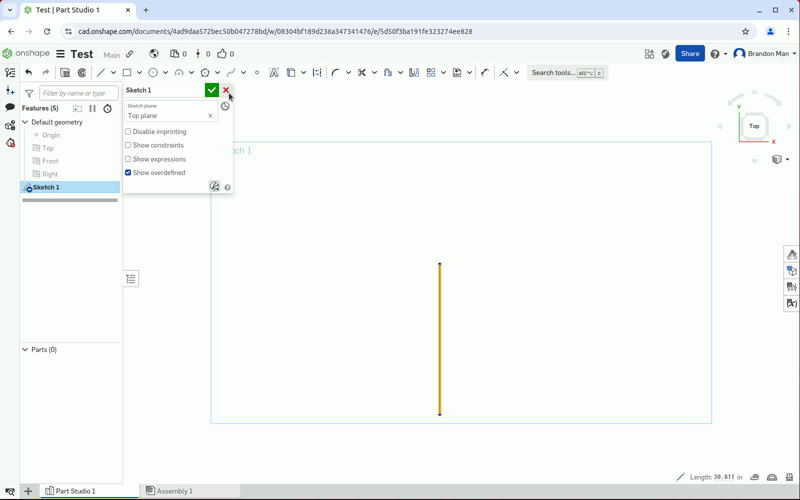
key(shift+h)
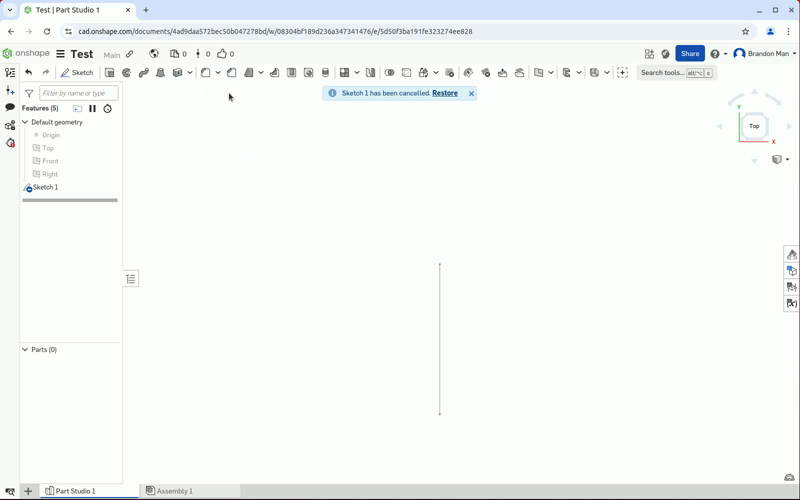
key(shift+s)
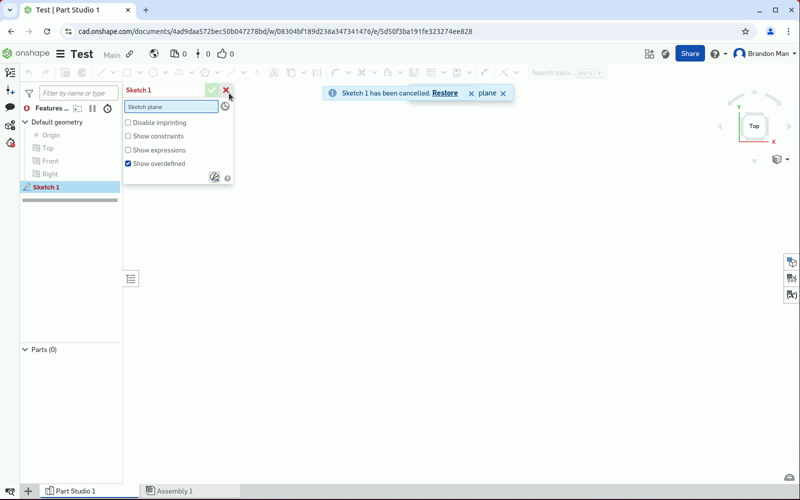
mouse_move(73, 150)
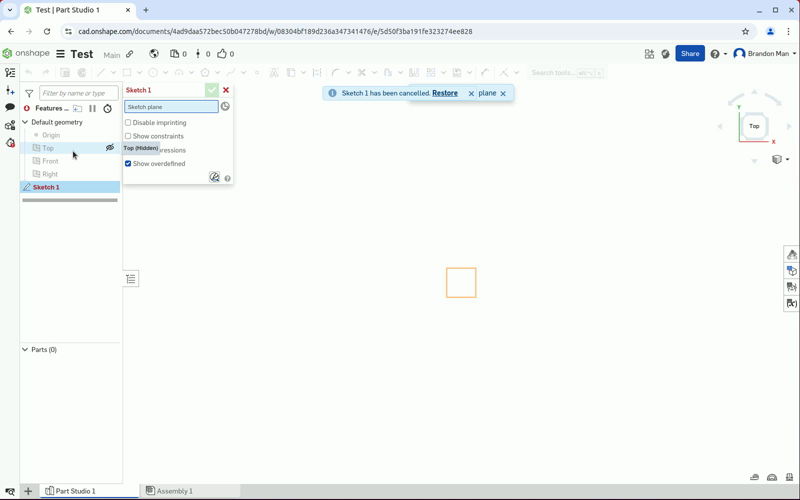
click(73, 150)
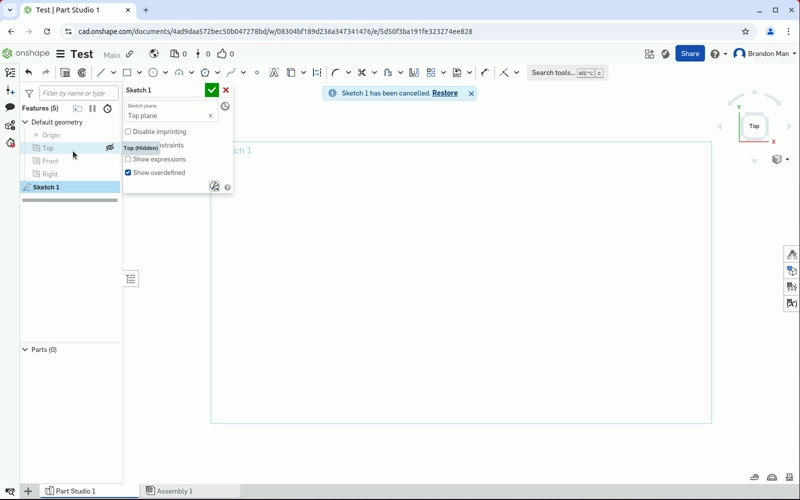
mouse_move(73, 352)
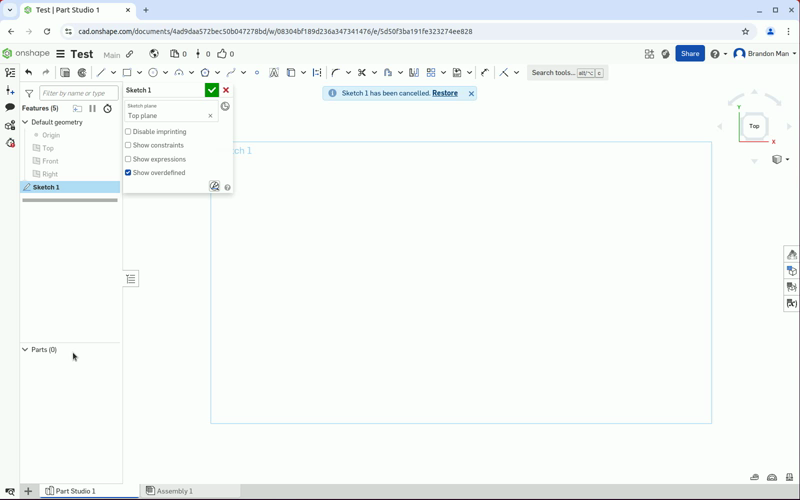
key(y)
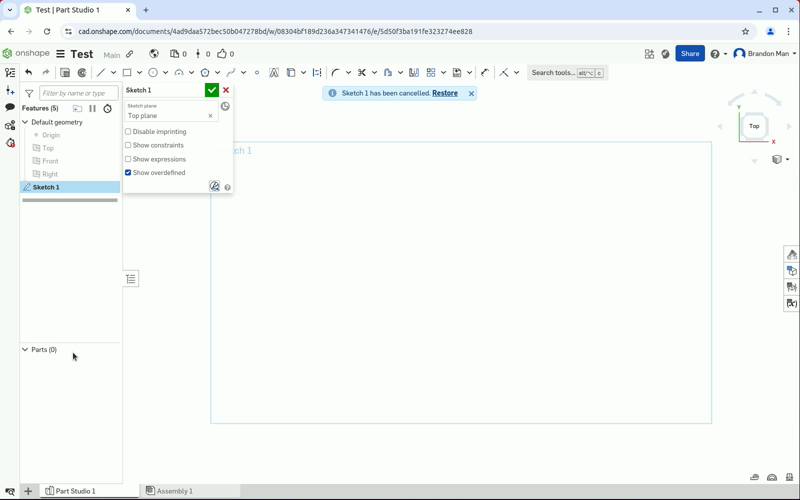
key(l)
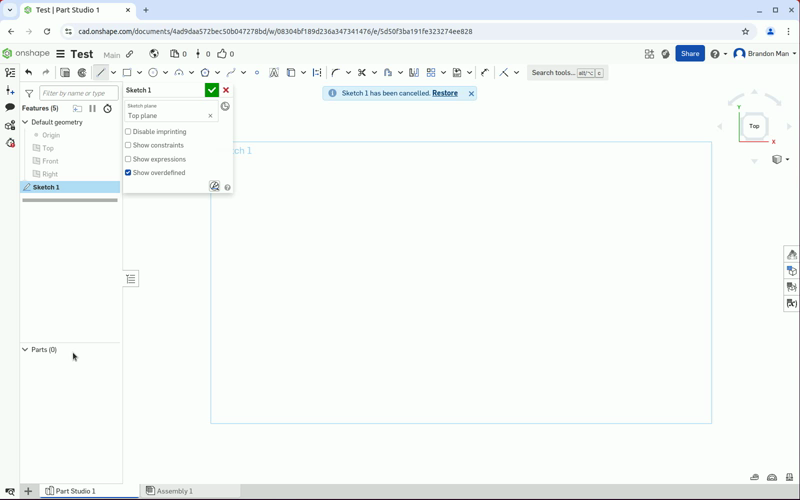
key_down(shift)
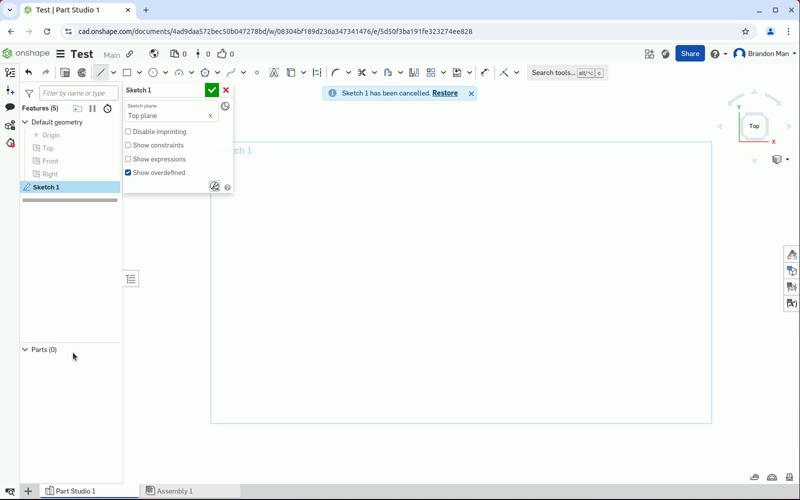
mouse_move(375, 226)
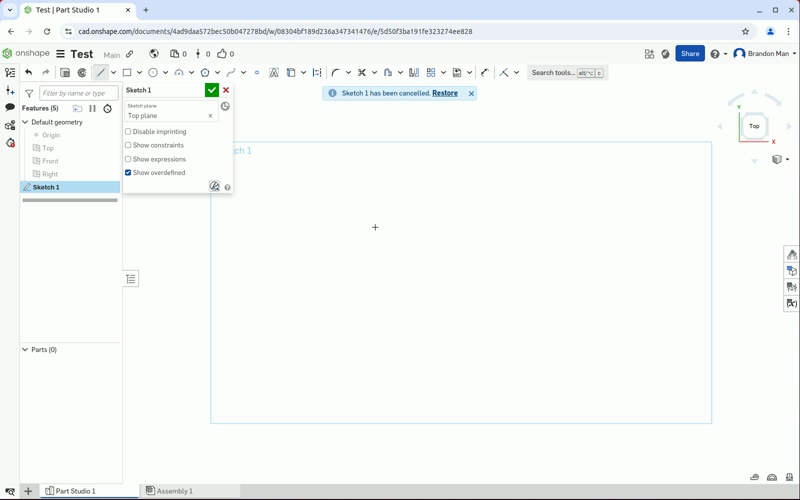
click(375, 226)
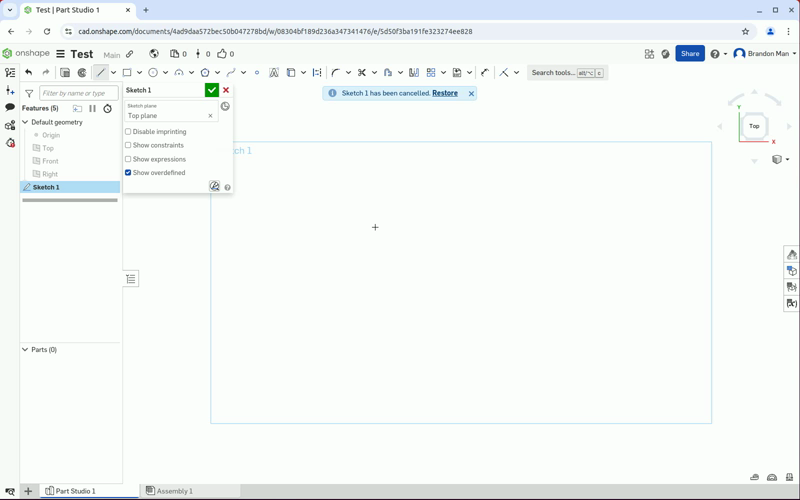
key_up(shift)
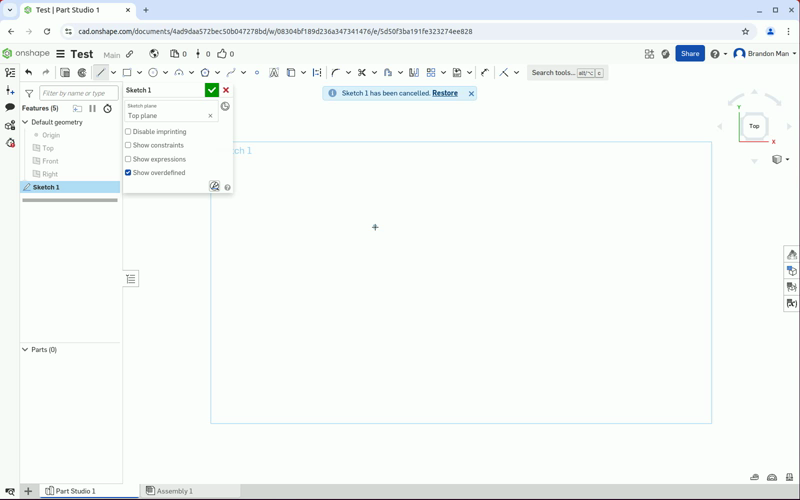
key_down(shift)
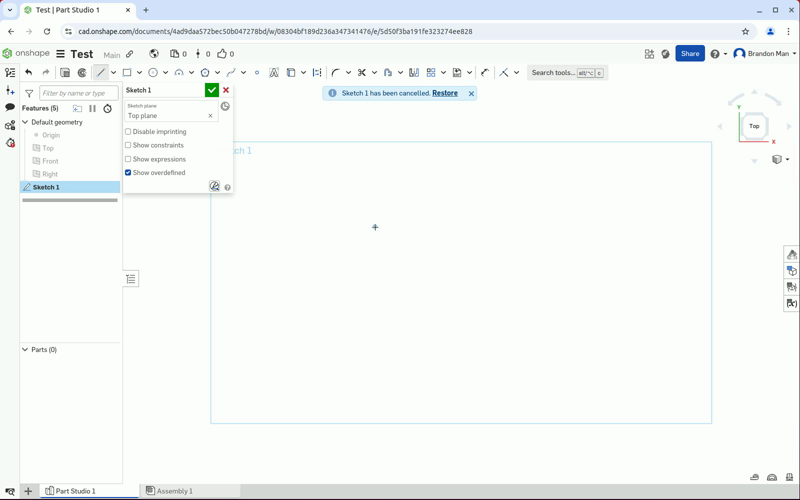
mouse_move(545, 226)
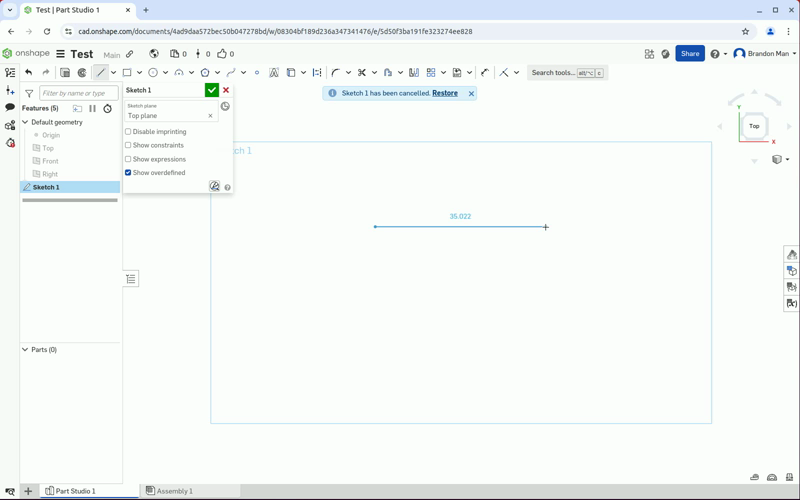
click(545, 226)
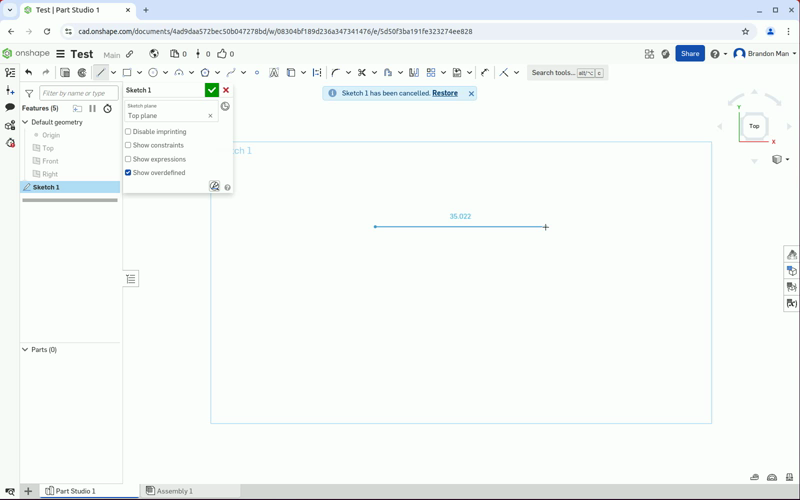
key_up(shift)
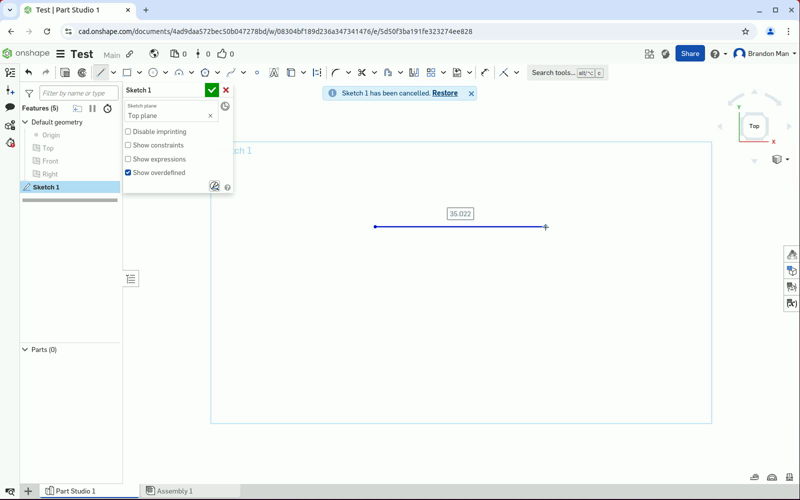
key_down(shift)
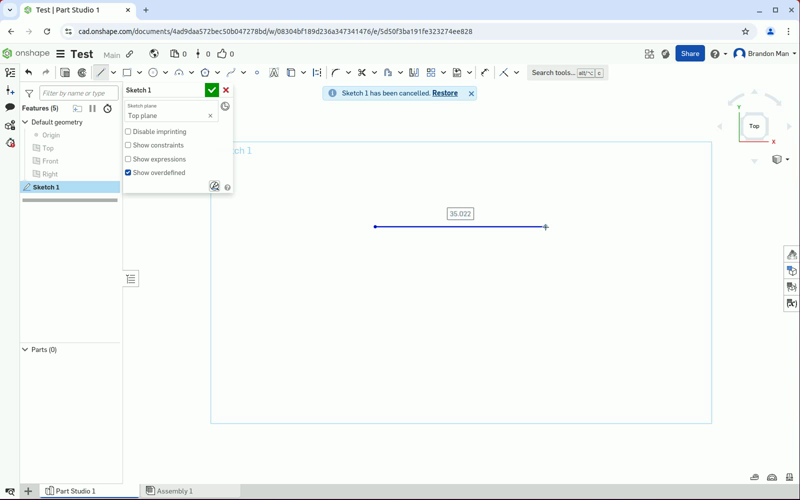
mouse_move(575, 226)
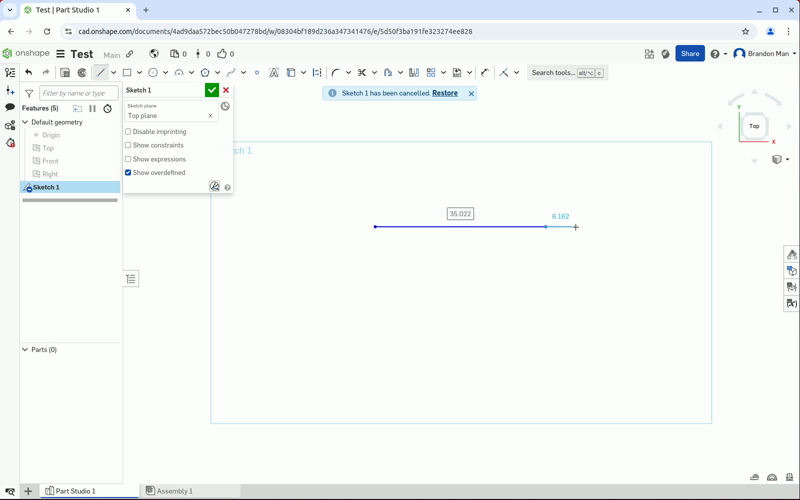
mouse_move(545, 208)
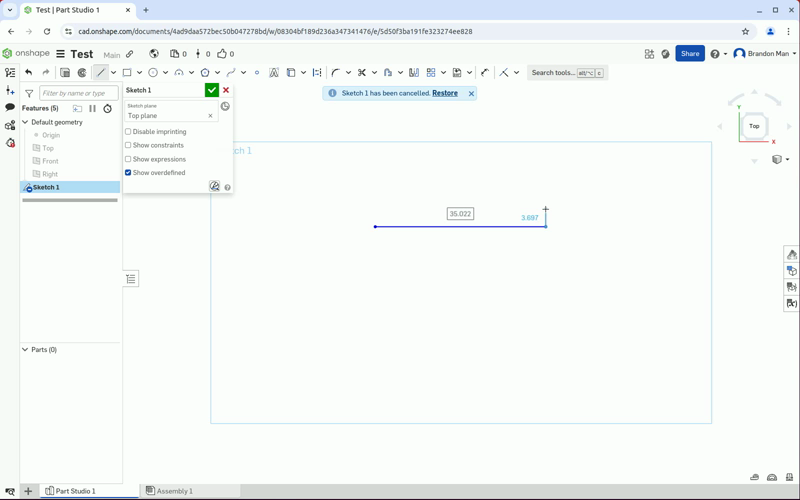
click(545, 208)
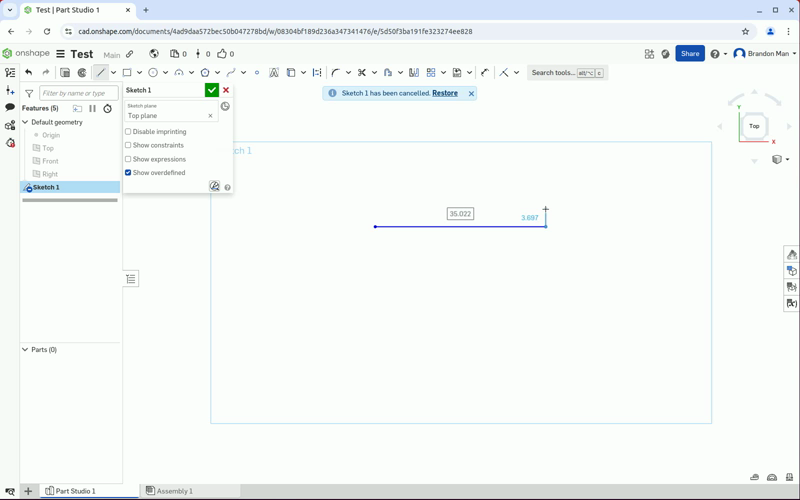
key_up(shift)
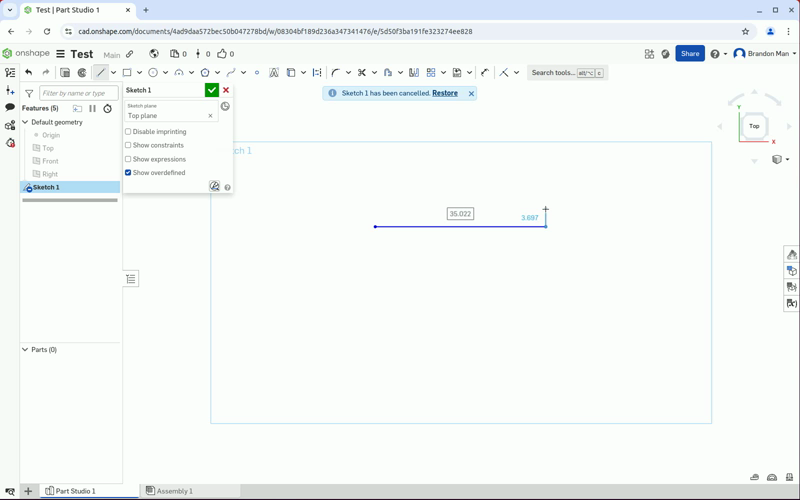
key_down(shift)
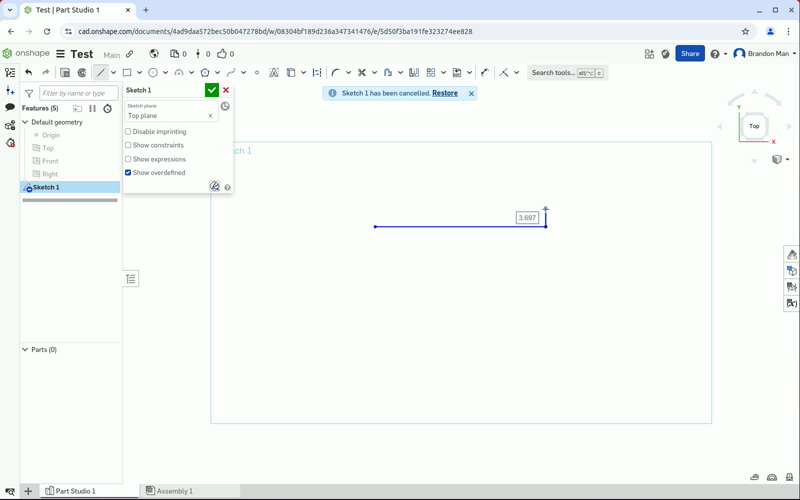
mouse_move(375, 208)
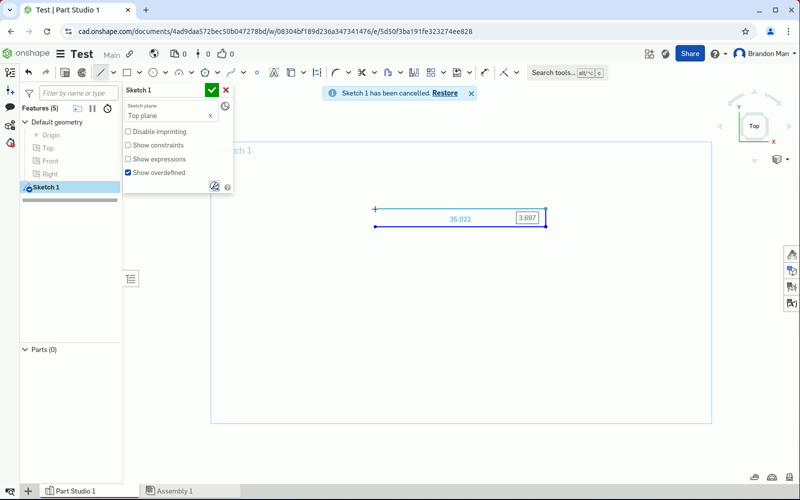
click(375, 208)
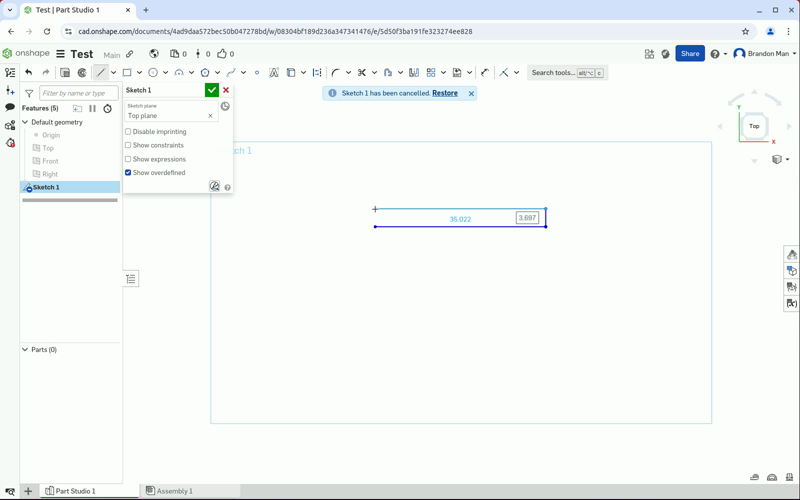
key_up(shift)
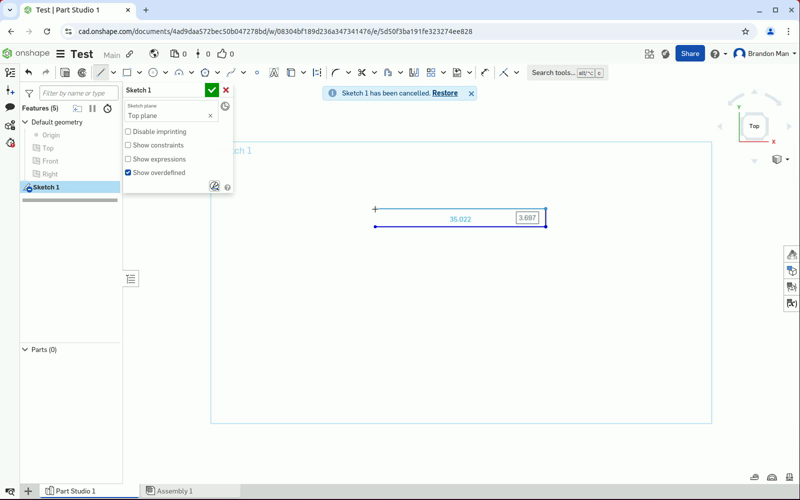
mouse_move(405, 208)
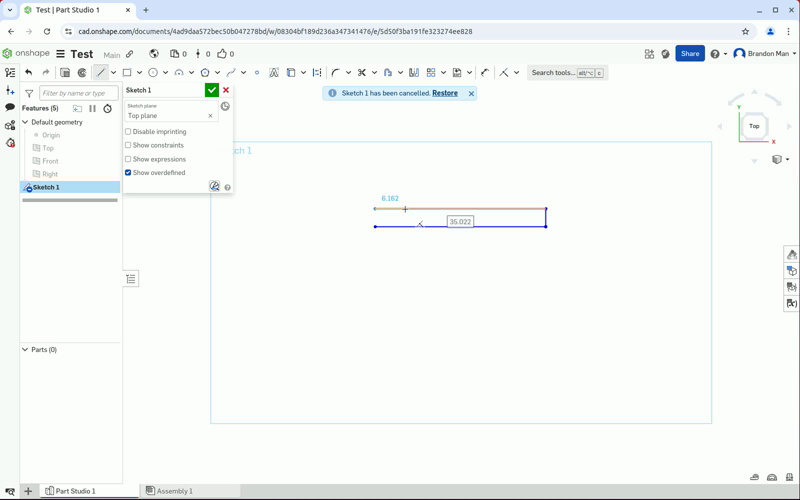
key_down(shift)
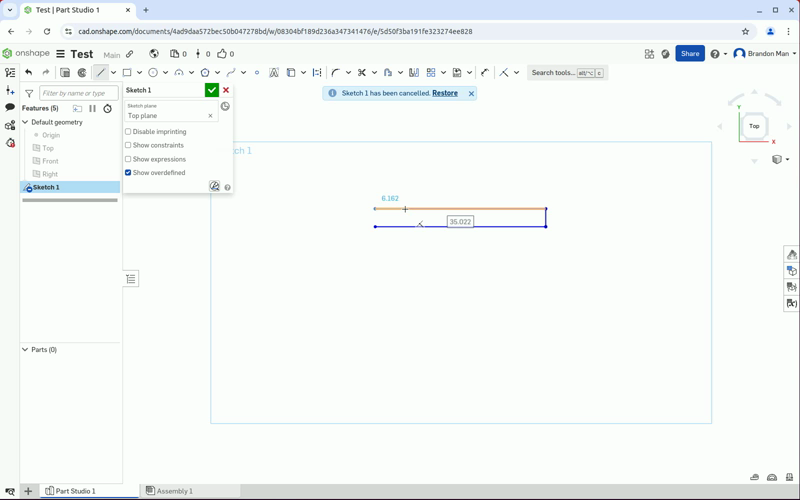
mouse_move(375, 226)
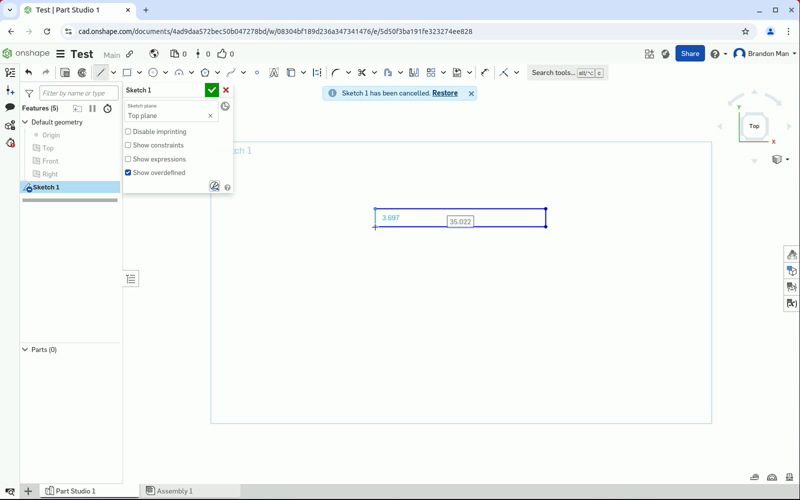
key_up(shift)
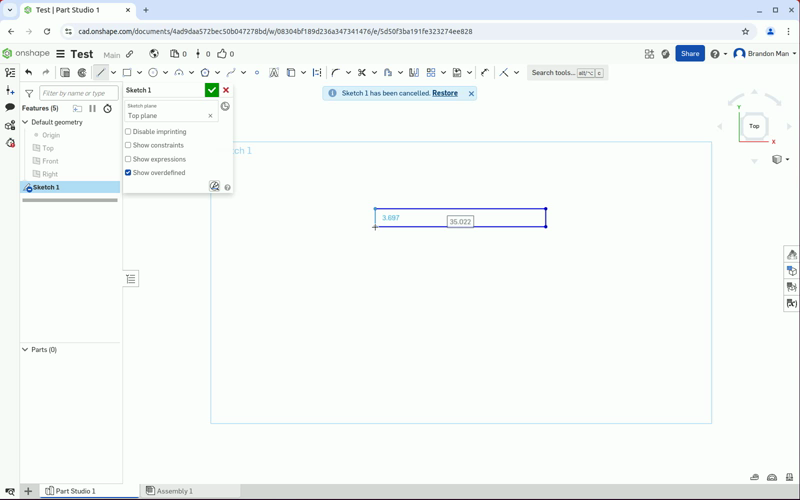
click(375, 226)
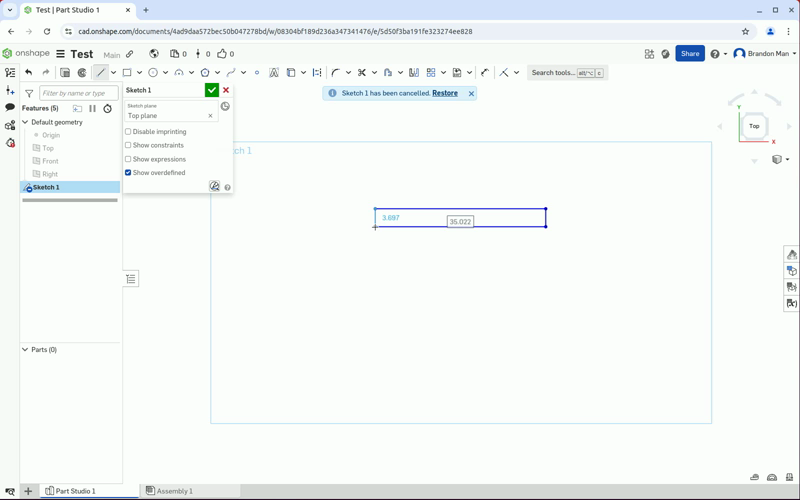
key(esc)
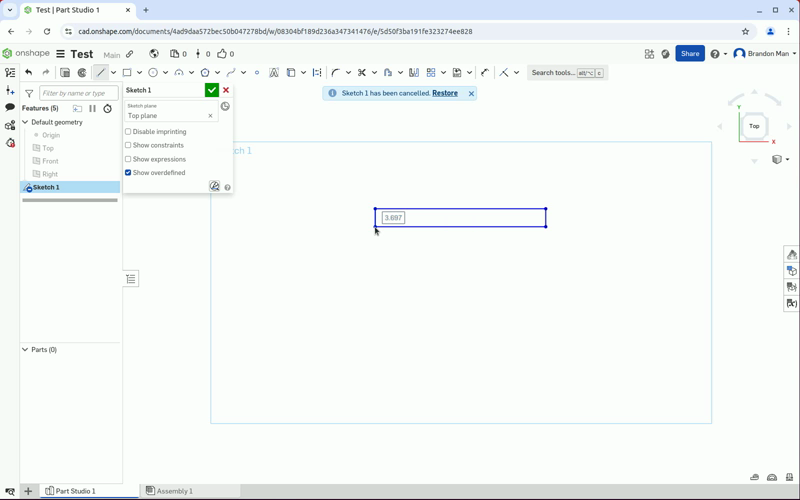
mouse_move(383, 215)
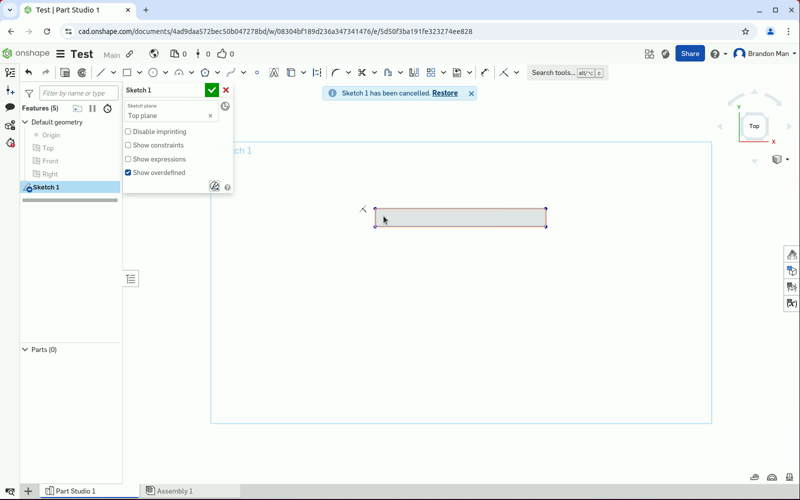
click(383, 215)
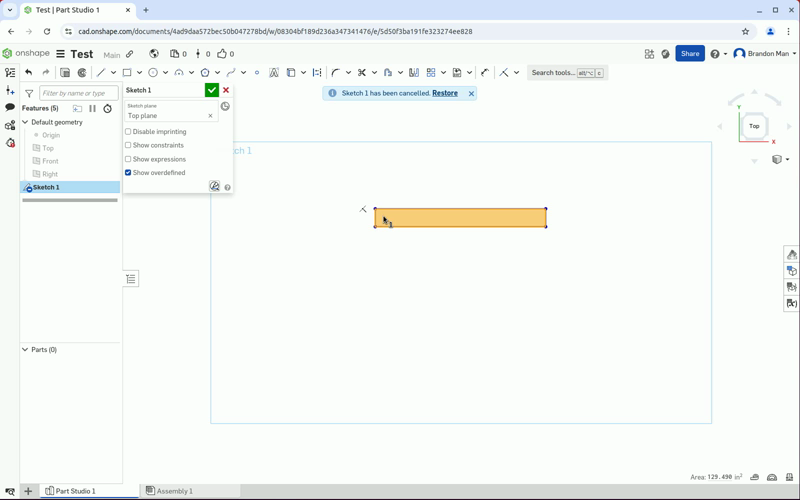
mouse_move(73, 352)
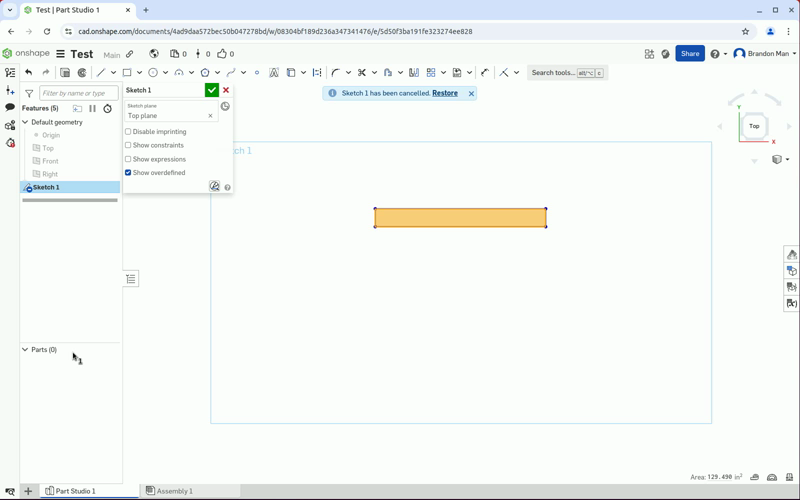
key(shift+y)
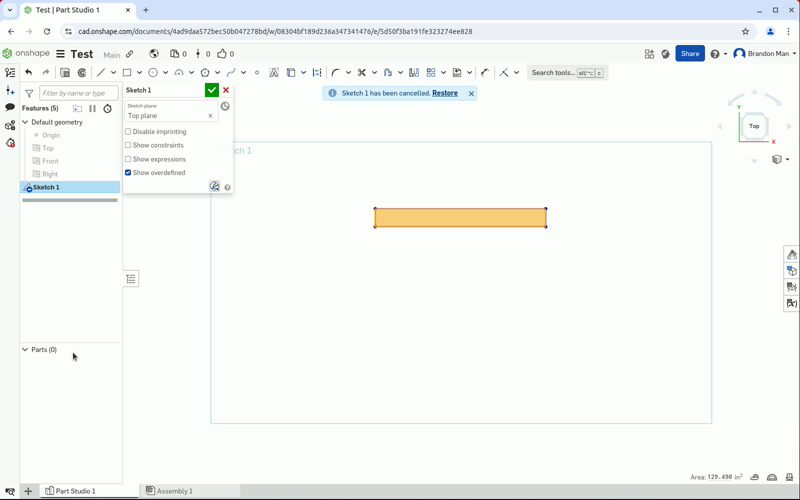
key(shift+e)
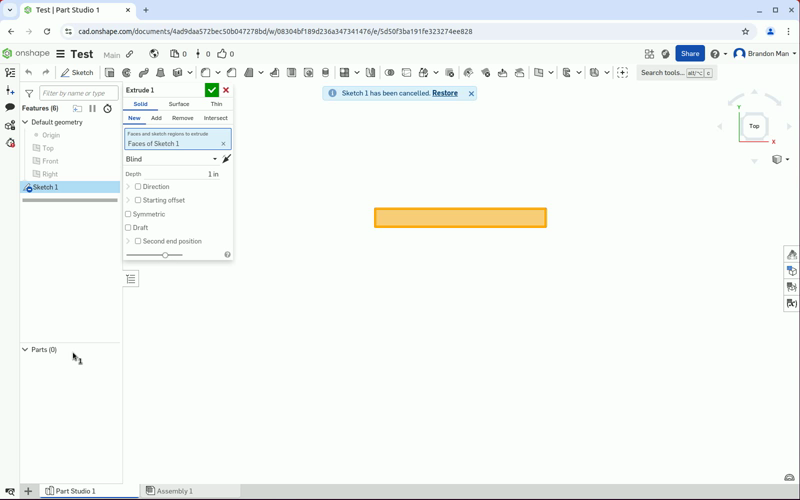
mouse_move(143, 106)
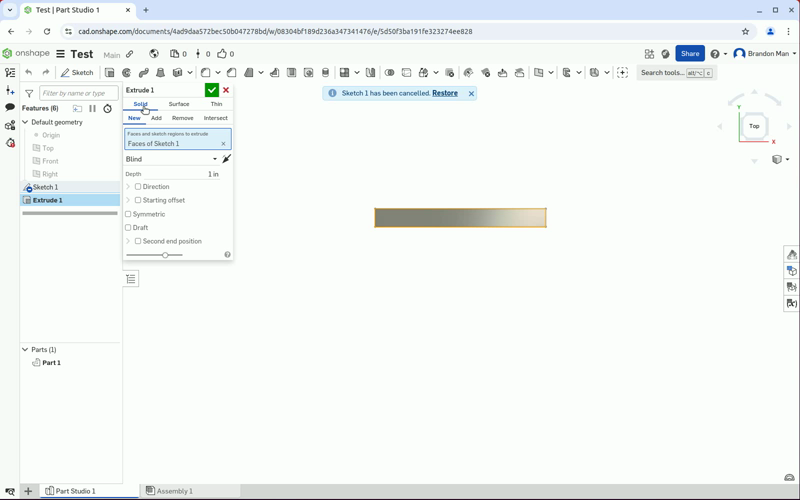
click(143, 106)
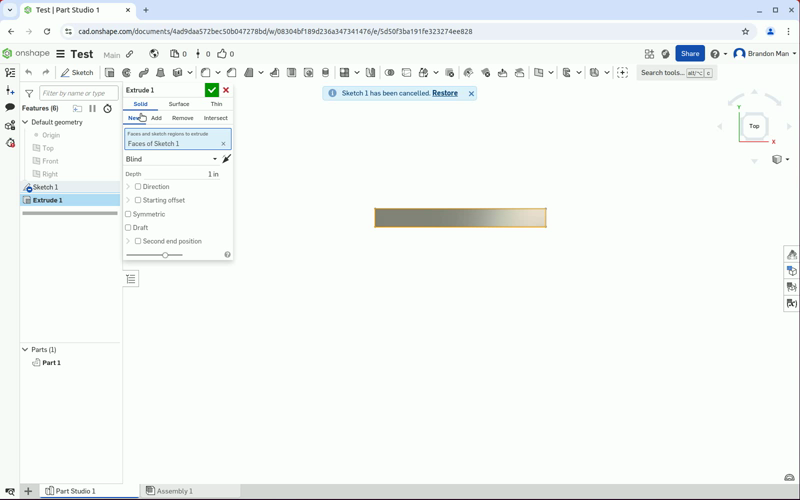
mouse_move(137, 120)
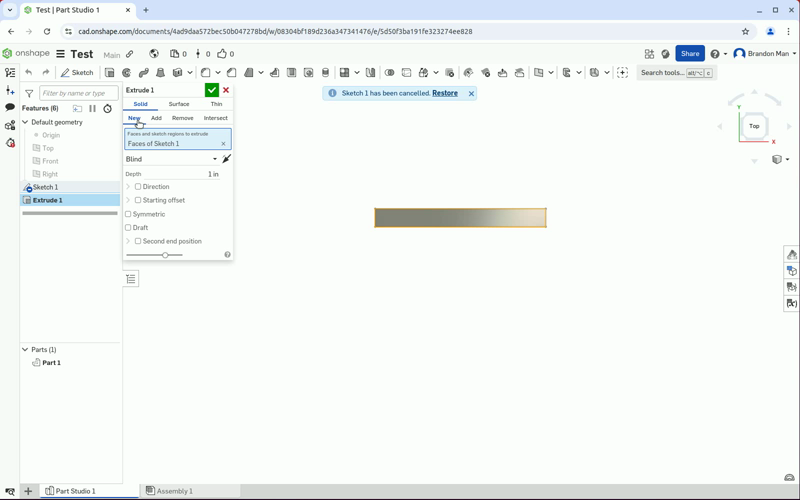
click(137, 120)
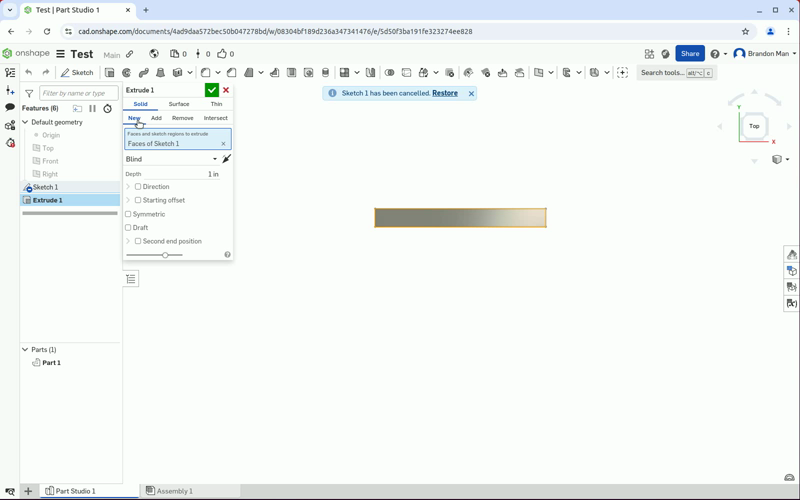
key(tab, 4)
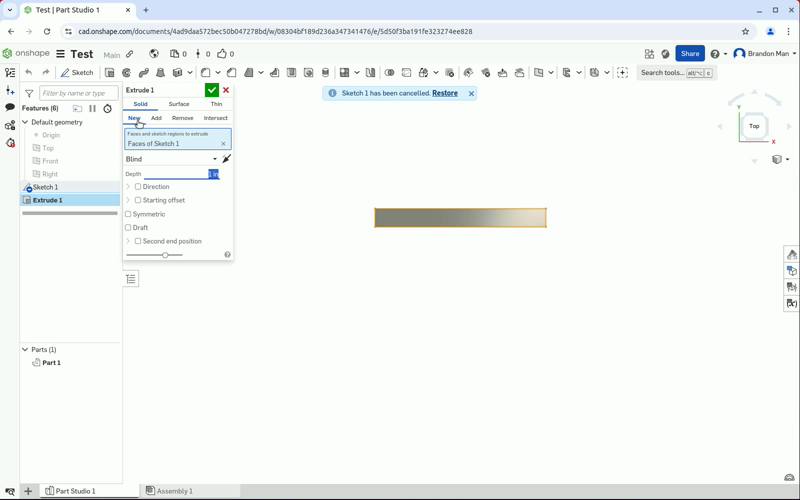
text(0.963)
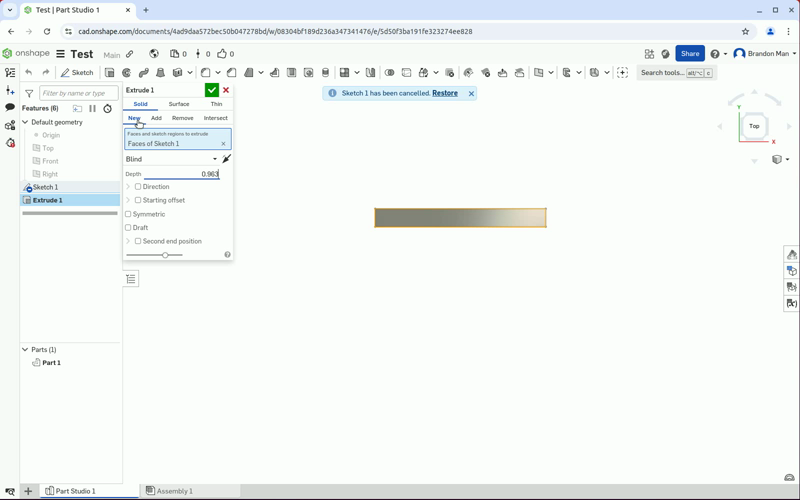
key(enter)
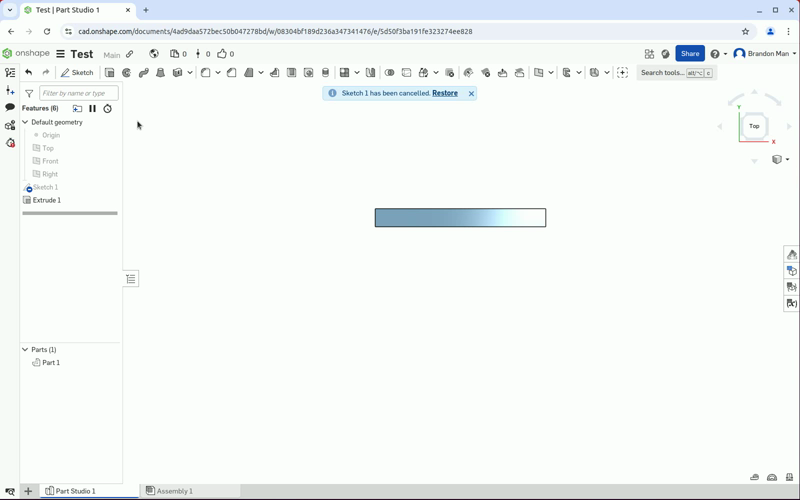
key(shift+h)
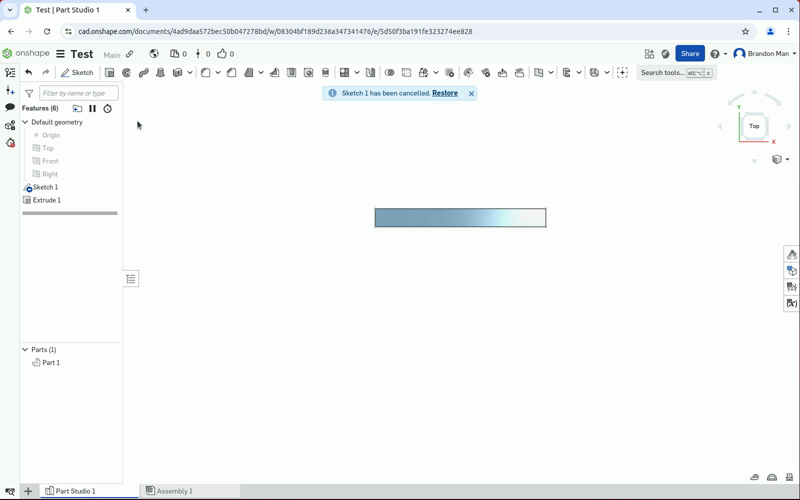
key(shift+h)
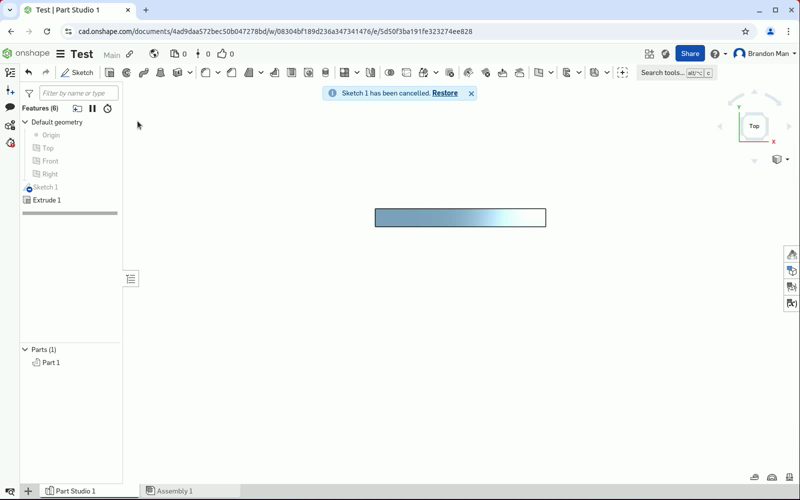
mouse_move(73, 189)
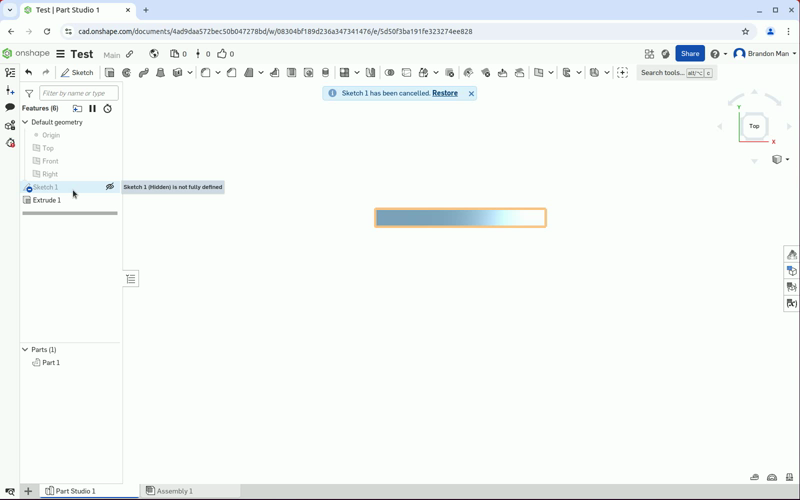
click(73, 189)
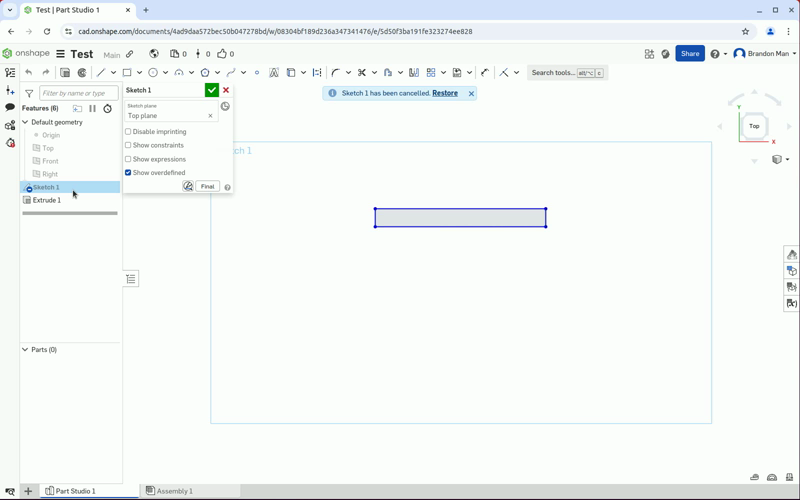
mouse_move(229, 92)
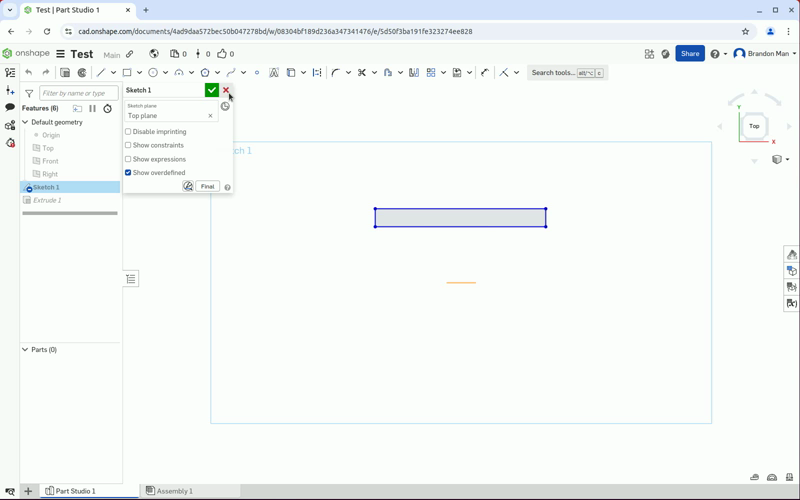
click(229, 92)
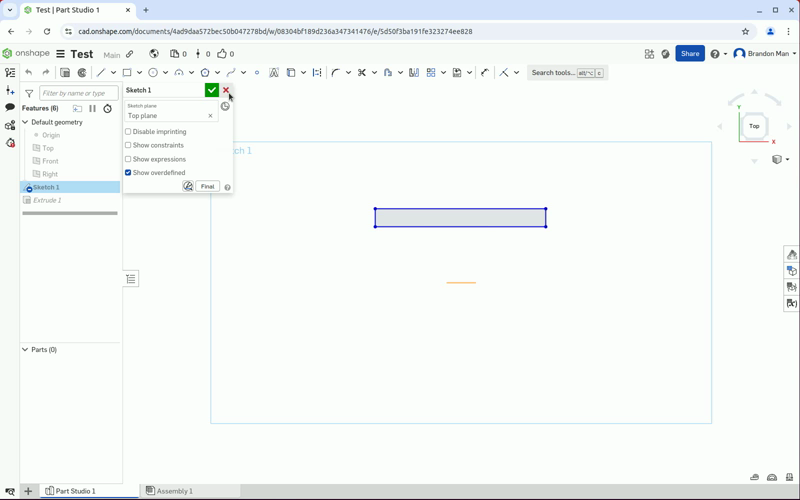
key(shift+s)
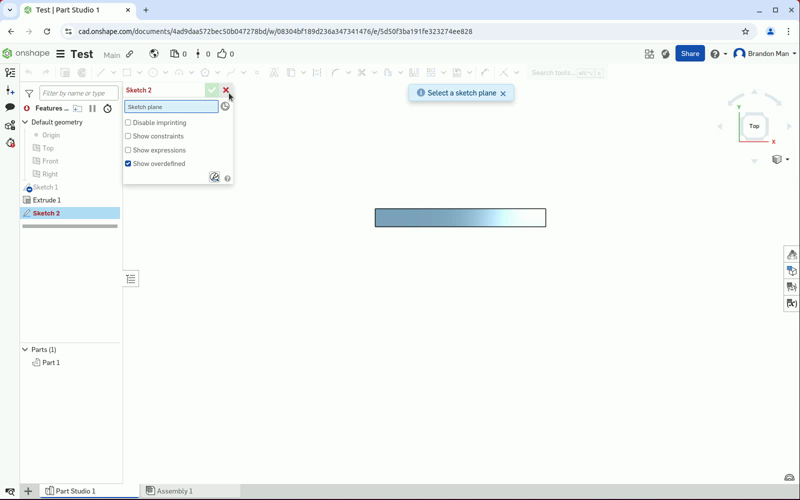
mouse_move(73, 150)
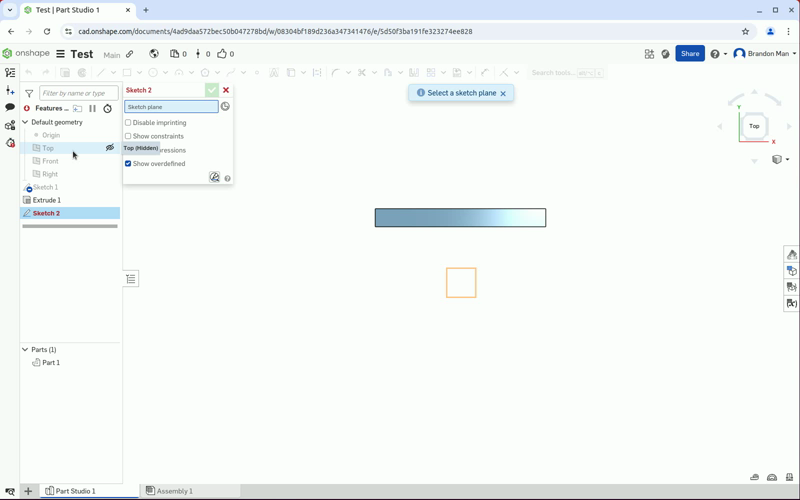
click(73, 150)
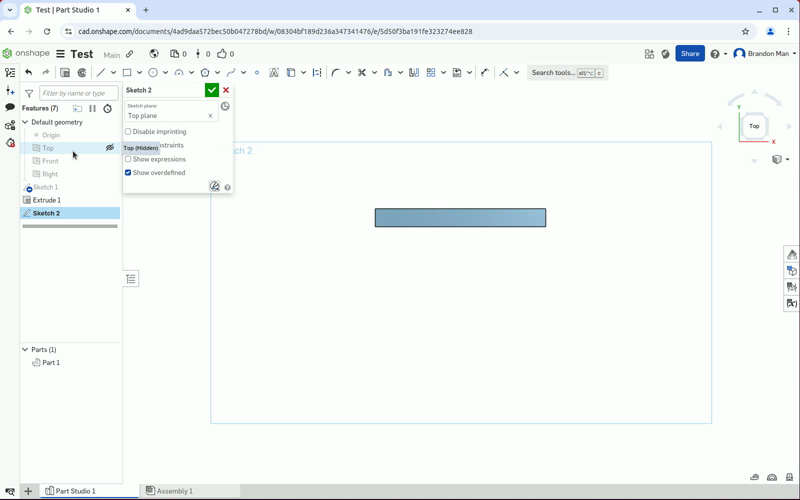
mouse_move(73, 352)
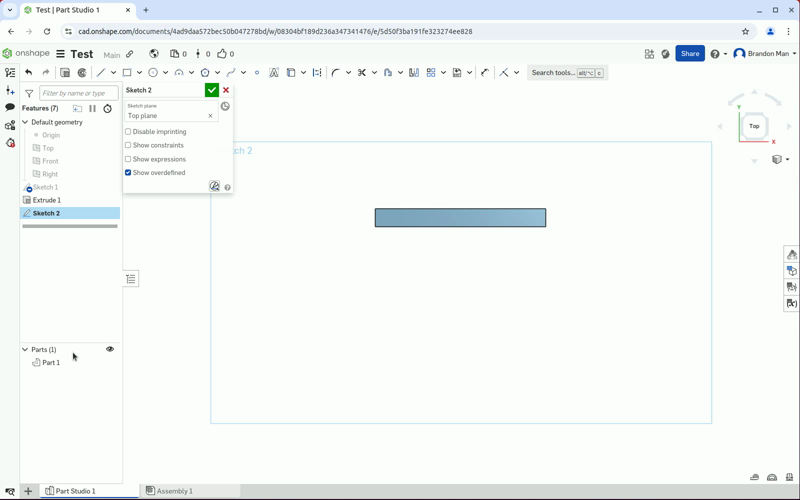
key(y)
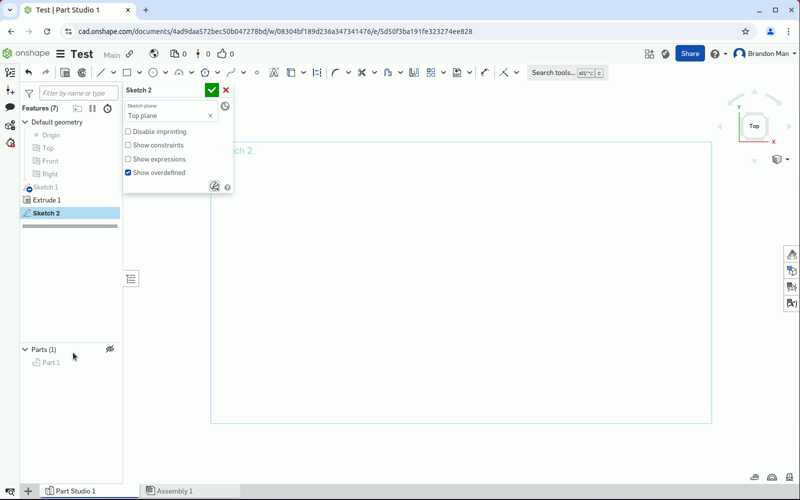
key(l)
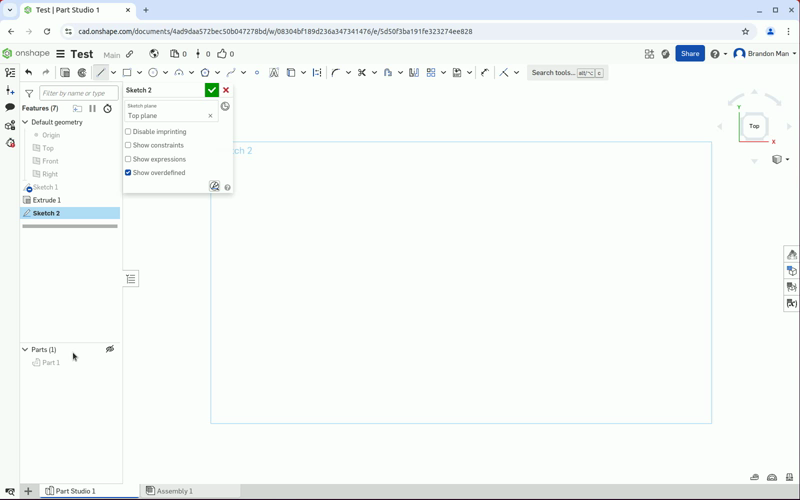
key_down(shift)
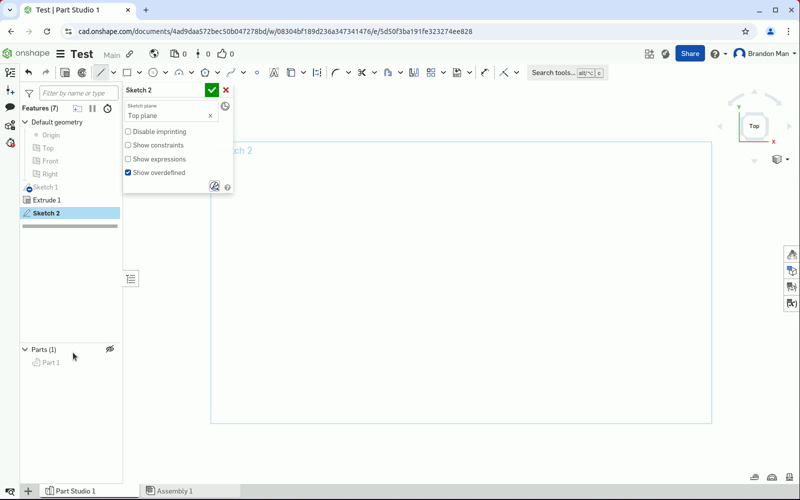
mouse_move(375, 357)
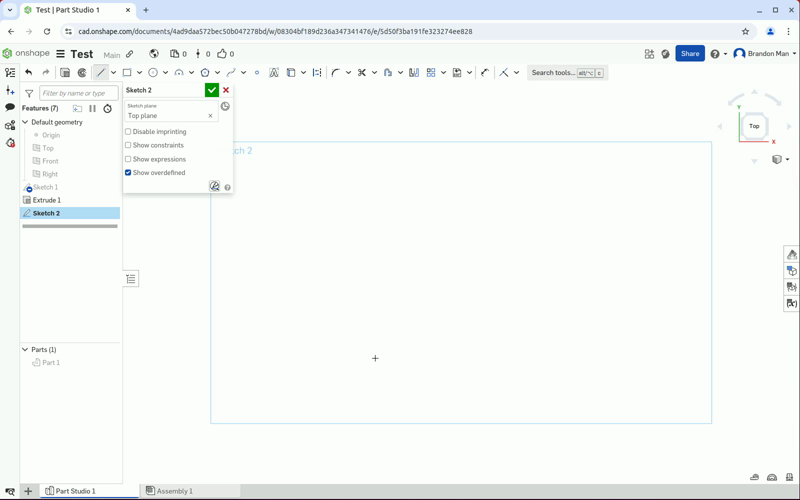
click(375, 357)
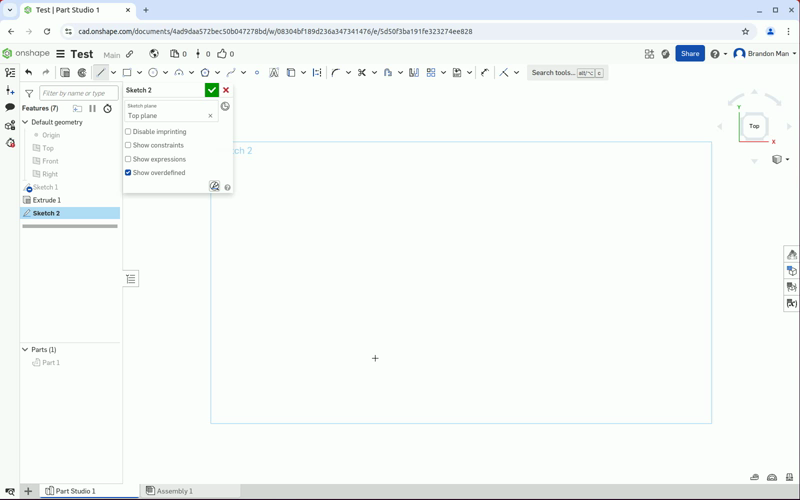
key_up(shift)
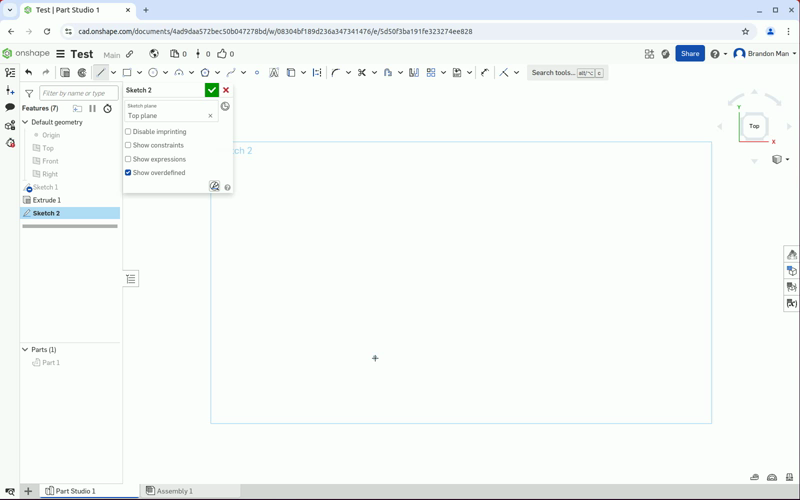
key_down(shift)
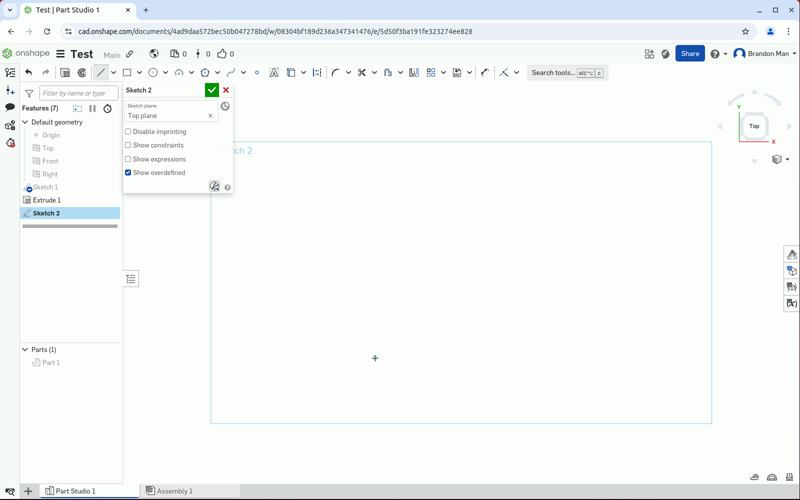
mouse_move(545, 357)
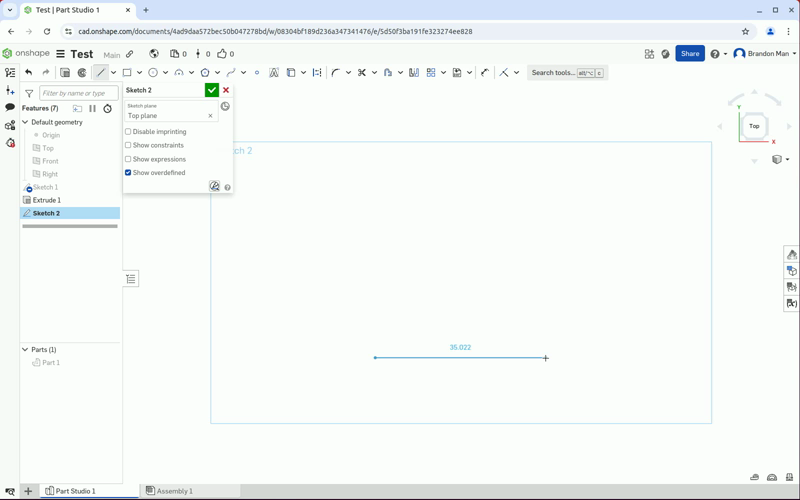
click(545, 357)
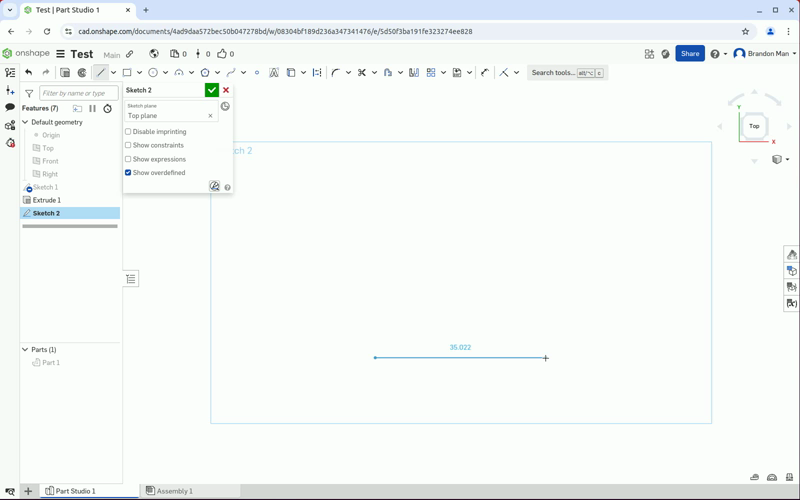
key_up(shift)
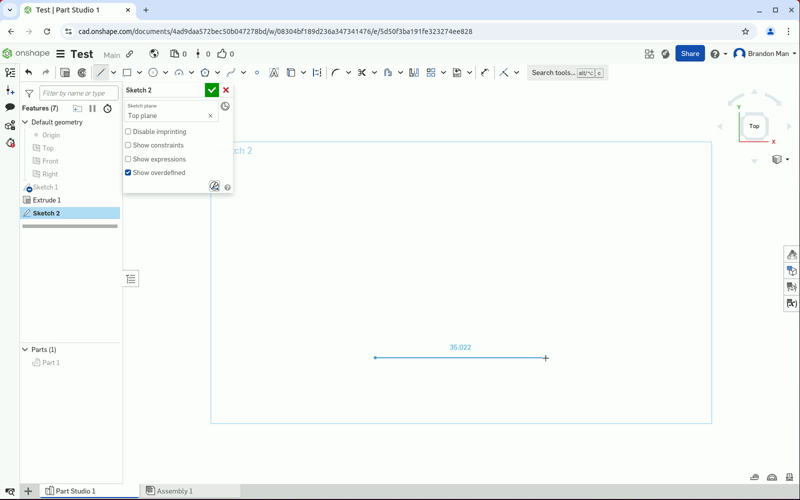
key_down(shift)
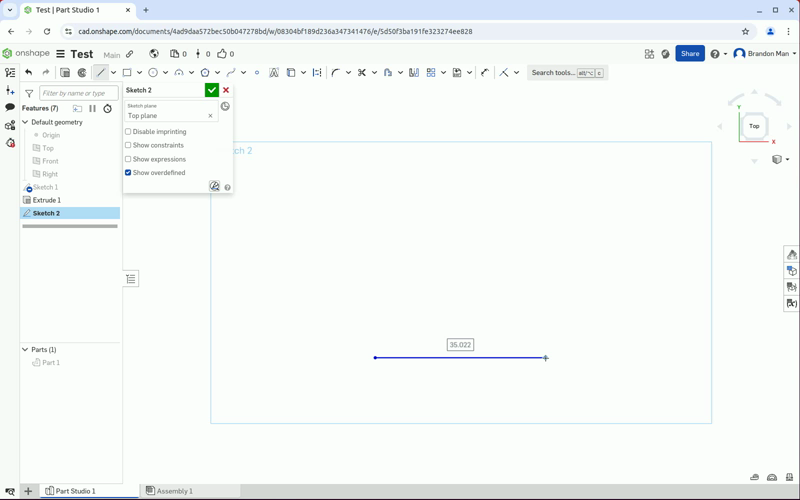
mouse_move(575, 357)
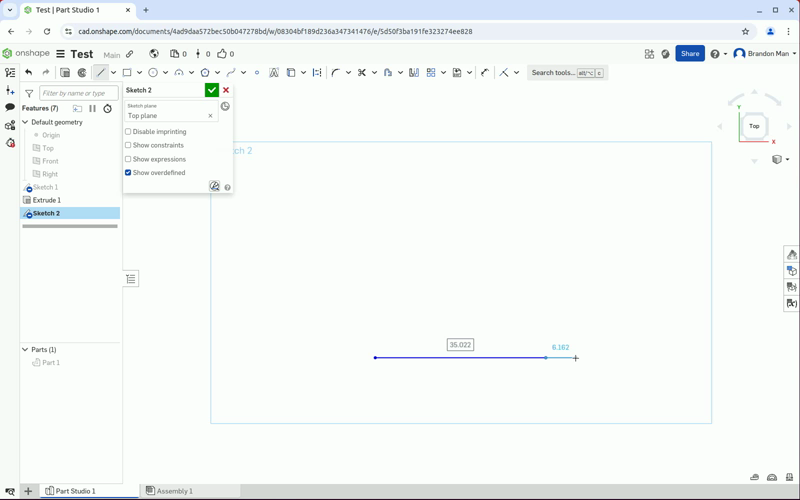
mouse_move(545, 339)
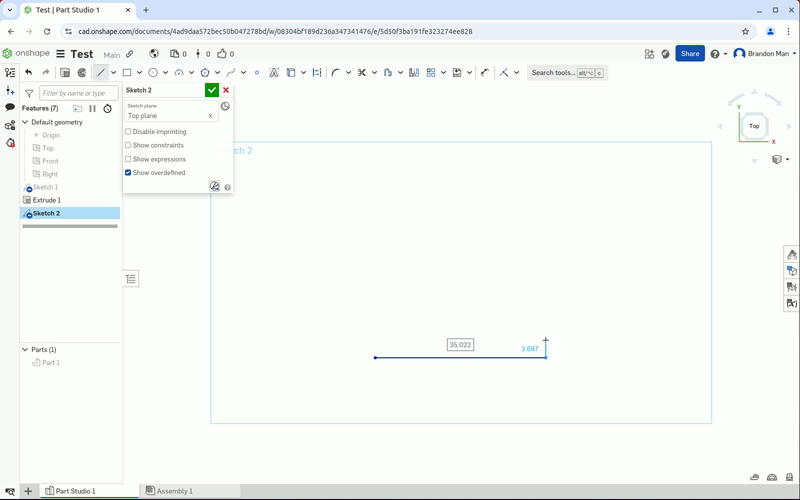
click(545, 339)
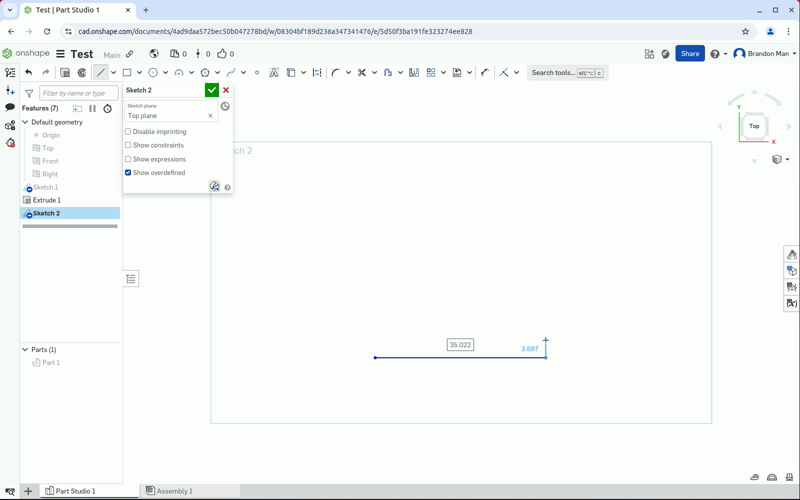
key_up(shift)
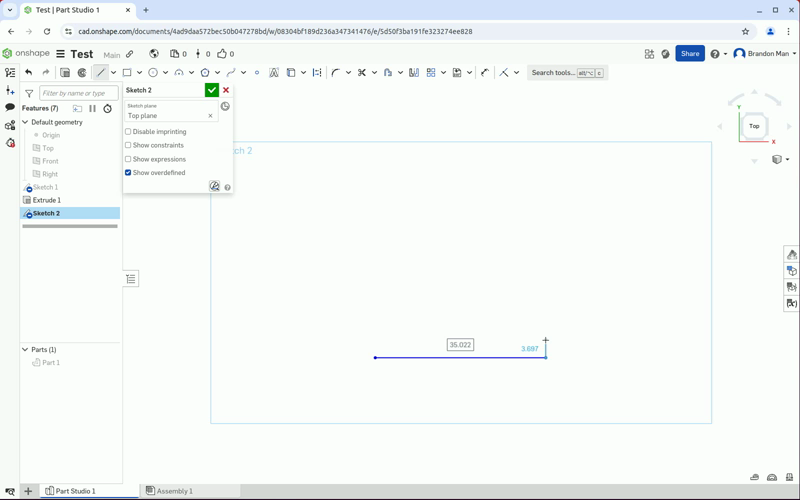
key_down(shift)
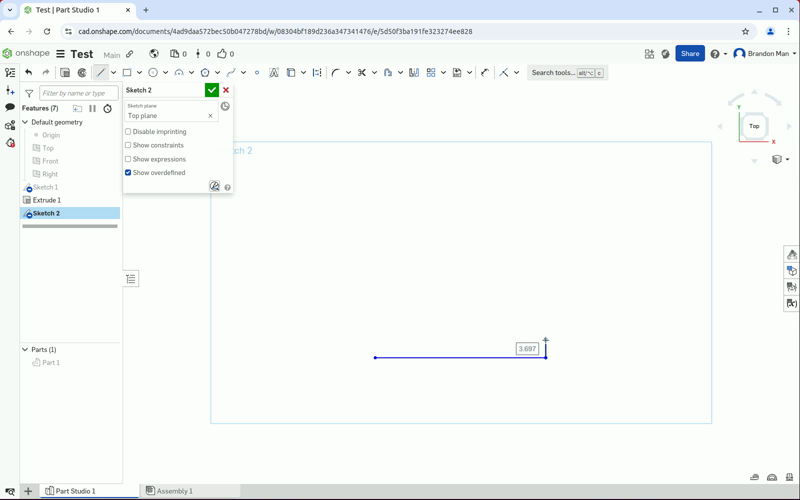
mouse_move(375, 339)
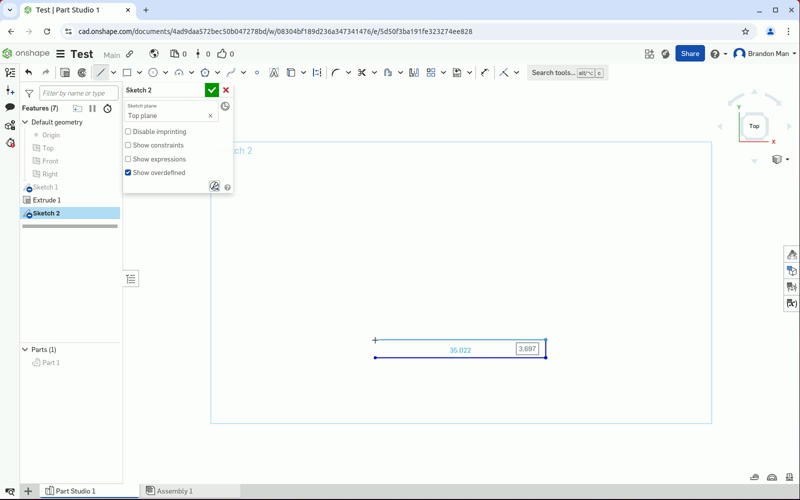
click(375, 339)
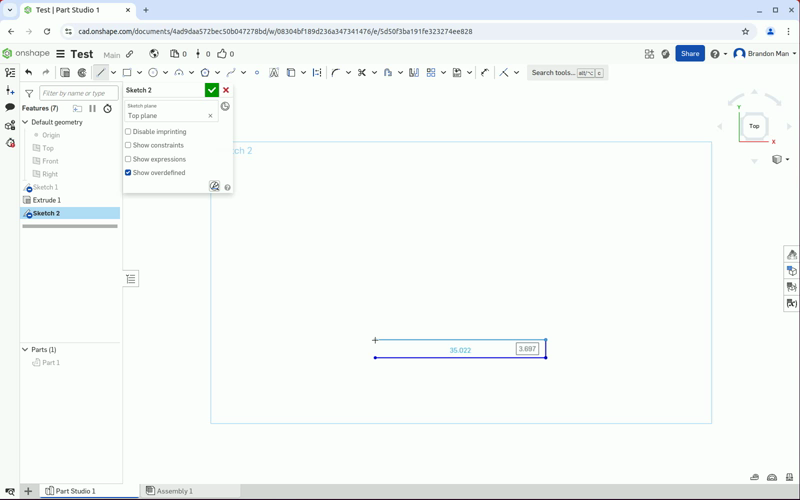
key_up(shift)
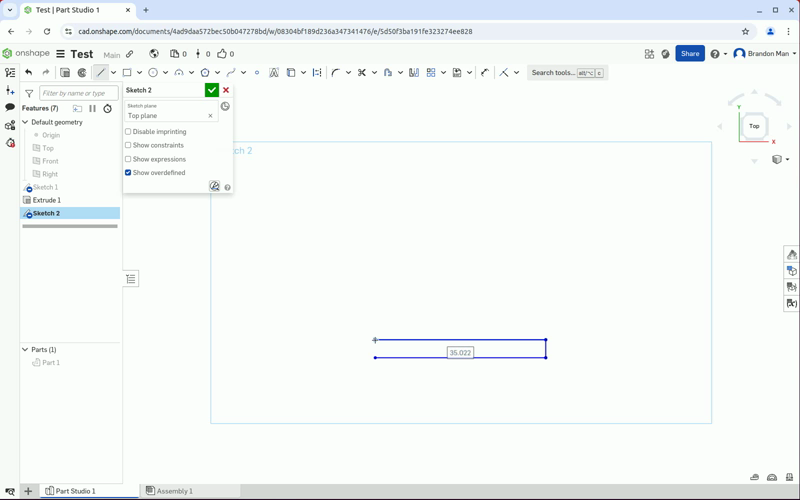
mouse_move(405, 339)
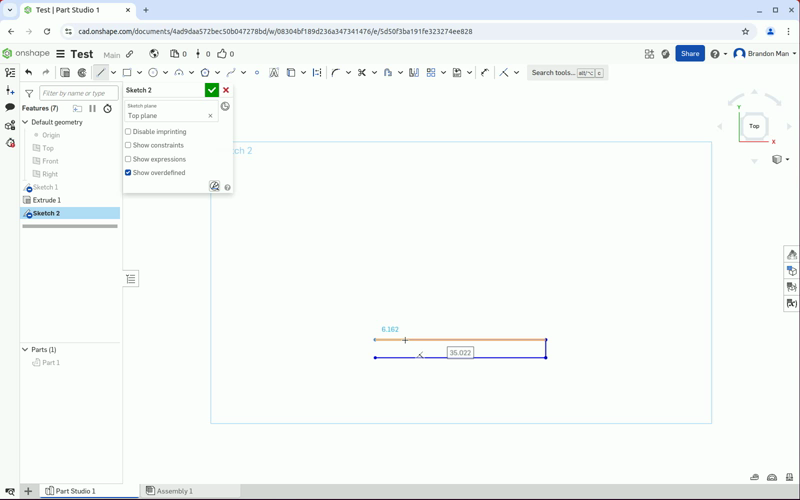
key_down(shift)
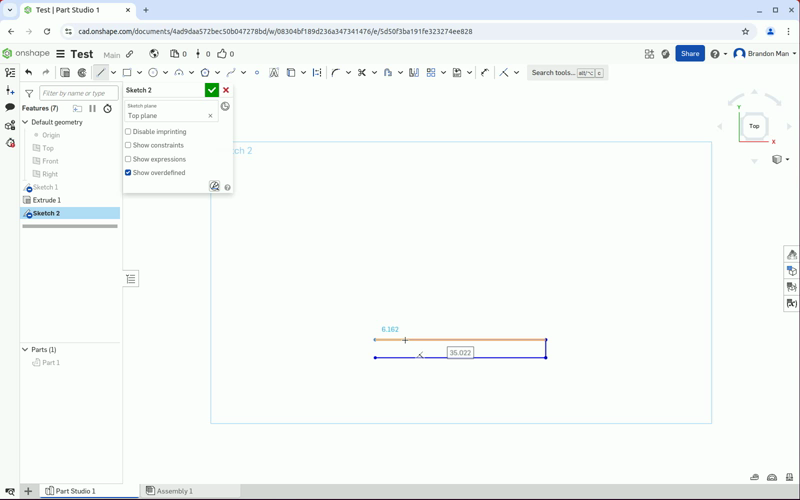
mouse_move(375, 357)
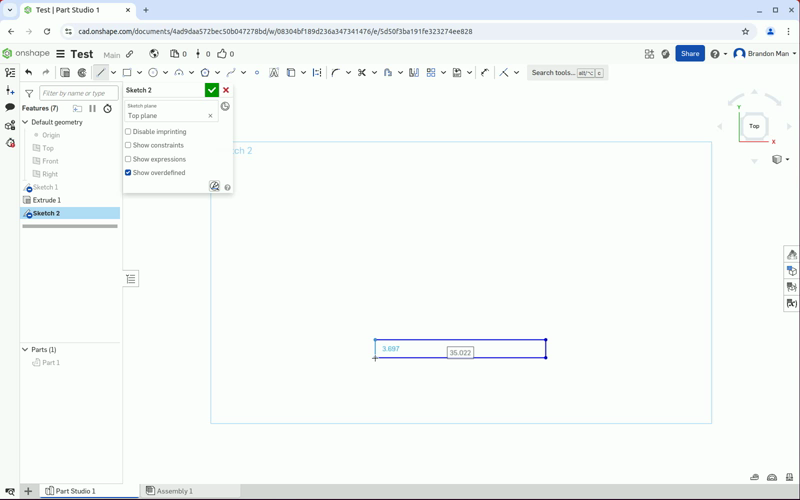
key_up(shift)
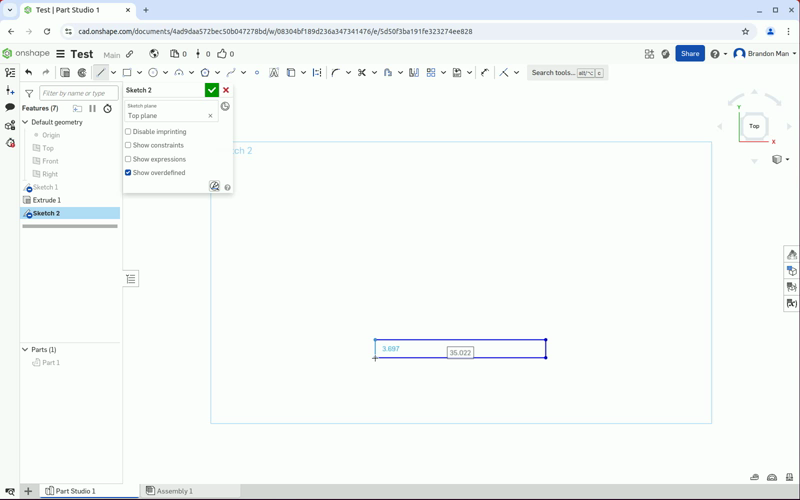
click(375, 357)
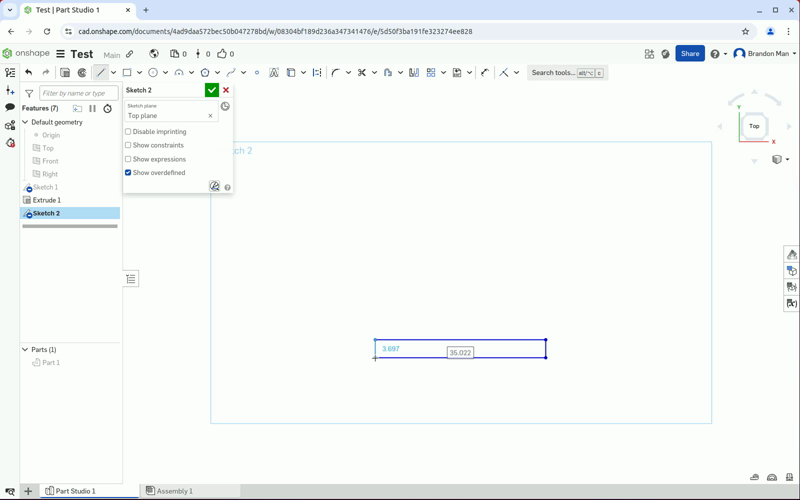
key(esc)
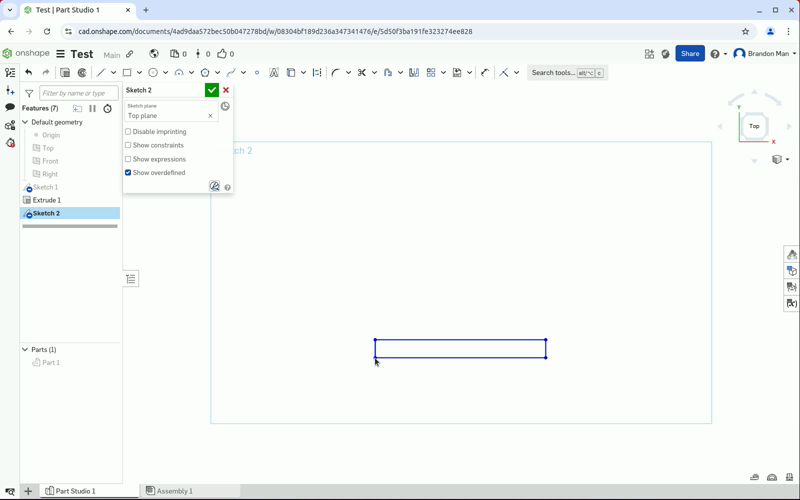
mouse_move(527, 354)
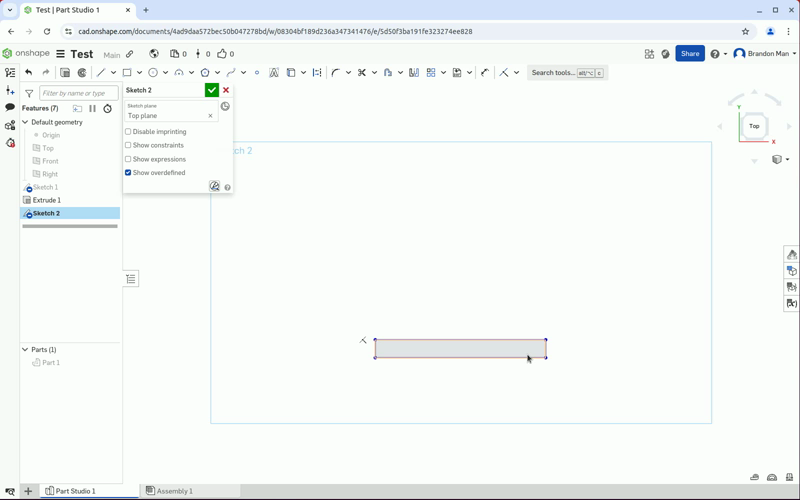
click(527, 354)
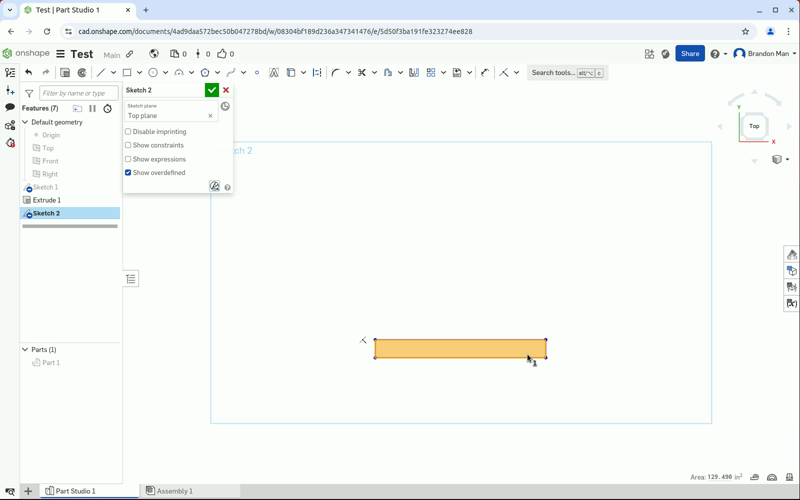
mouse_move(73, 352)
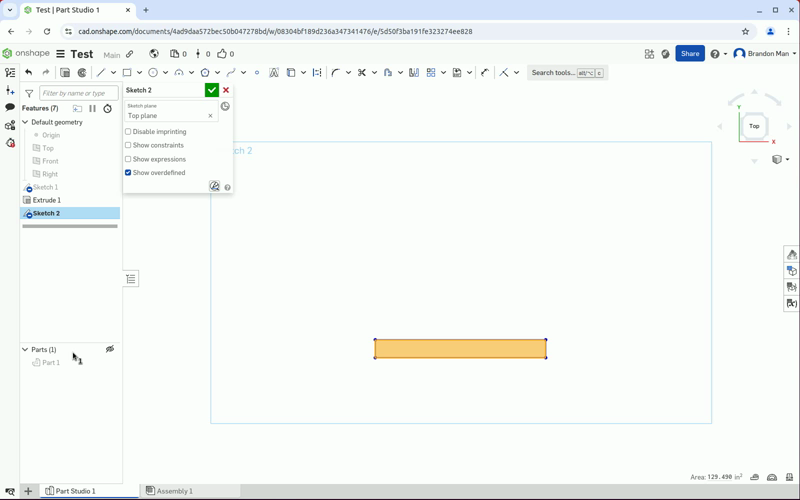
key(shift+y)
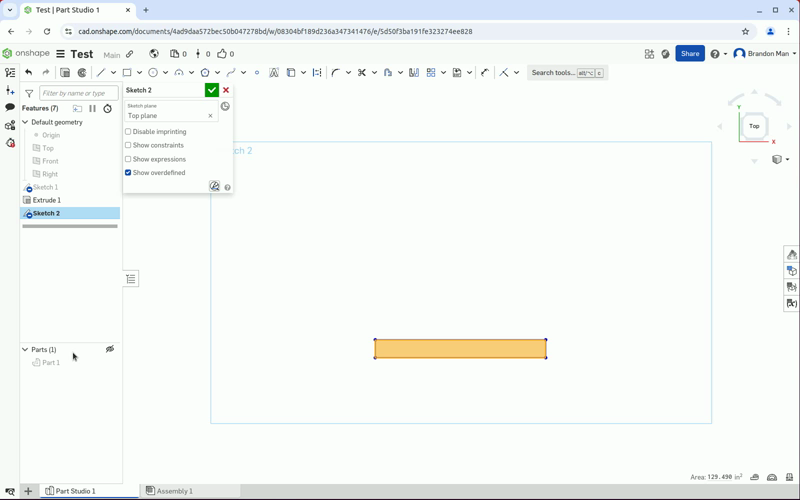
key(shift+e)
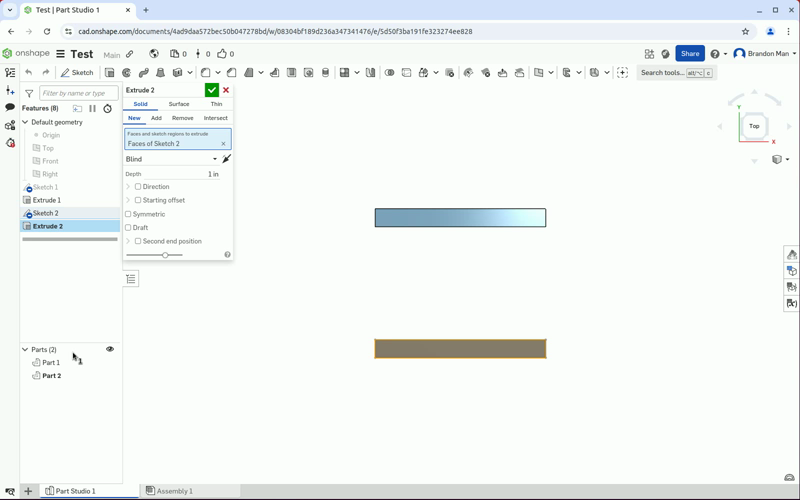
mouse_move(143, 106)
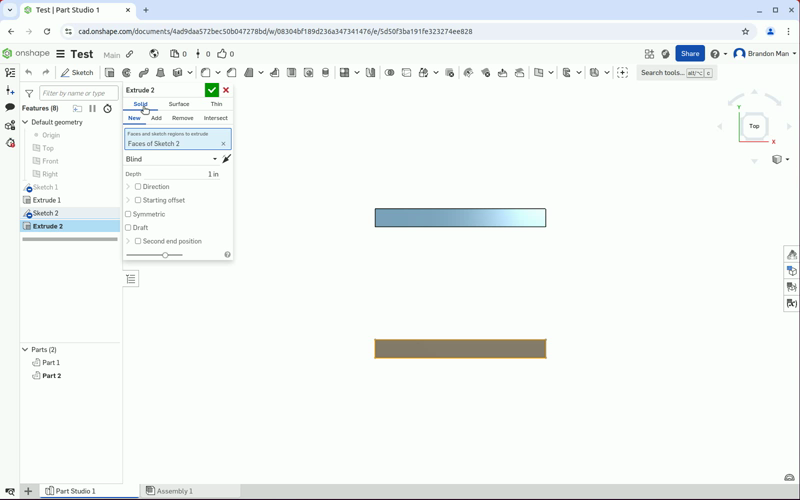
click(143, 106)
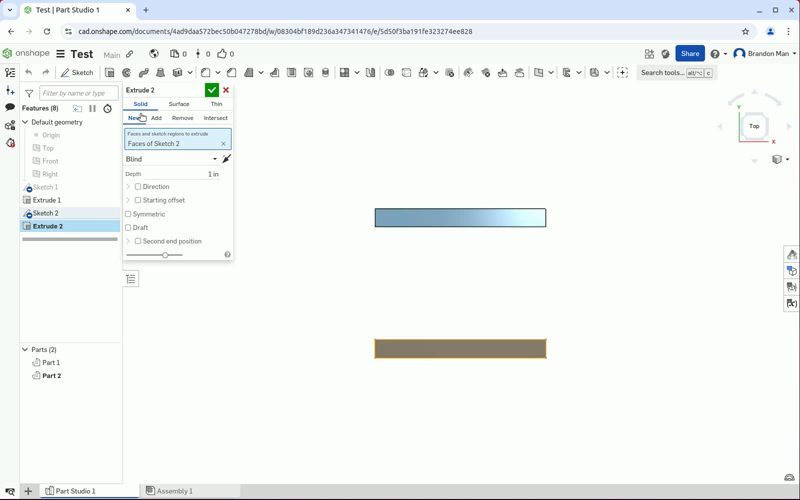
mouse_move(137, 120)
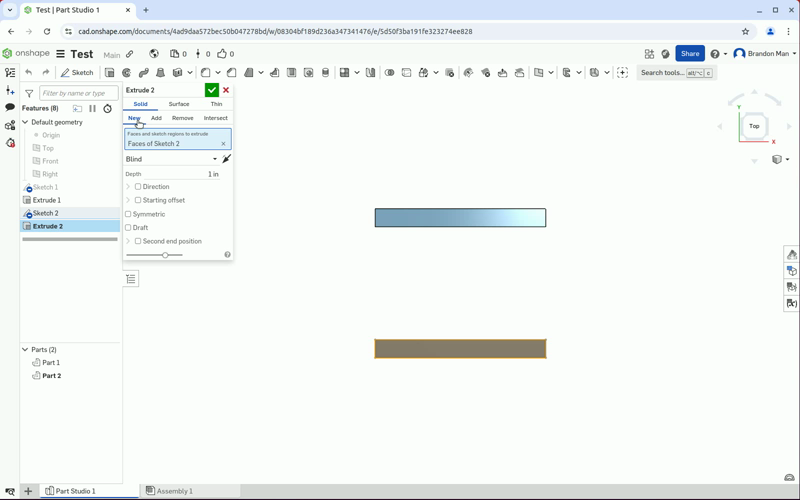
click(137, 120)
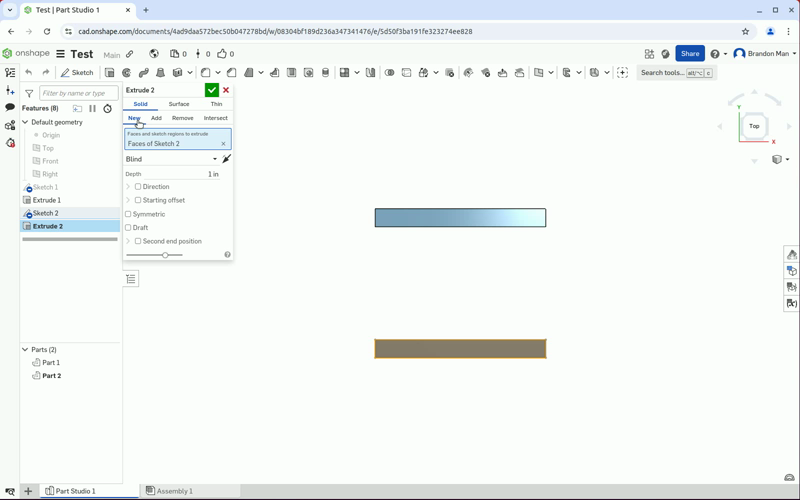
key(tab, 4)
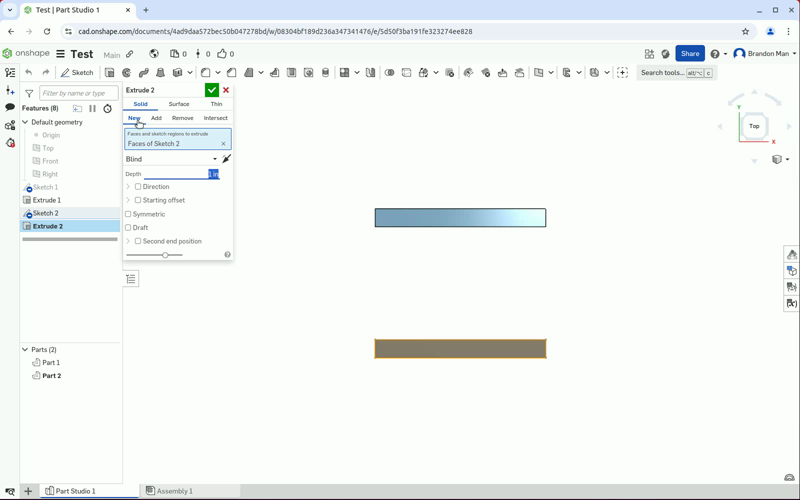
text(0.963)
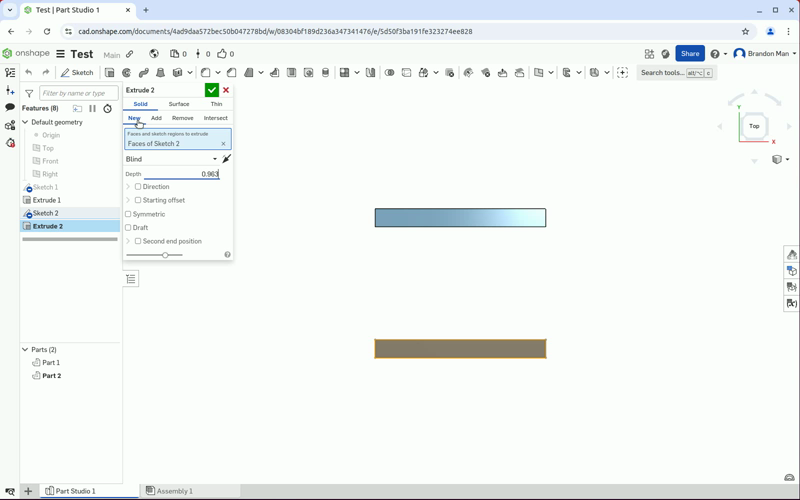
key(enter)
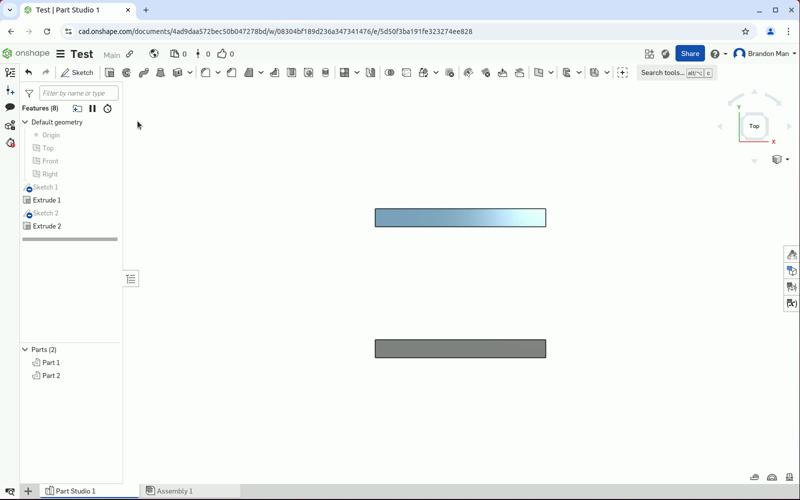
key(shift+h)
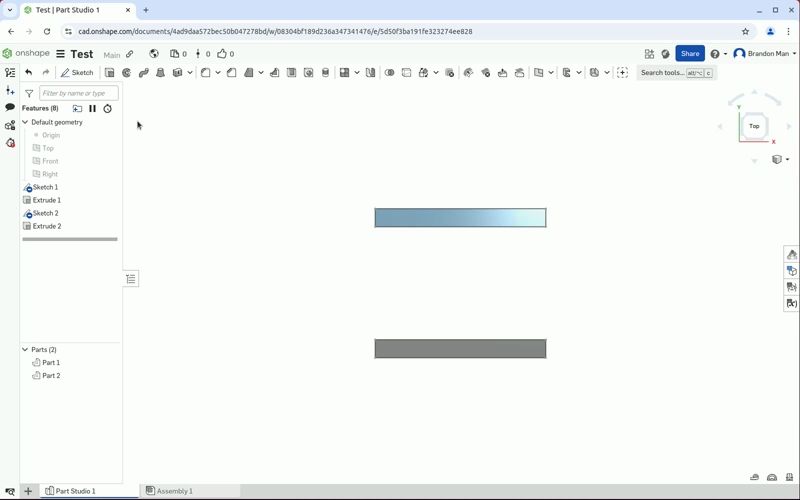
key(shift+h)
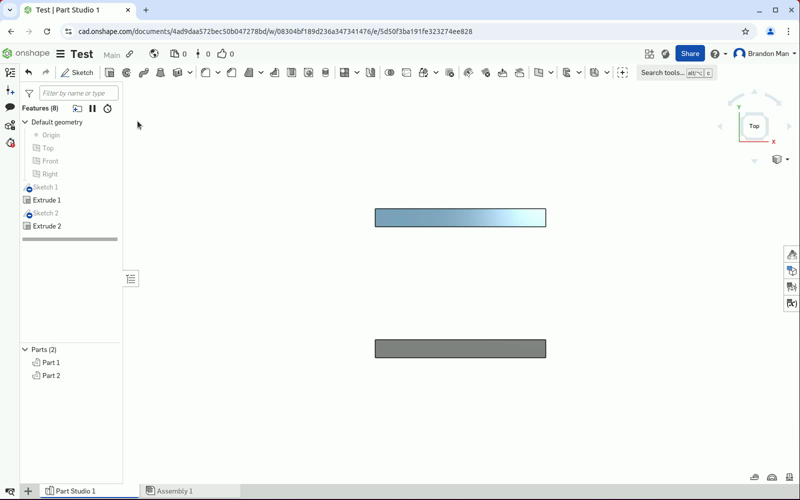
mouse_move(73, 189)
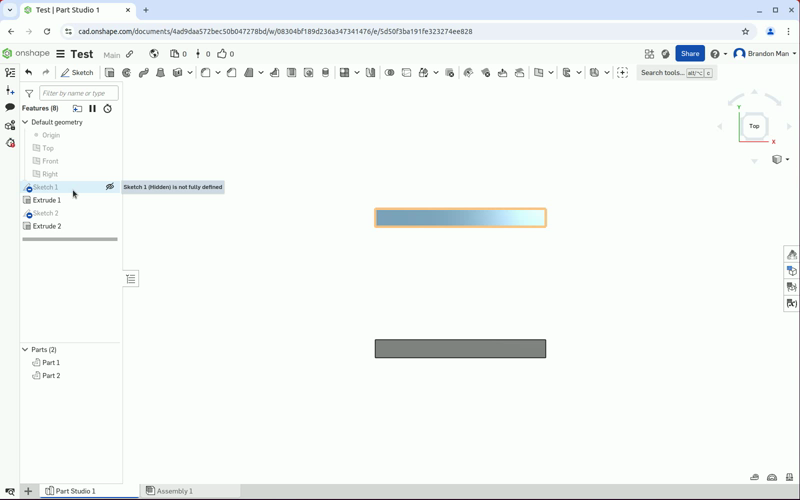
click(73, 189)
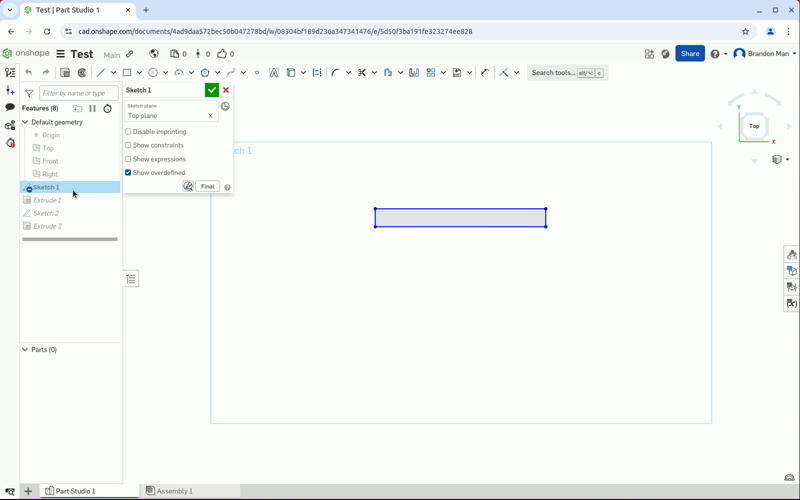
mouse_move(229, 92)
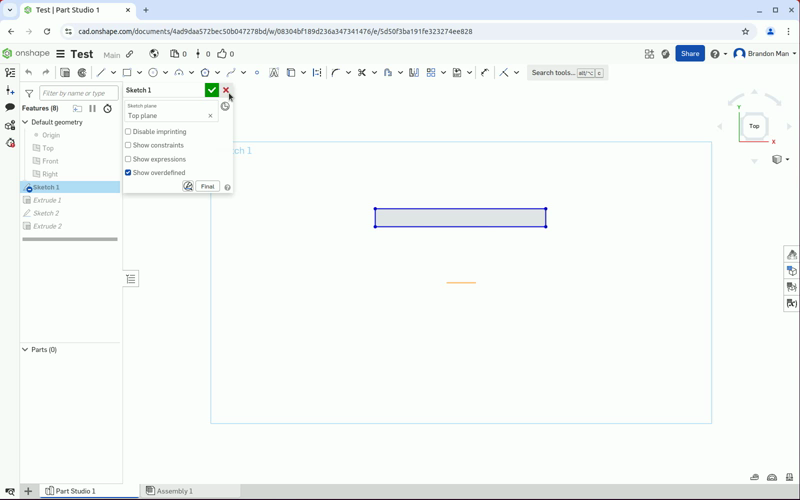
click(229, 92)
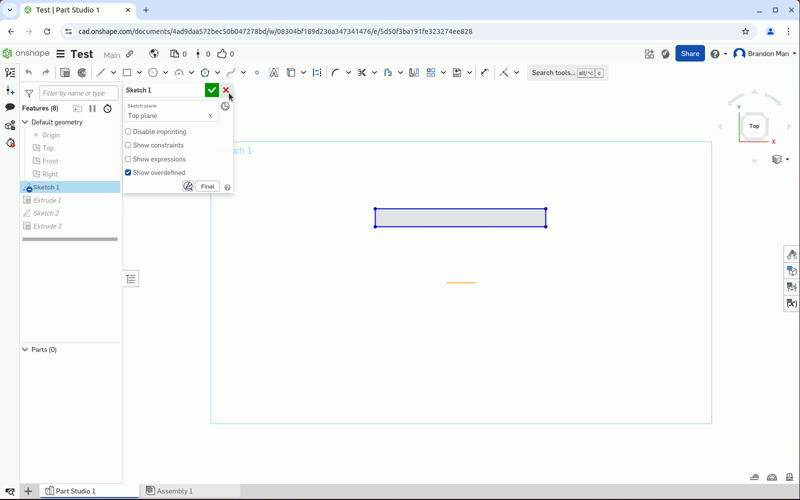
key(shift+s)
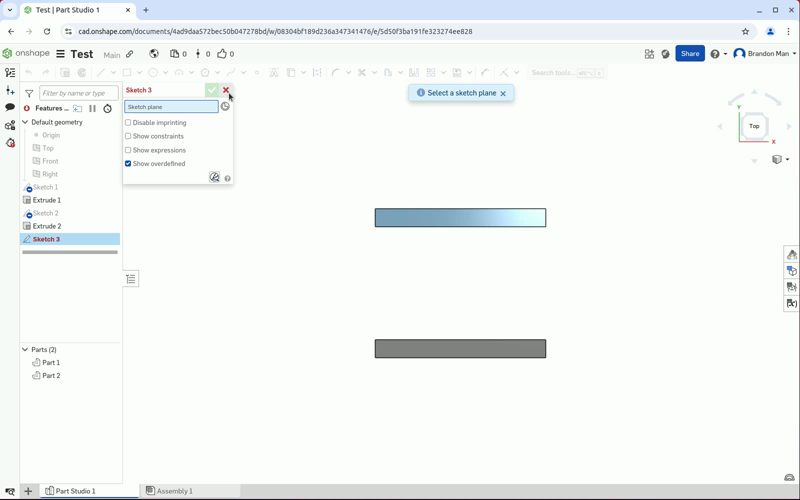
mouse_move(73, 150)
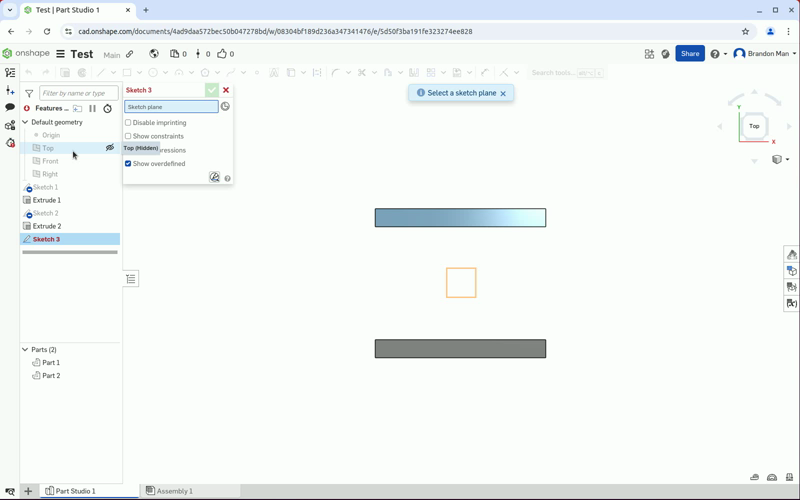
click(73, 150)
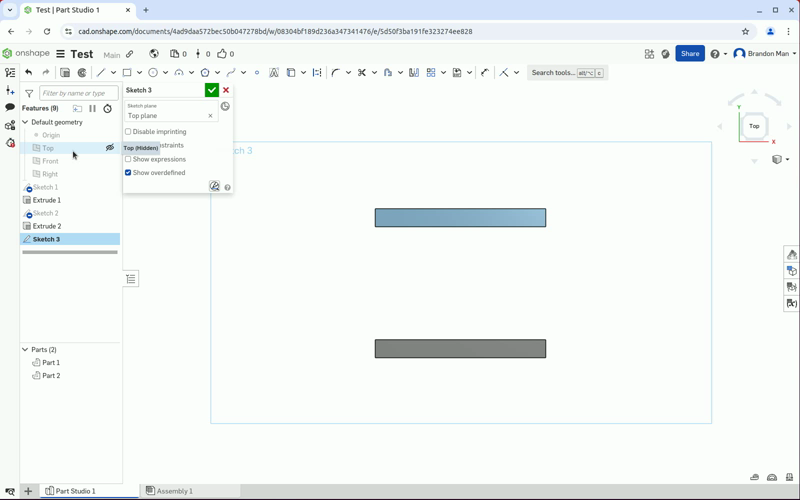
mouse_move(73, 352)
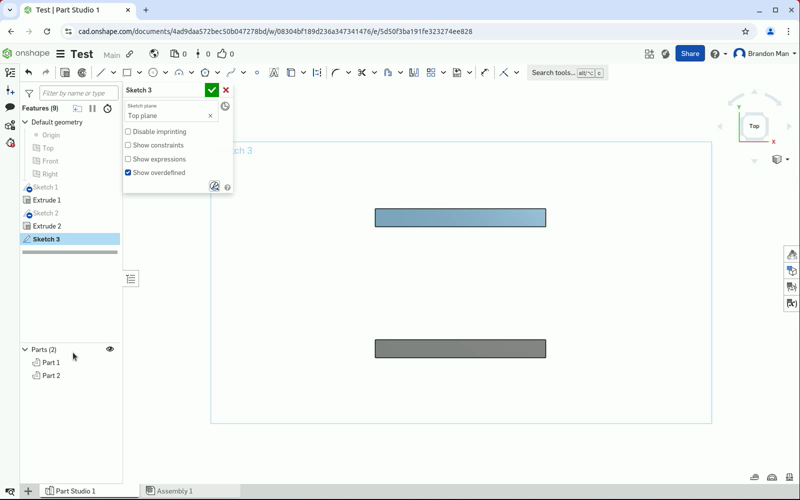
key(y)
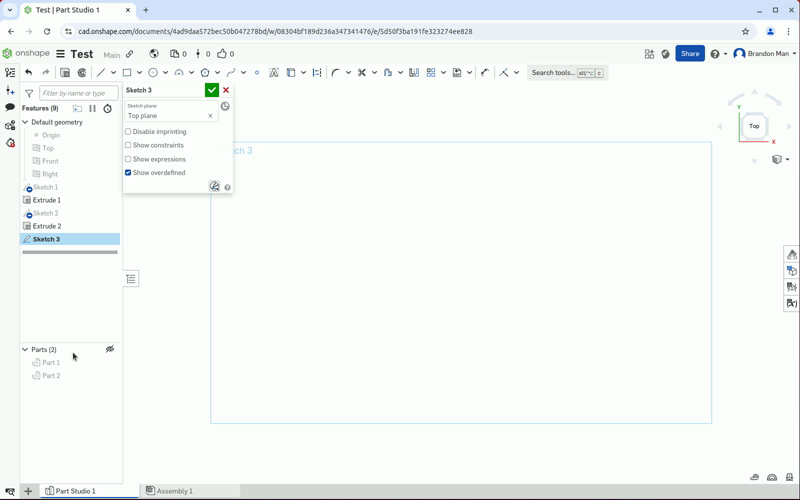
key(l)
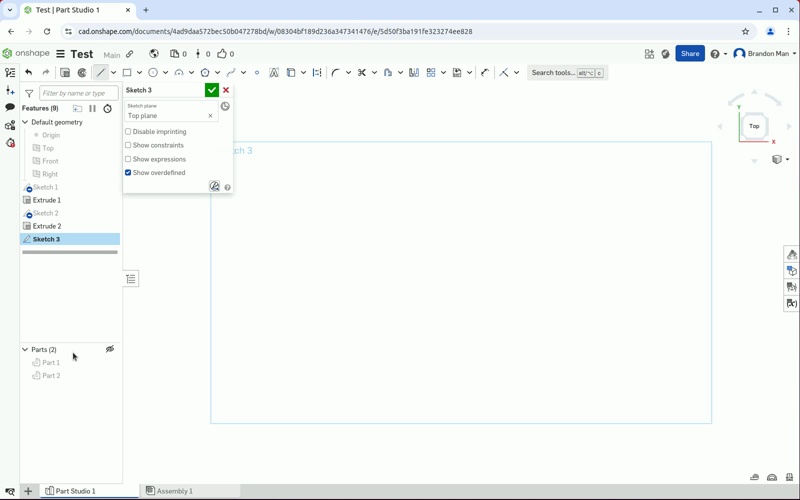
key_down(shift)
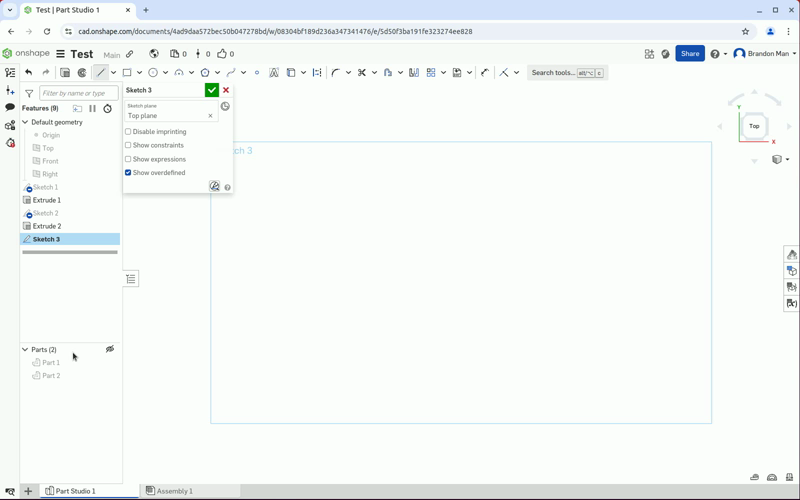
mouse_move(546, 357)
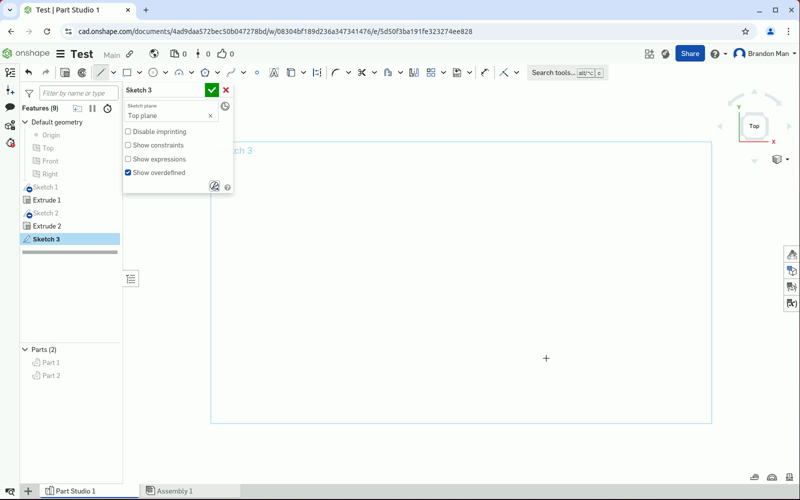
click(546, 357)
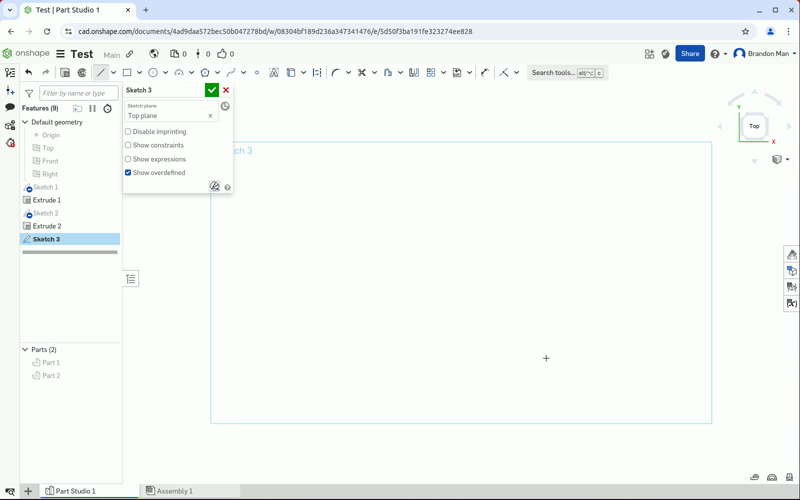
key_up(shift)
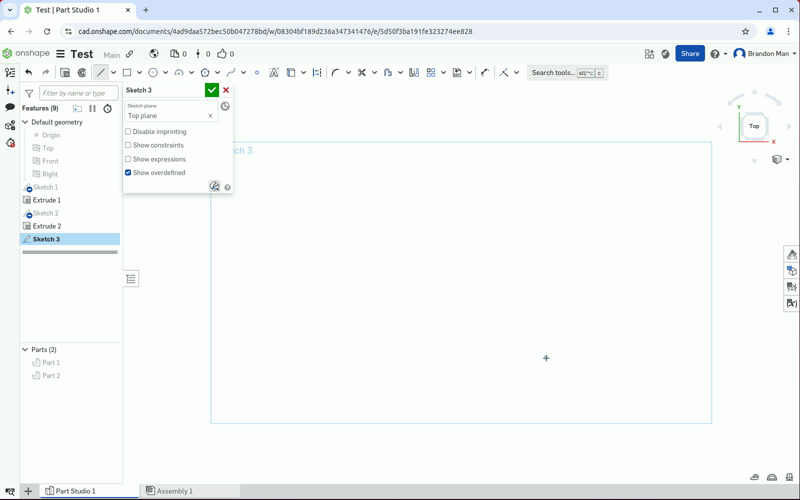
key_down(shift)
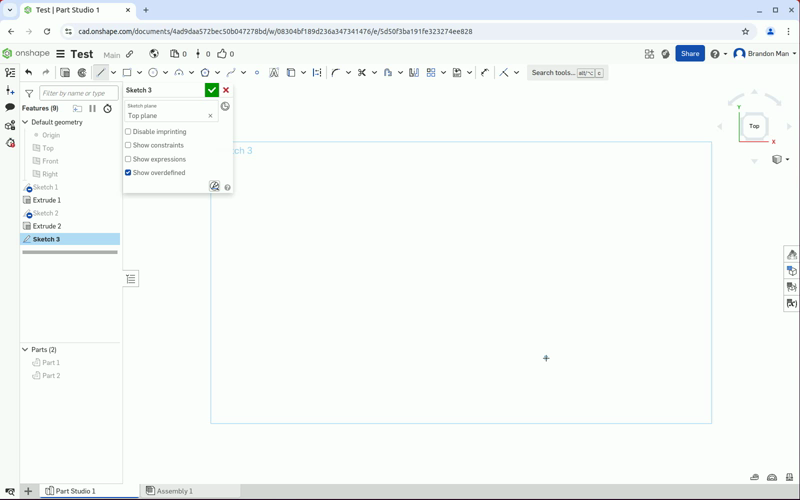
mouse_move(576, 357)
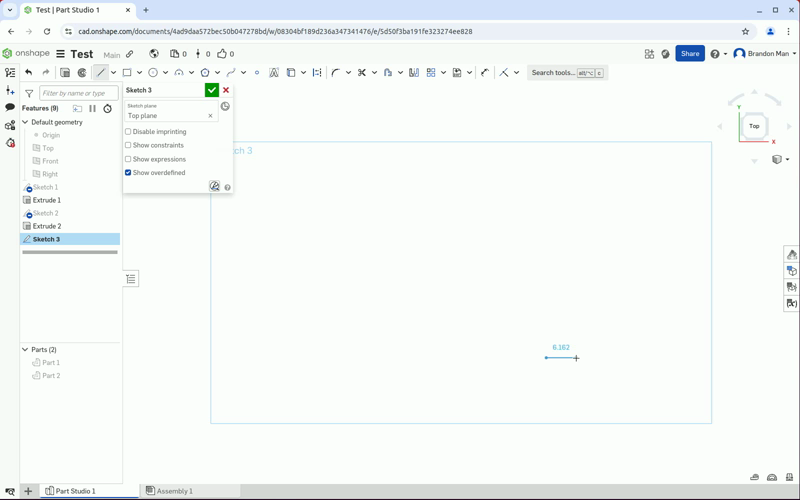
mouse_move(574, 357)
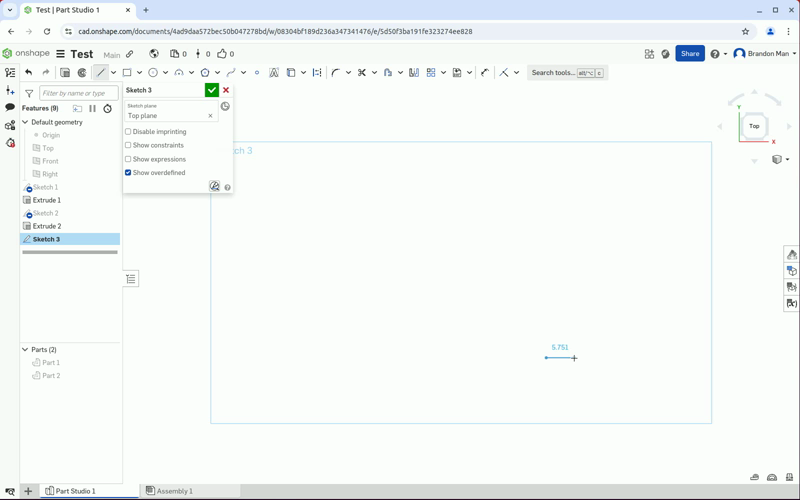
click(574, 357)
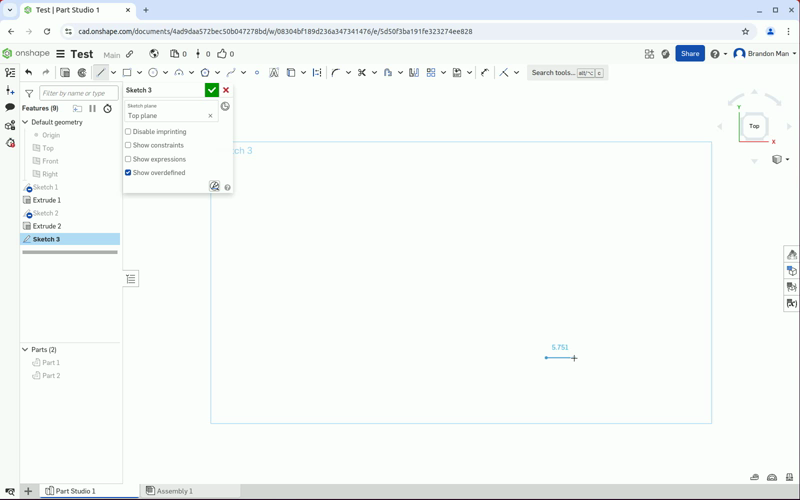
key_up(shift)
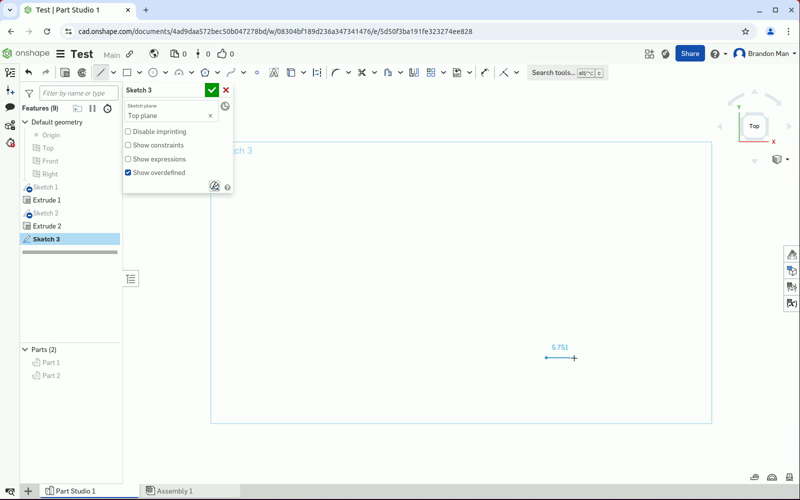
key_down(shift)
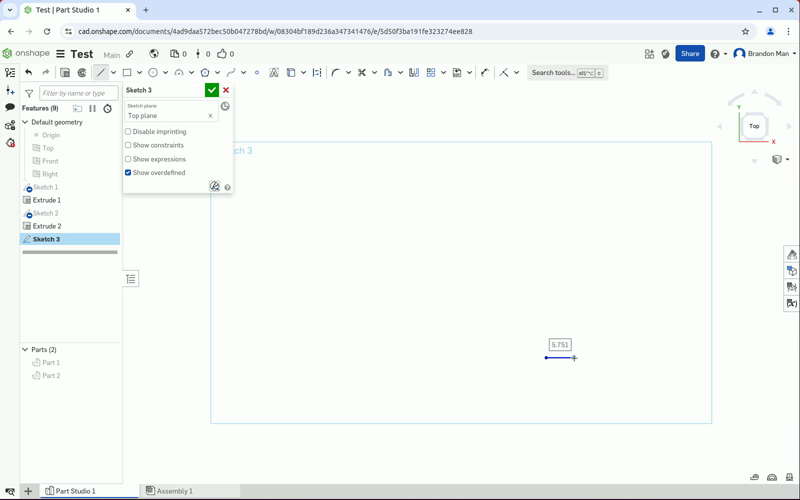
mouse_move(589, 357)
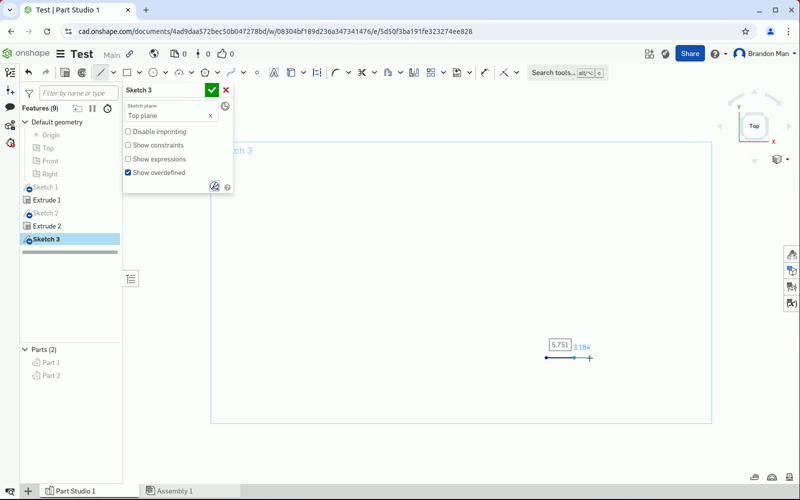
mouse_move(574, 338)
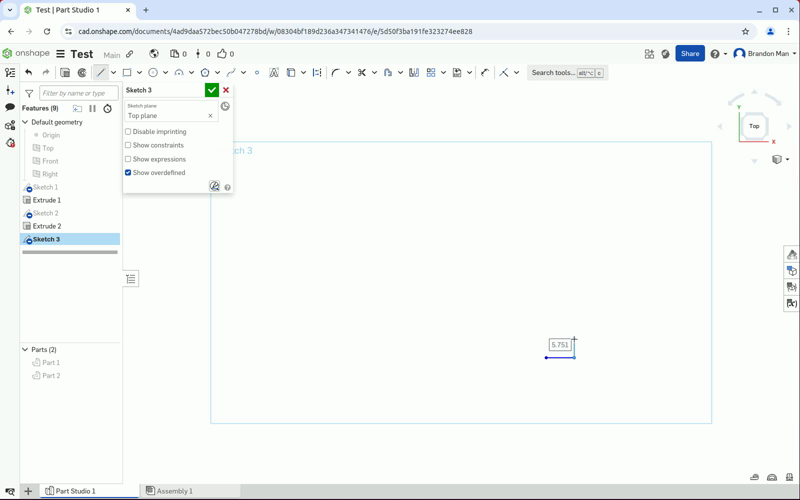
click(574, 338)
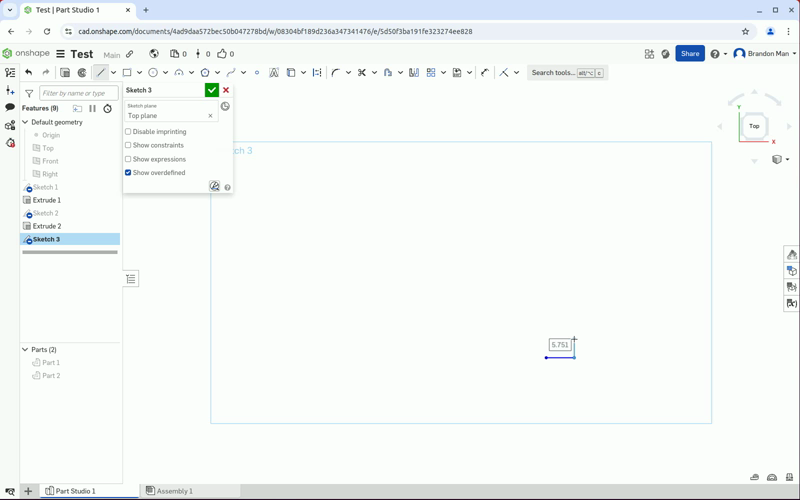
key_up(shift)
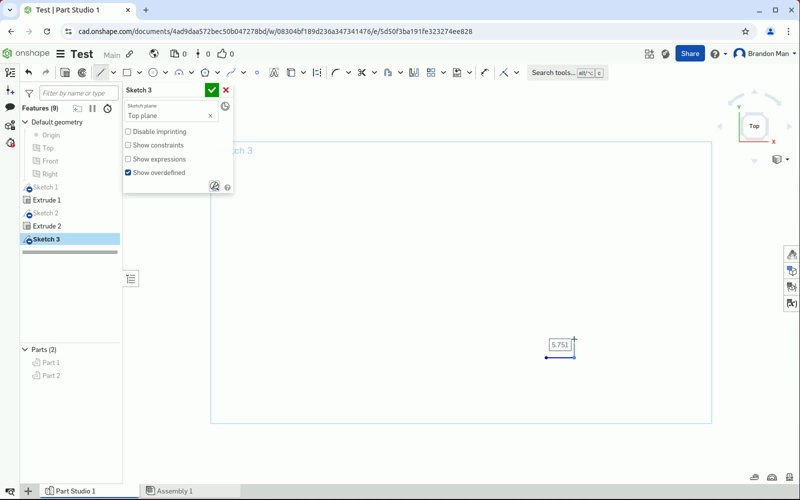
key_down(shift)
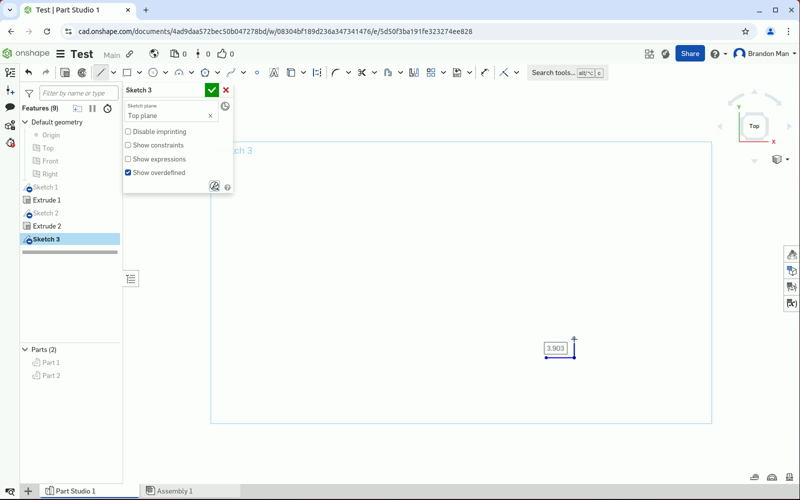
mouse_move(589, 338)
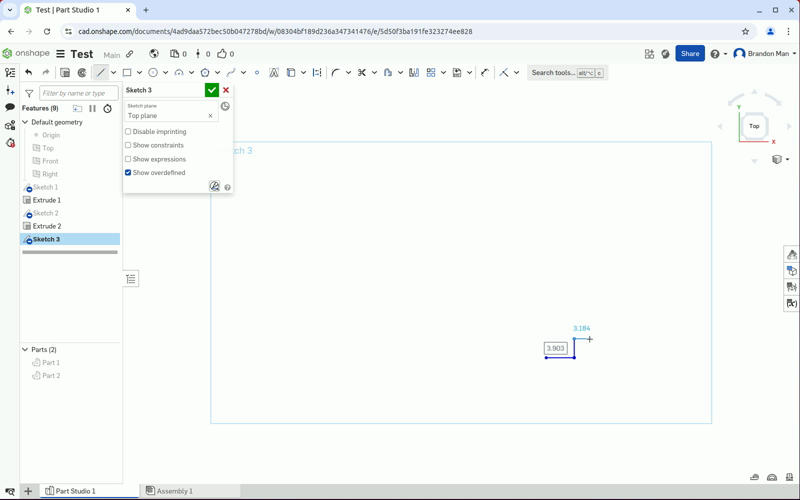
mouse_move(546, 338)
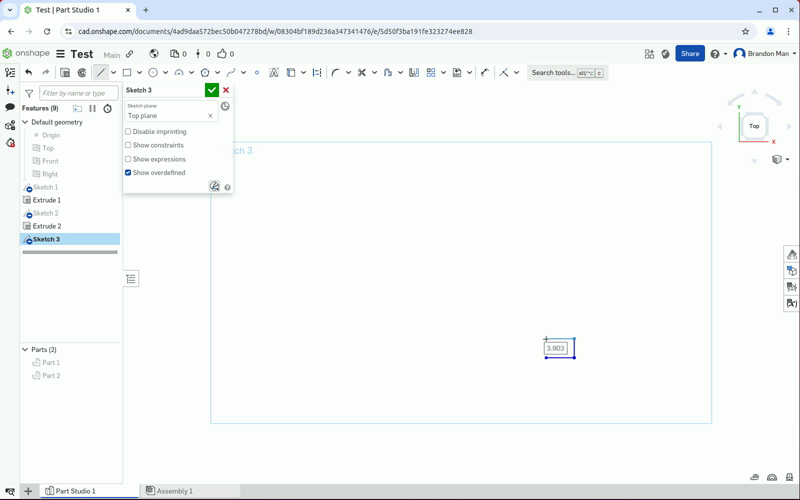
click(546, 338)
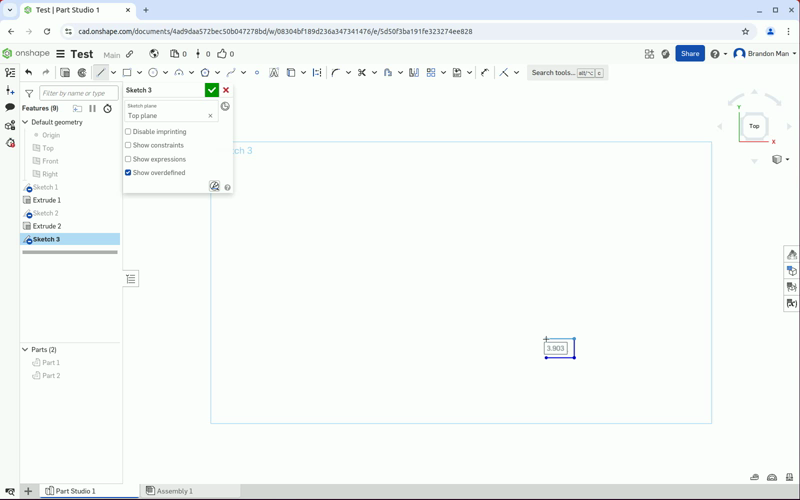
key_up(shift)
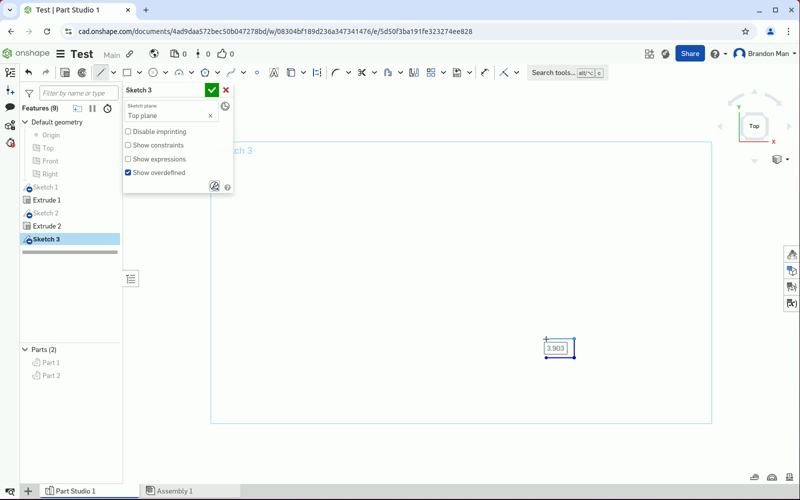
mouse_move(576, 338)
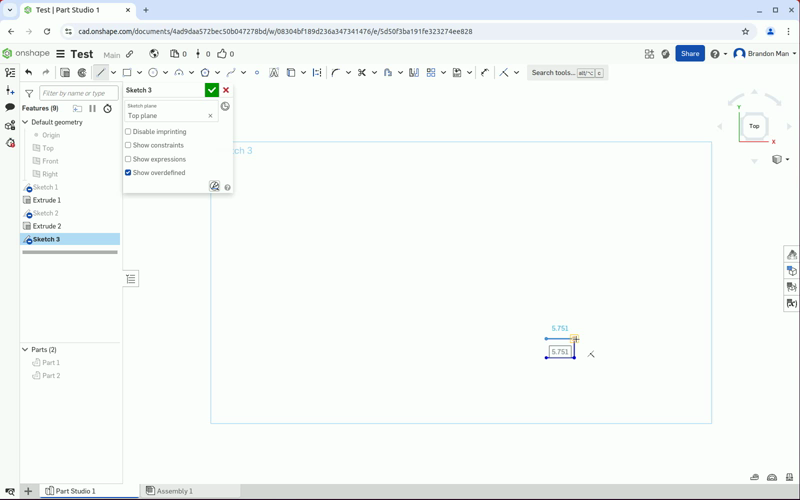
key_down(shift)
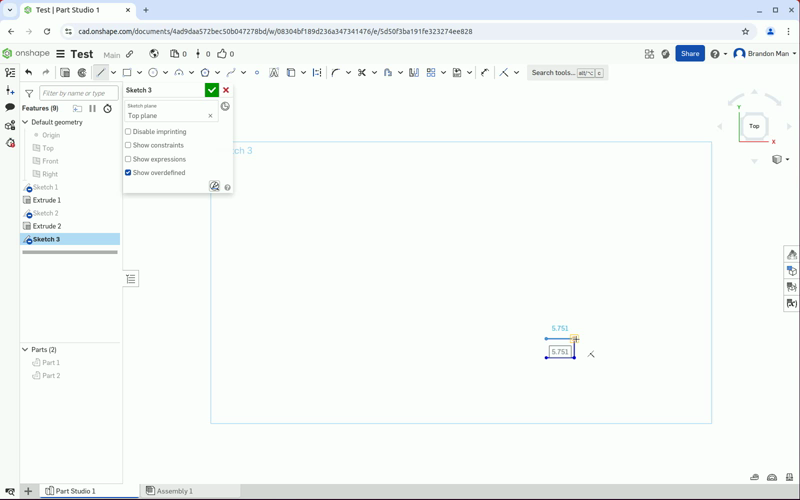
mouse_move(546, 357)
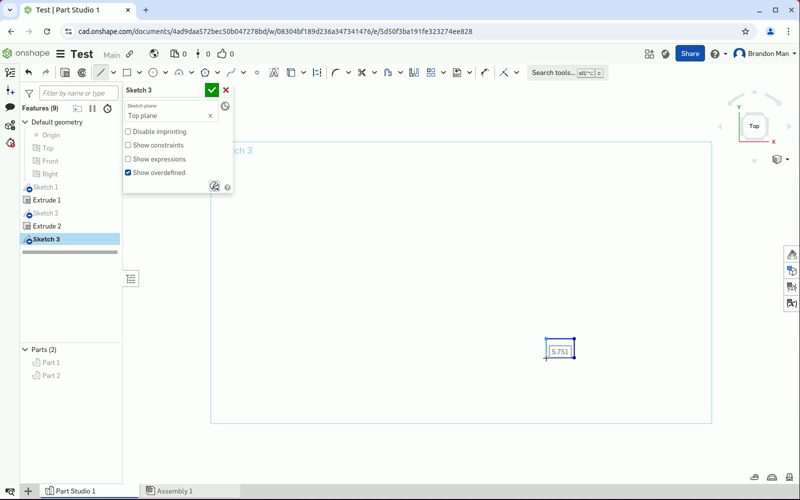
key_up(shift)
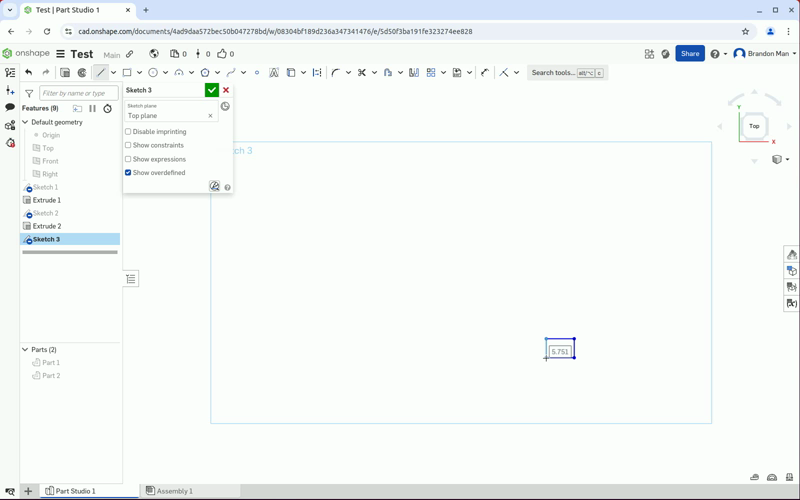
click(546, 357)
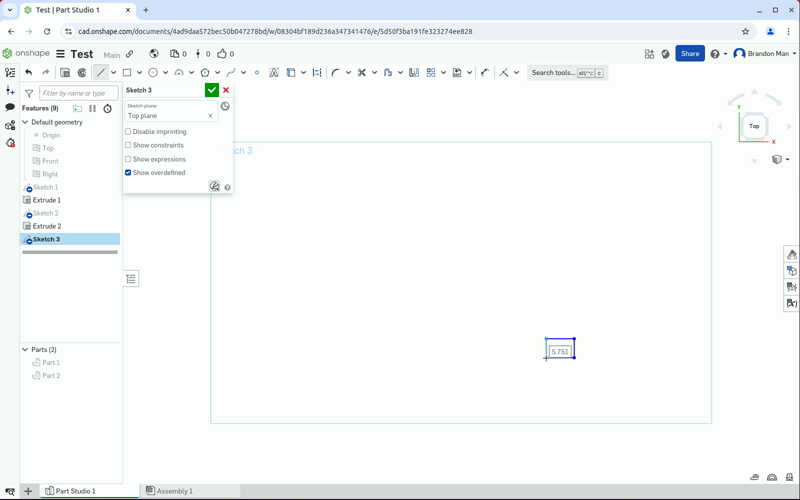
key(esc)
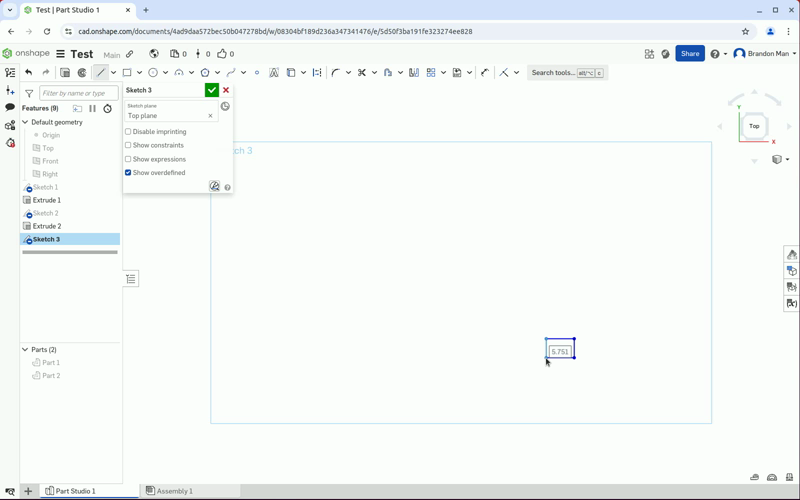
mouse_move(555, 351)
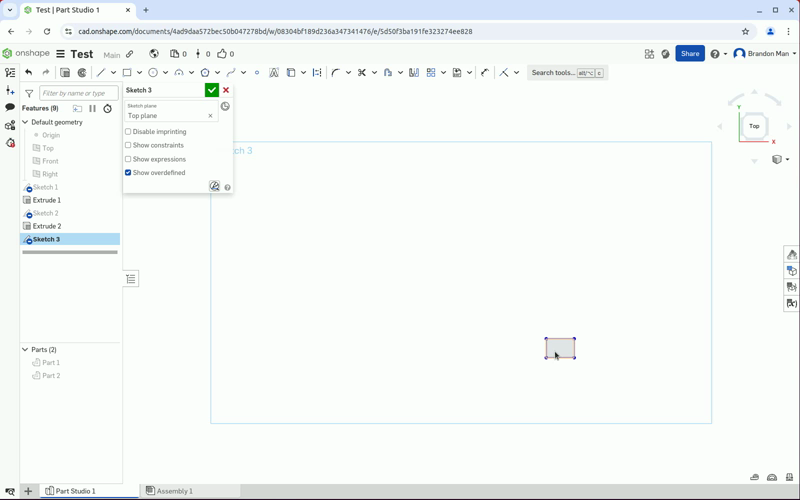
scroll(6)
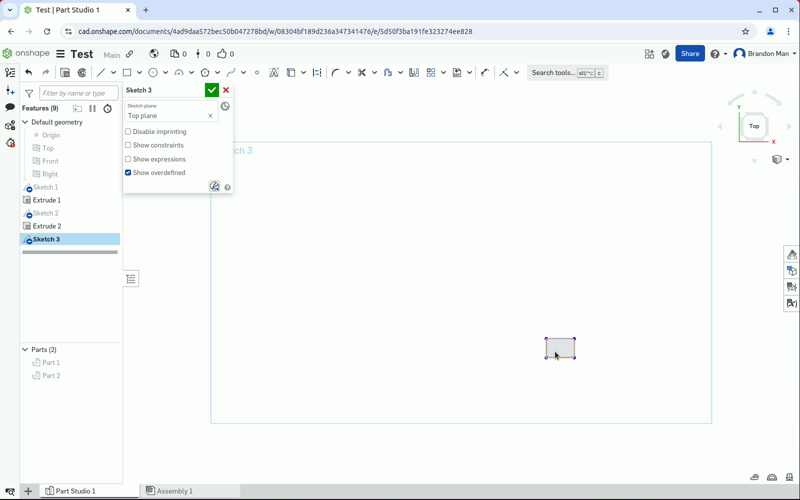
scroll(6)
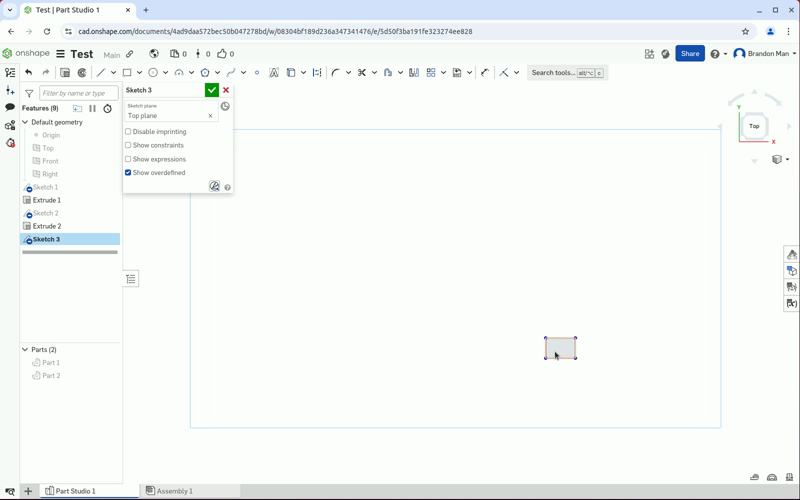
scroll(6)
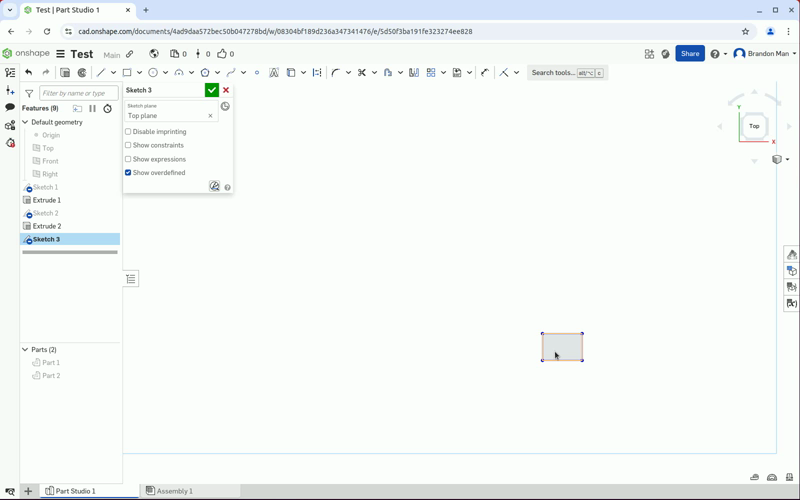
scroll(6)
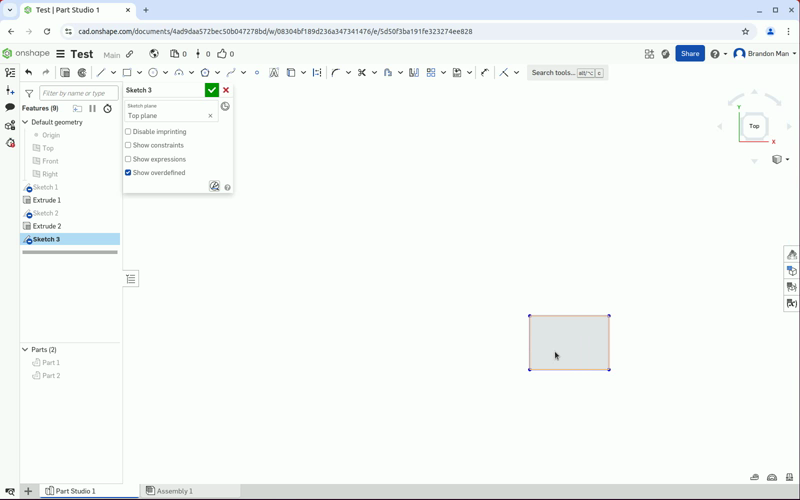
scroll(6)
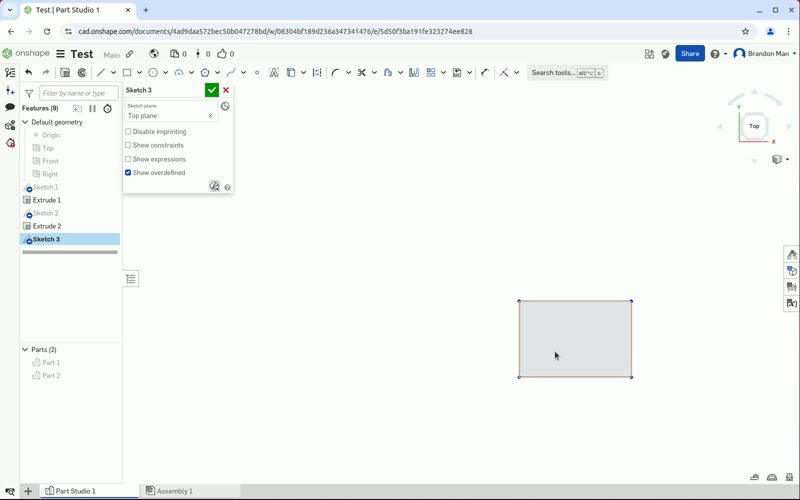
scroll(6)
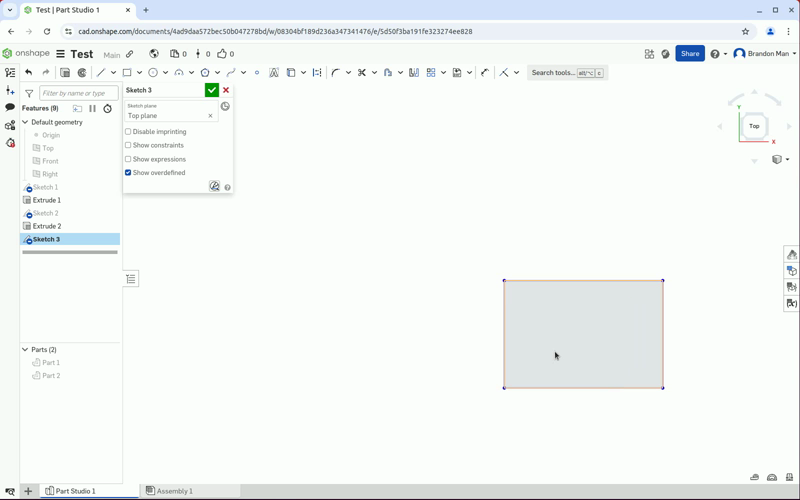
scroll(6)
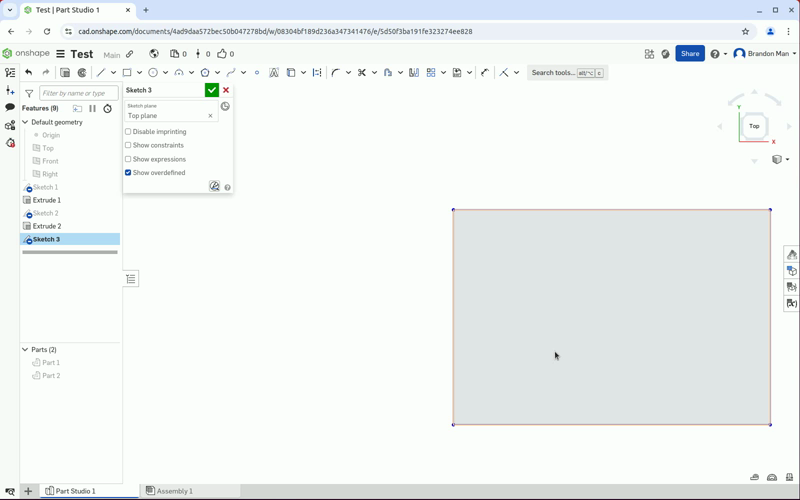
click(555, 351)
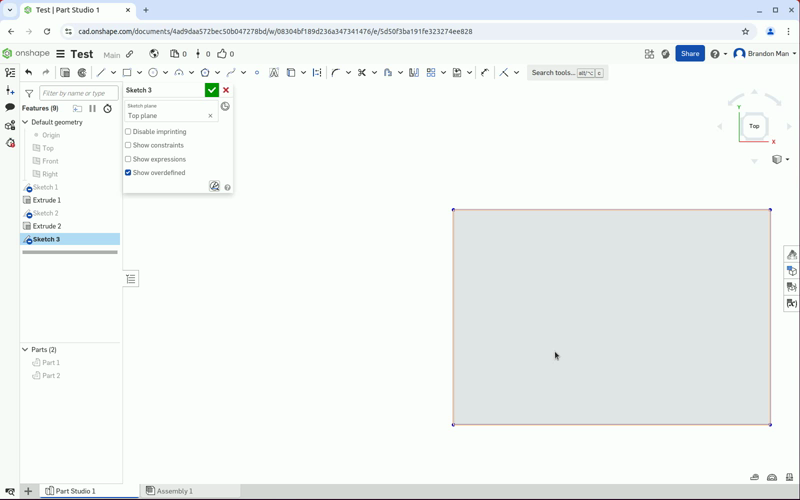
scroll(-6)
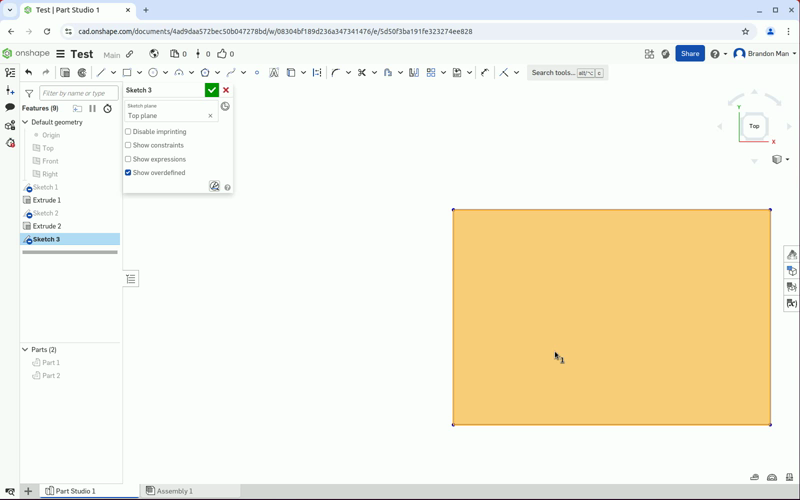
scroll(-6)
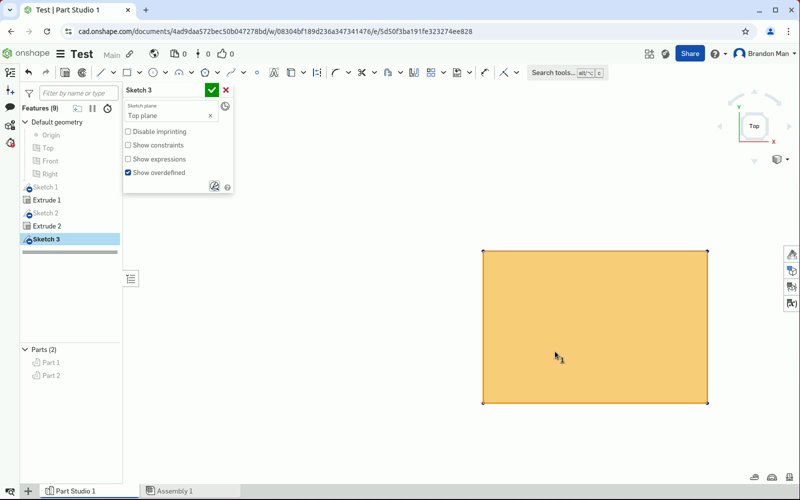
scroll(-6)
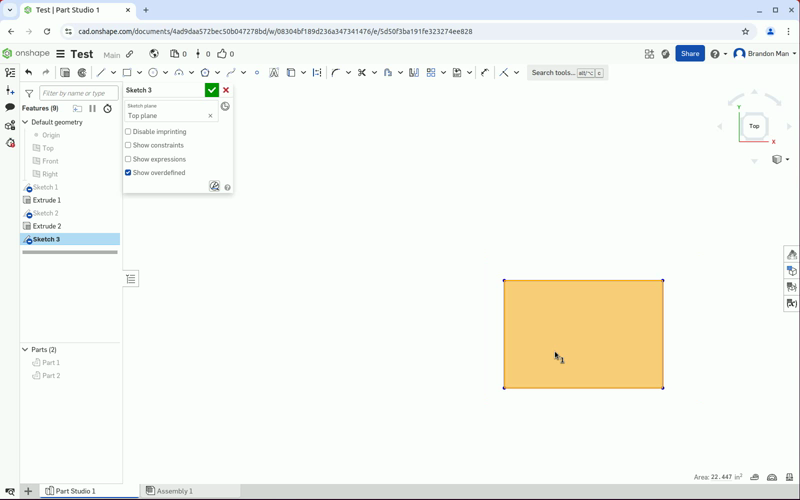
scroll(-6)
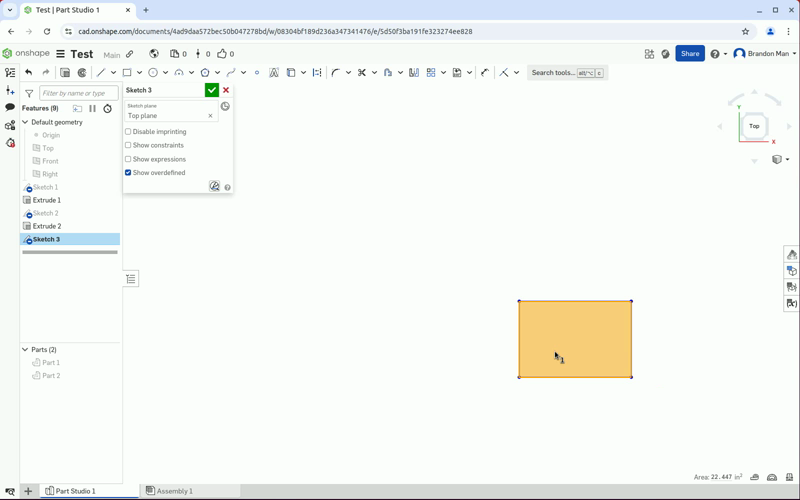
scroll(-6)
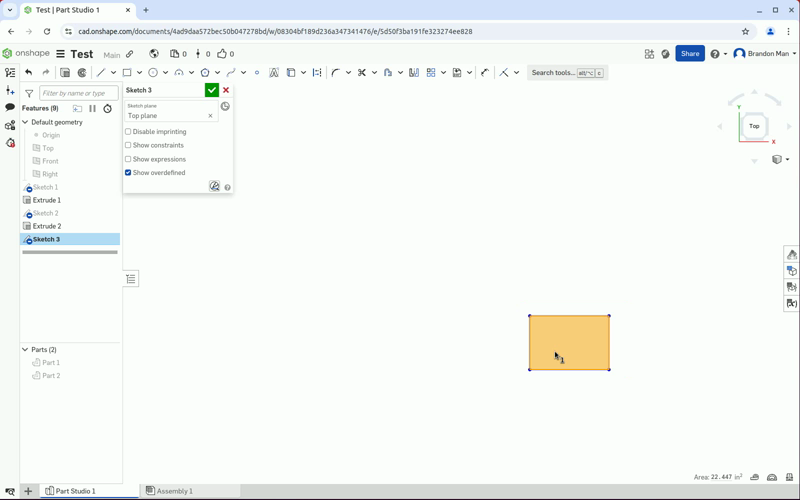
scroll(-6)
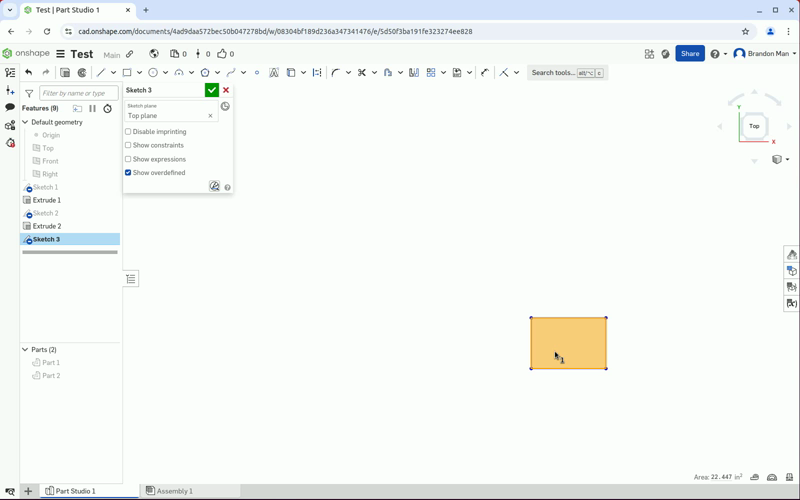
scroll(-6)
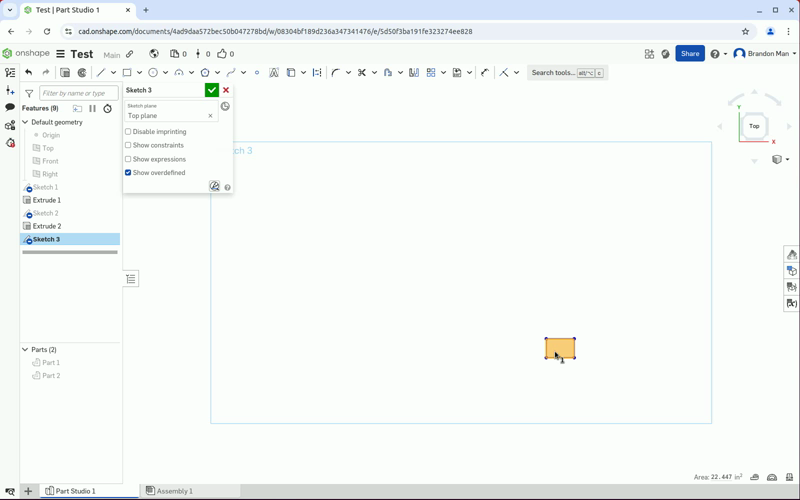
mouse_move(73, 352)
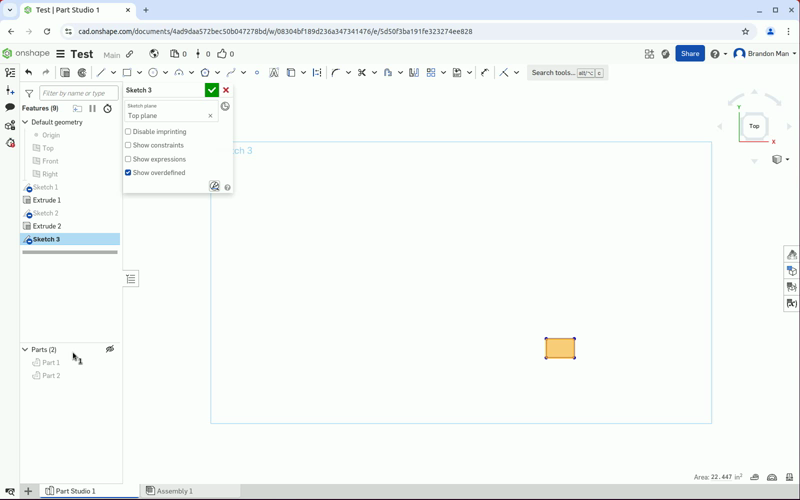
key(shift+y)
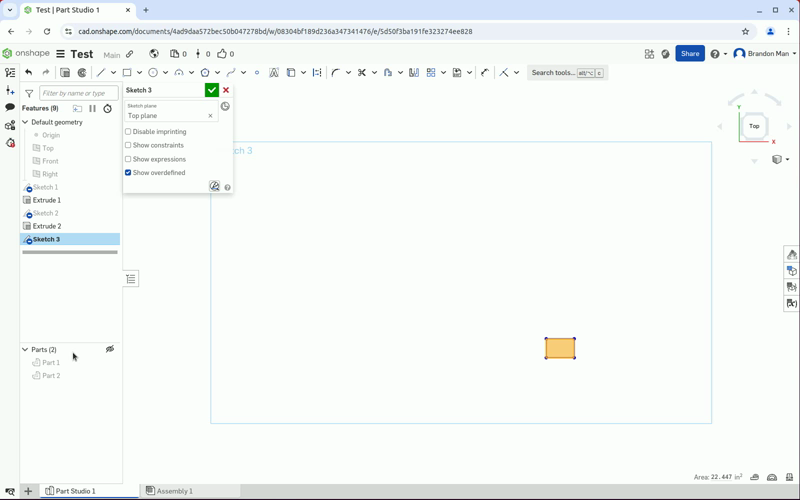
key(shift+e)
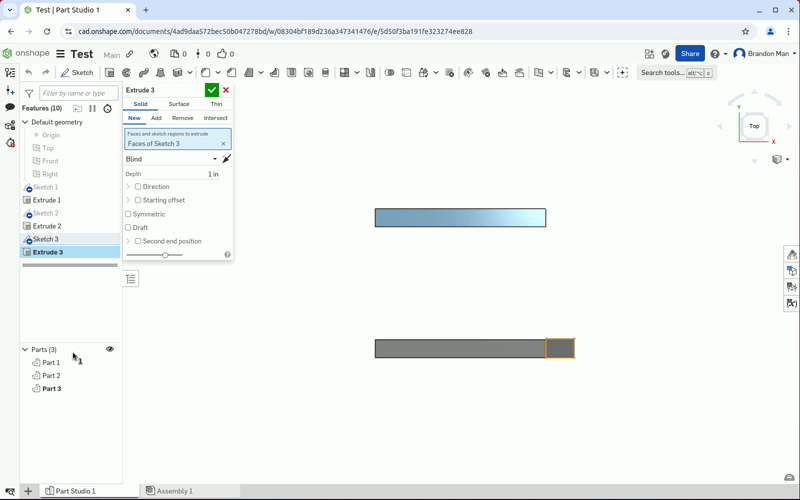
mouse_move(143, 106)
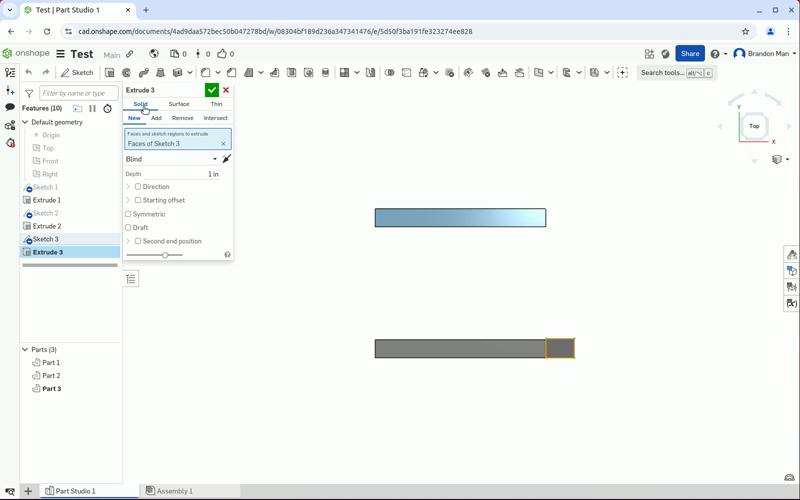
click(143, 106)
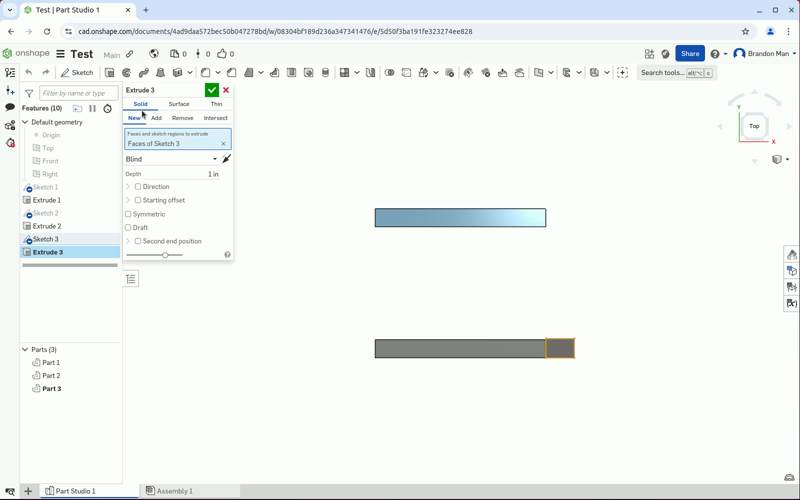
mouse_move(137, 120)
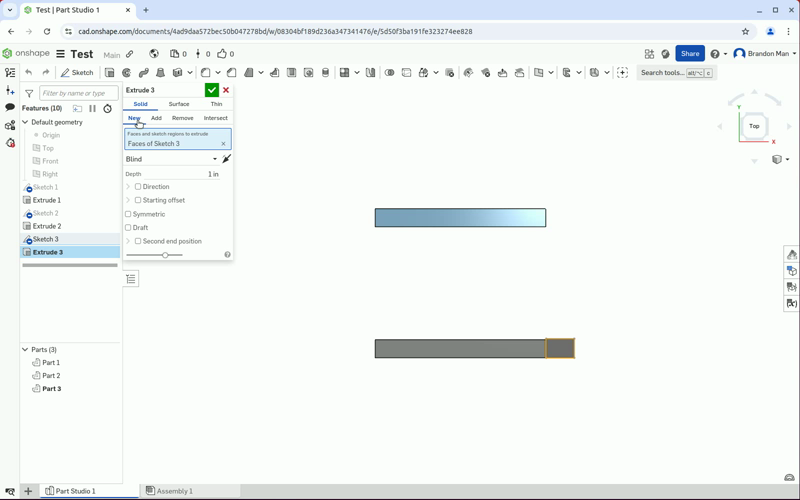
click(137, 120)
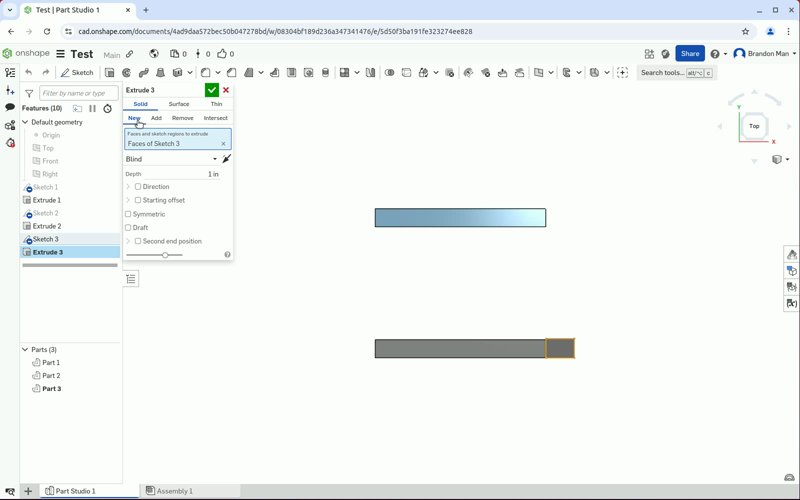
key(tab, 4)
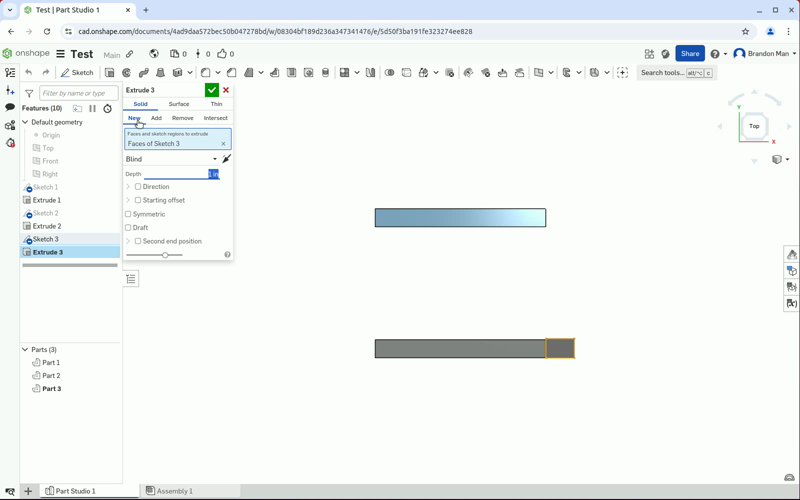
text(3.851)
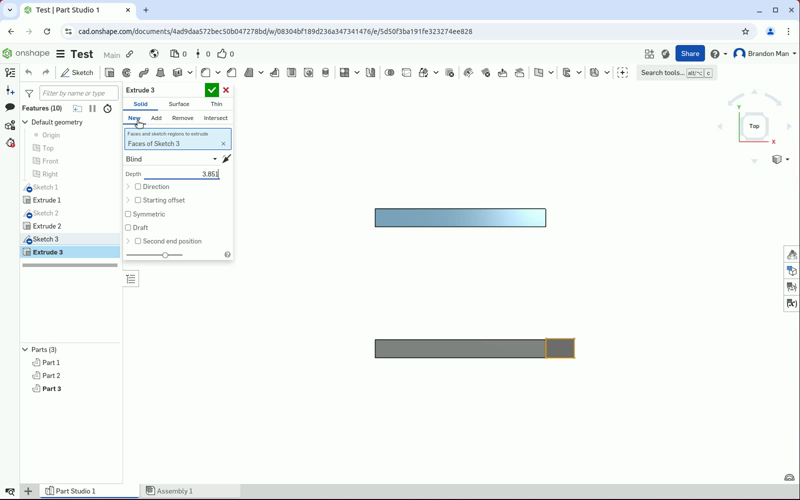
key(enter)
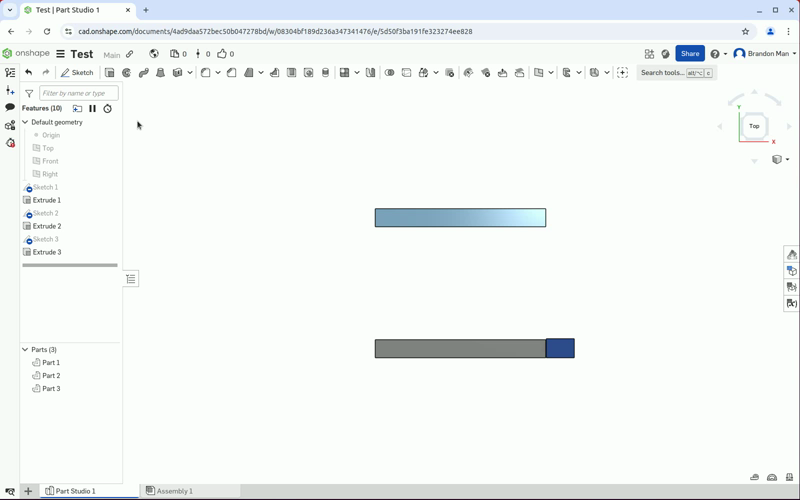
key(shift+h)
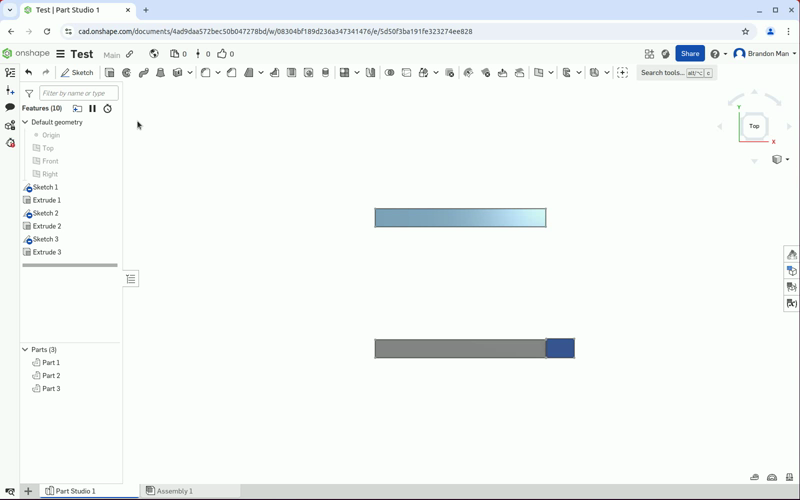
key(shift+h)
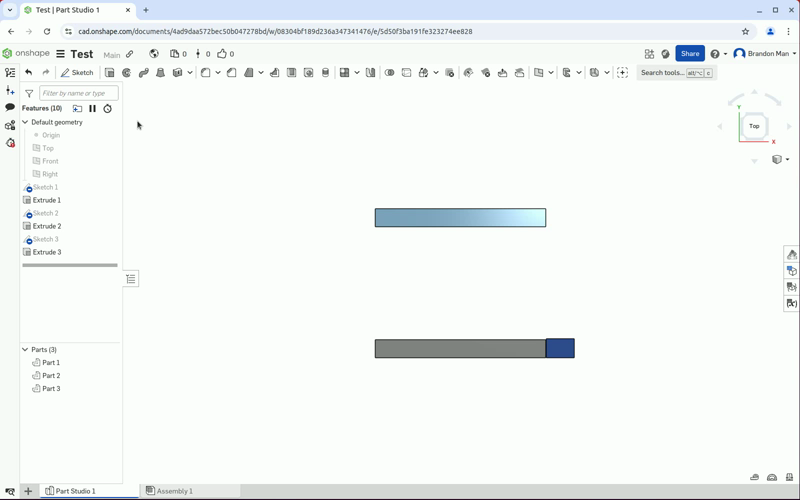
mouse_move(73, 189)
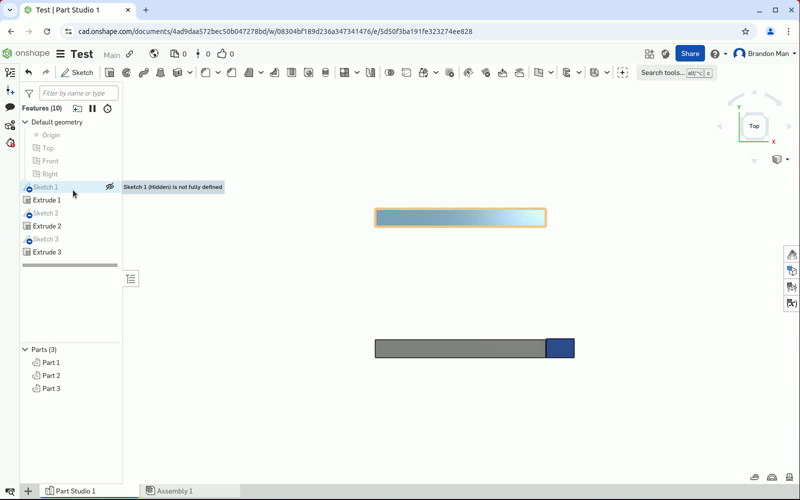
click(73, 189)
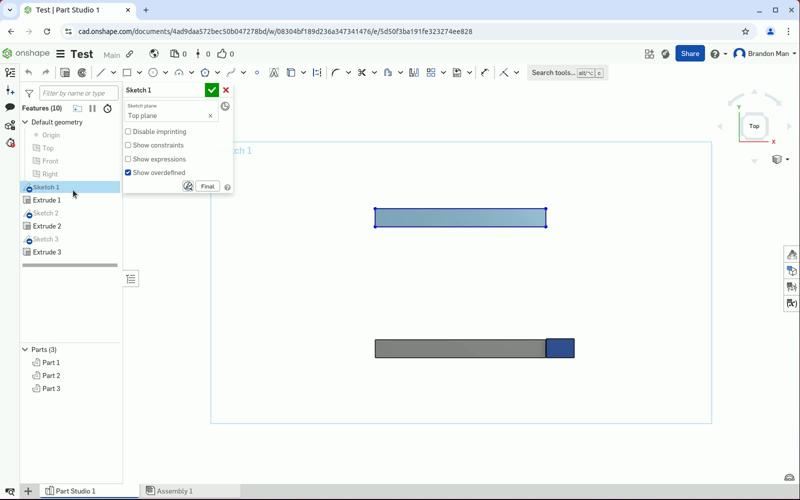
mouse_move(229, 92)
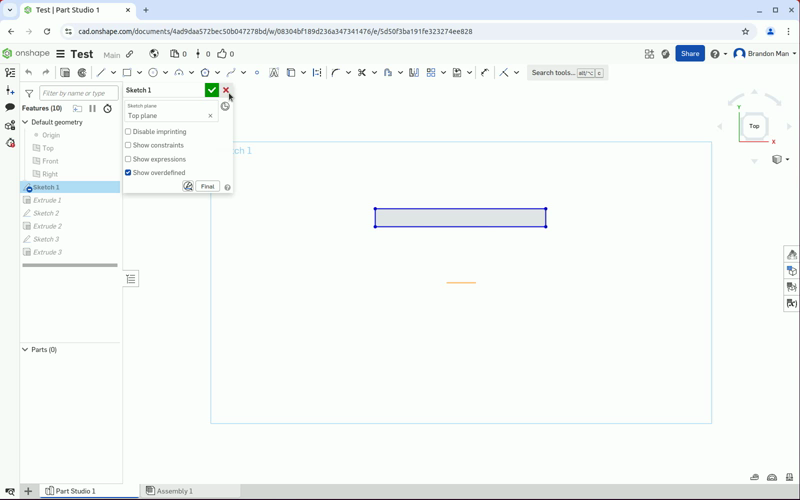
click(229, 92)
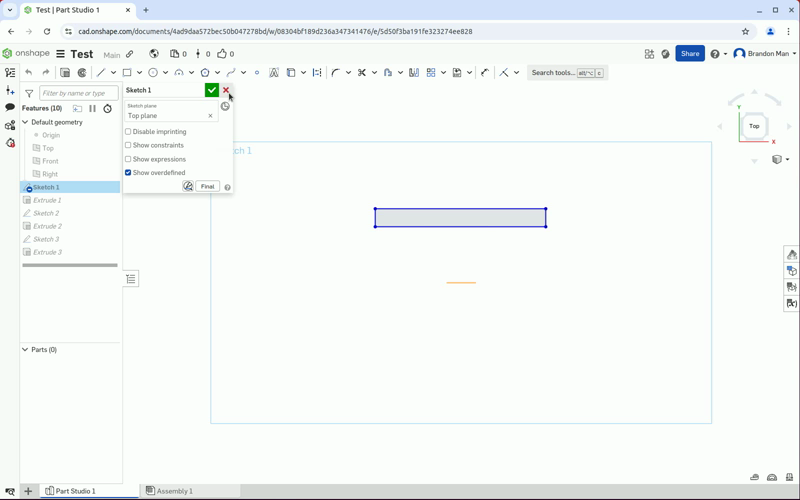
key(shift+s)
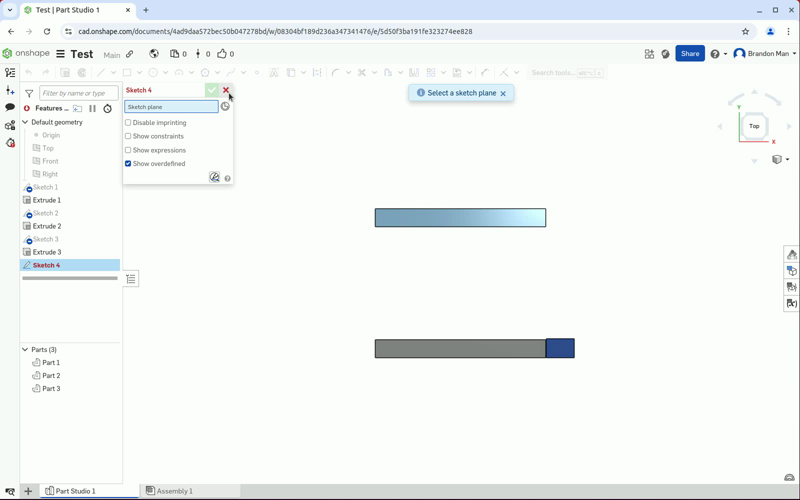
mouse_move(73, 150)
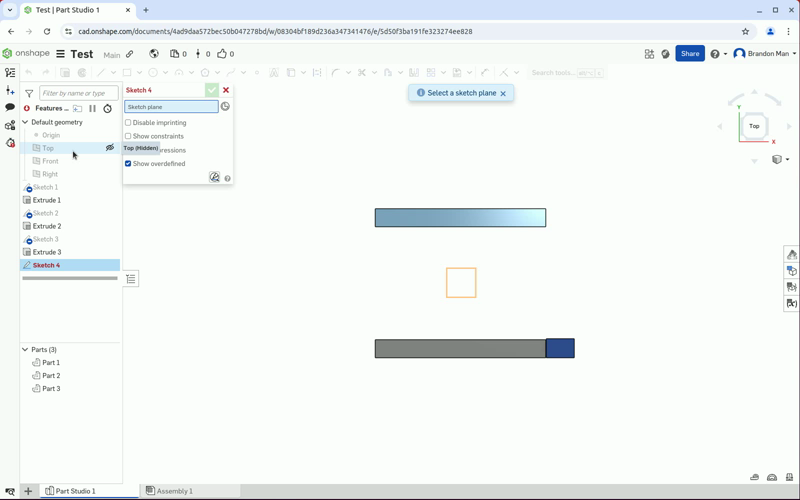
click(73, 150)
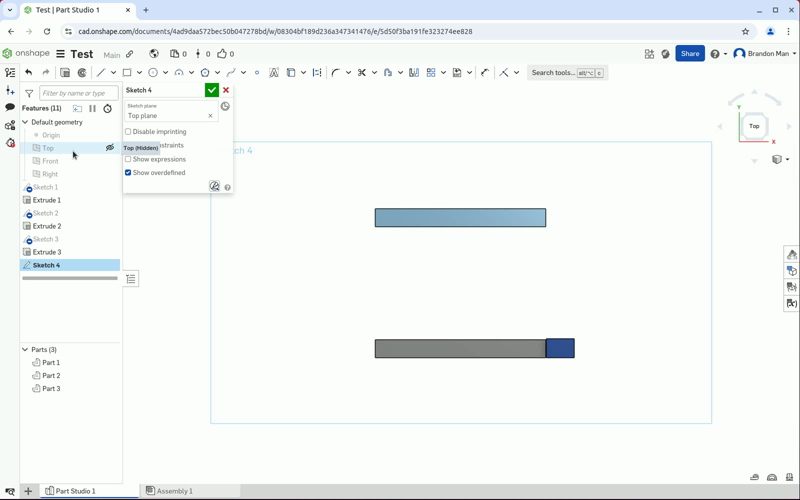
mouse_move(73, 352)
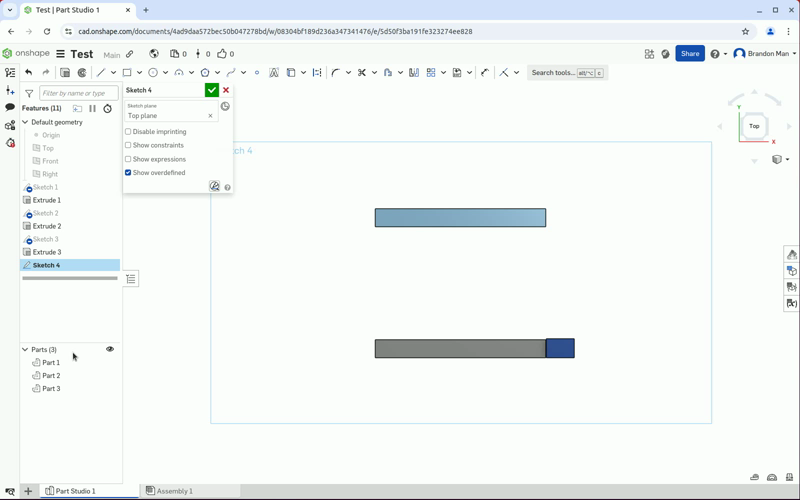
key(y)
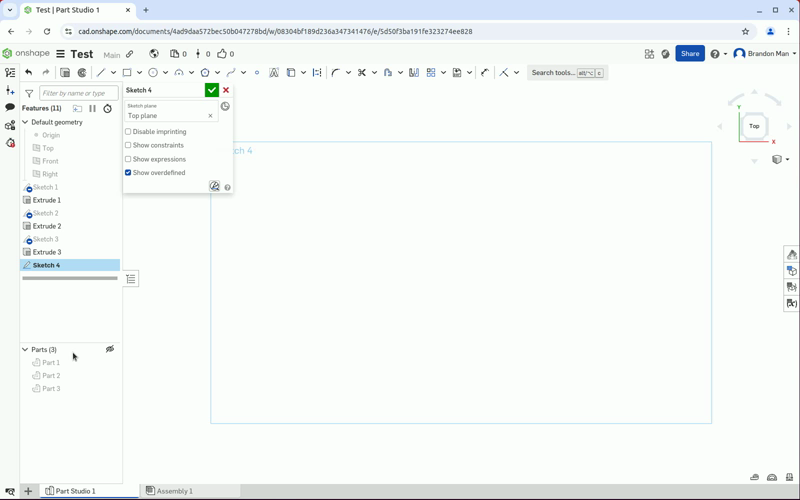
key(l)
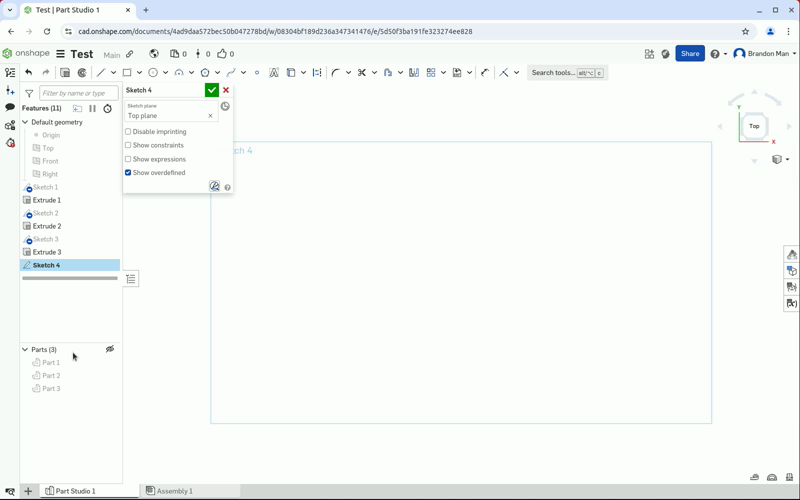
key_down(shift)
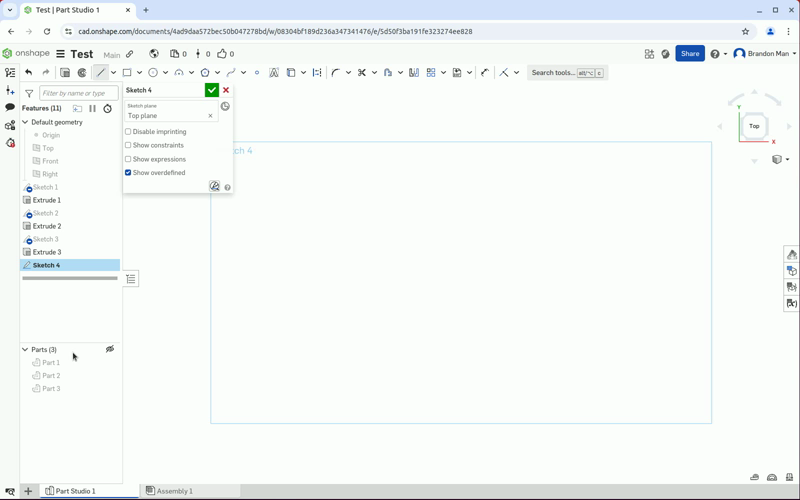
mouse_move(348, 357)
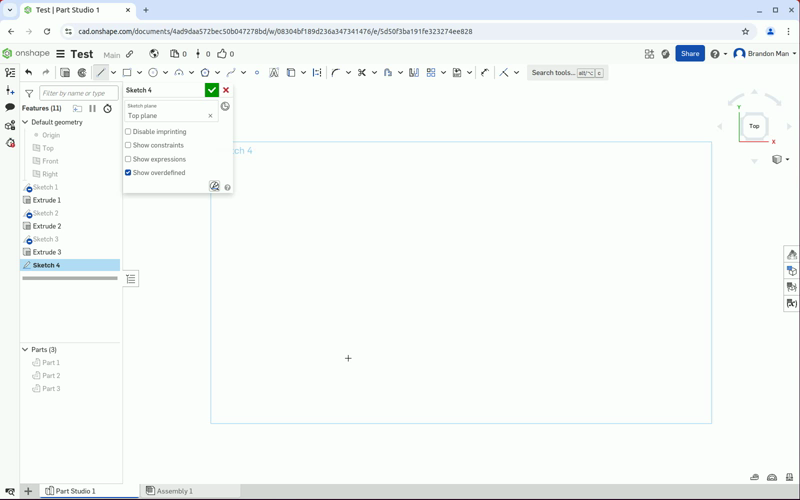
click(348, 357)
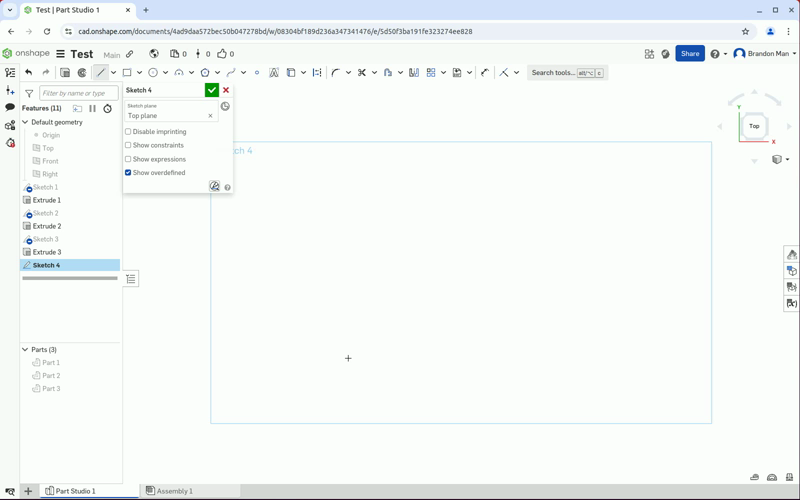
key_up(shift)
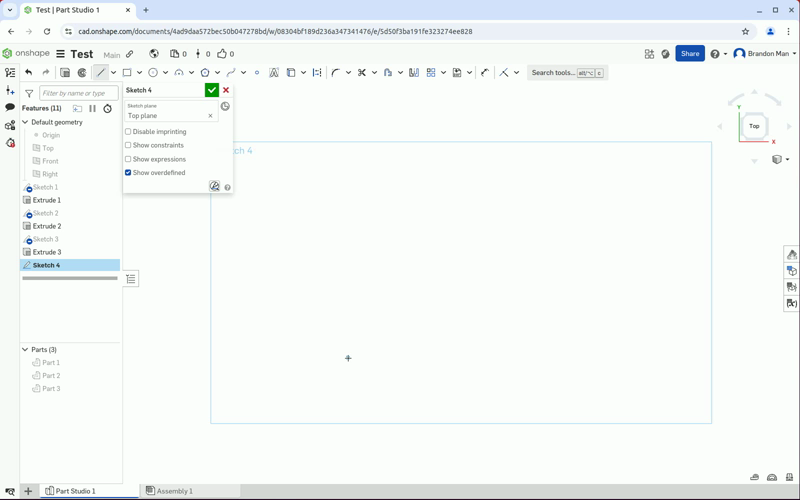
key_down(shift)
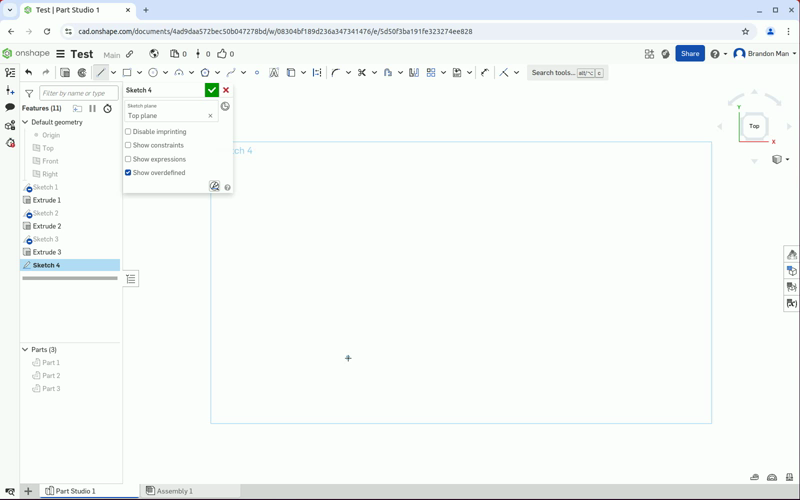
mouse_move(378, 357)
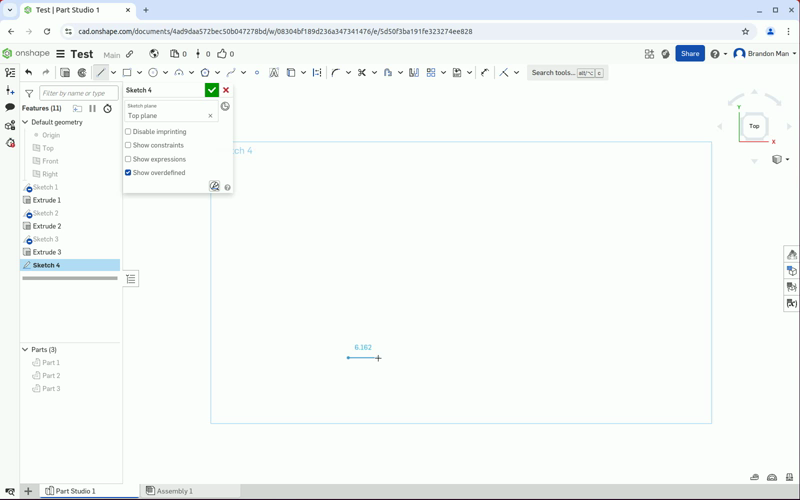
mouse_move(376, 357)
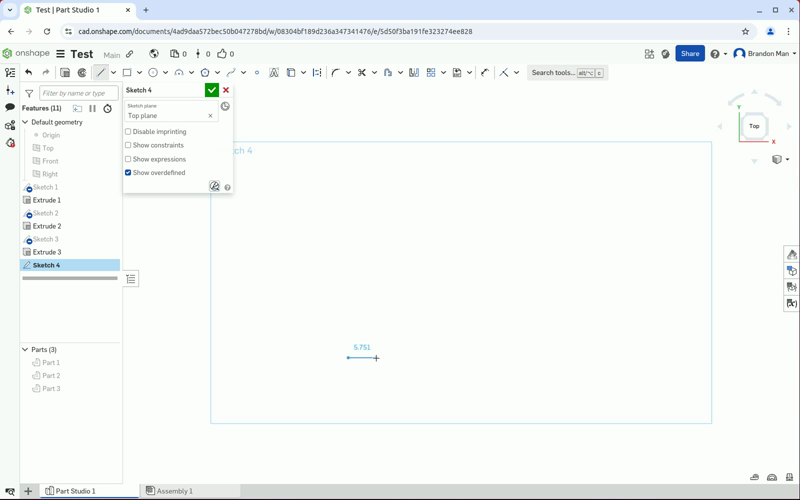
click(376, 357)
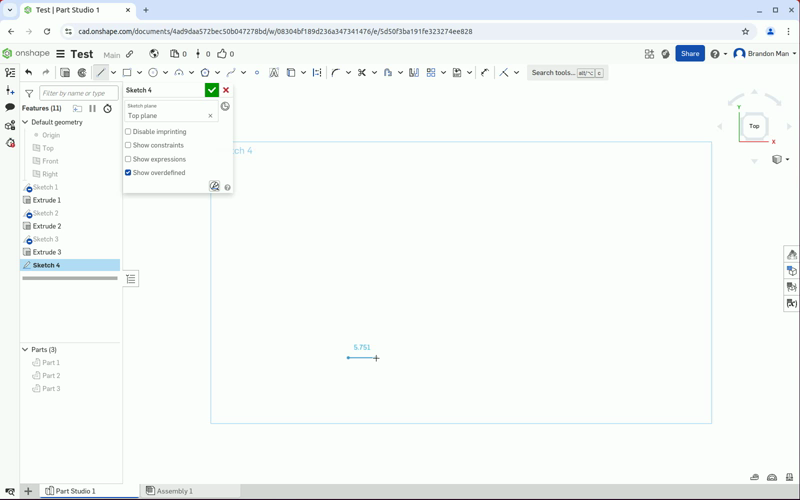
key_up(shift)
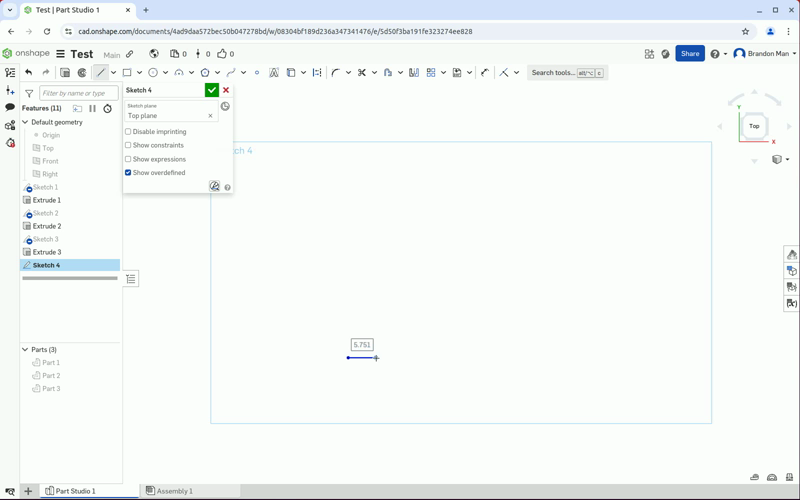
key_down(shift)
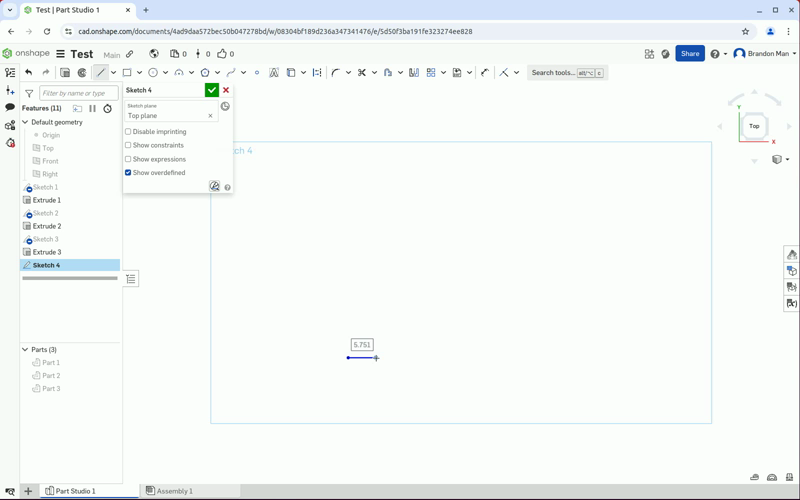
mouse_move(406, 357)
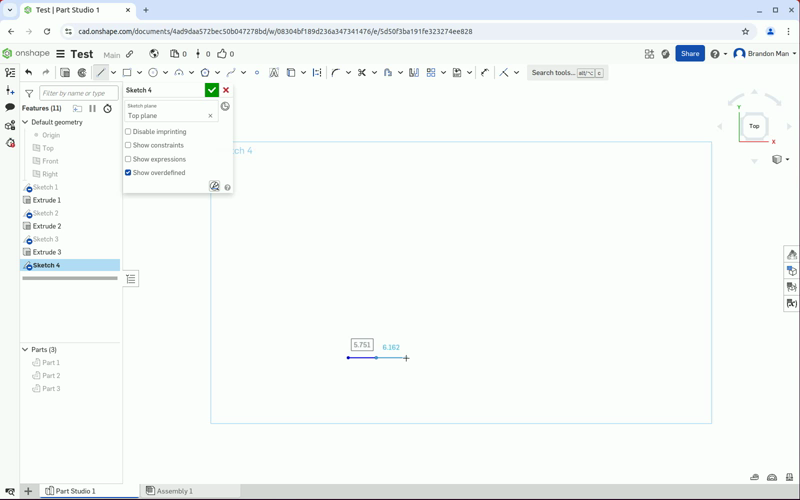
mouse_move(376, 338)
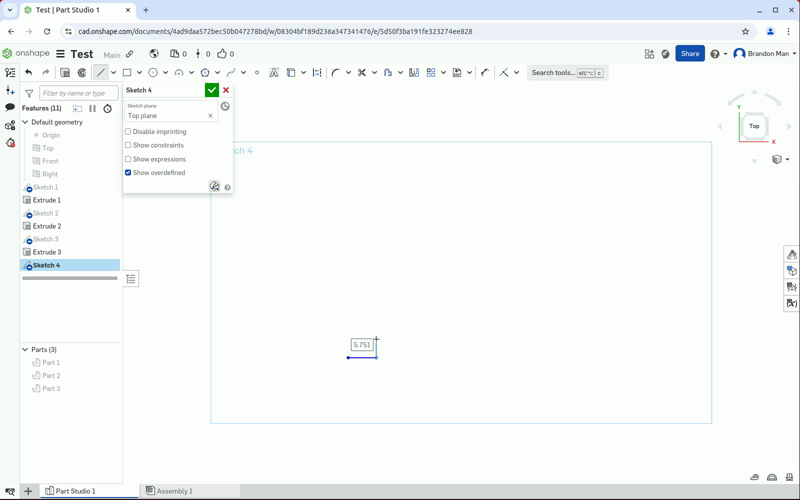
click(376, 338)
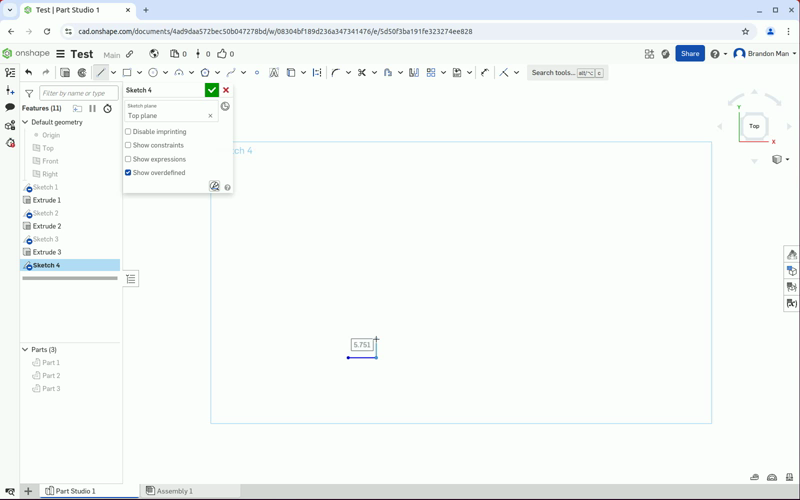
key_up(shift)
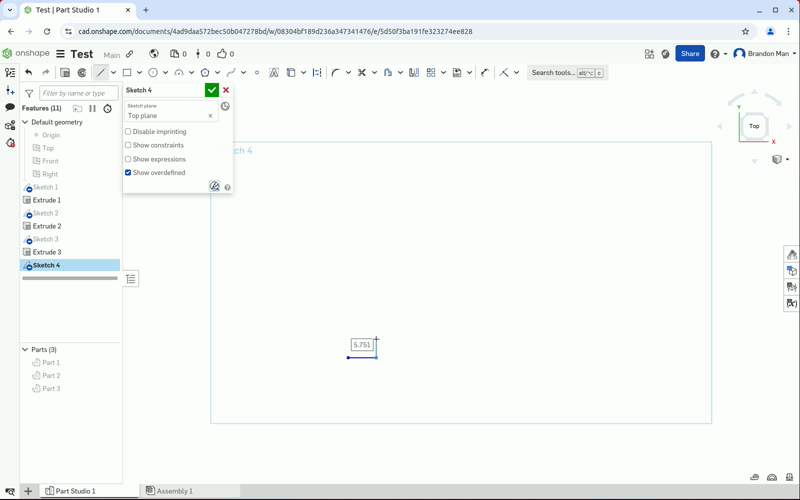
key_down(shift)
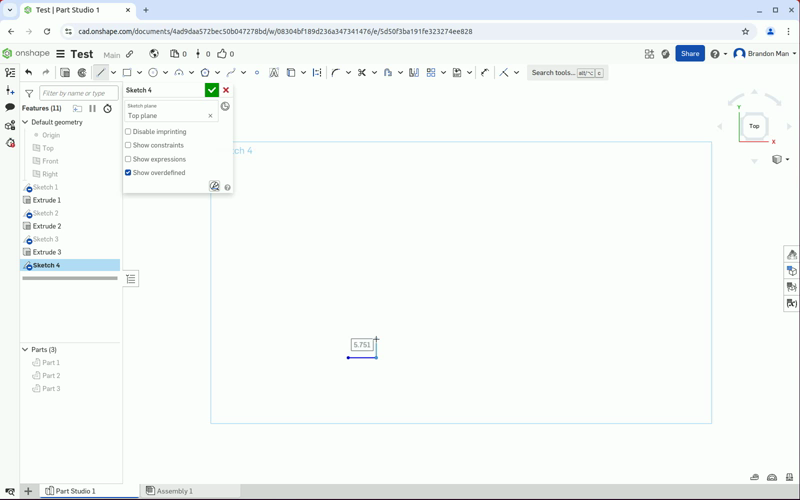
mouse_move(406, 338)
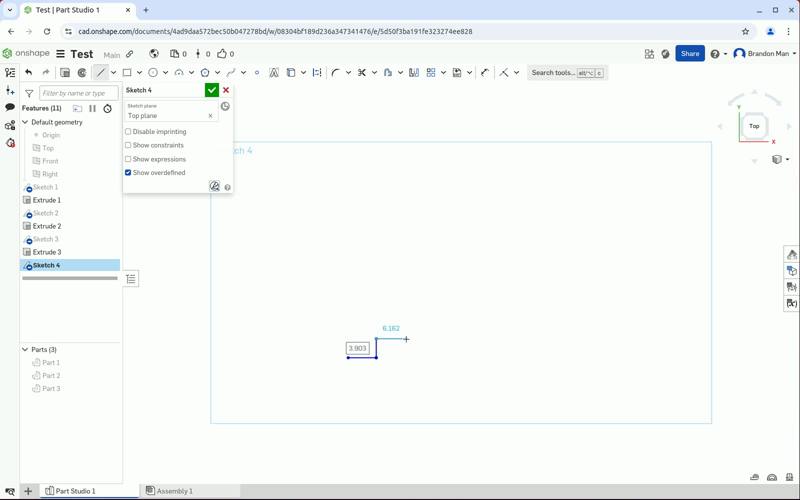
mouse_move(348, 338)
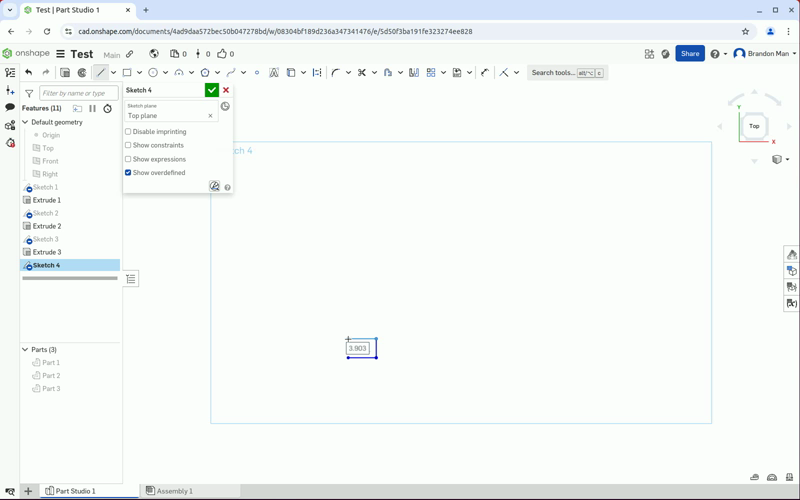
click(348, 338)
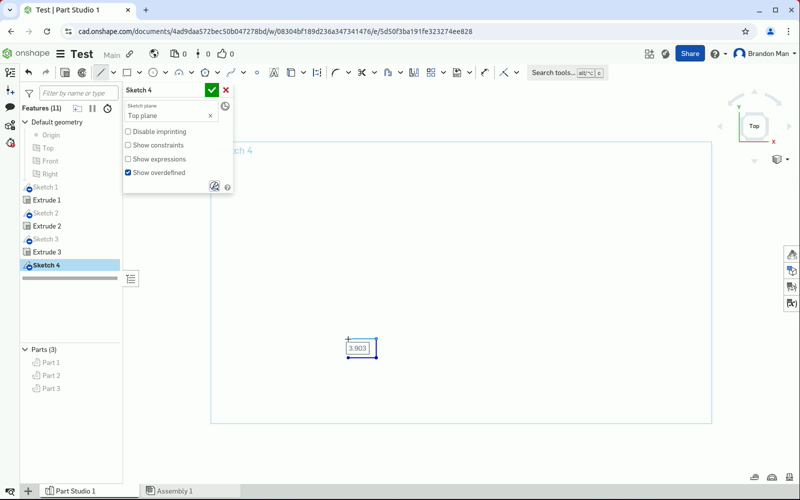
key_up(shift)
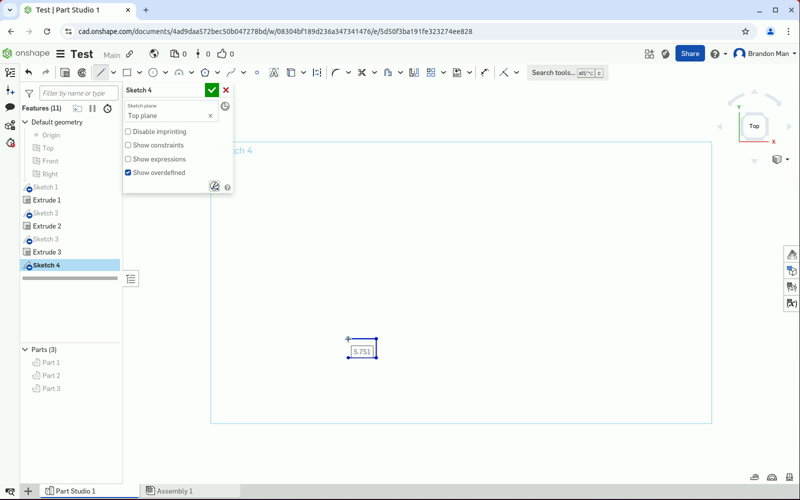
mouse_move(378, 338)
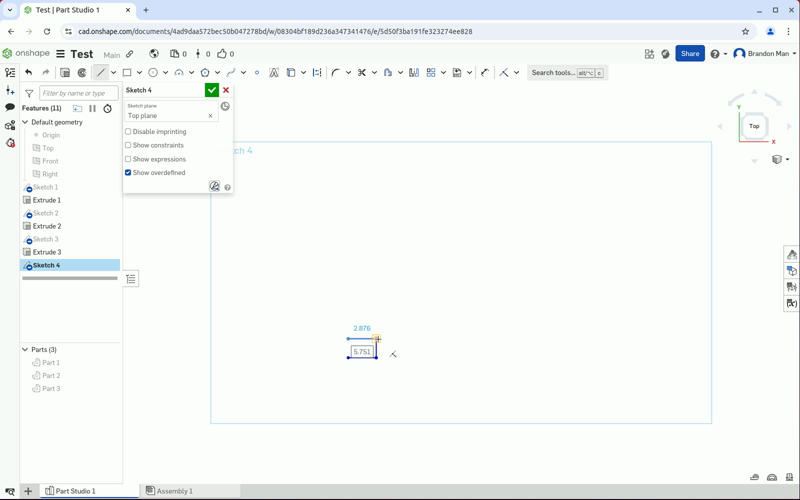
key_down(shift)
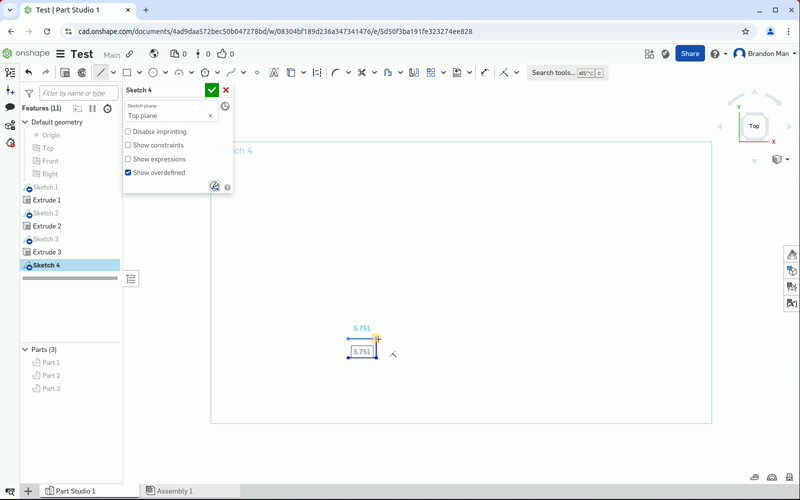
mouse_move(348, 357)
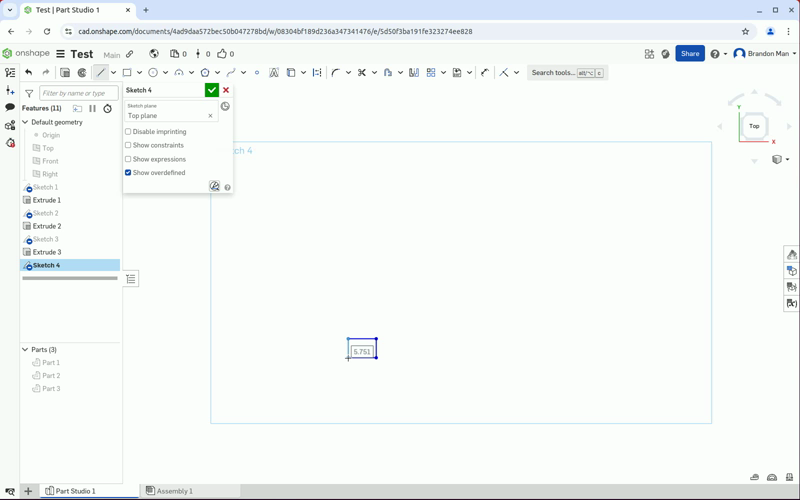
key_up(shift)
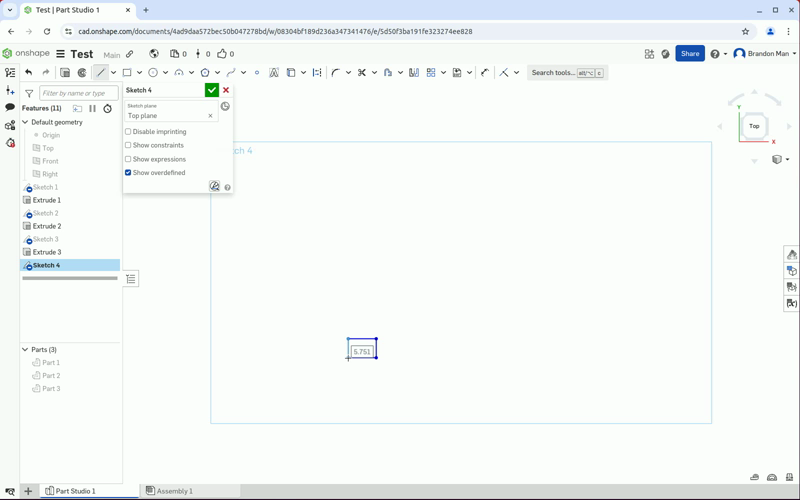
click(348, 357)
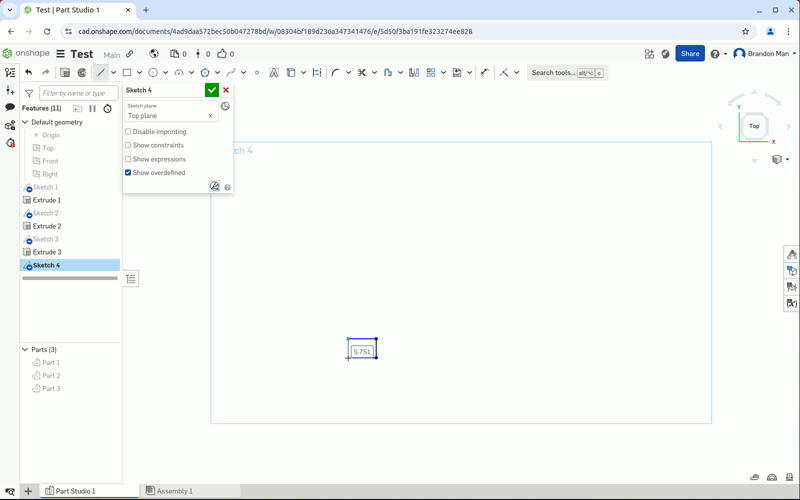
key(esc)
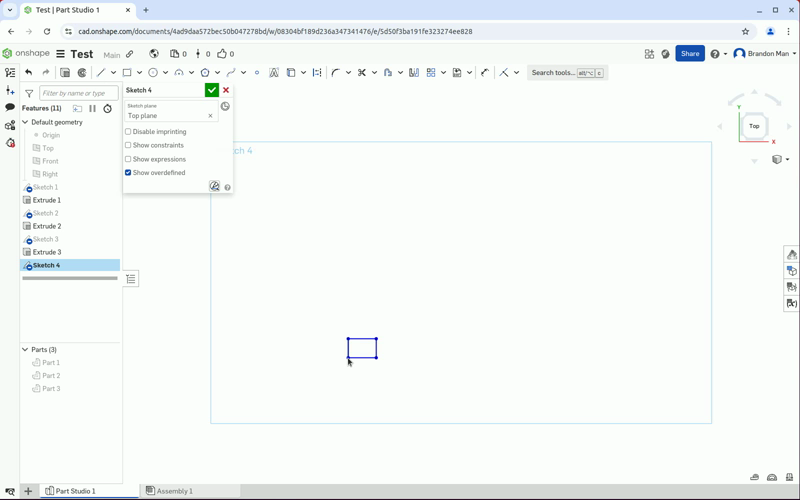
mouse_move(366, 344)
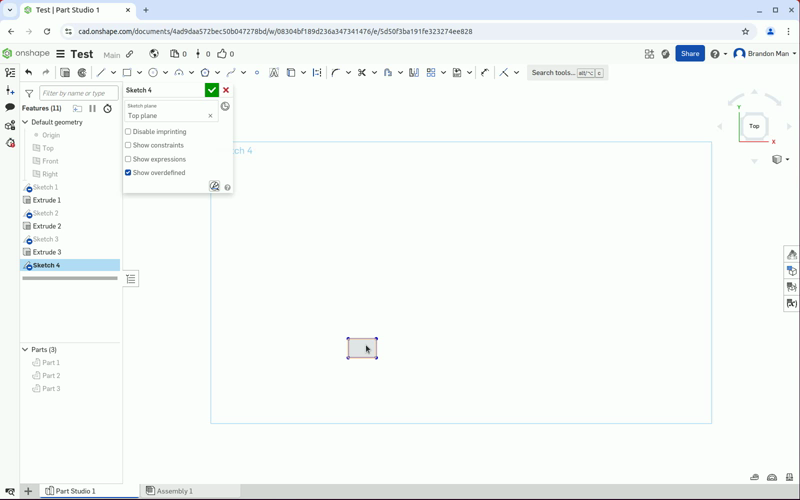
scroll(6)
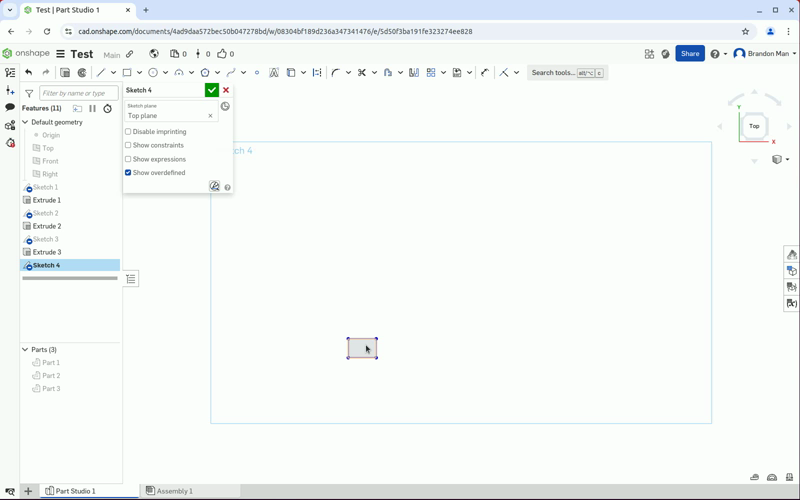
scroll(6)
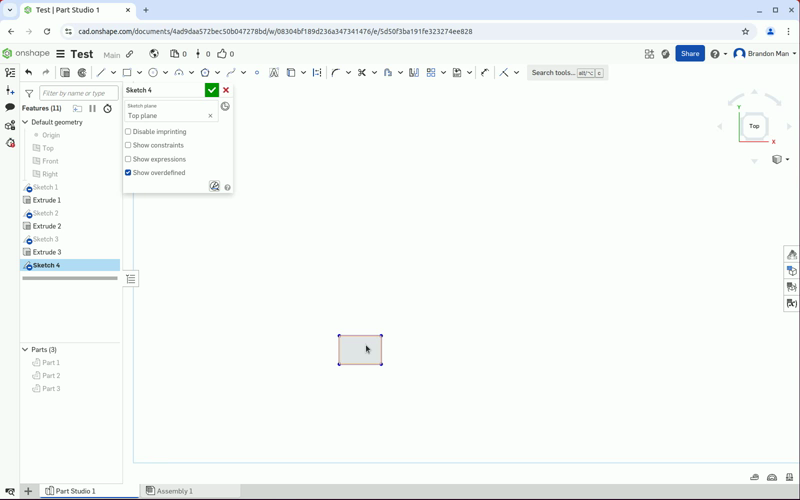
scroll(6)
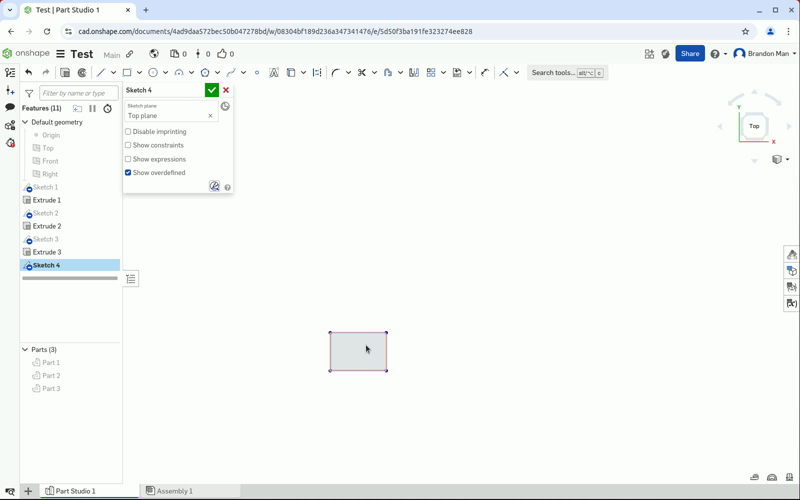
scroll(6)
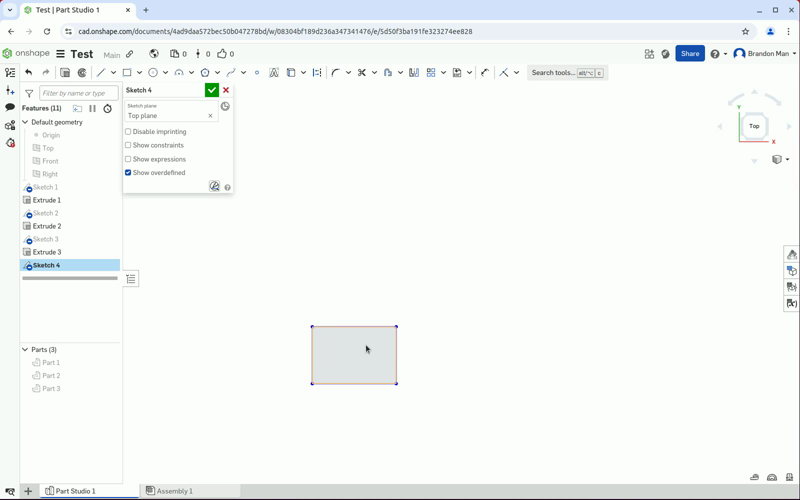
scroll(6)
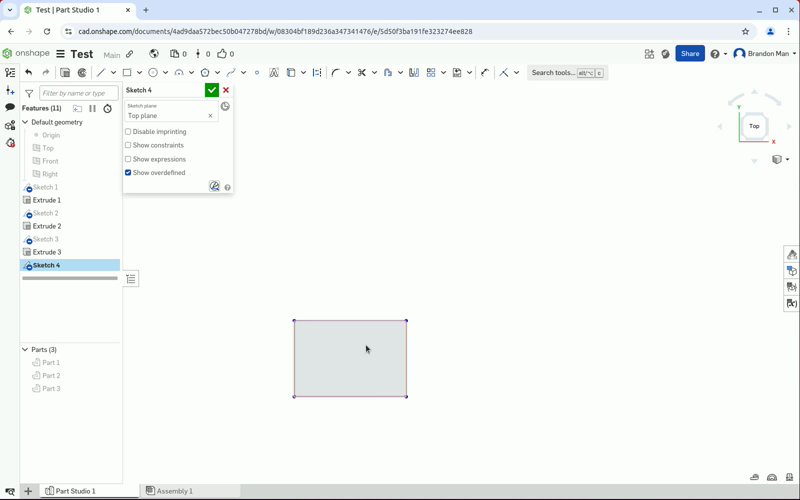
scroll(6)
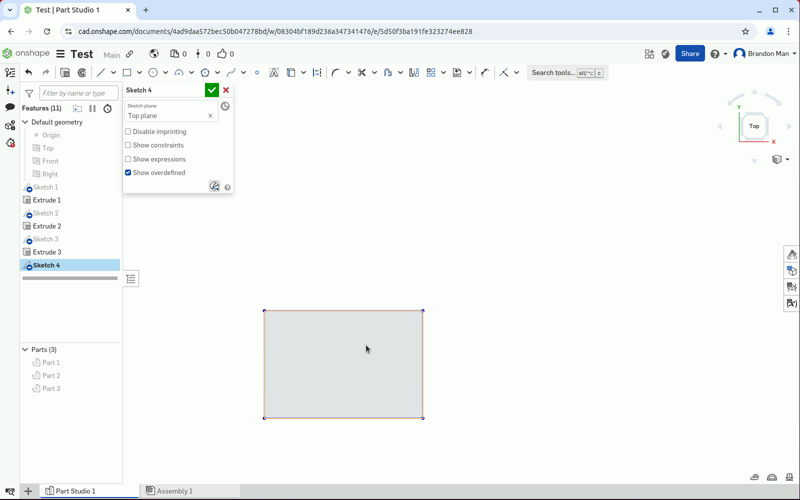
scroll(6)
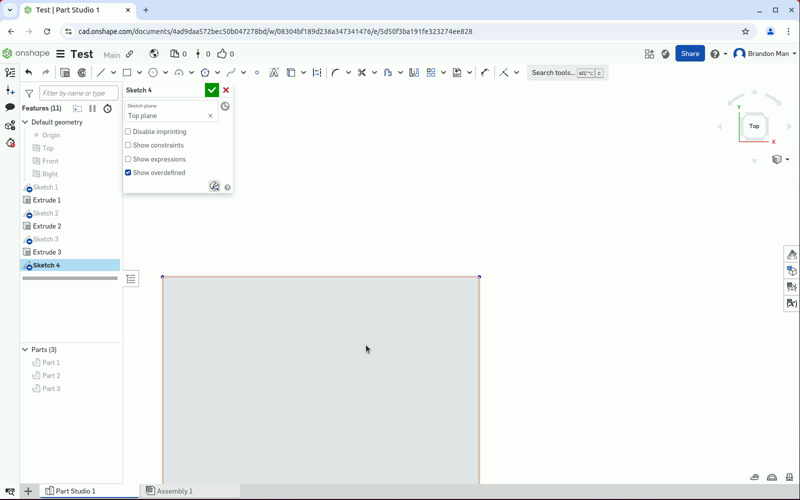
click(366, 344)
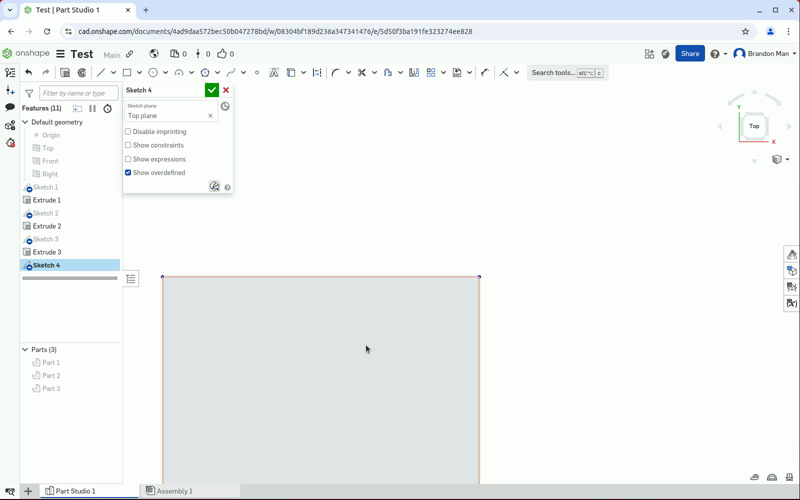
scroll(-6)
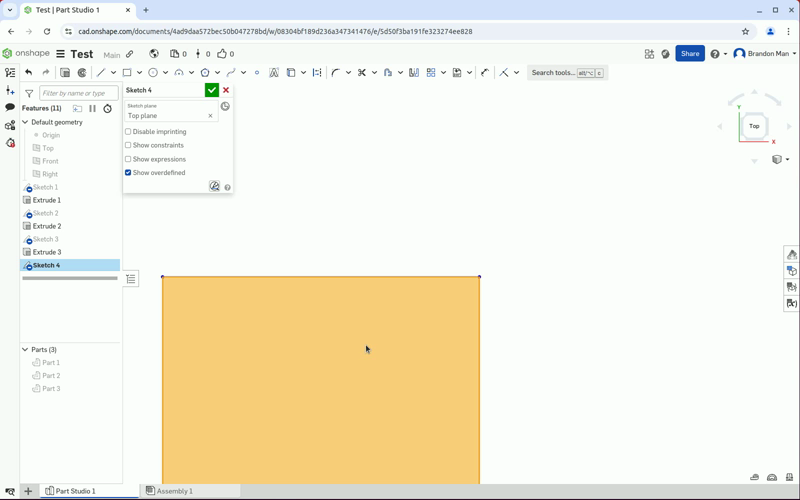
scroll(-6)
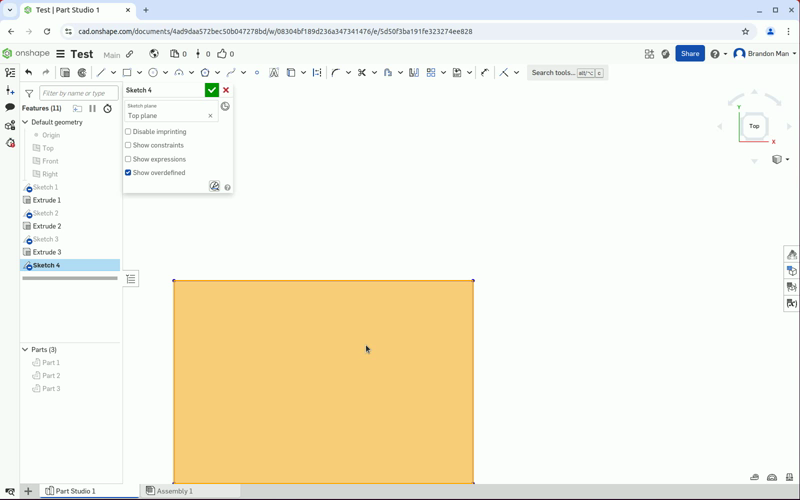
scroll(-6)
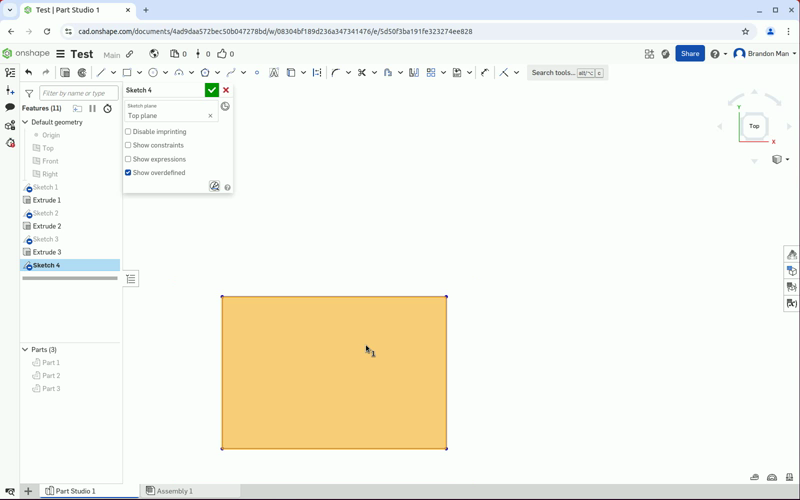
scroll(-6)
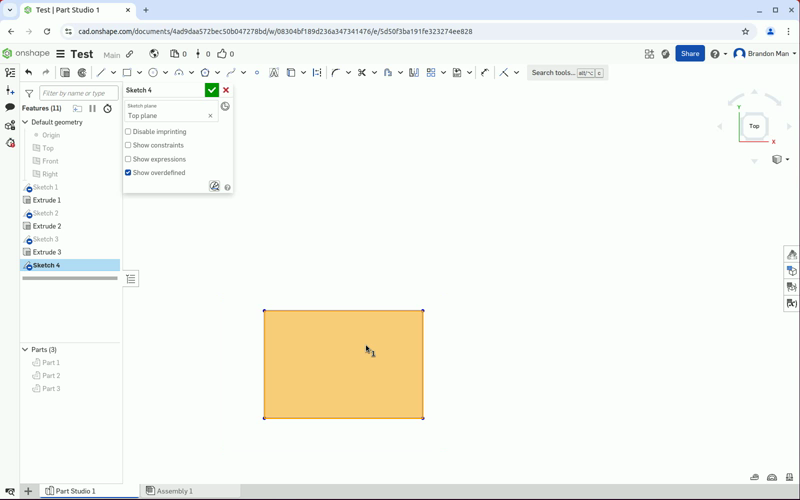
scroll(-6)
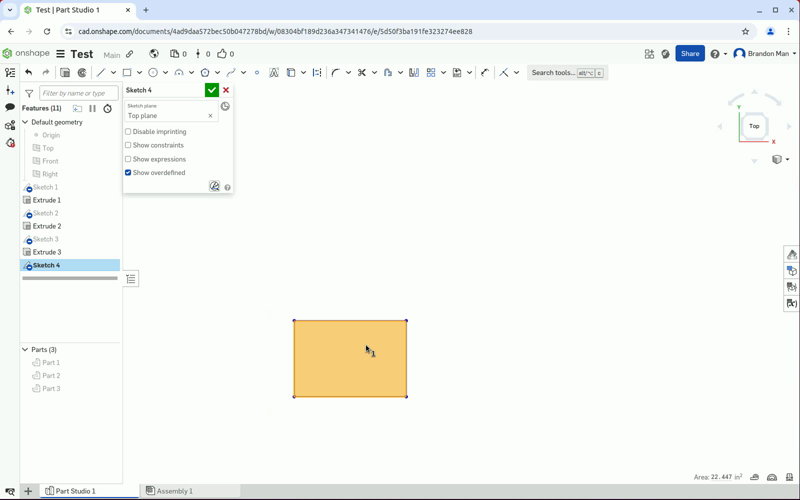
scroll(-6)
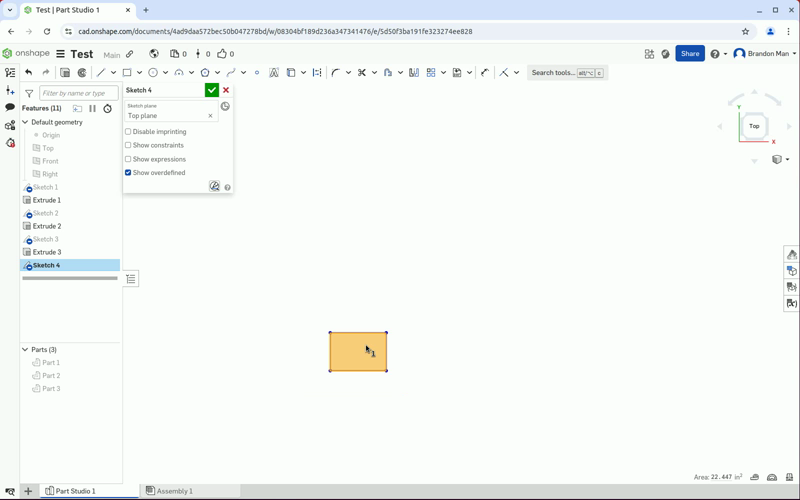
scroll(-6)
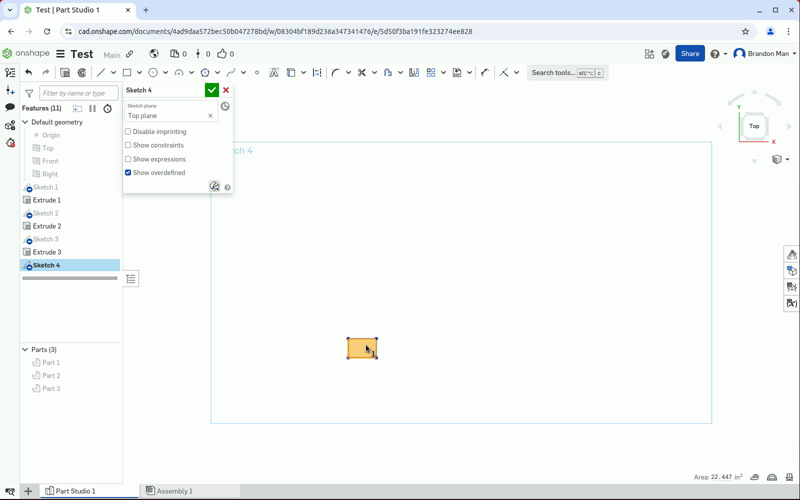
mouse_move(73, 352)
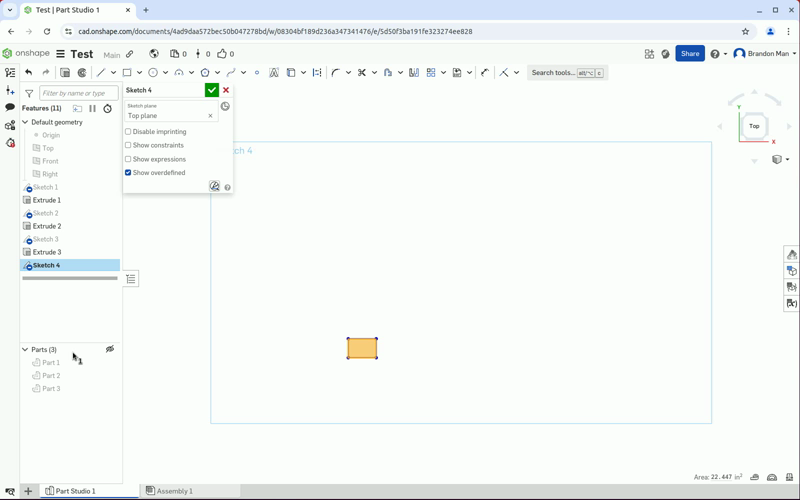
key(shift+y)
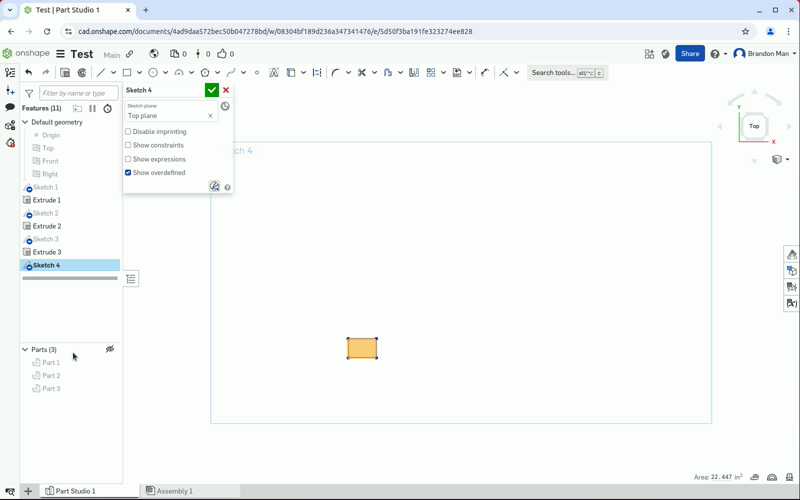
key(shift+e)
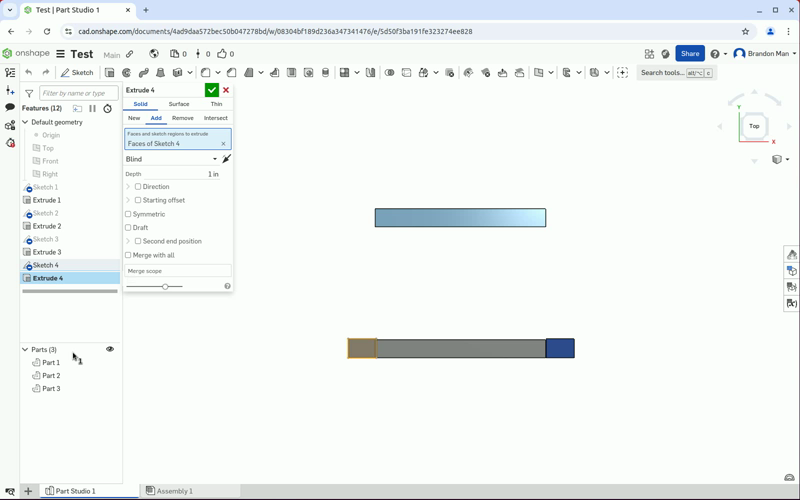
mouse_move(143, 106)
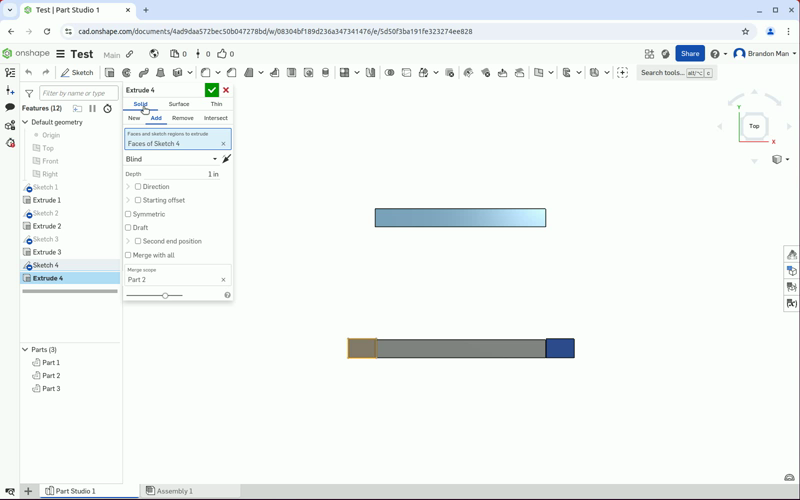
click(143, 106)
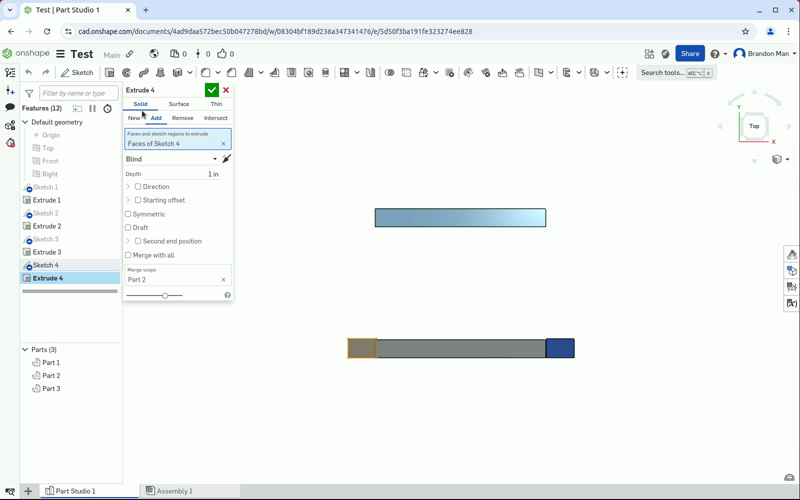
mouse_move(137, 120)
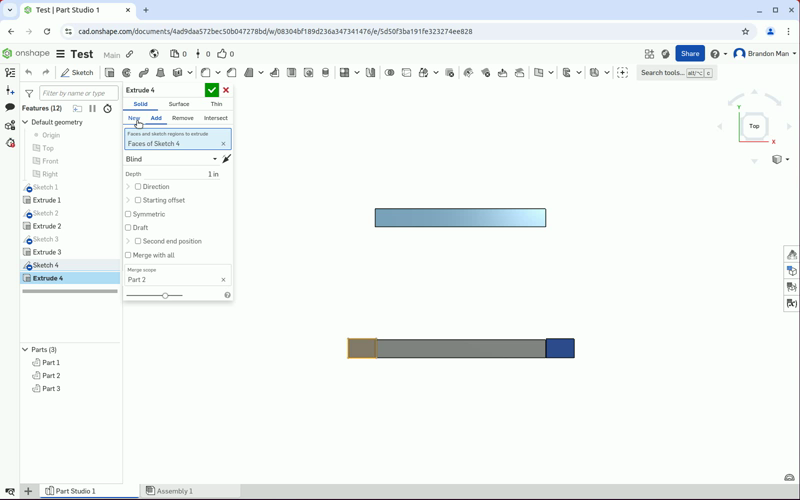
click(137, 120)
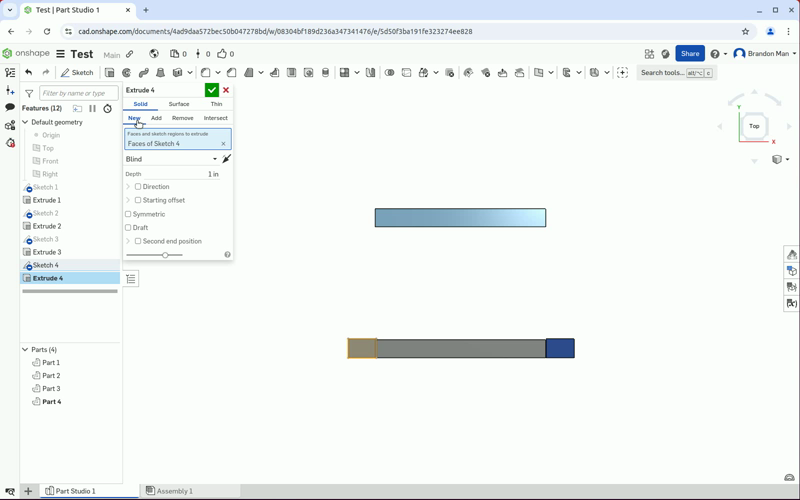
key(tab, 4)
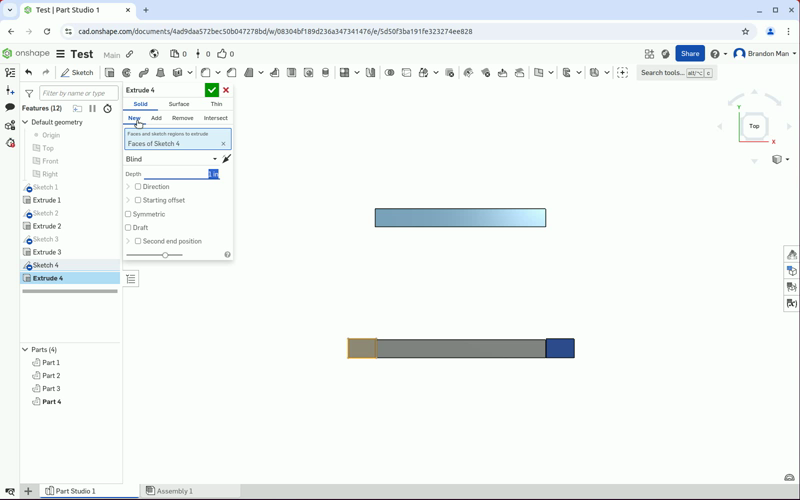
text(3.851)
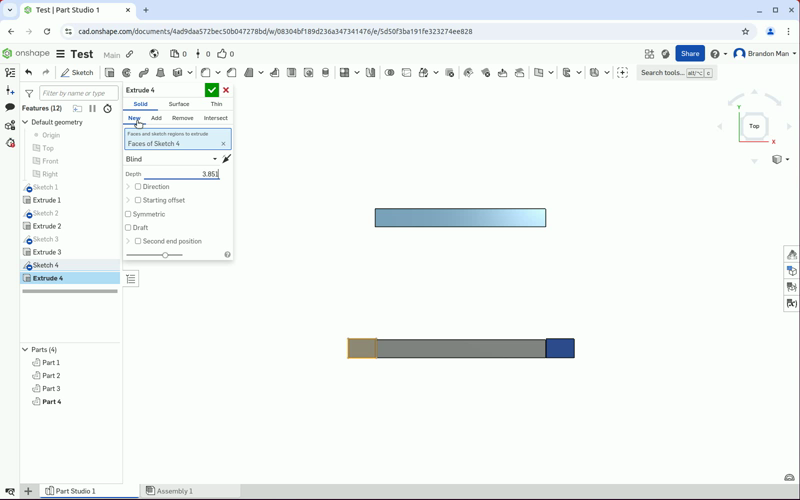
key(enter)
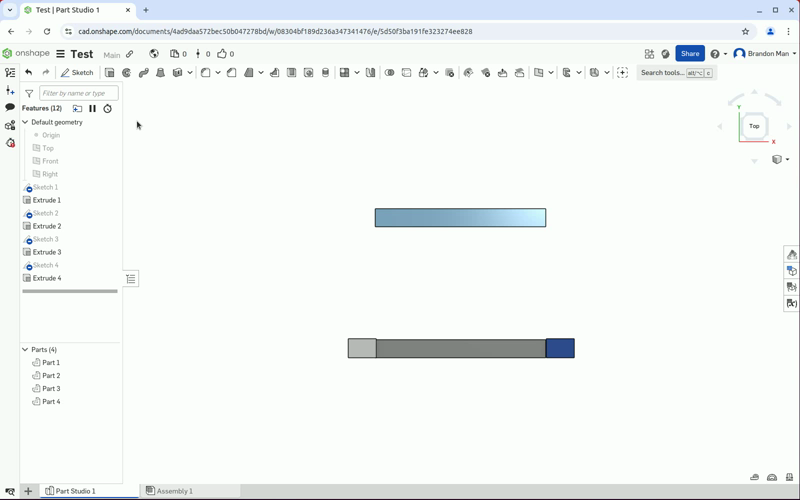
key(shift+h)
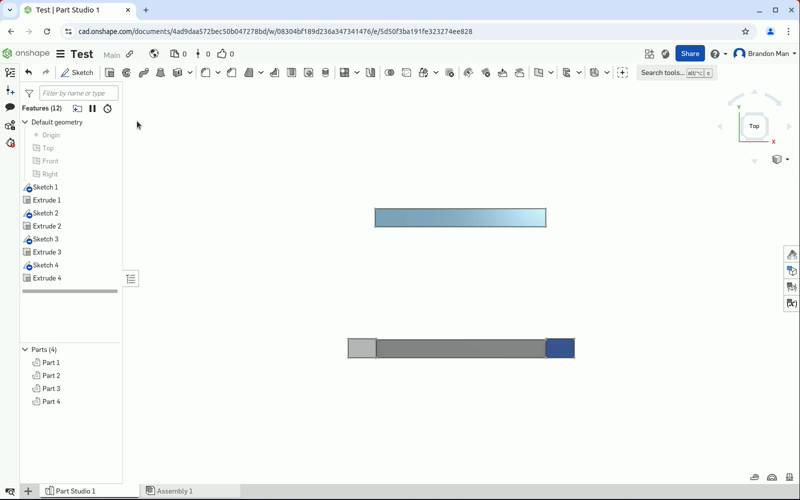
key(shift+h)
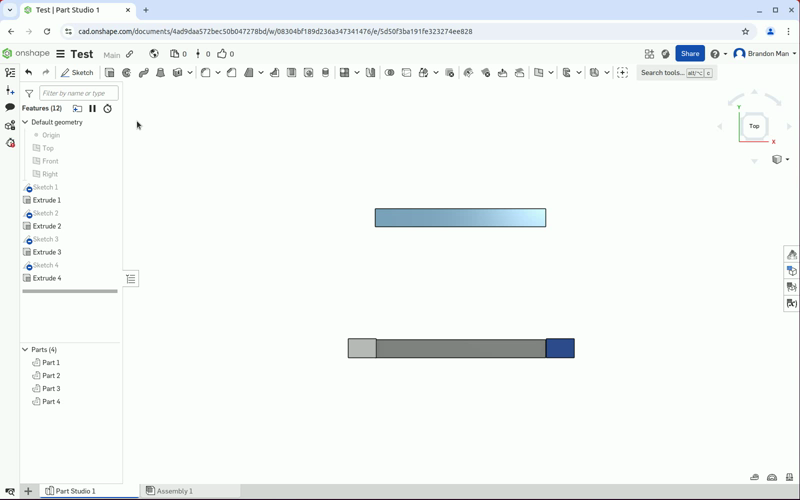
mouse_move(73, 189)
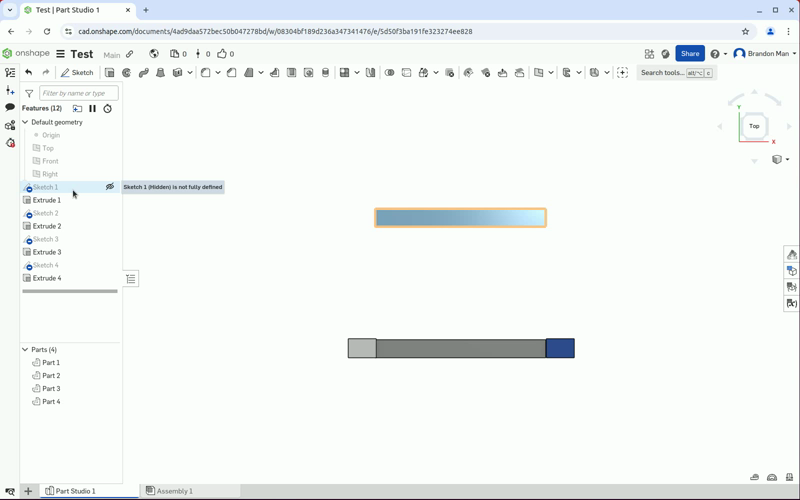
click(73, 189)
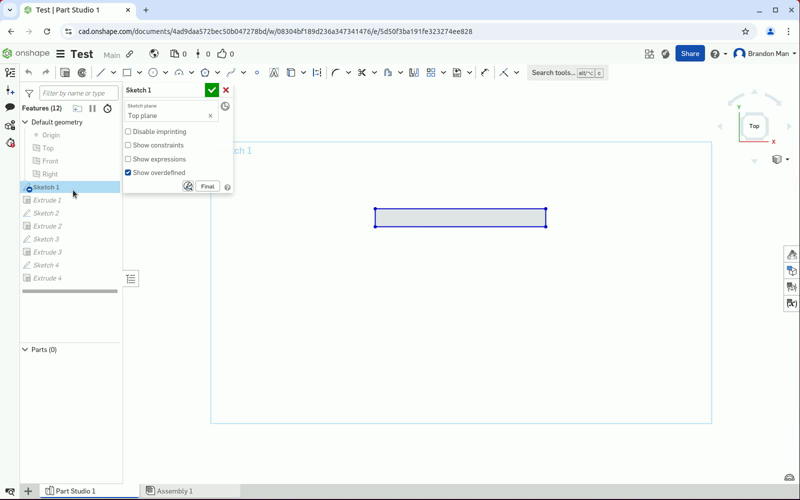
mouse_move(229, 92)
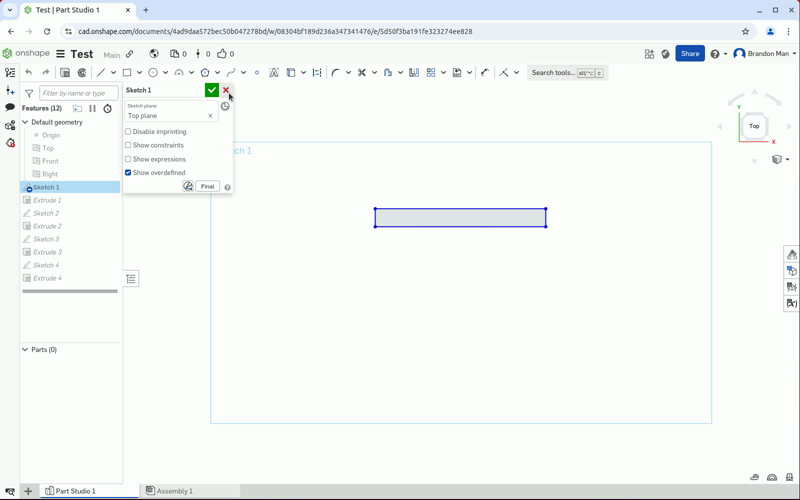
click(229, 92)
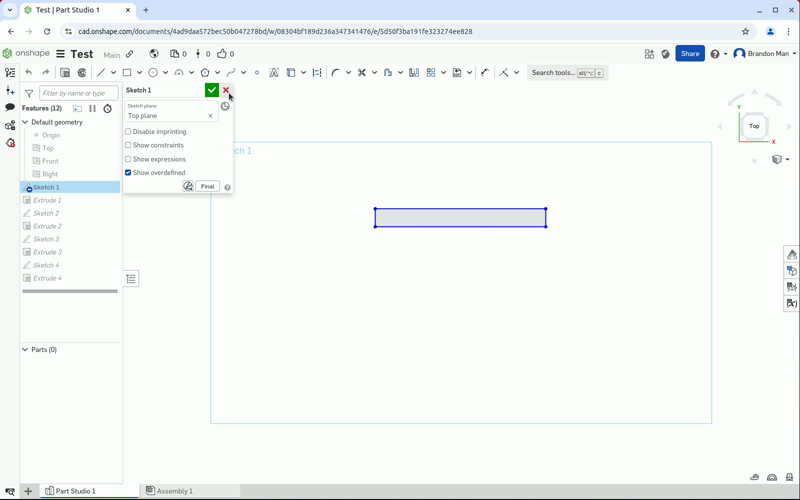
key(shift+s)
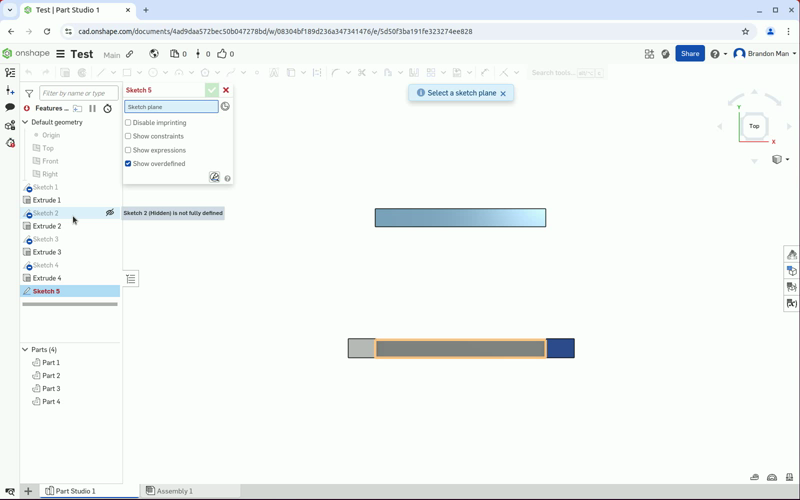
scroll(3)
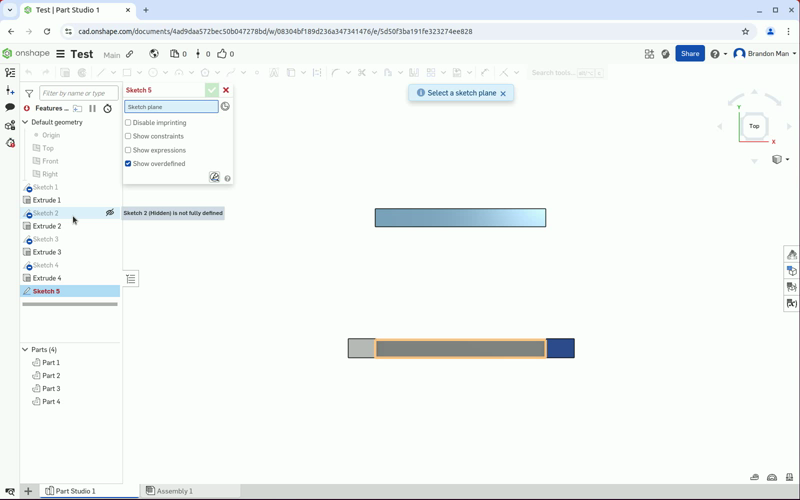
mouse_move(73, 150)
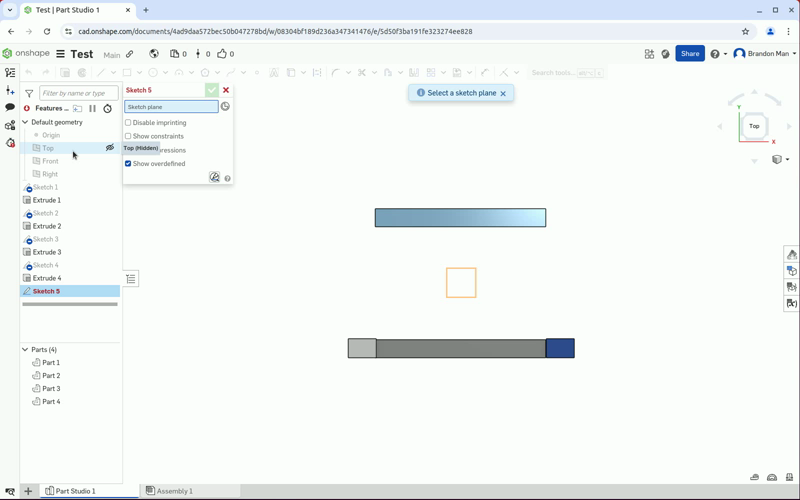
click(73, 150)
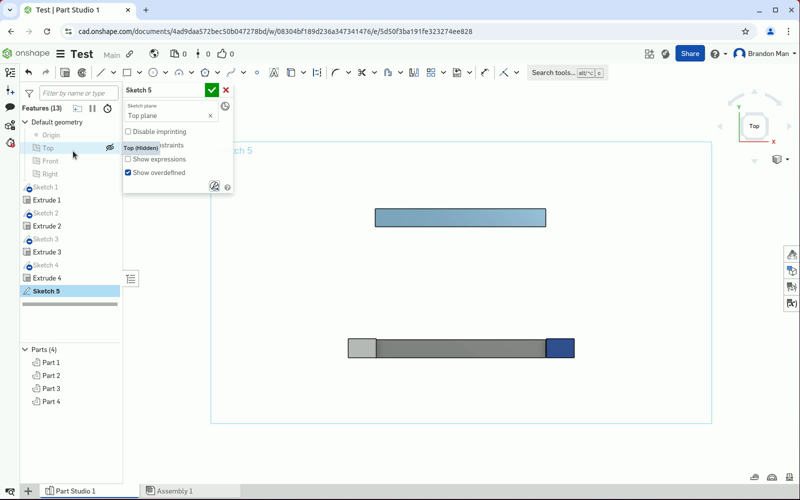
mouse_move(73, 352)
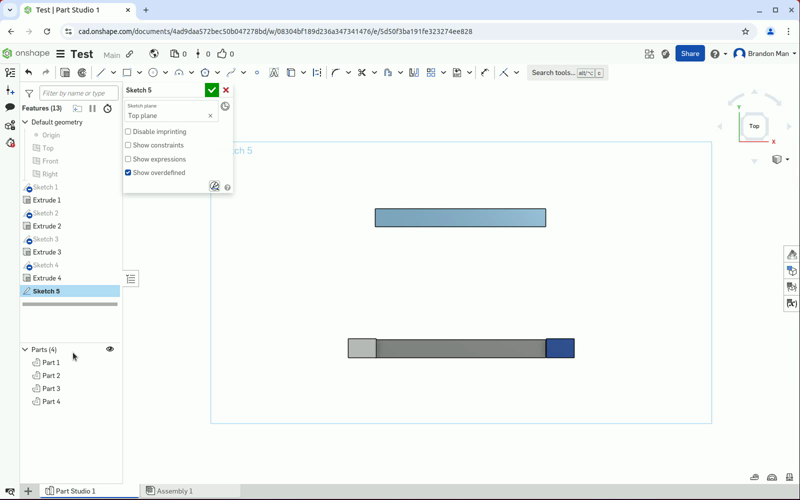
key(y)
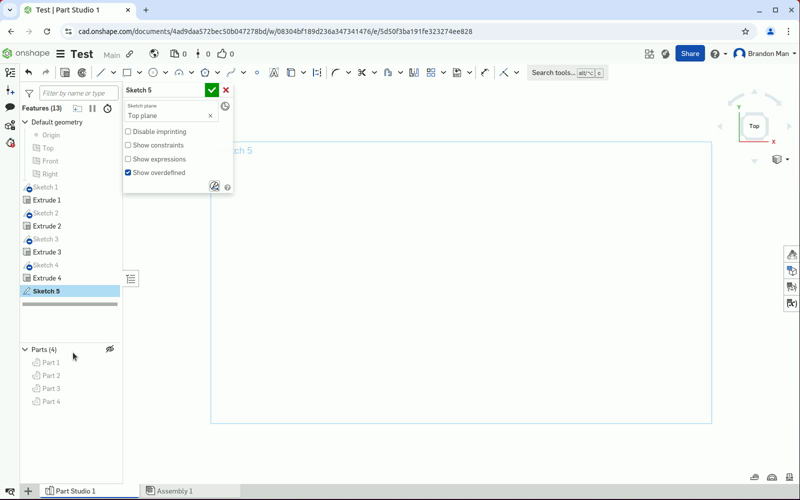
key(l)
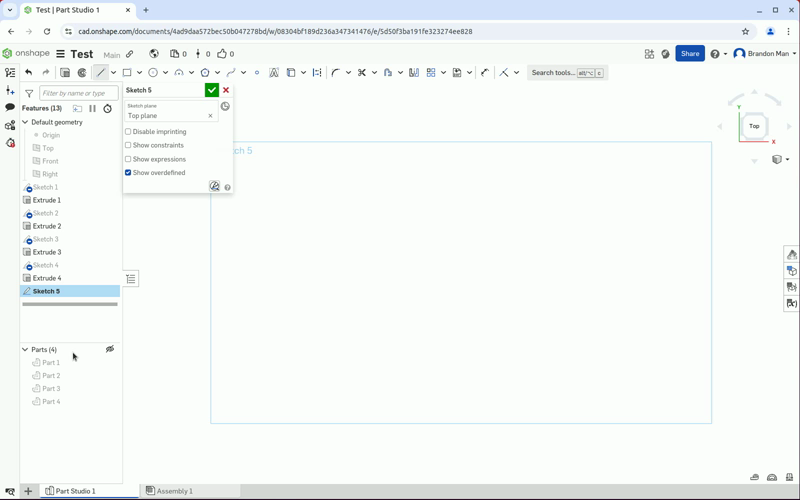
key_down(shift)
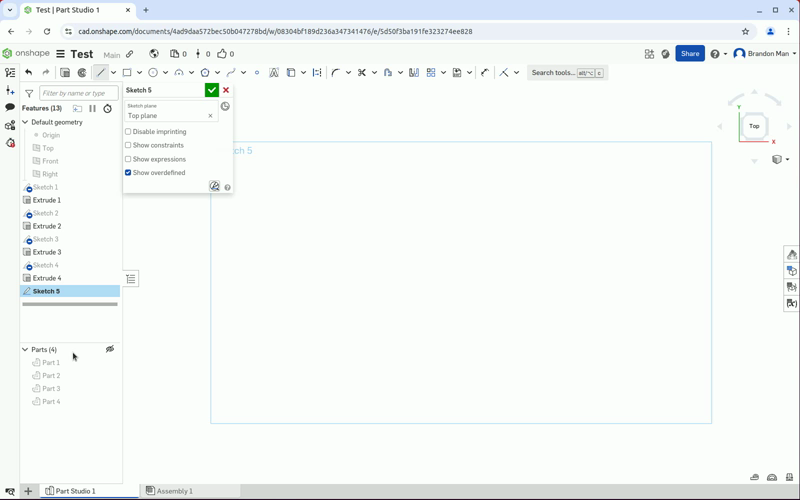
mouse_move(348, 226)
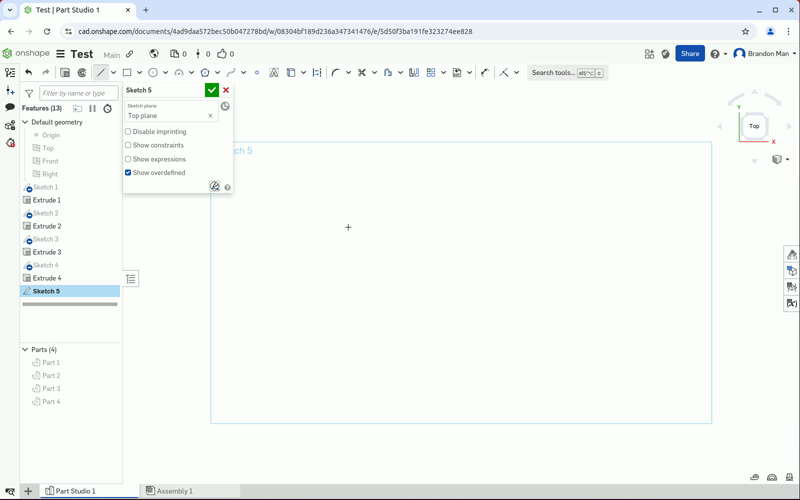
click(348, 226)
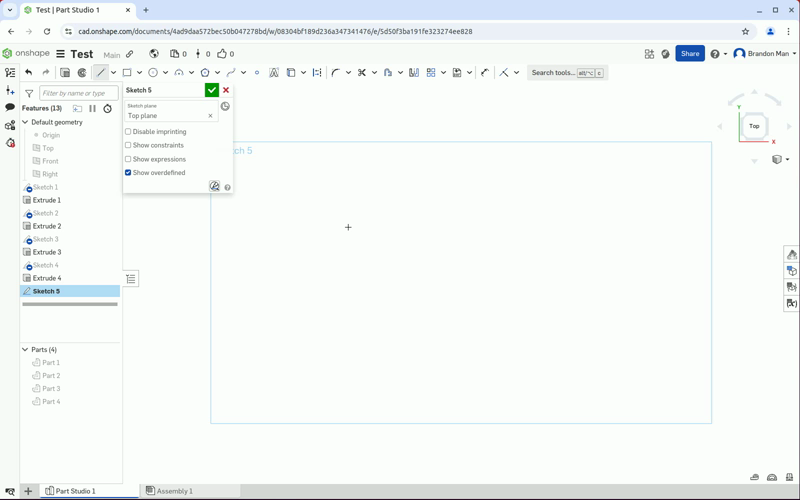
key_up(shift)
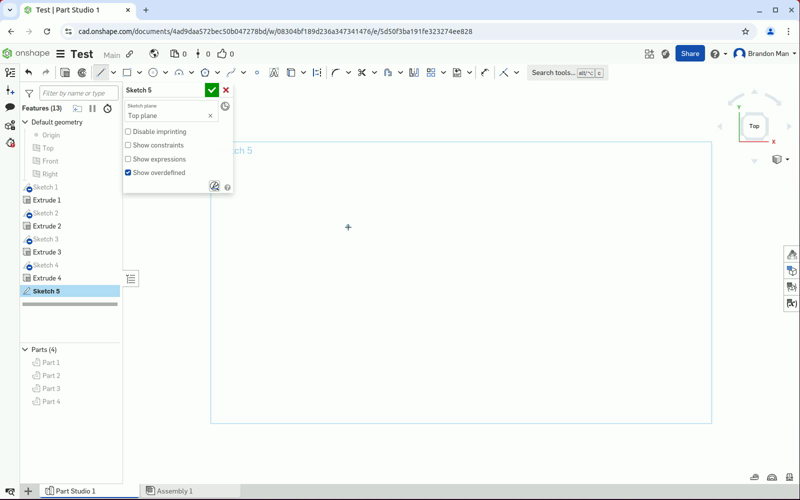
key_down(shift)
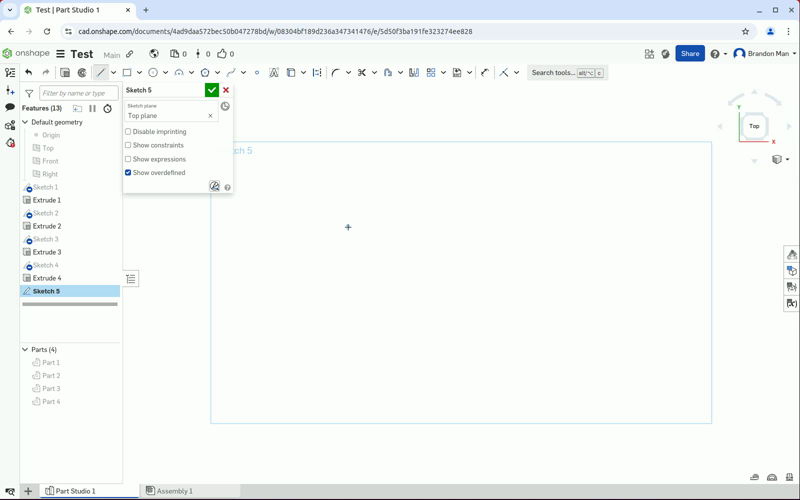
mouse_move(378, 226)
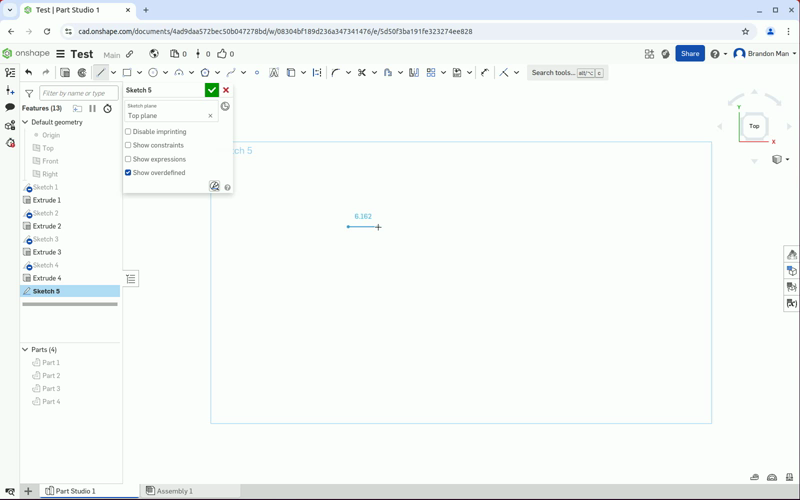
mouse_move(376, 226)
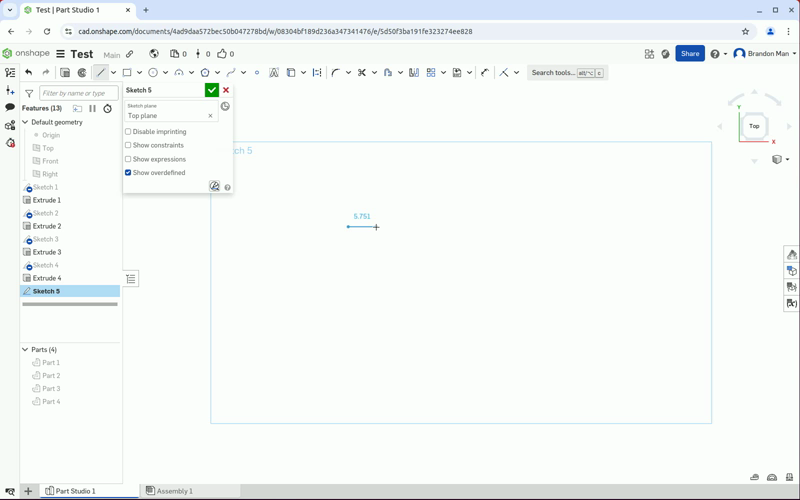
click(376, 226)
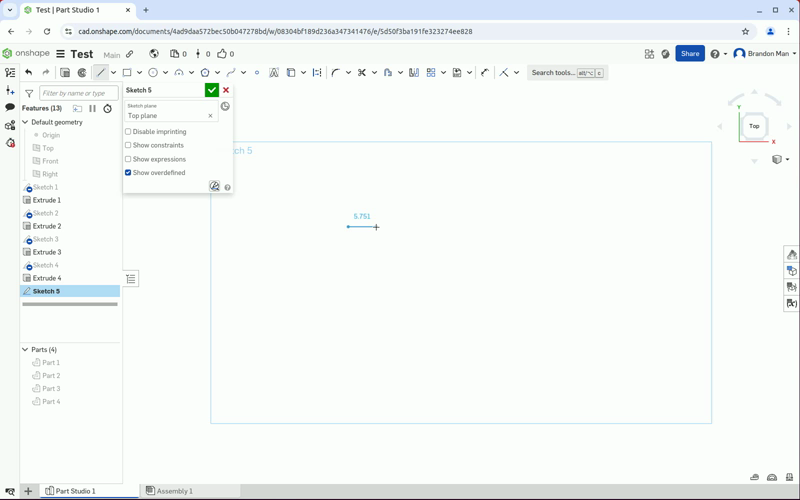
key_up(shift)
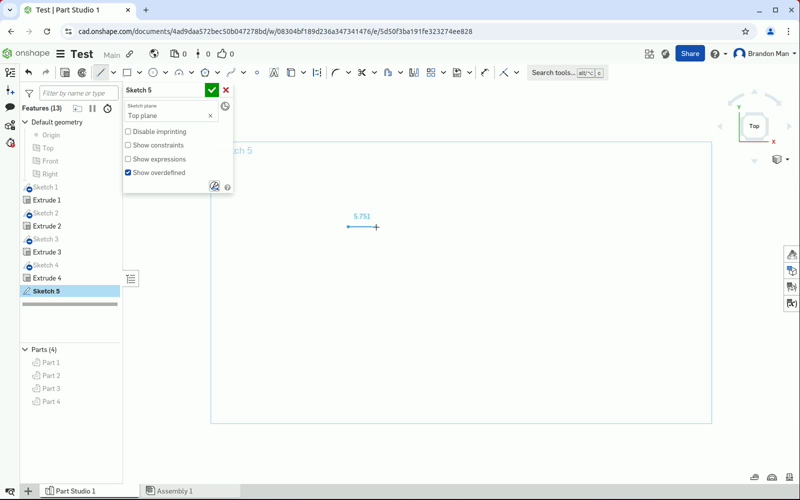
key_down(shift)
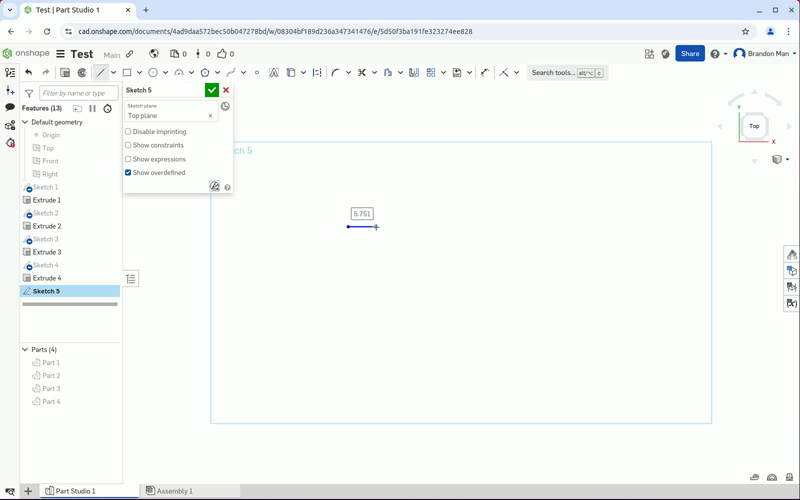
mouse_move(406, 226)
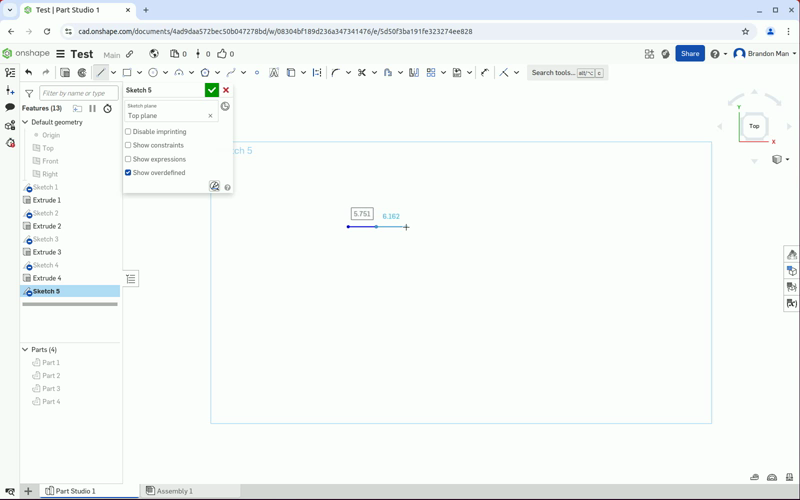
mouse_move(376, 207)
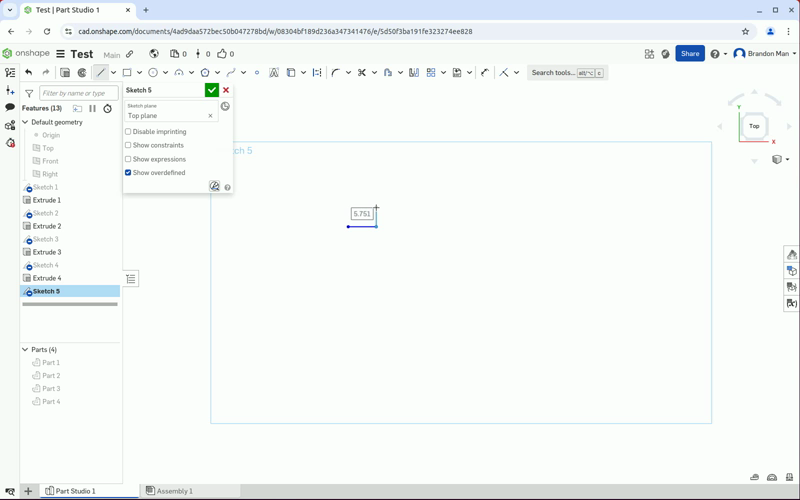
click(376, 207)
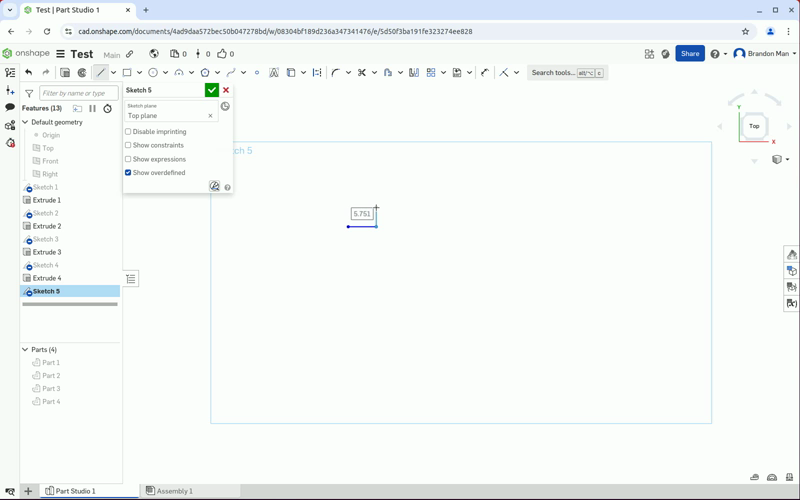
key_up(shift)
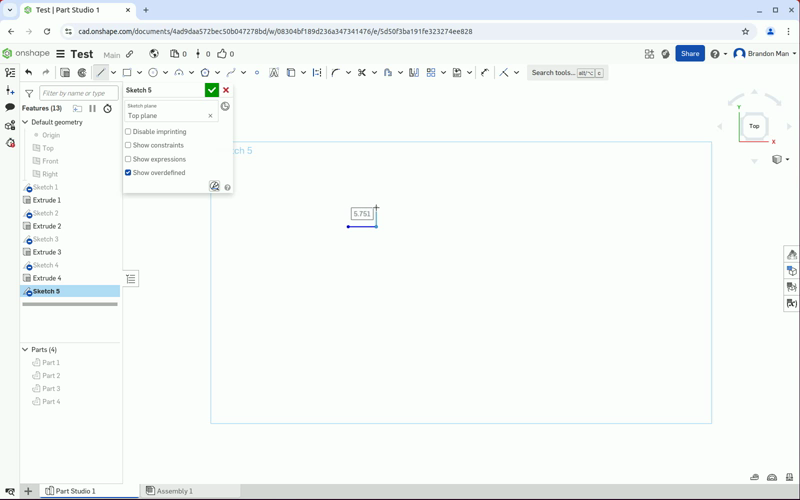
key_down(shift)
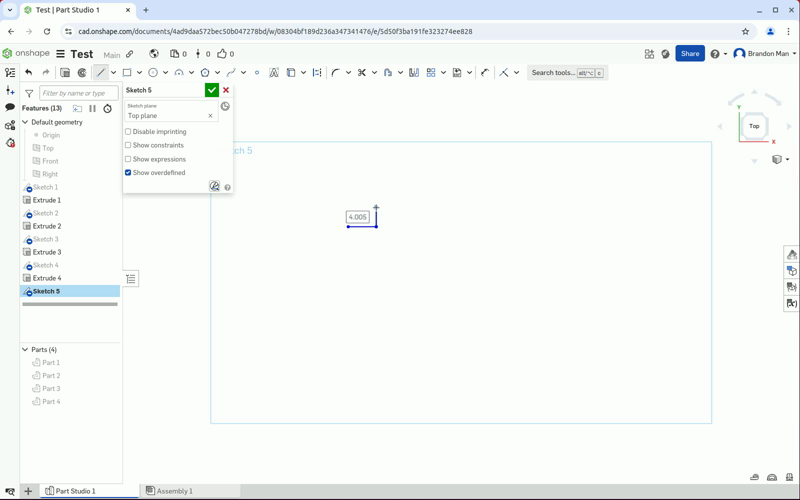
mouse_move(406, 207)
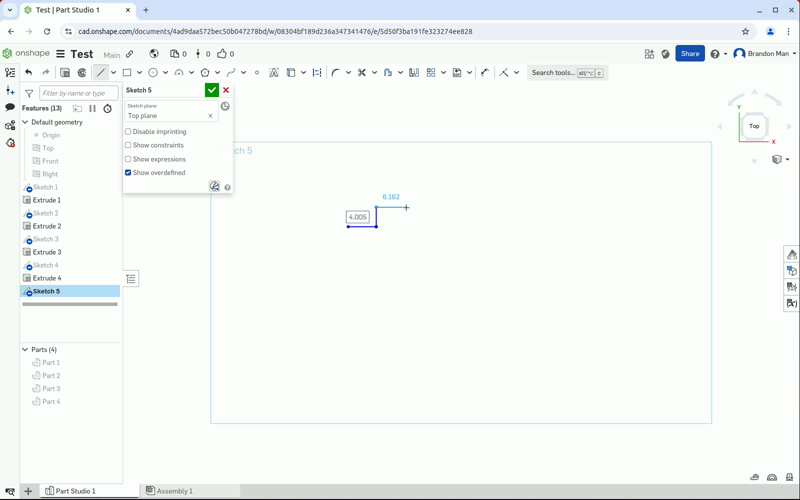
mouse_move(348, 207)
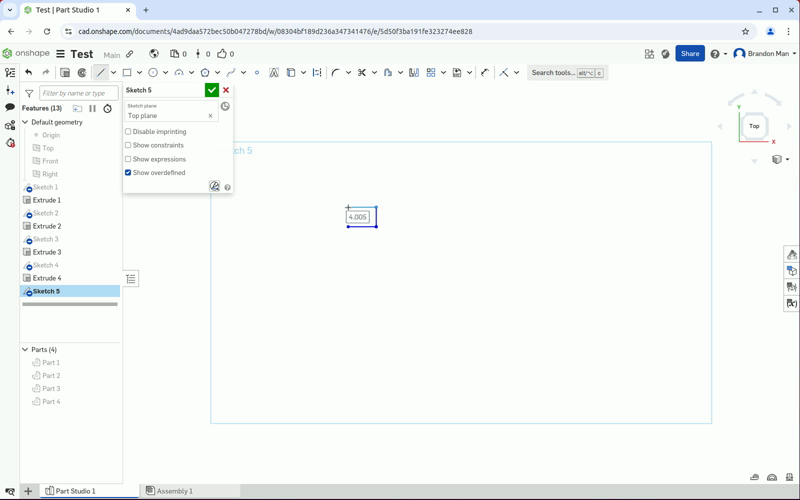
click(348, 207)
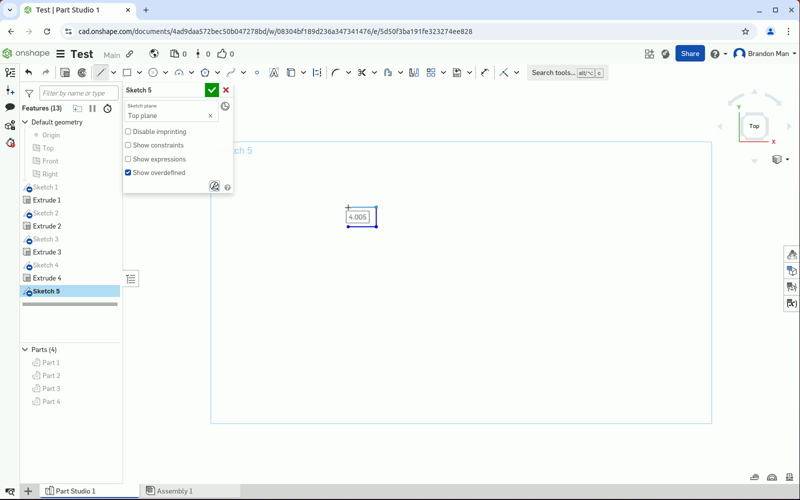
key_up(shift)
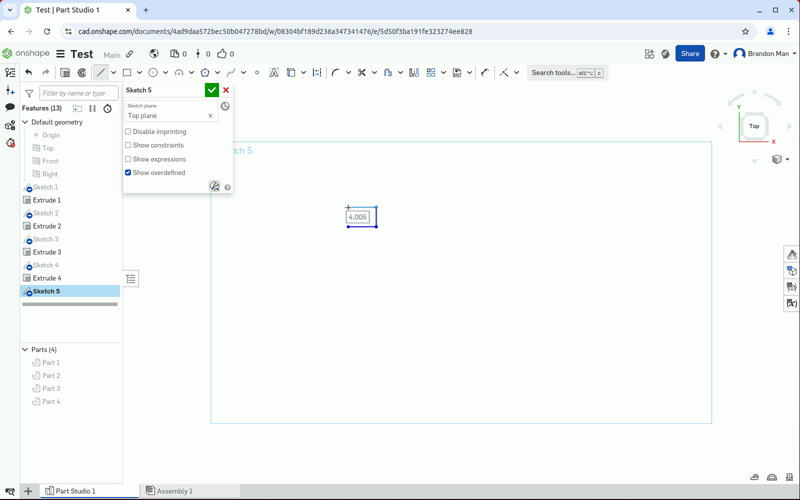
mouse_move(378, 207)
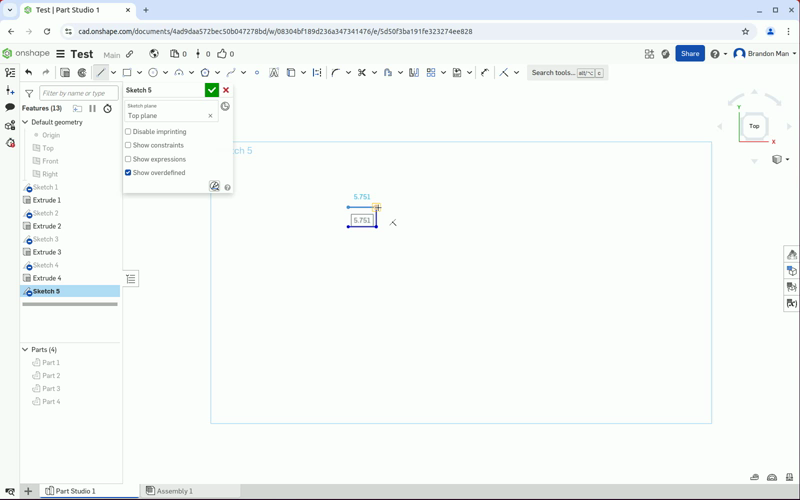
key_down(shift)
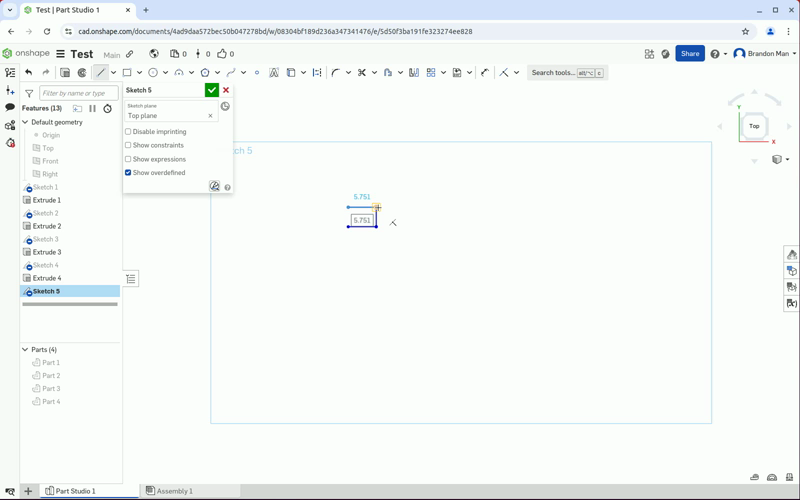
mouse_move(348, 226)
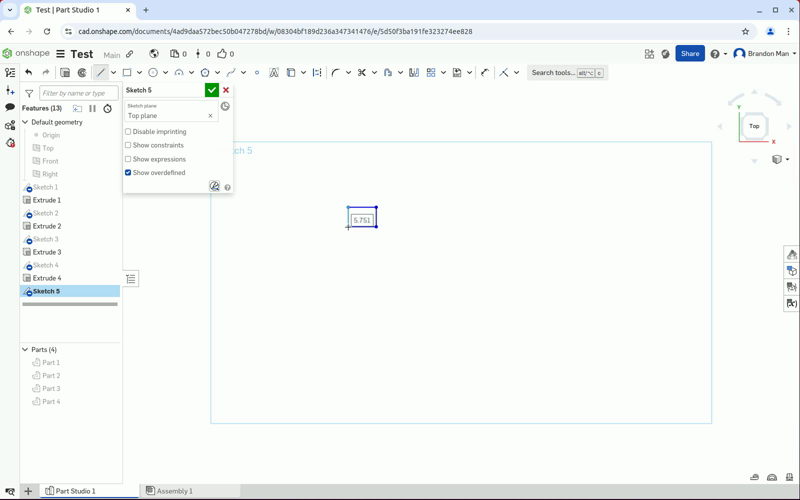
key_up(shift)
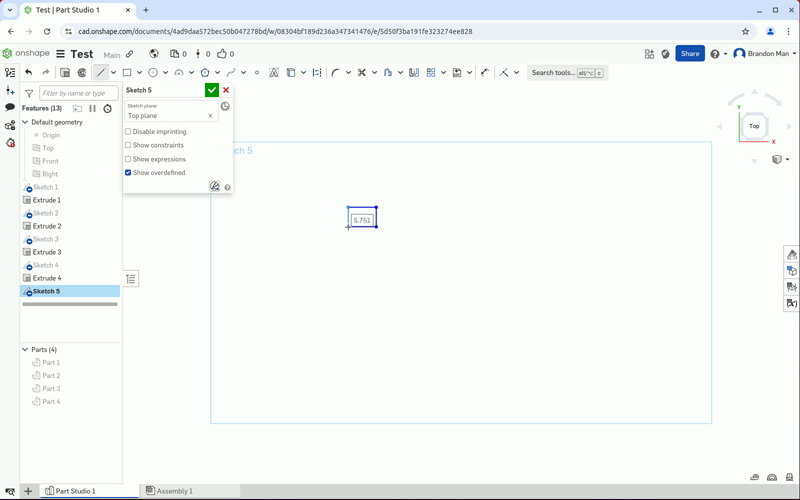
click(348, 226)
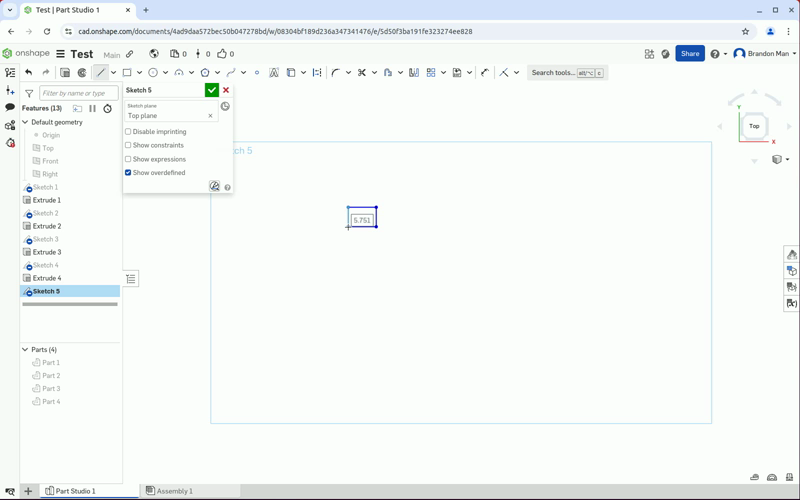
key(esc)
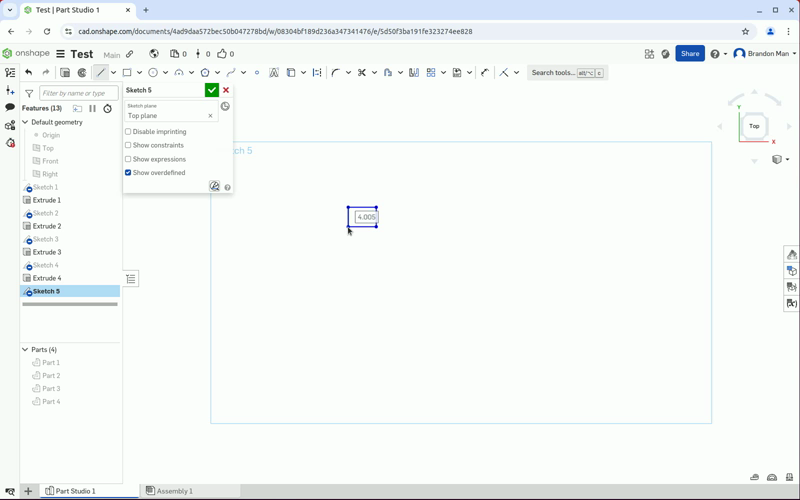
mouse_move(358, 212)
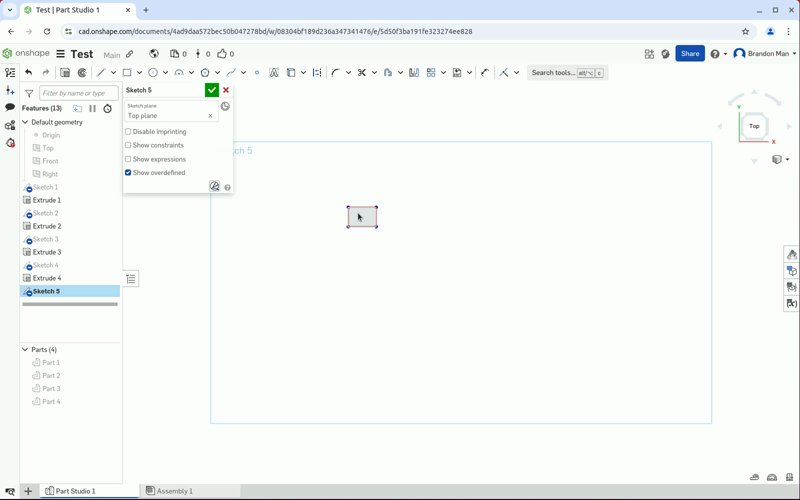
scroll(6)
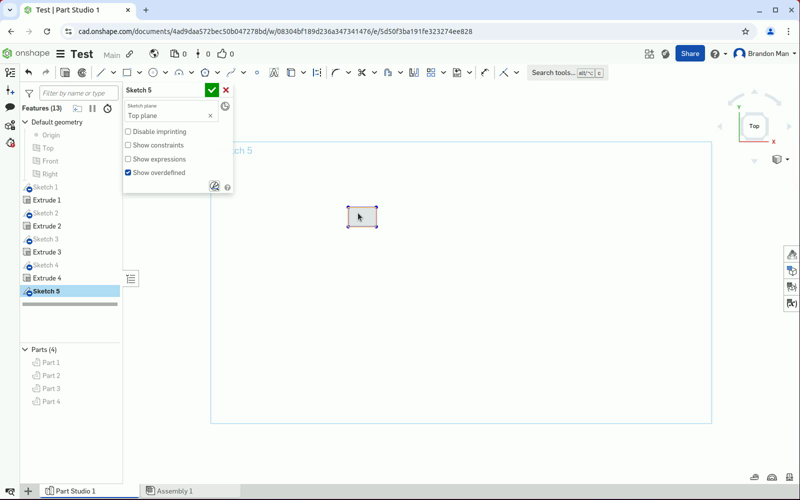
scroll(6)
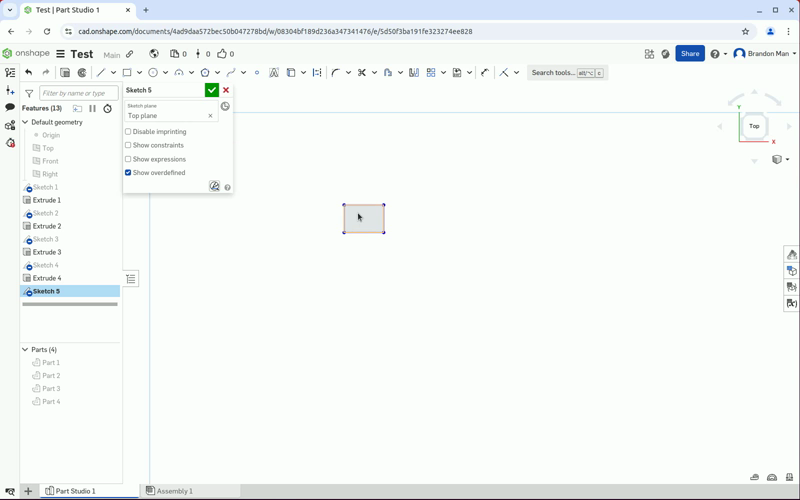
scroll(6)
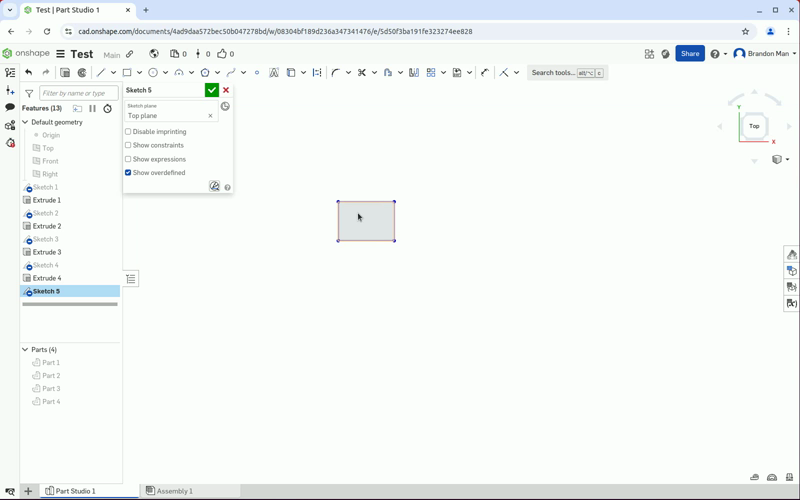
scroll(6)
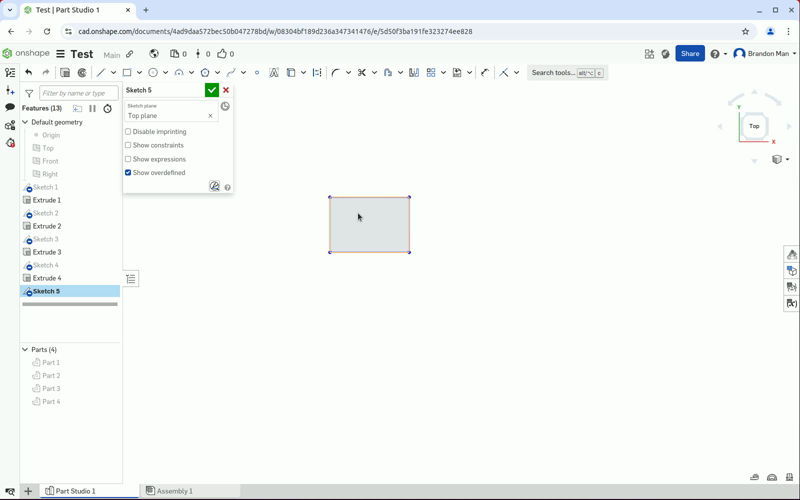
scroll(6)
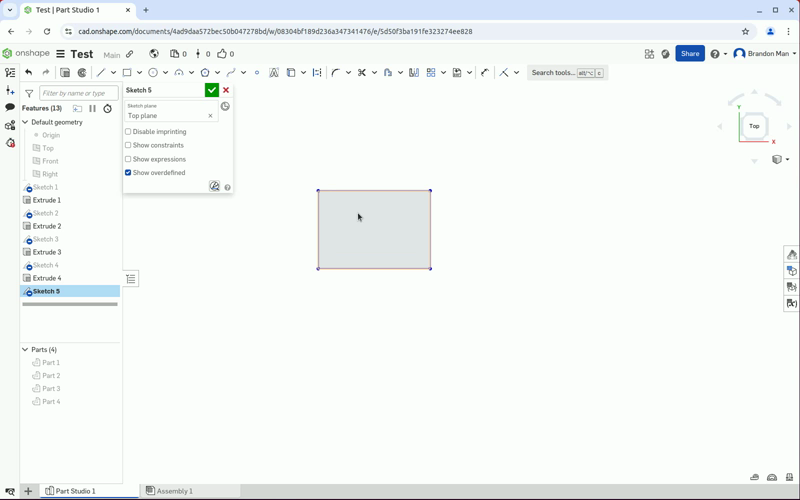
scroll(6)
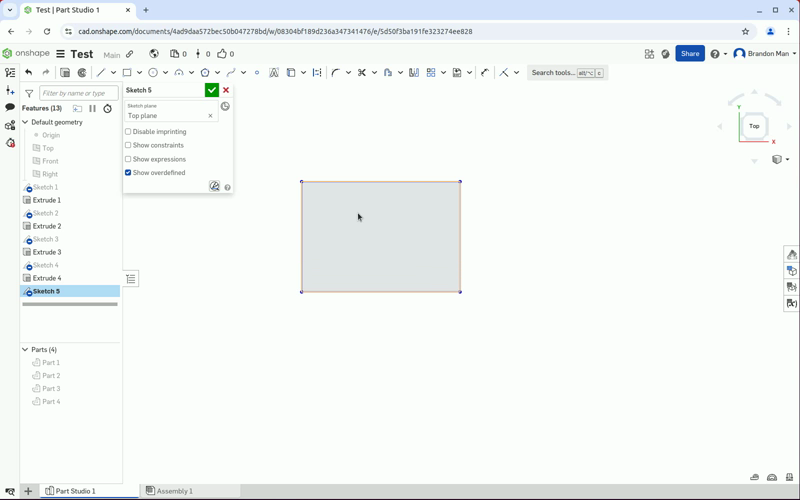
scroll(6)
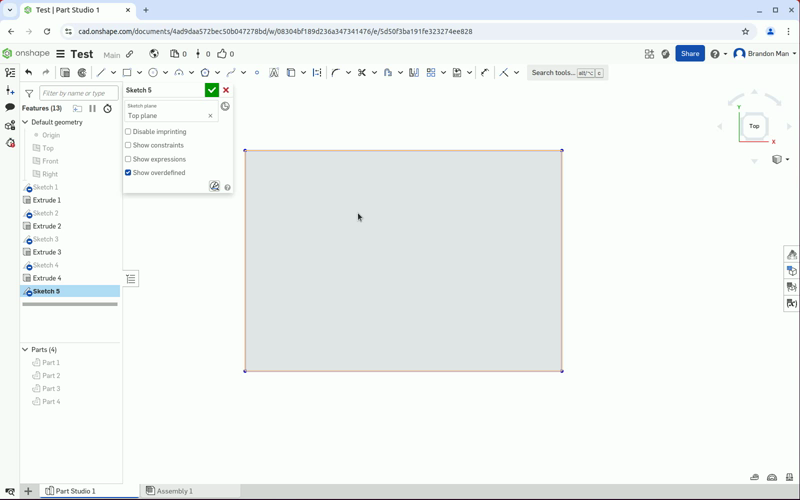
click(358, 212)
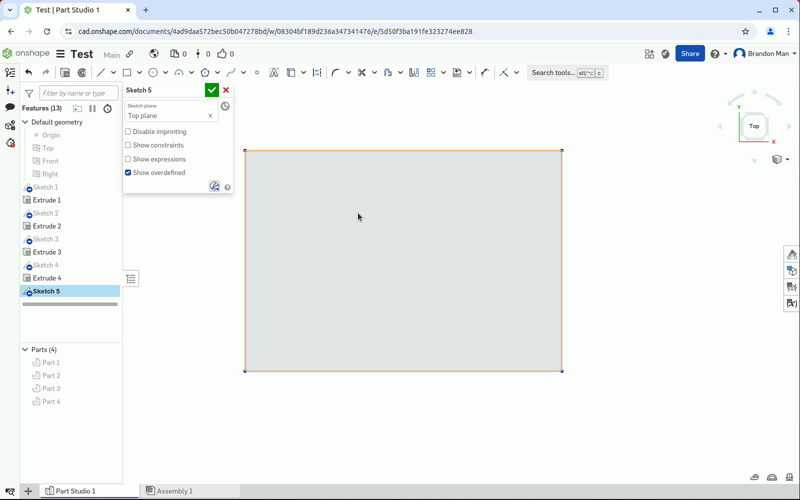
scroll(-6)
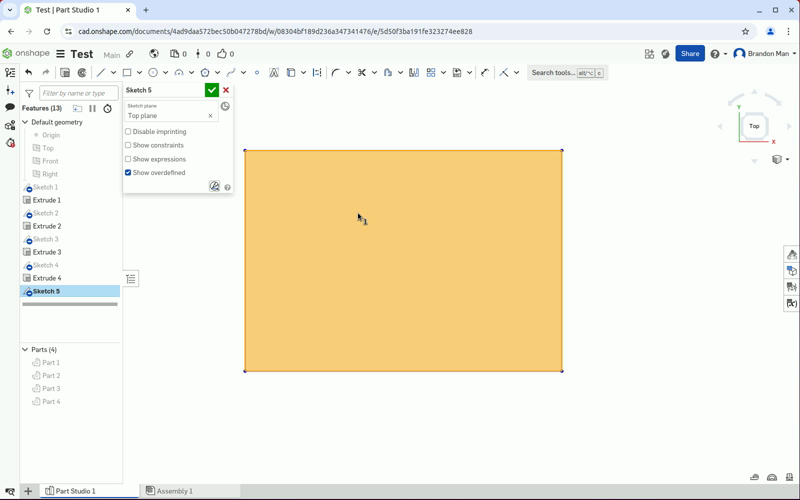
scroll(-6)
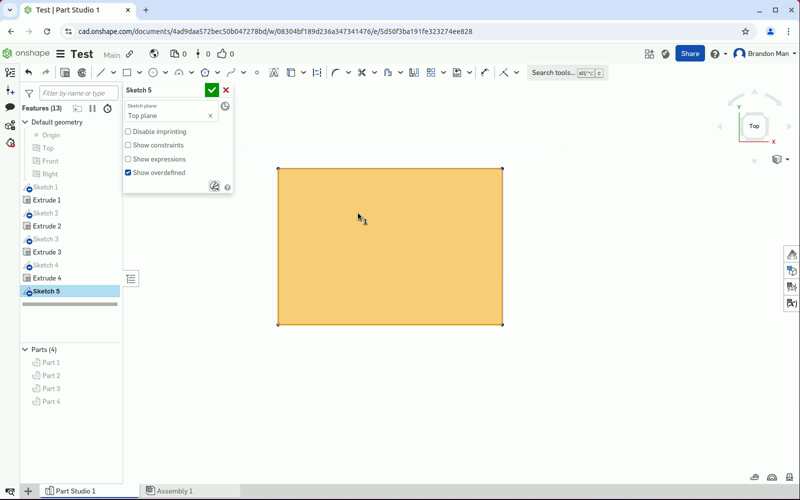
scroll(-6)
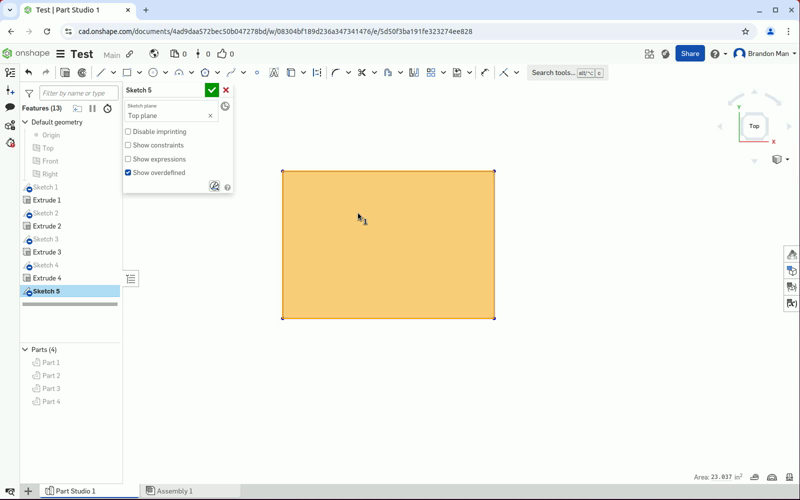
scroll(-6)
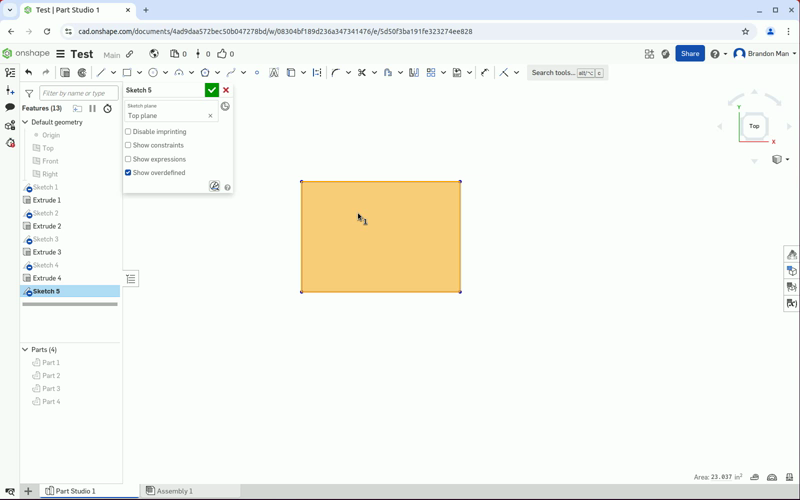
scroll(-6)
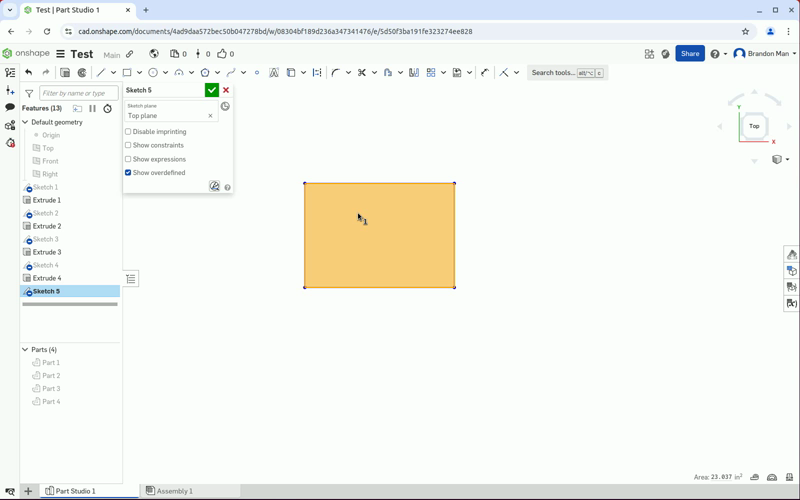
scroll(-6)
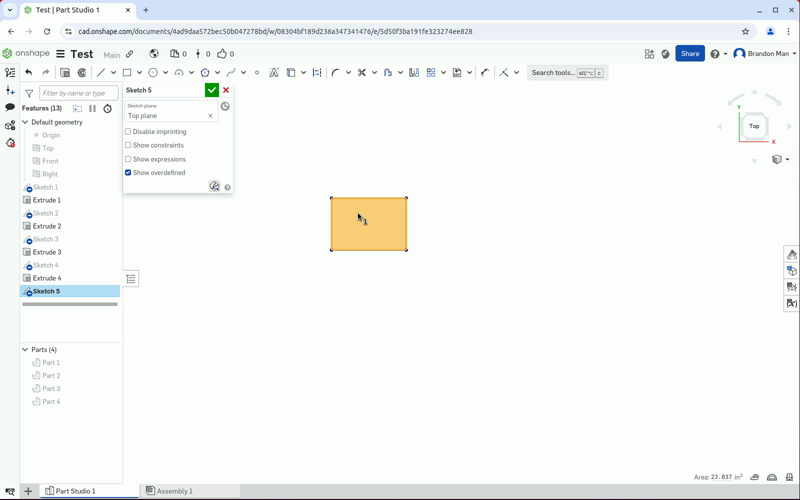
scroll(-6)
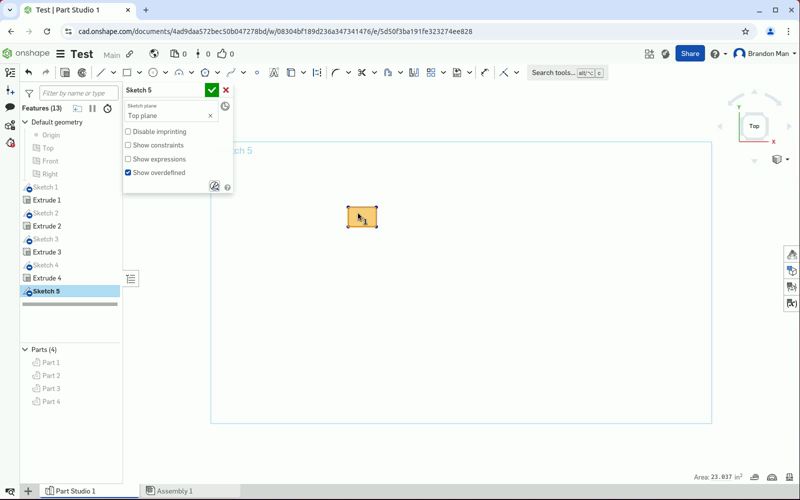
mouse_move(73, 352)
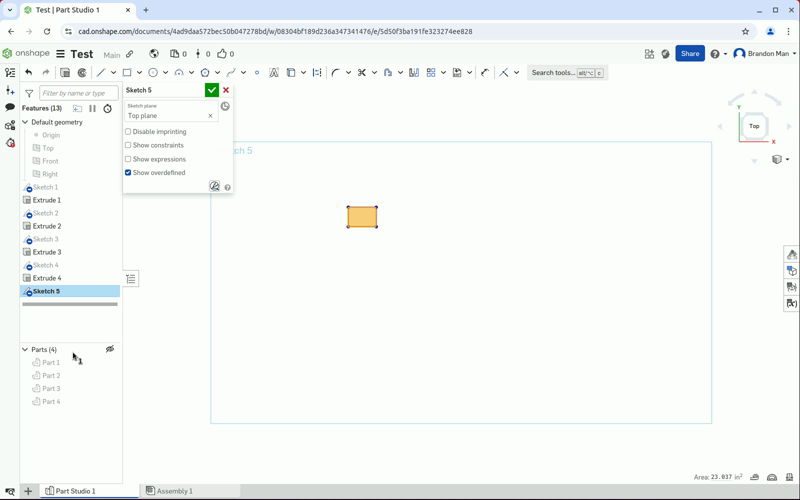
key(shift+y)
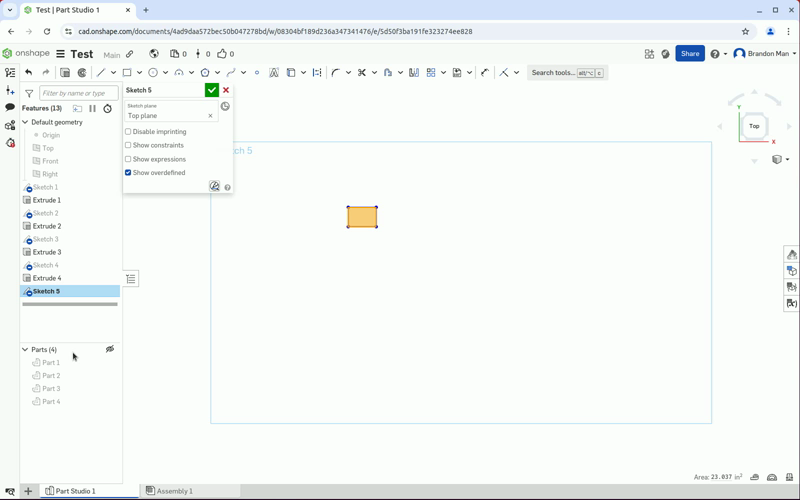
key(shift+e)
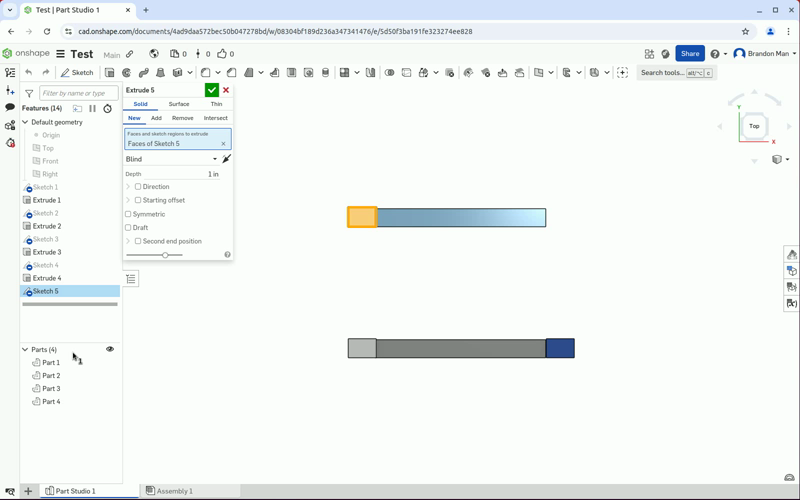
mouse_move(143, 106)
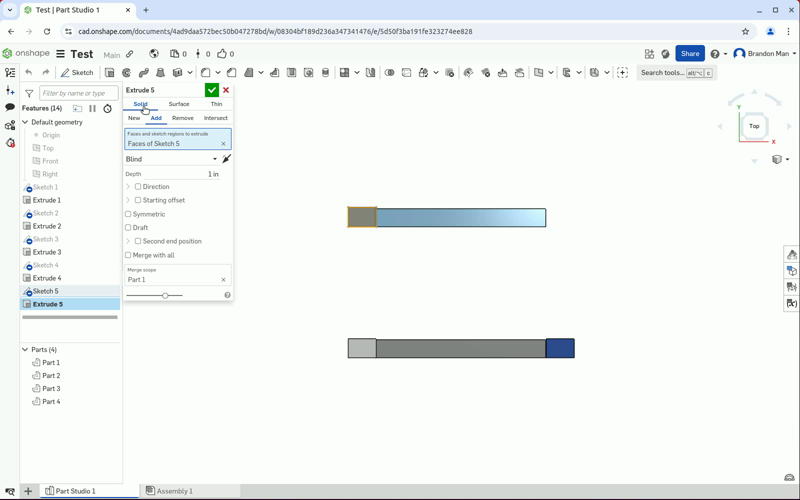
click(143, 106)
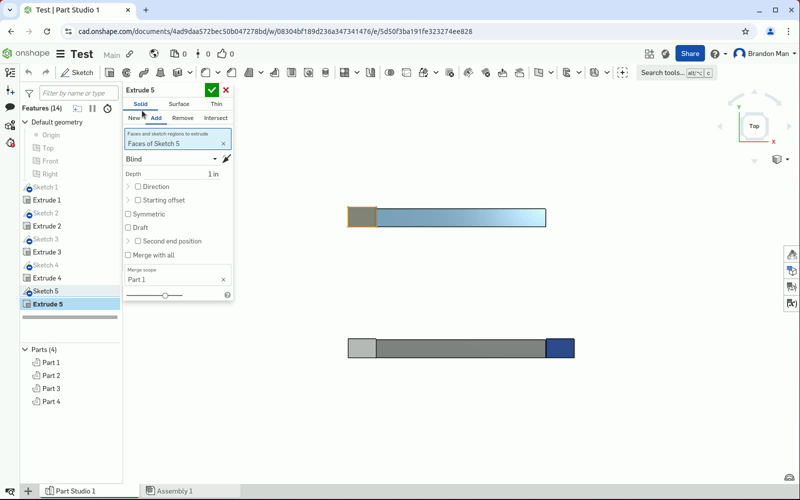
mouse_move(137, 120)
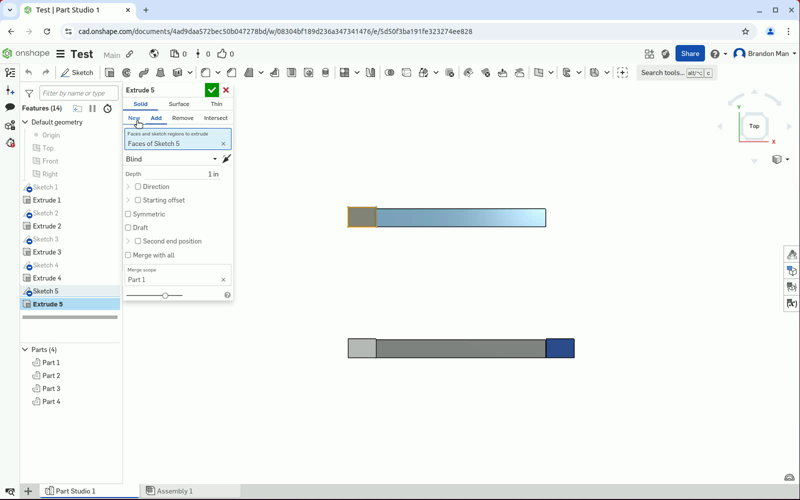
click(137, 120)
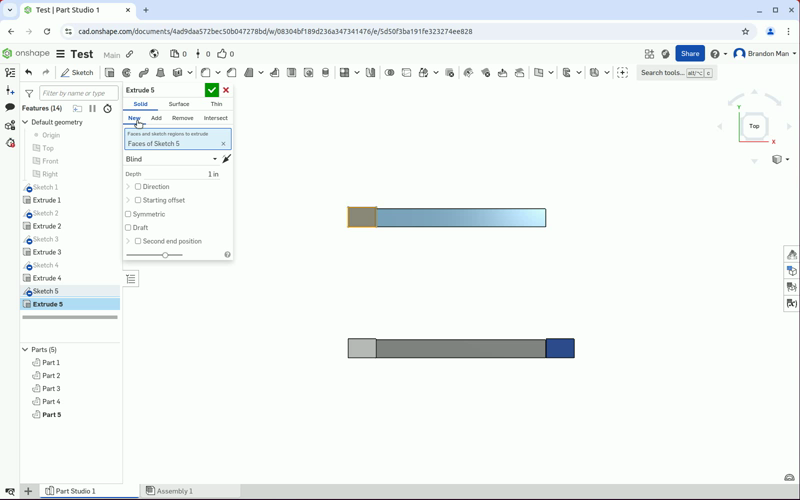
key(tab, 4)
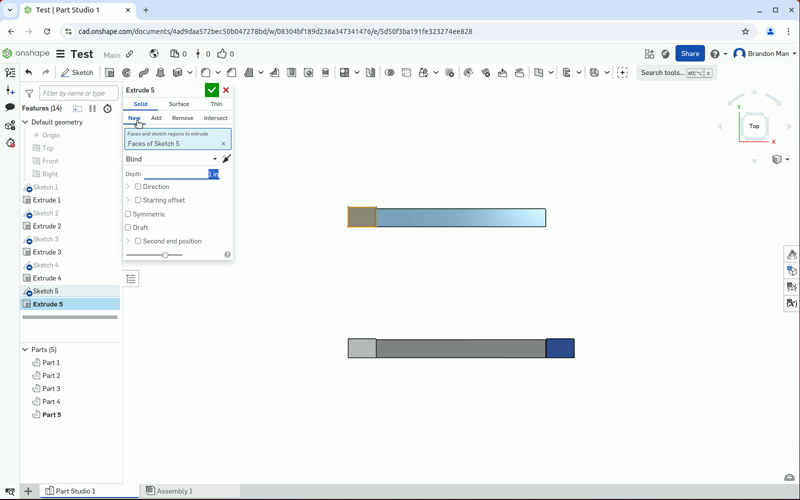
text(3.851)
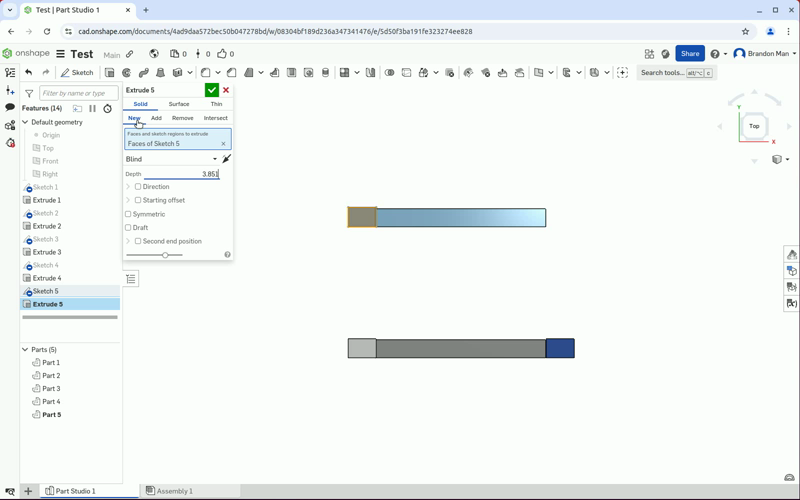
key(enter)
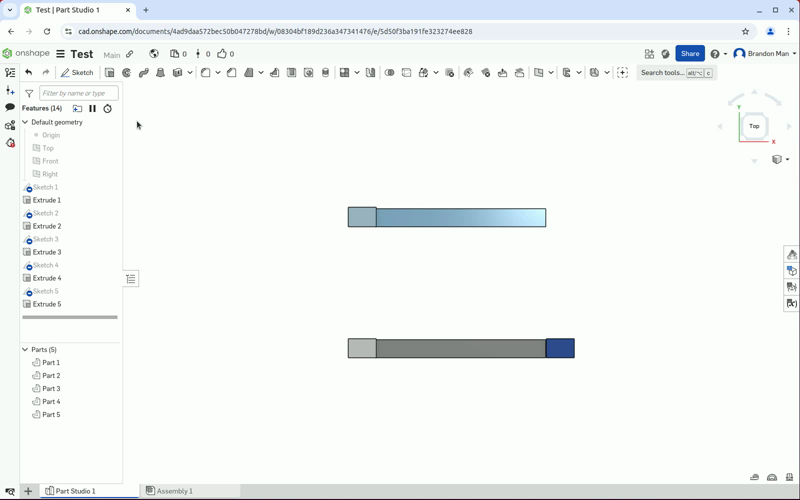
key(shift+h)
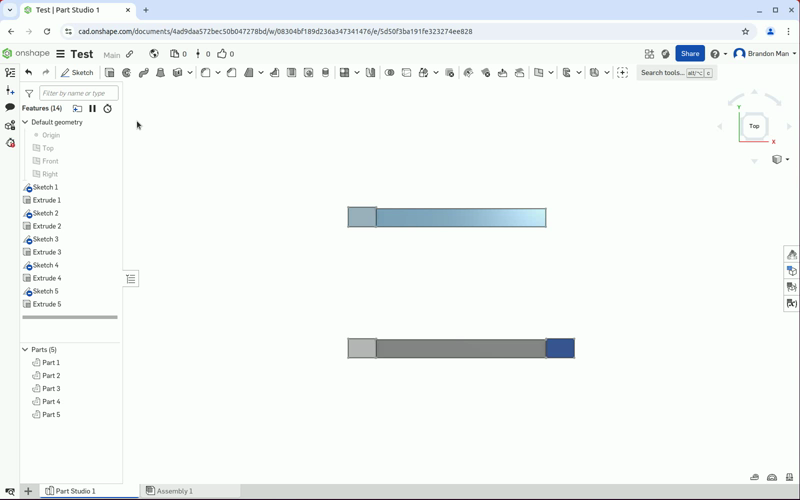
key(shift+h)
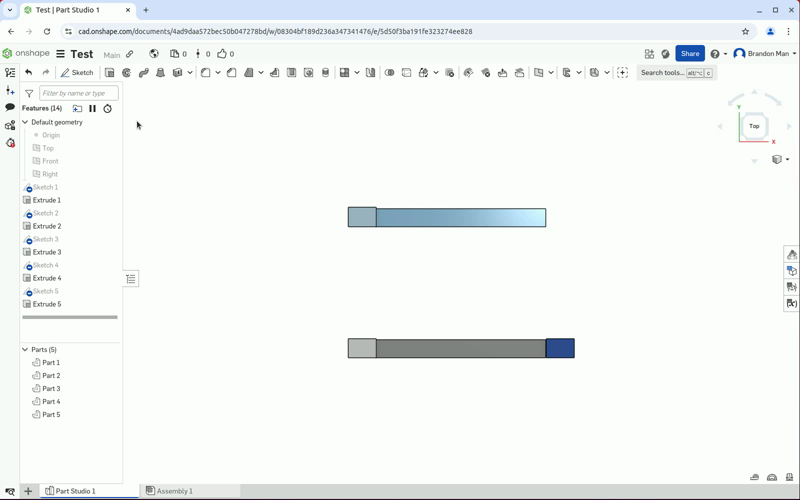
mouse_move(73, 189)
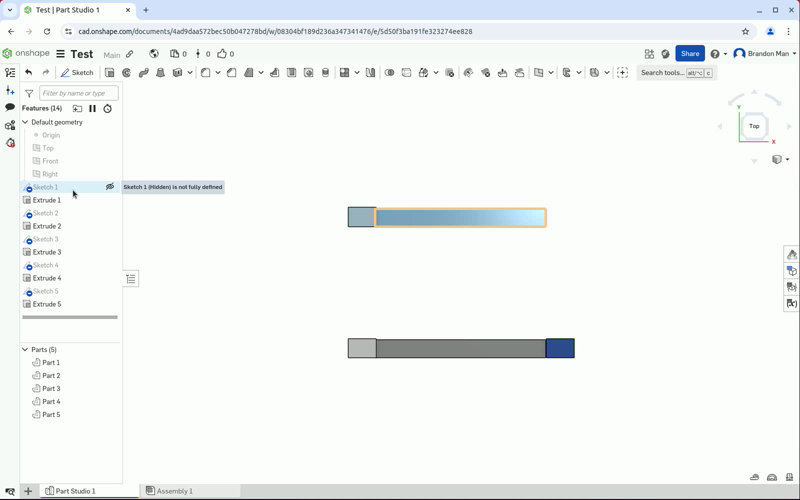
click(73, 189)
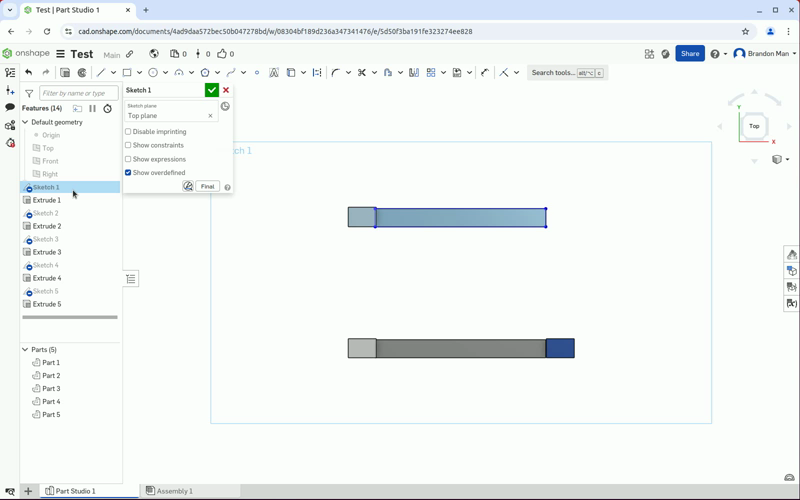
mouse_move(229, 92)
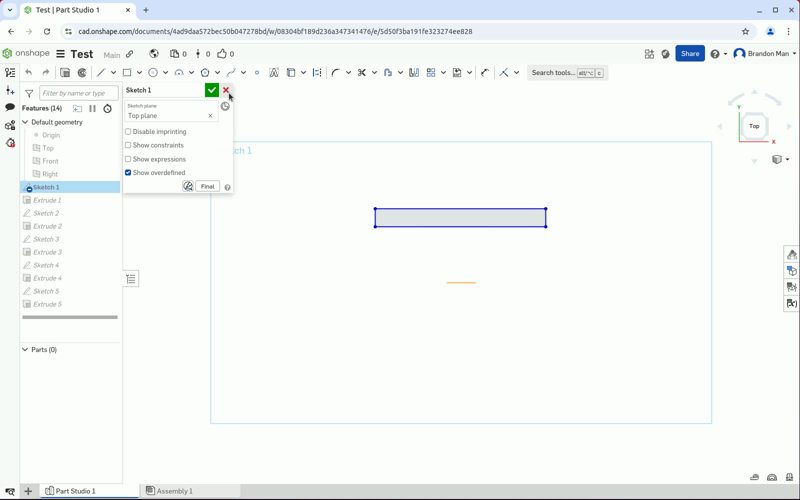
click(229, 92)
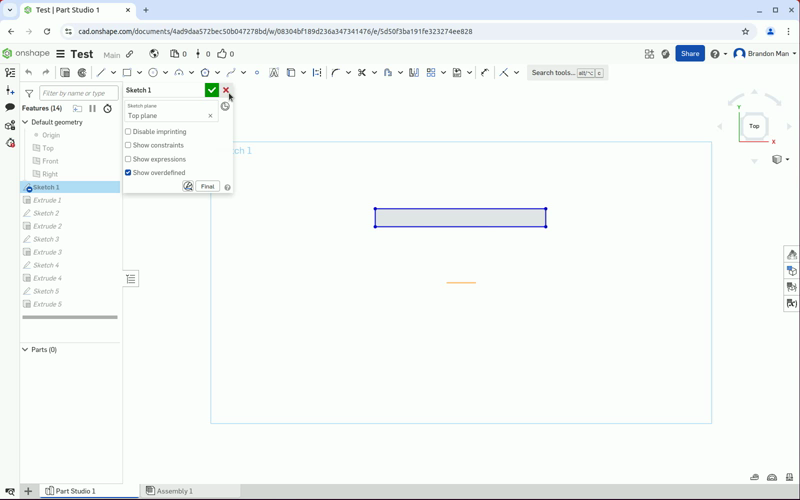
key(shift+s)
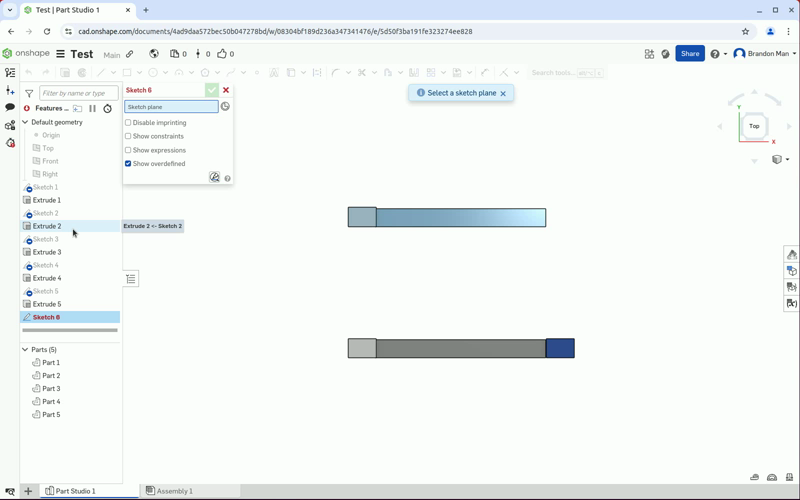
scroll(3)
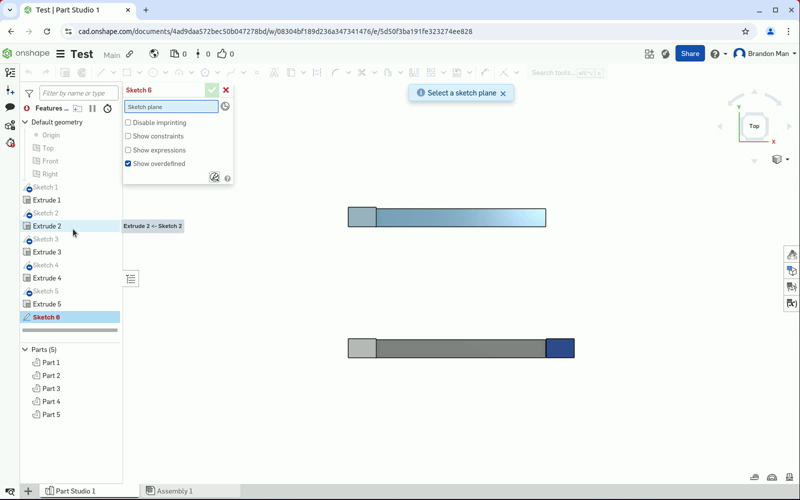
mouse_move(73, 150)
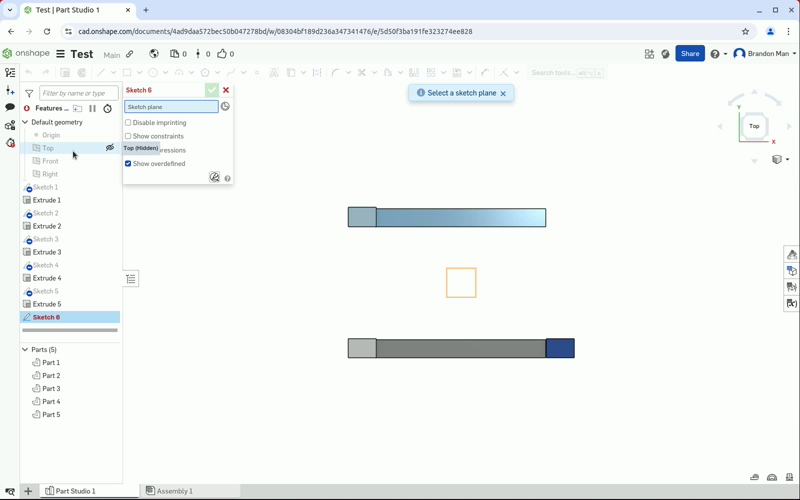
click(73, 150)
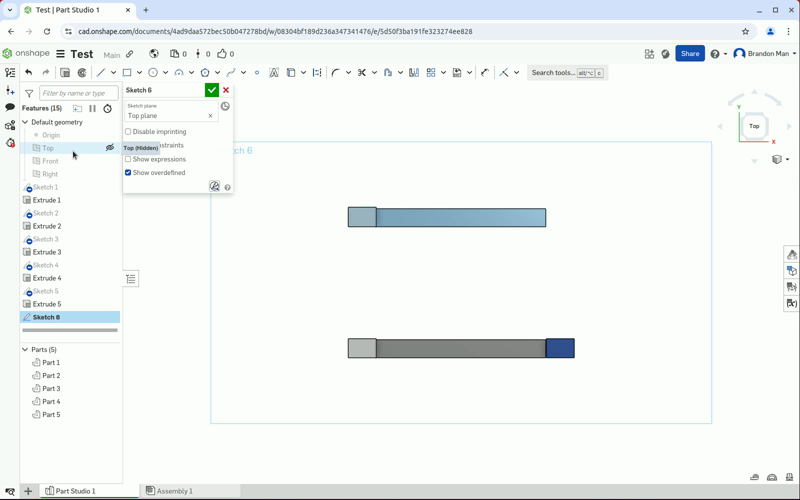
mouse_move(73, 352)
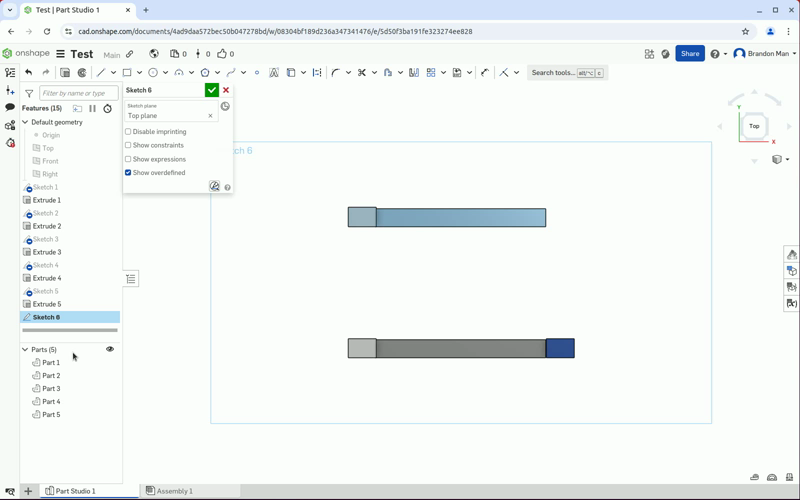
key(y)
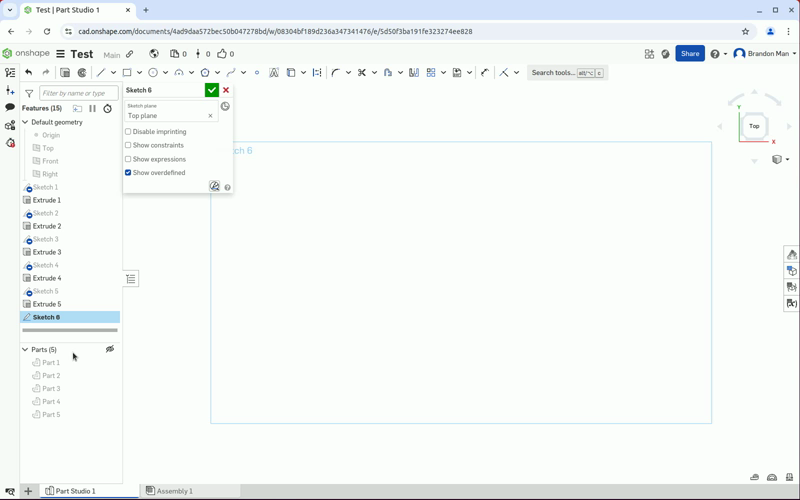
key(l)
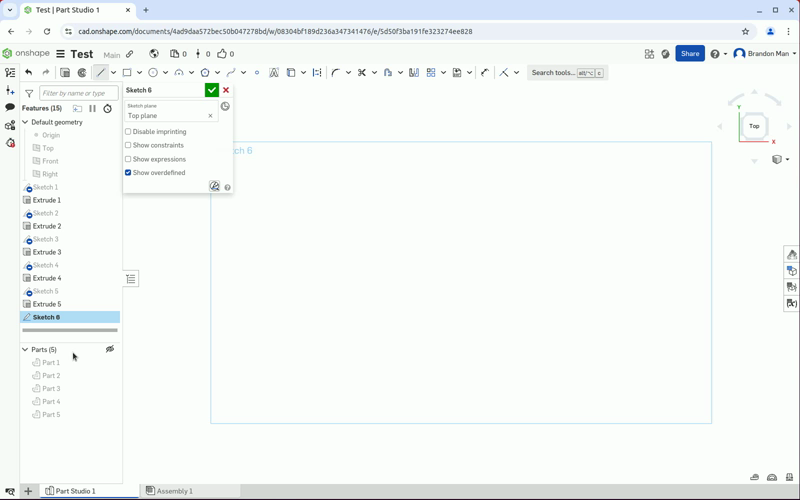
key_down(shift)
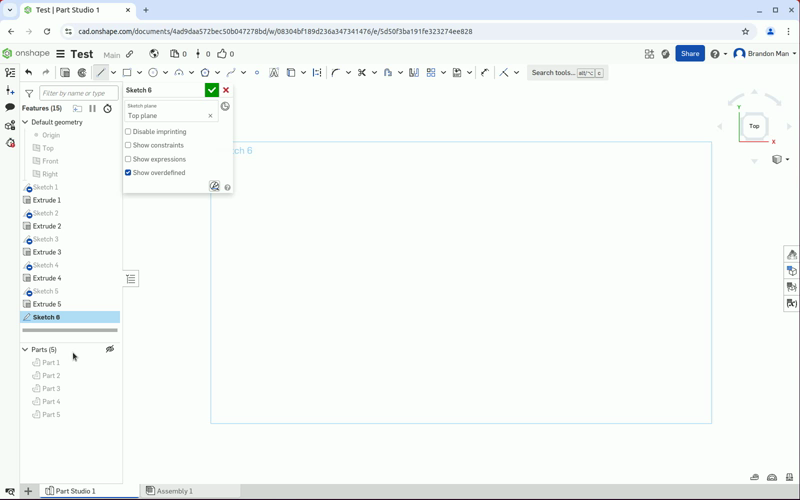
mouse_move(546, 226)
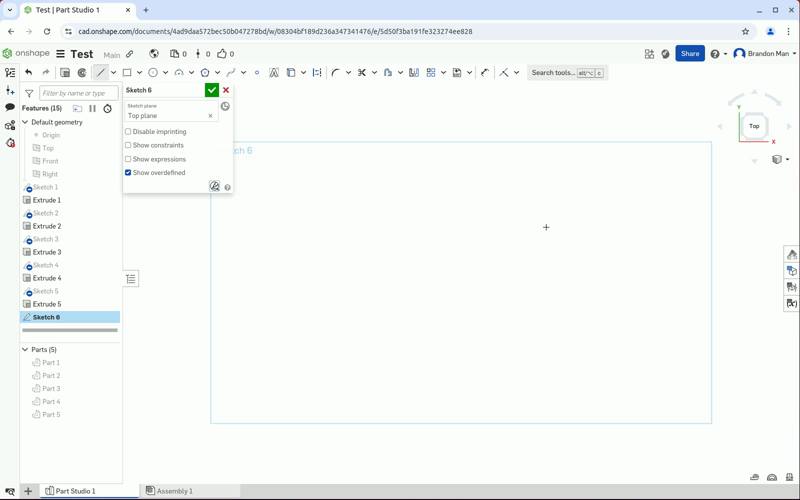
click(546, 226)
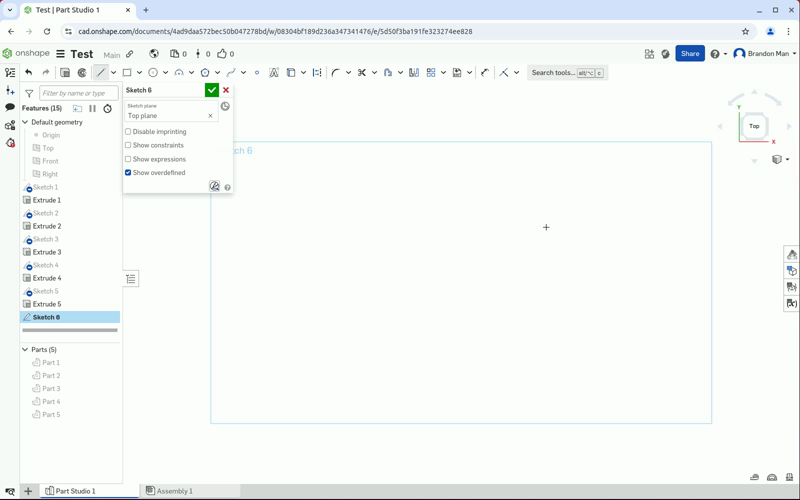
key_up(shift)
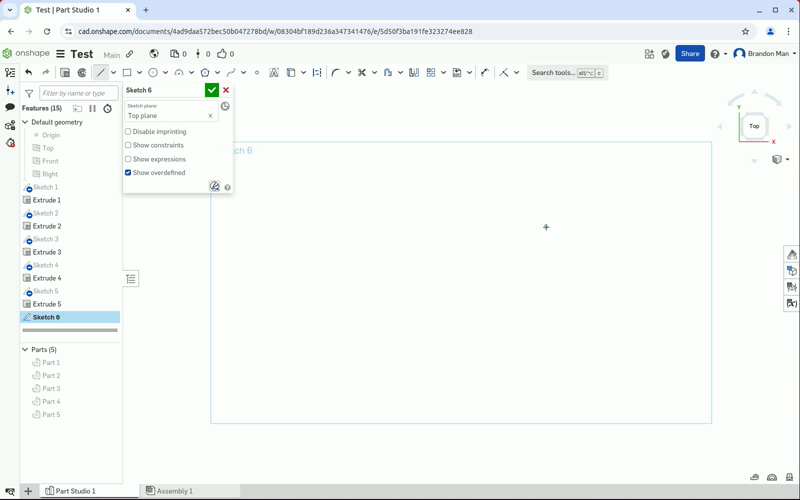
key_down(shift)
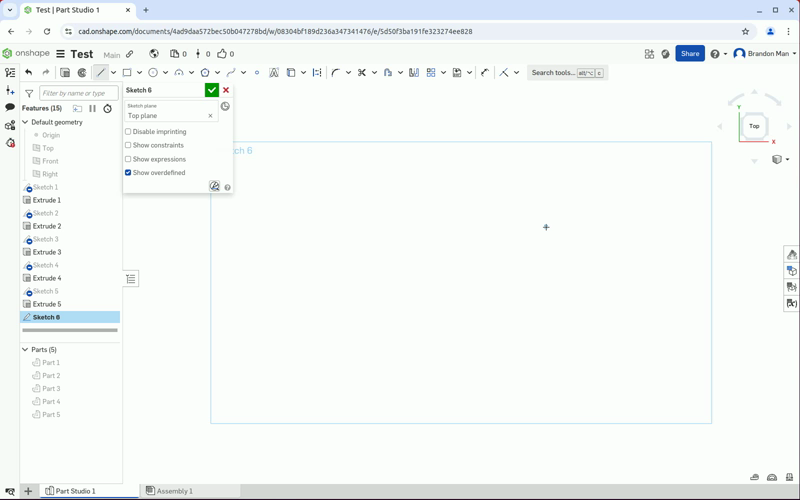
mouse_move(576, 226)
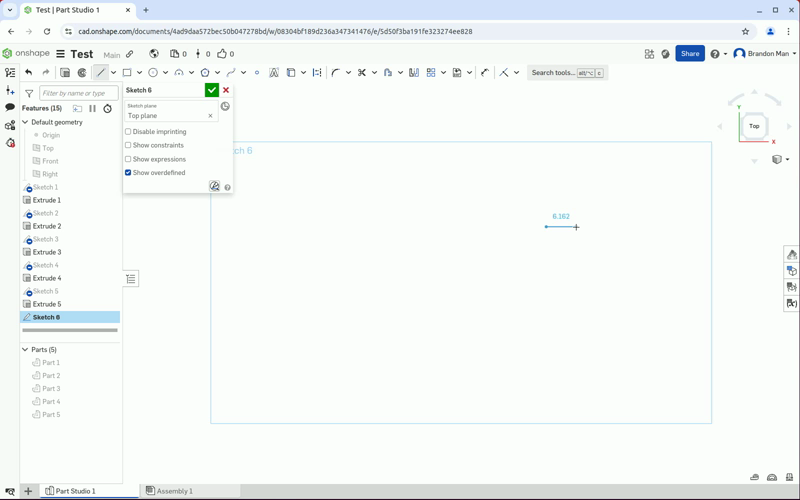
mouse_move(574, 226)
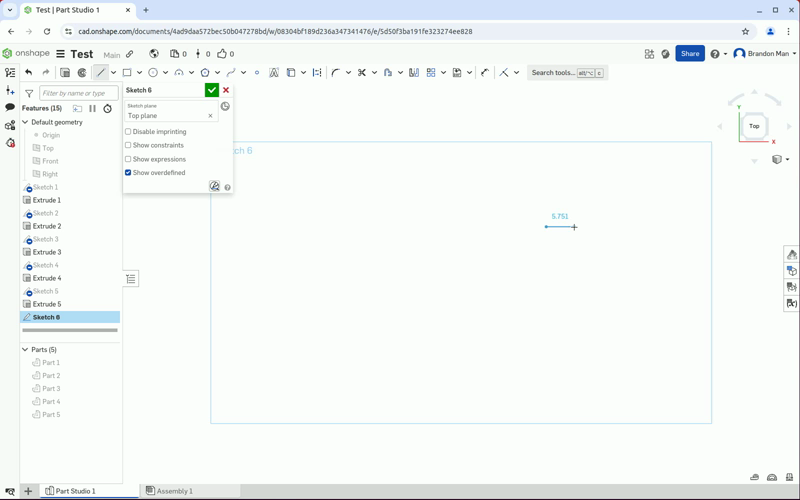
click(574, 226)
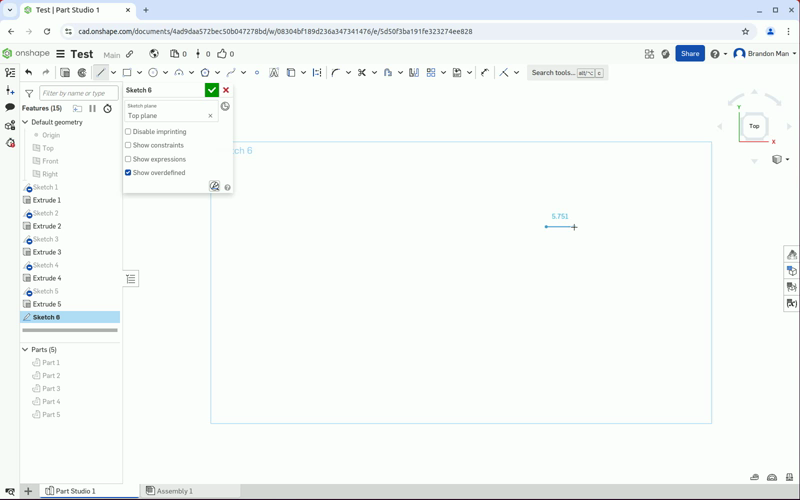
key_up(shift)
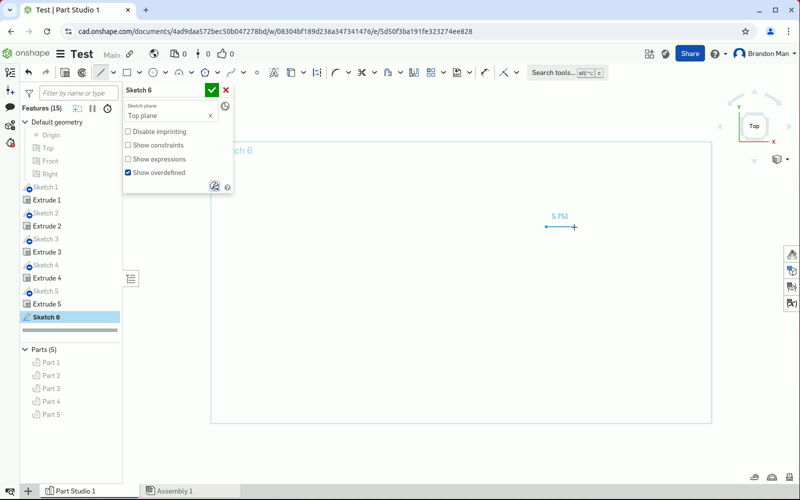
key_down(shift)
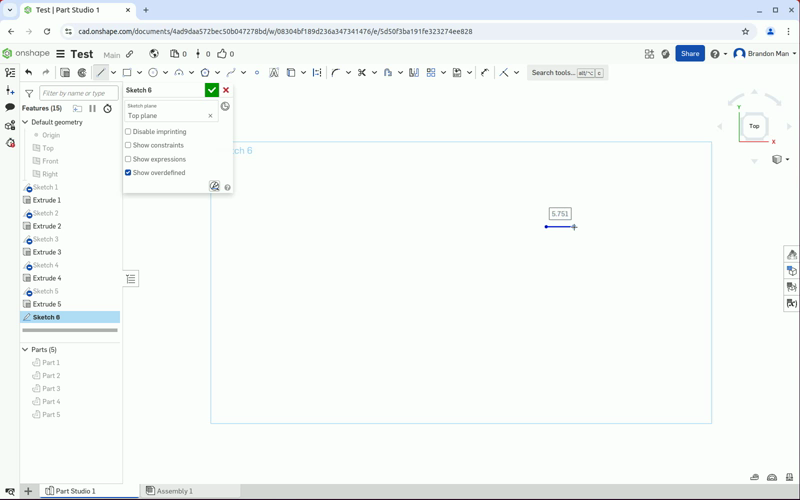
mouse_move(589, 226)
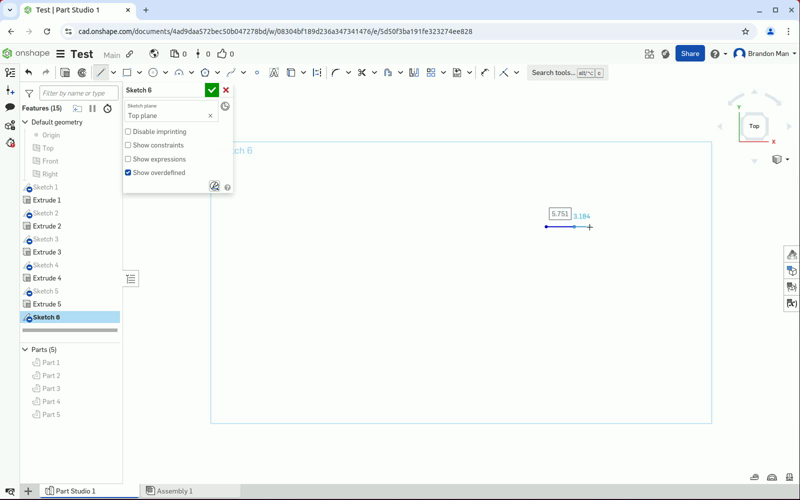
mouse_move(574, 207)
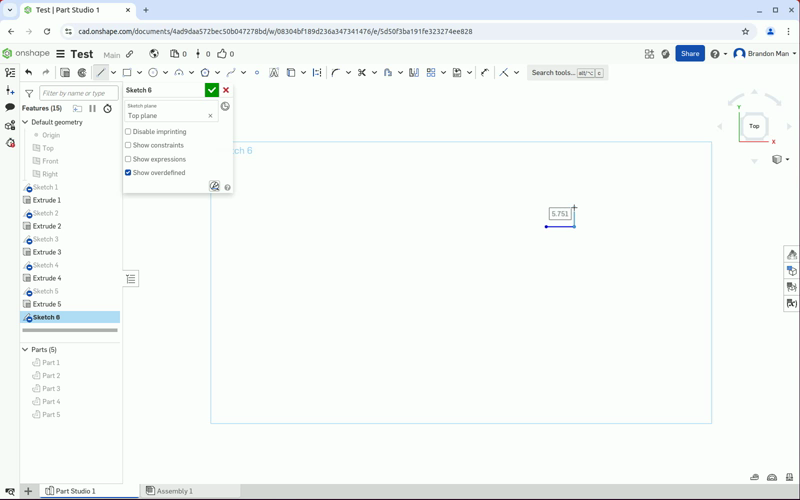
click(574, 207)
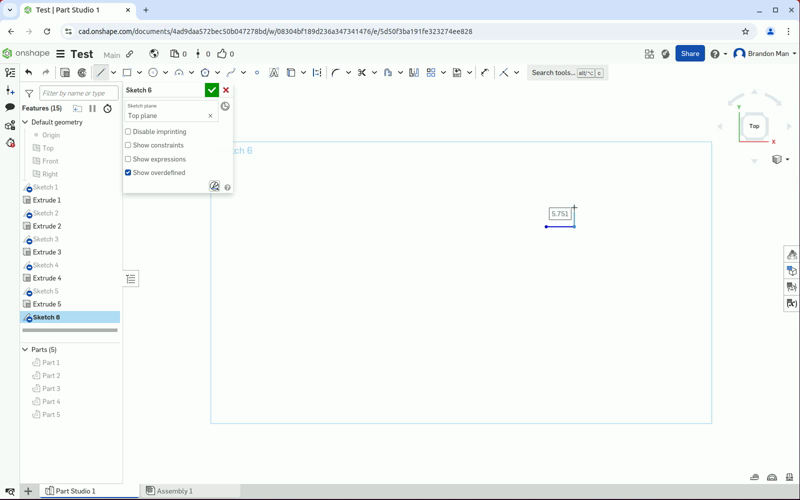
key_up(shift)
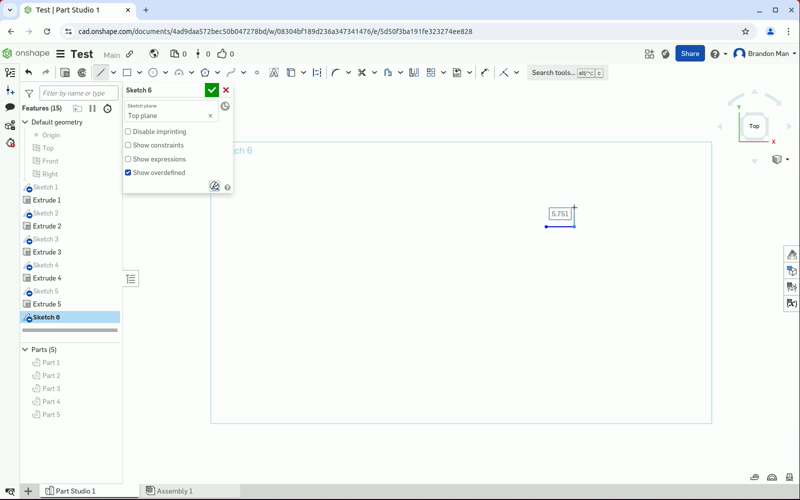
key_down(shift)
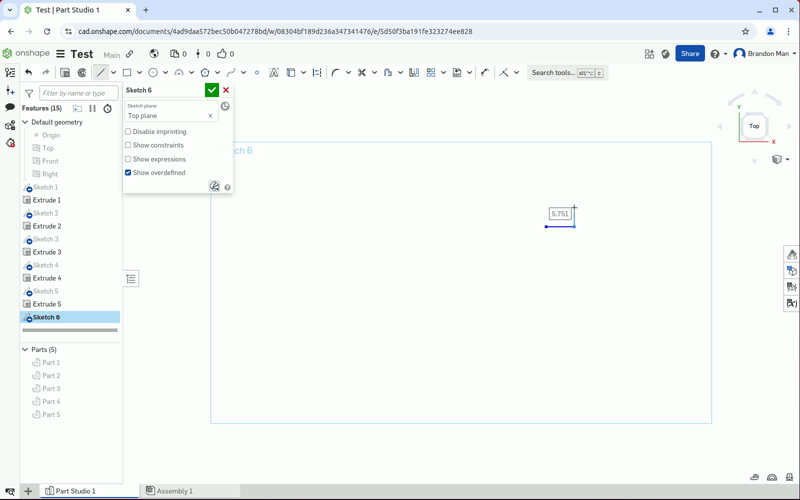
mouse_move(589, 207)
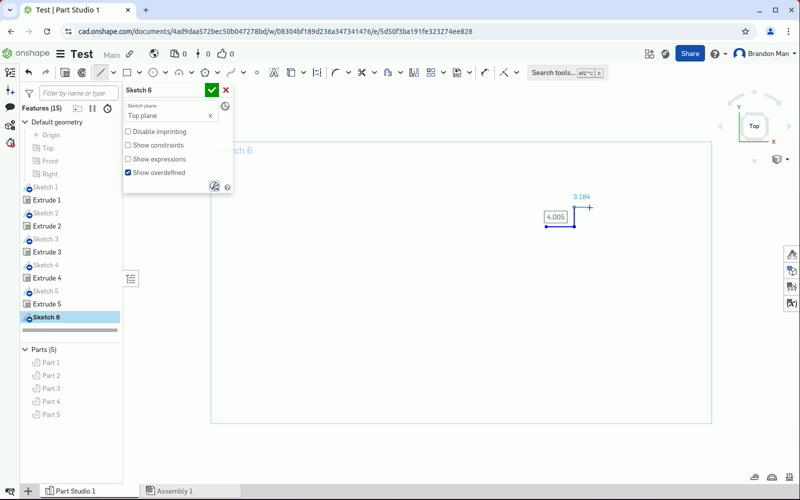
mouse_move(546, 207)
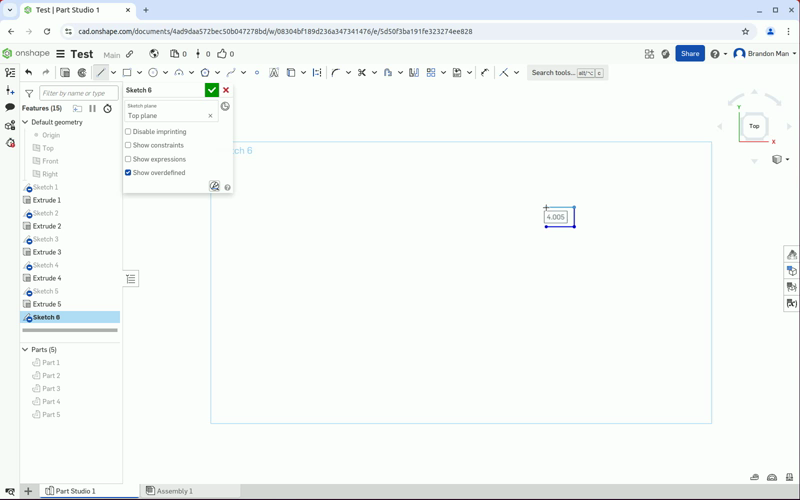
click(546, 207)
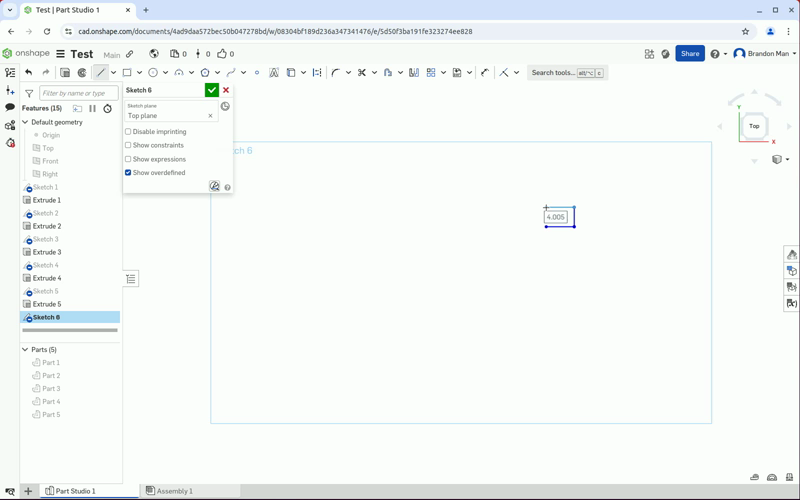
key_up(shift)
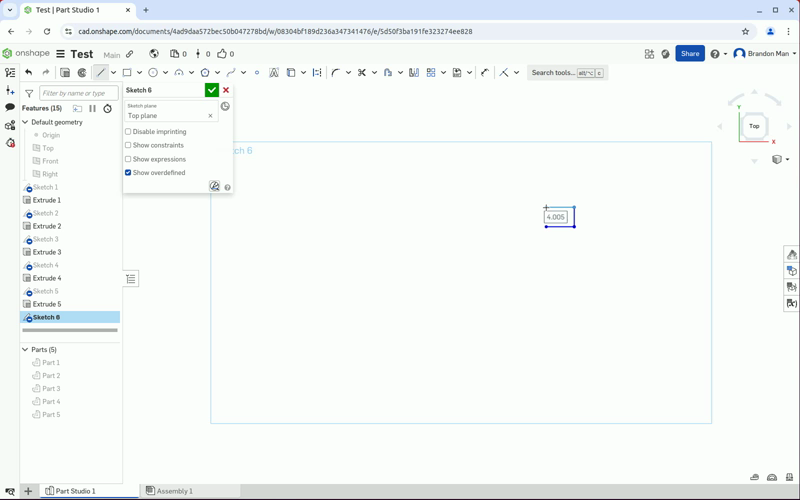
mouse_move(576, 207)
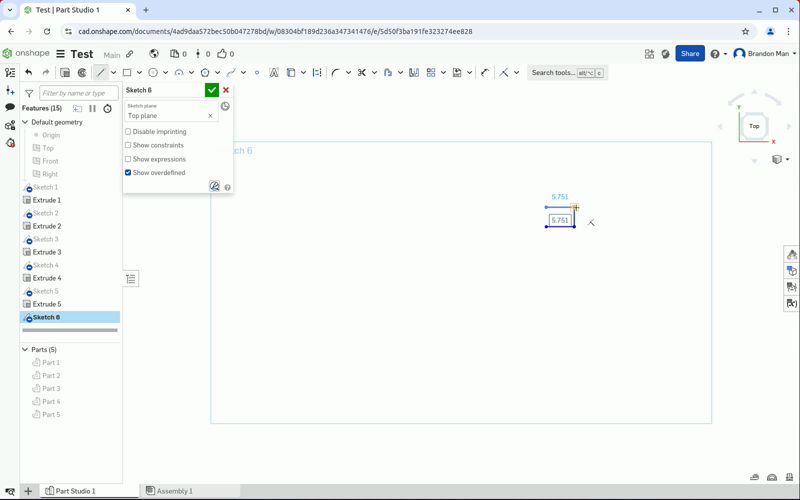
key_down(shift)
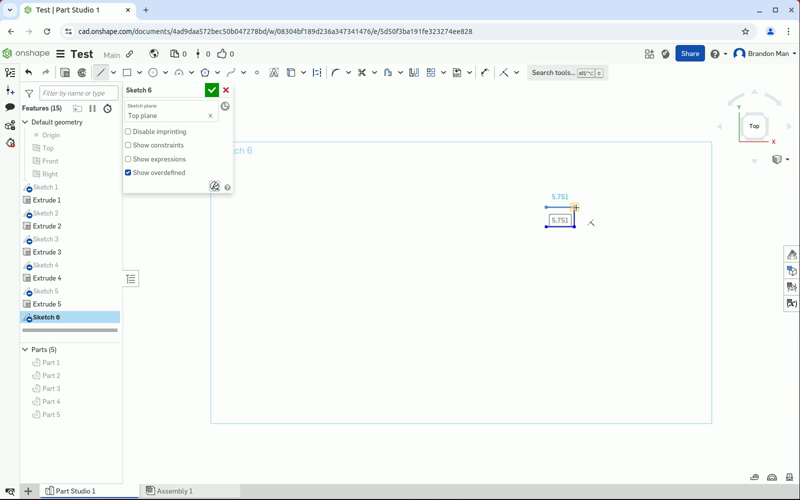
mouse_move(546, 226)
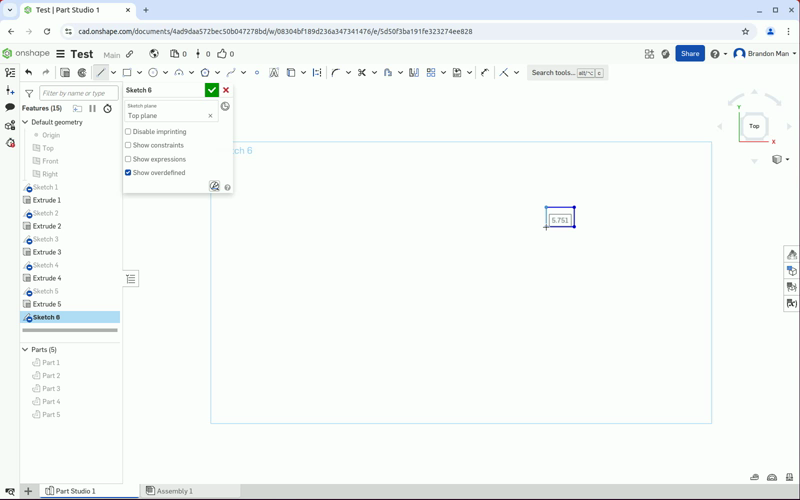
key_up(shift)
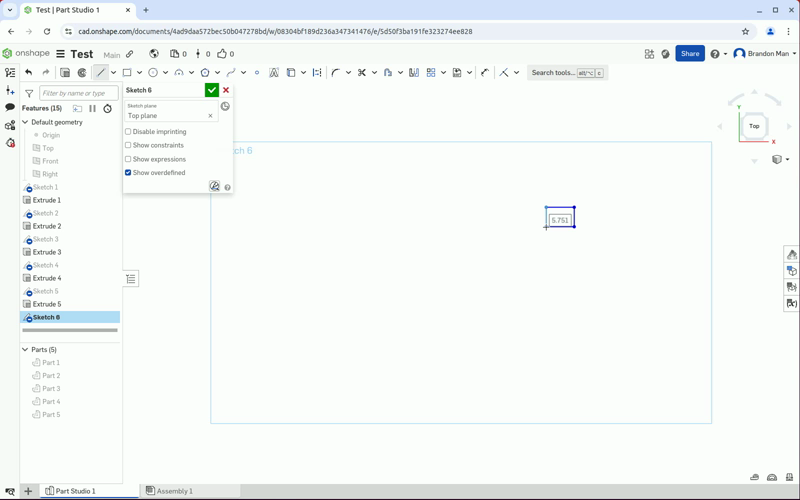
click(546, 226)
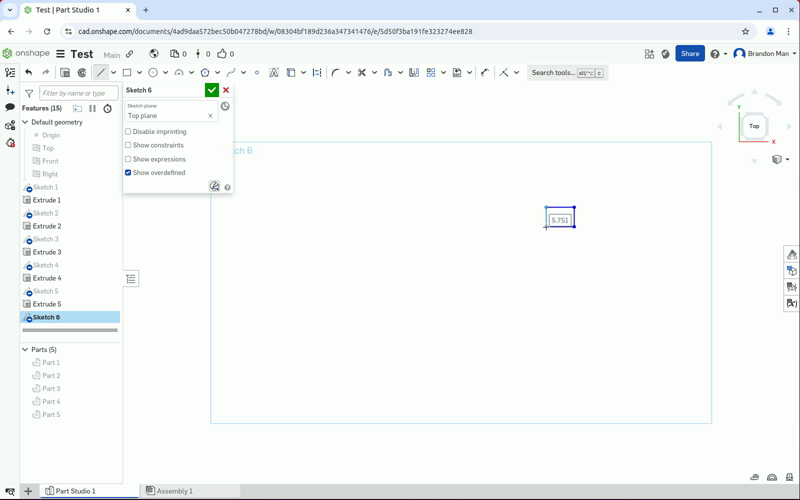
key(esc)
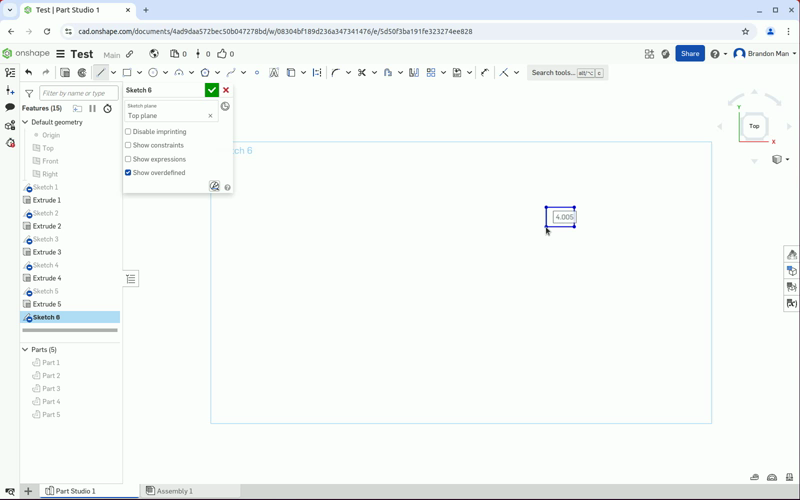
mouse_move(563, 216)
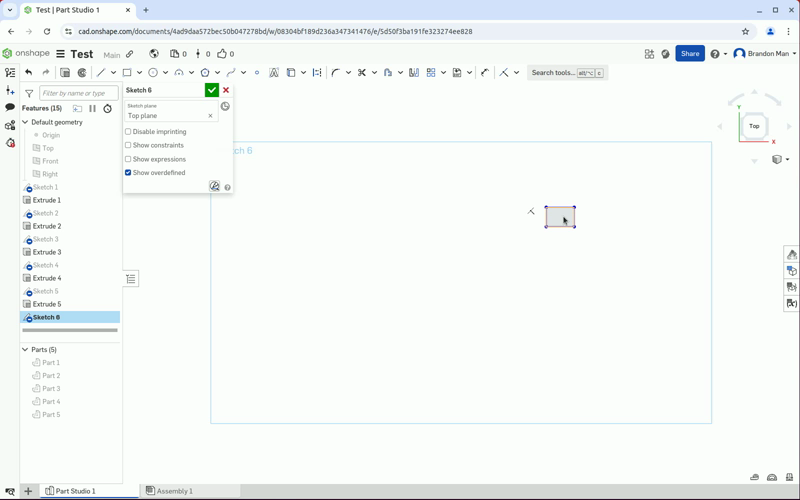
scroll(6)
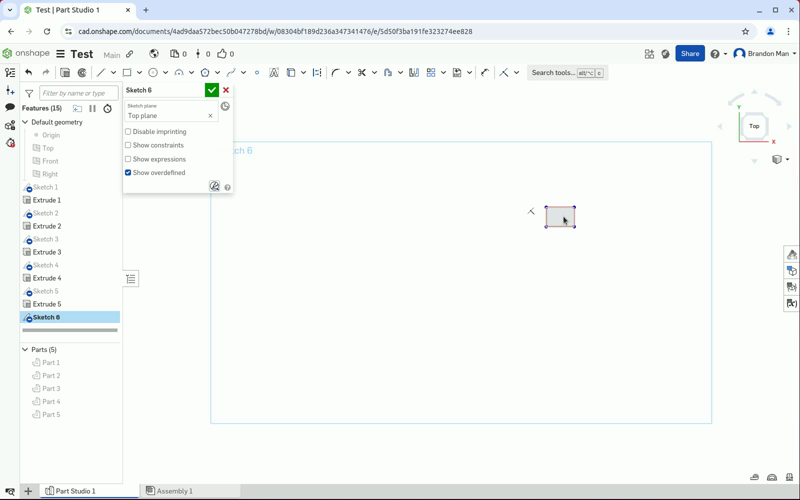
scroll(6)
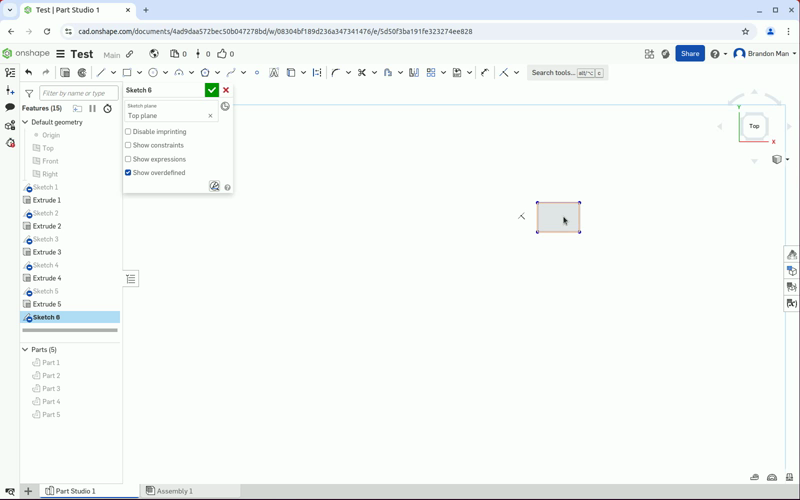
scroll(6)
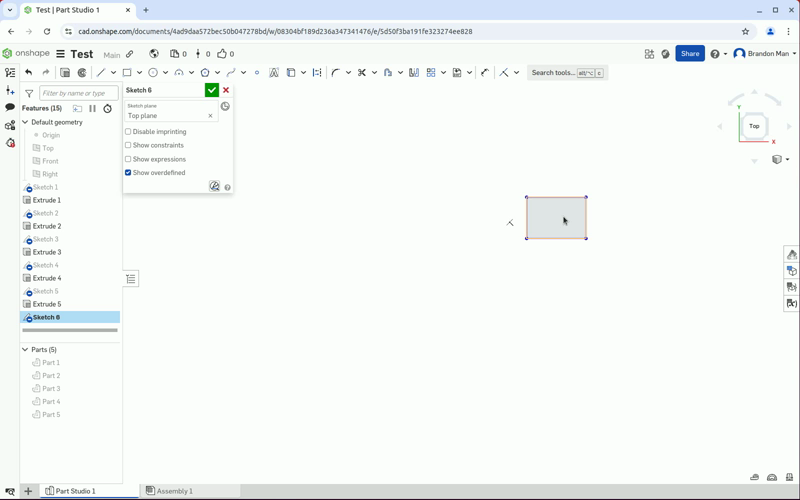
scroll(6)
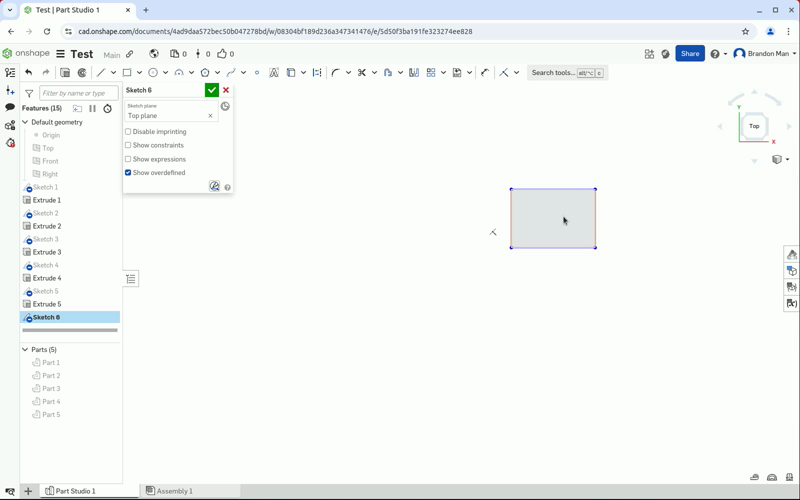
scroll(6)
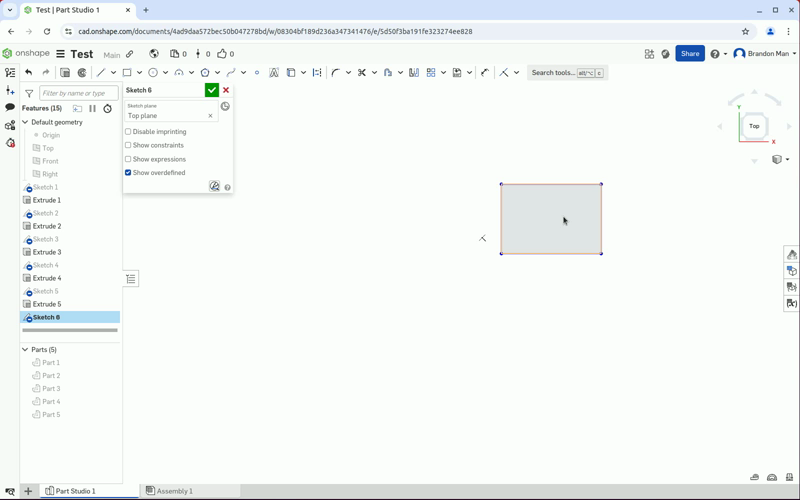
scroll(6)
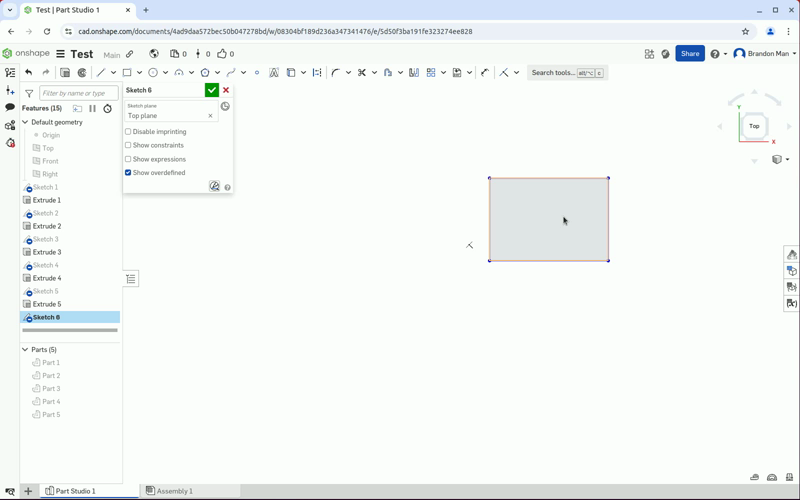
scroll(6)
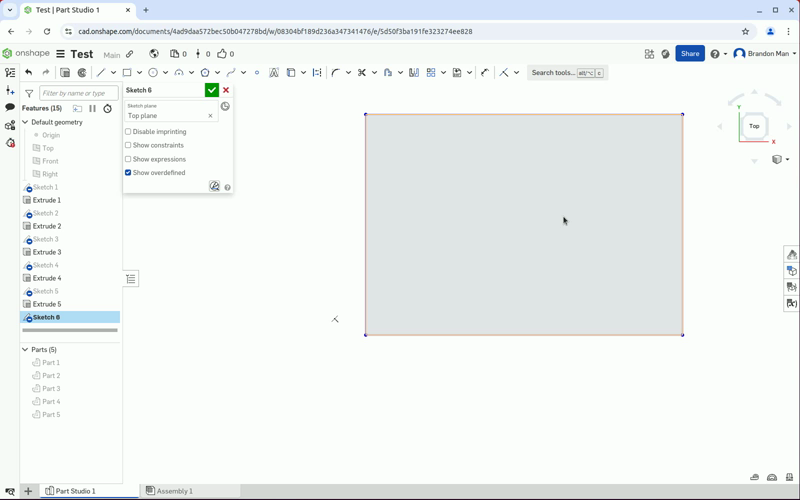
click(563, 216)
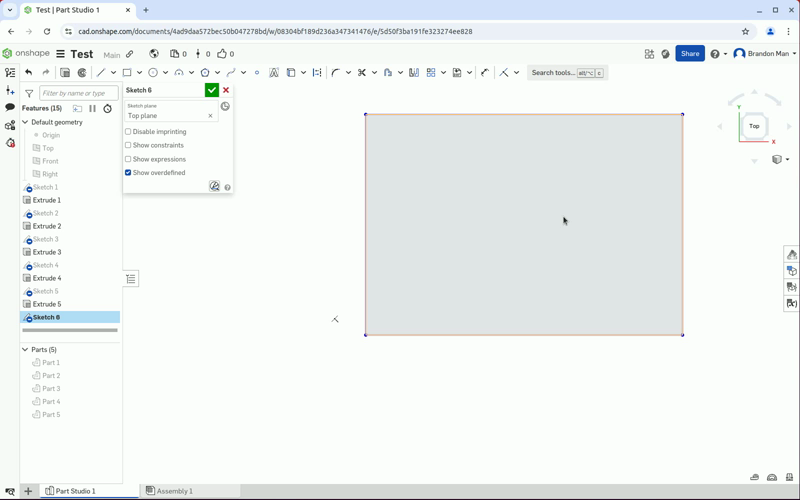
scroll(-6)
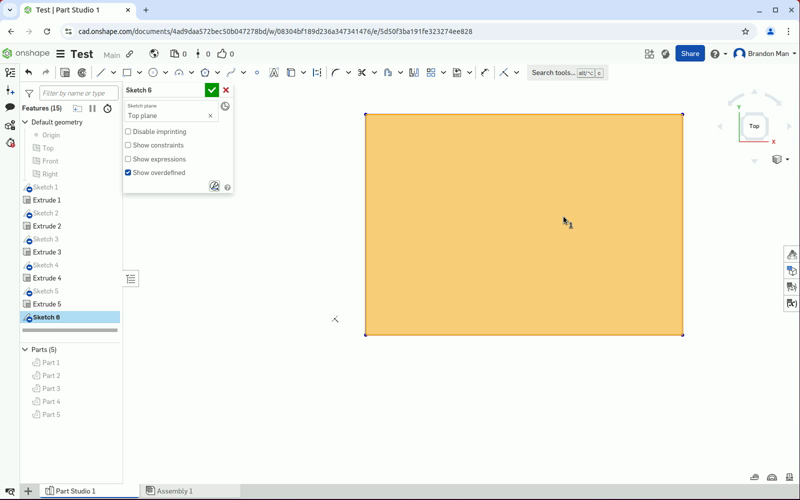
scroll(-6)
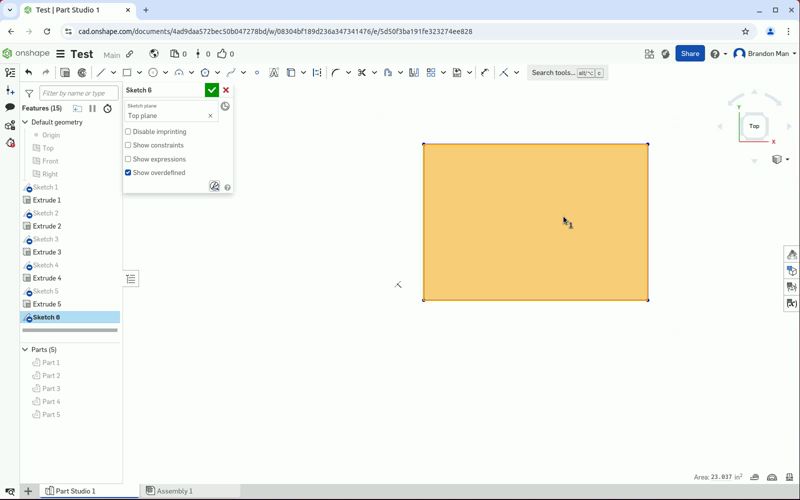
scroll(-6)
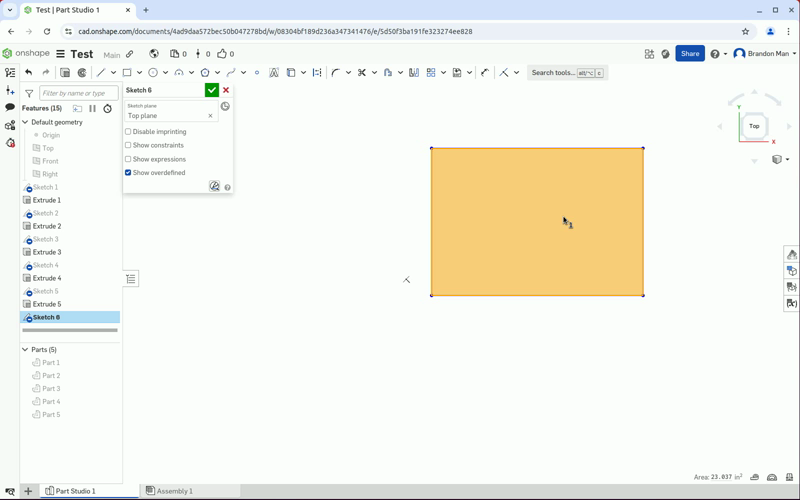
scroll(-6)
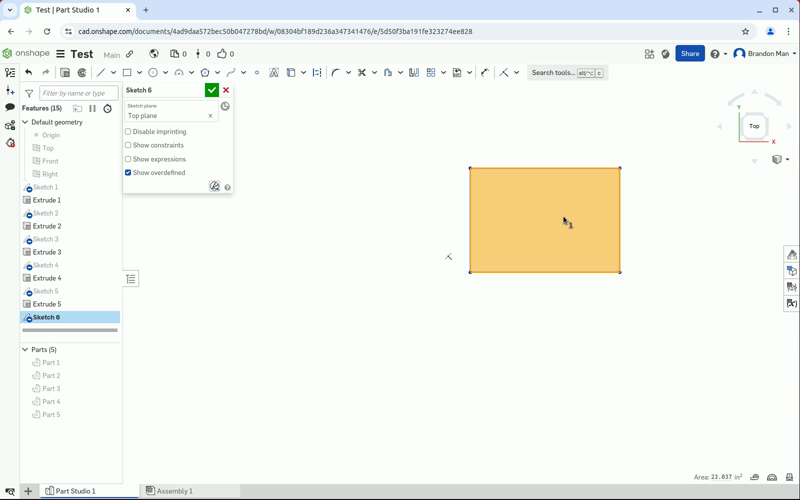
scroll(-6)
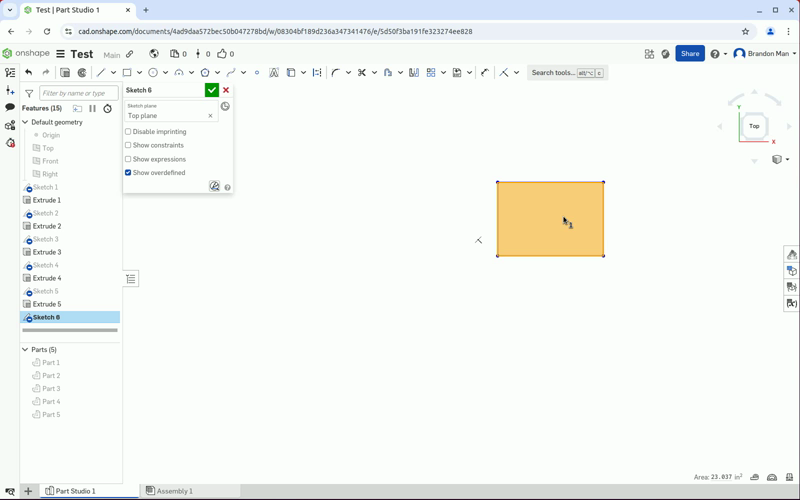
scroll(-6)
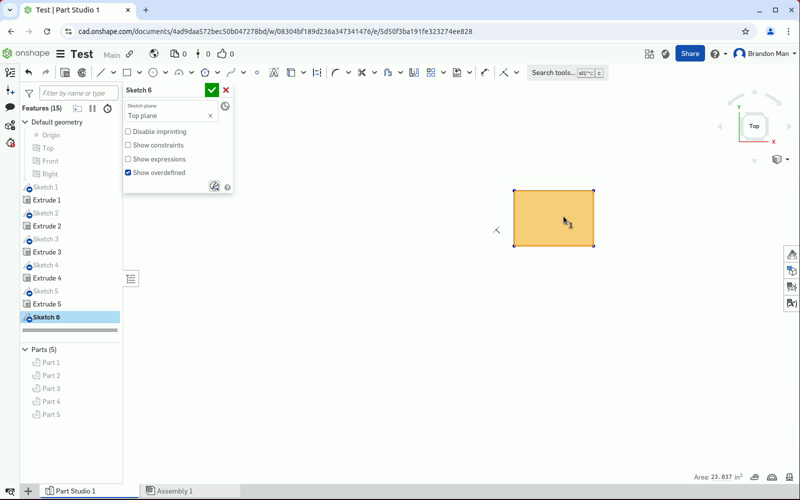
scroll(-6)
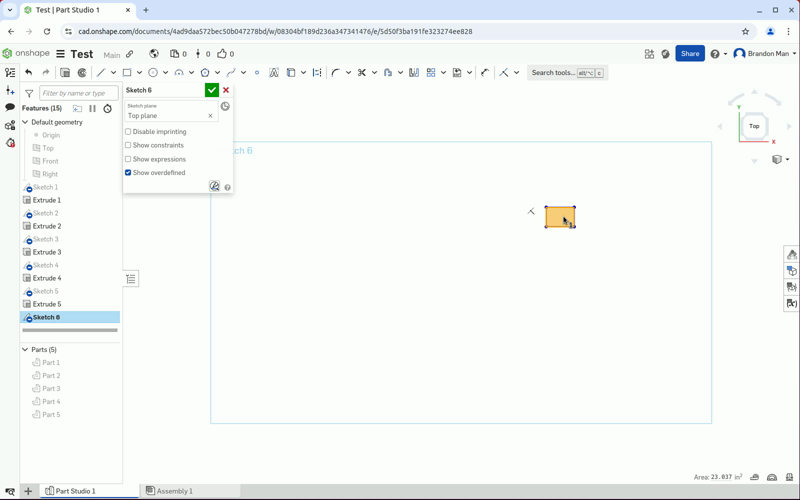
mouse_move(73, 352)
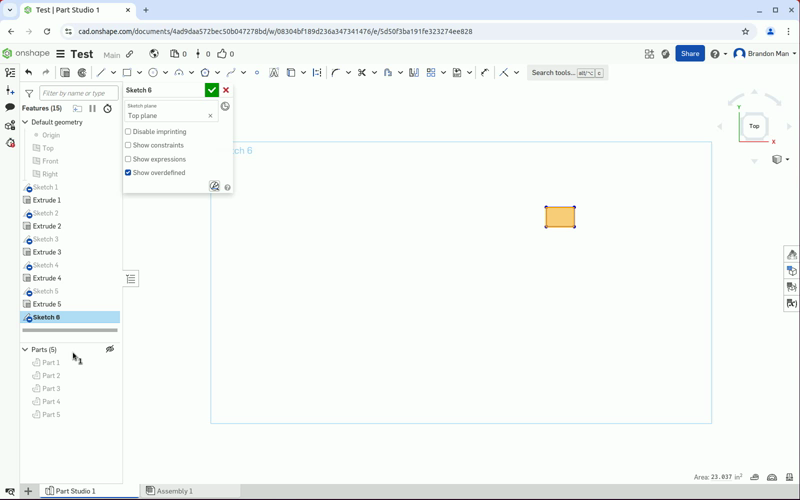
key(shift+y)
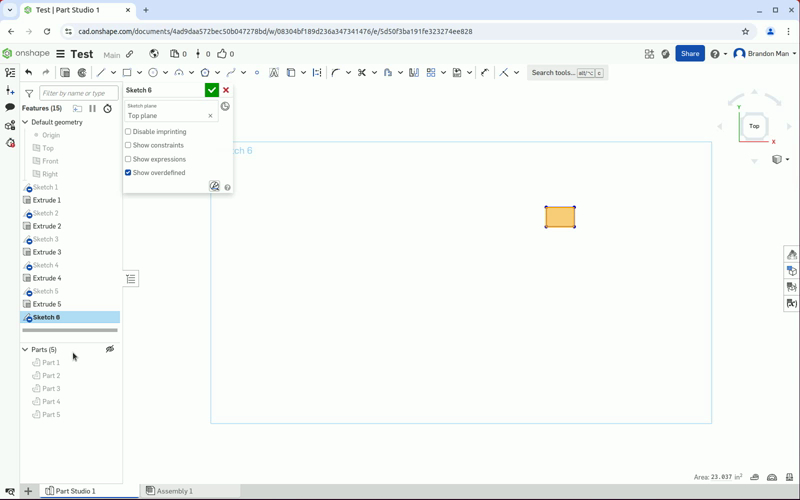
key(shift+e)
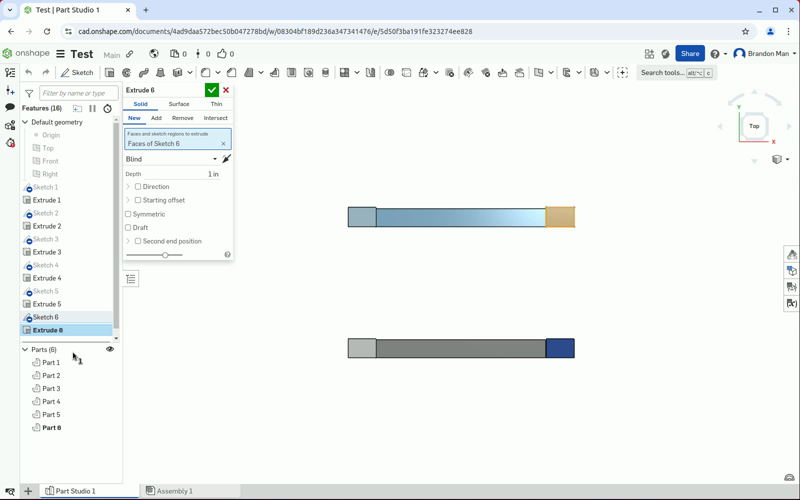
mouse_move(143, 106)
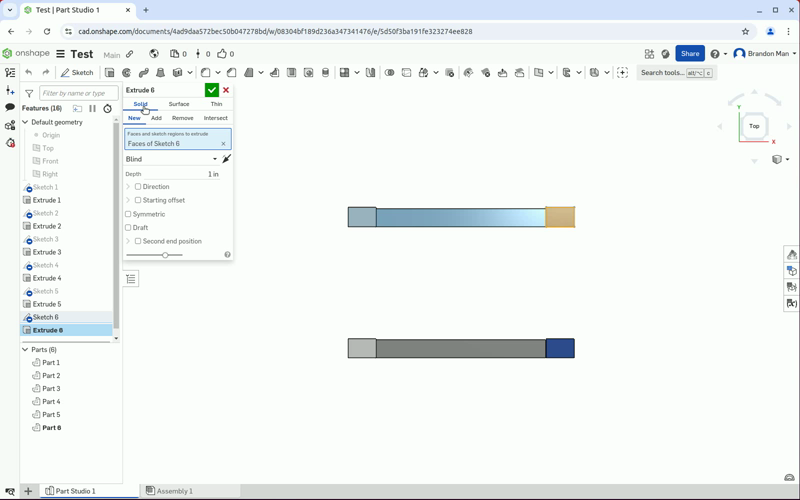
click(143, 106)
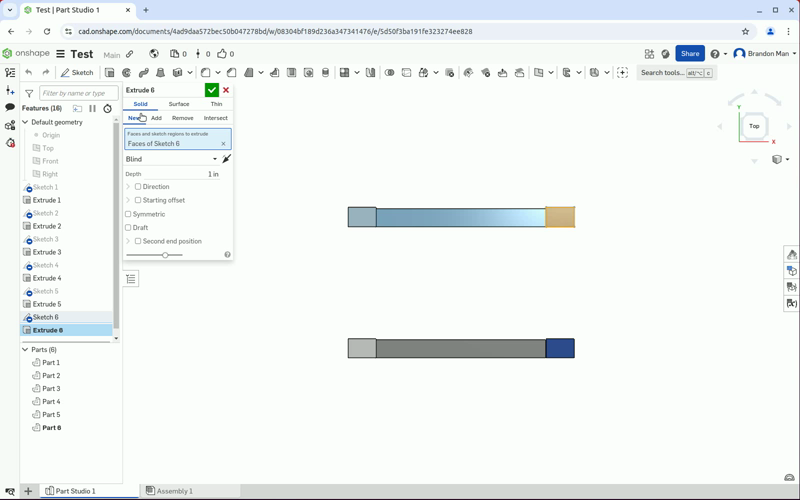
mouse_move(137, 120)
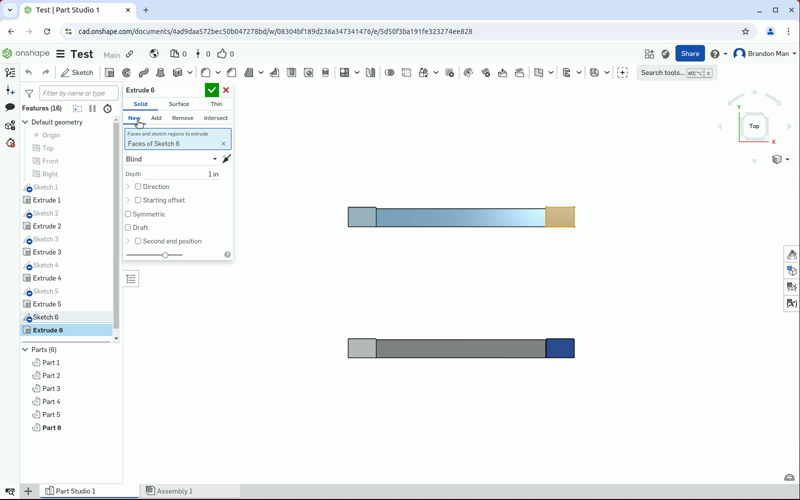
click(137, 120)
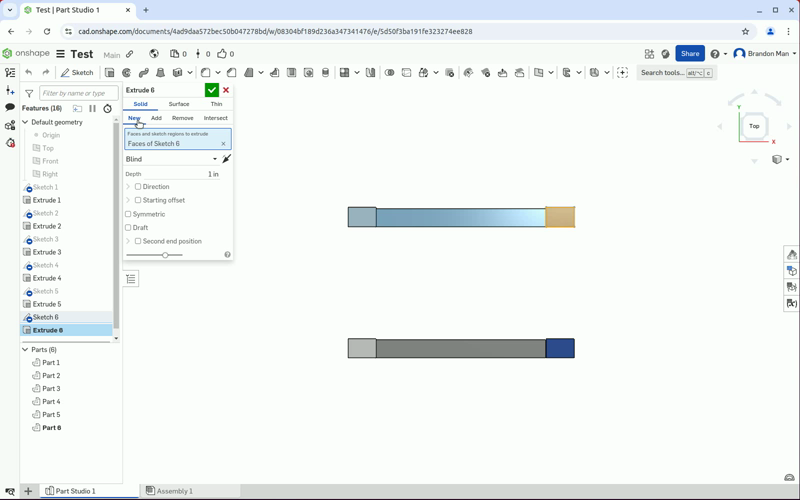
key(tab, 4)
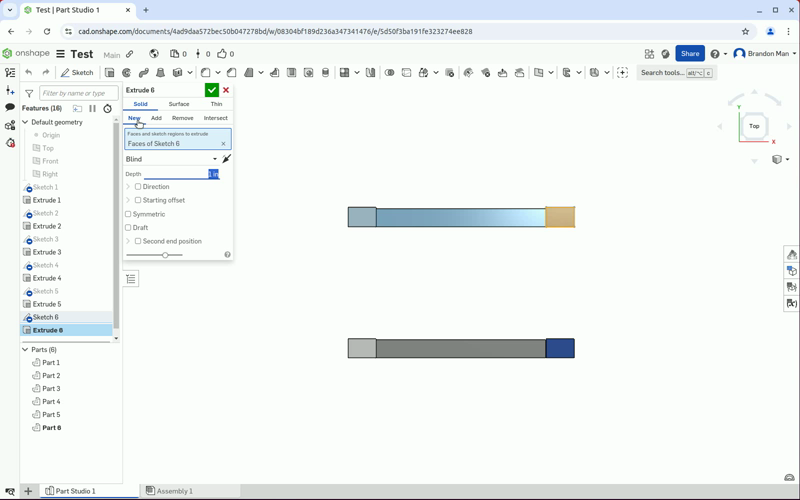
text(3.851)
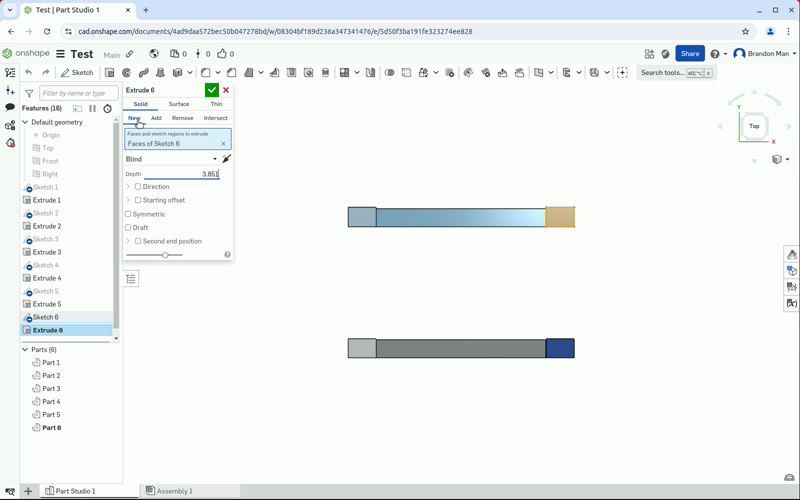
key(enter)
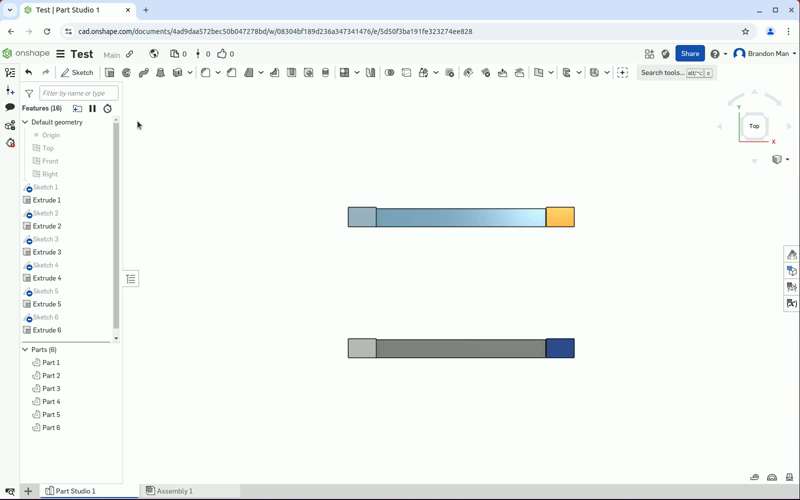
key(shift+h)
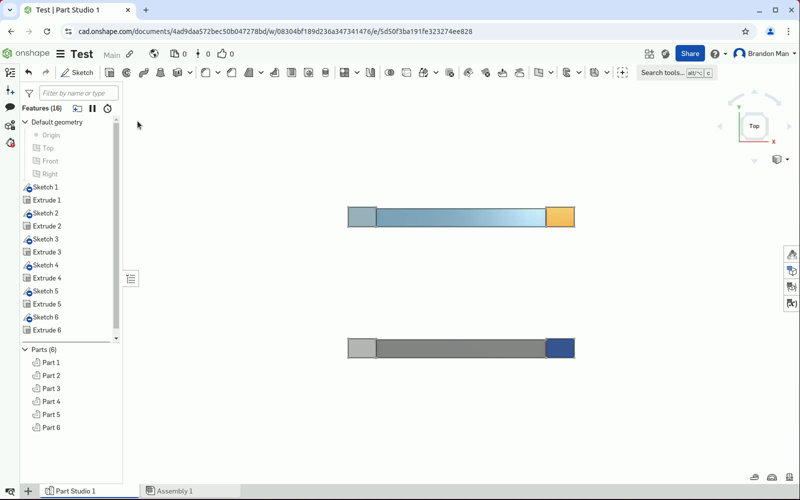
key(shift+h)
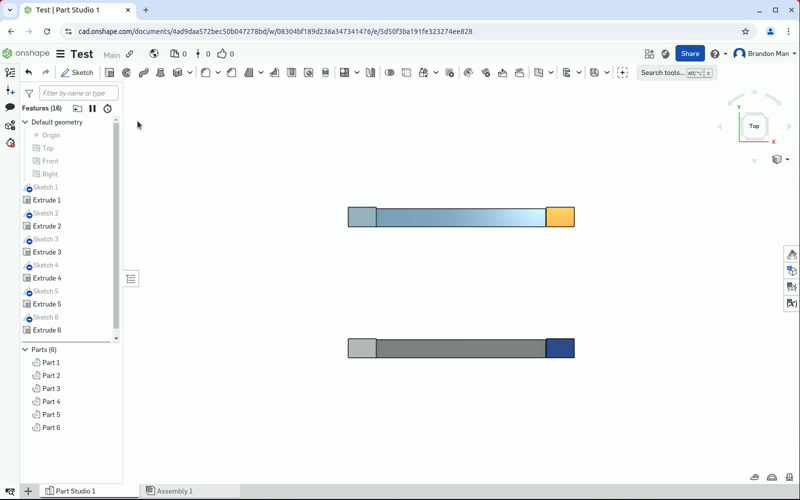
mouse_move(69, 189)
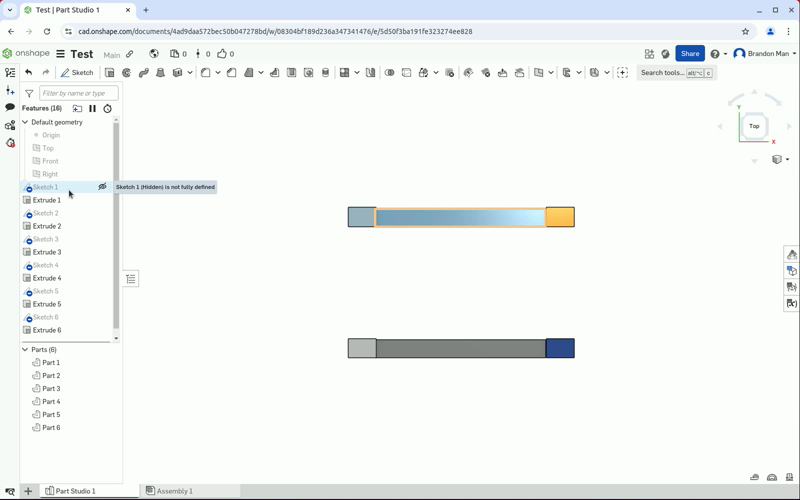
click(69, 189)
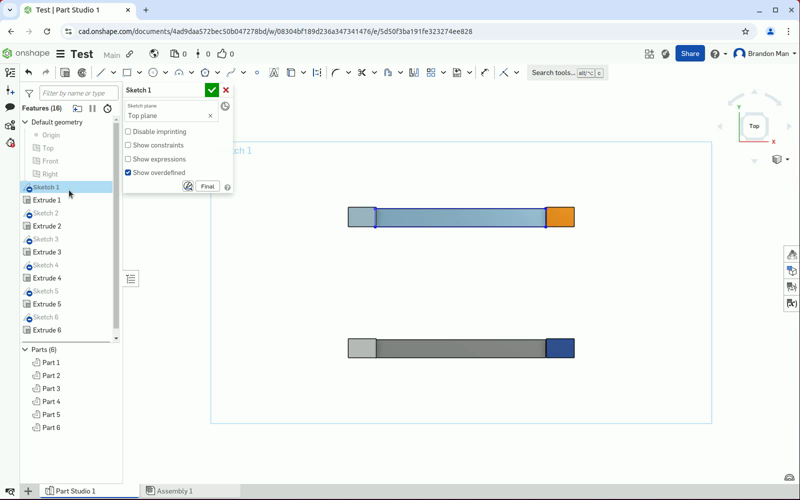
mouse_move(229, 92)
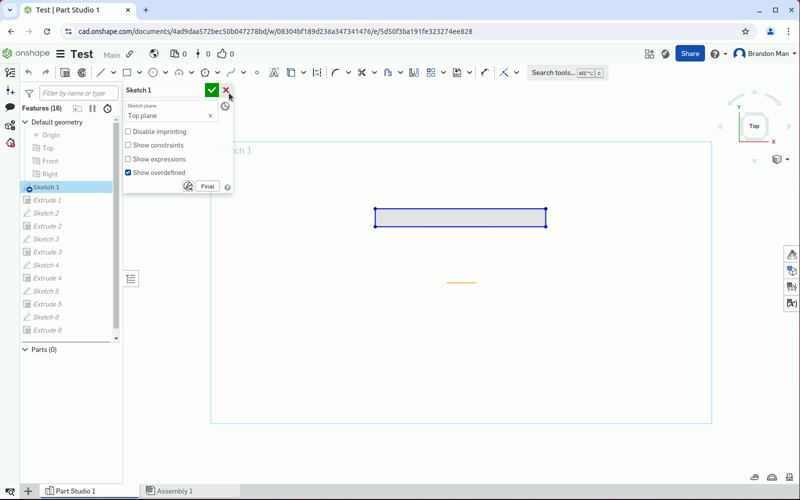
click(229, 92)
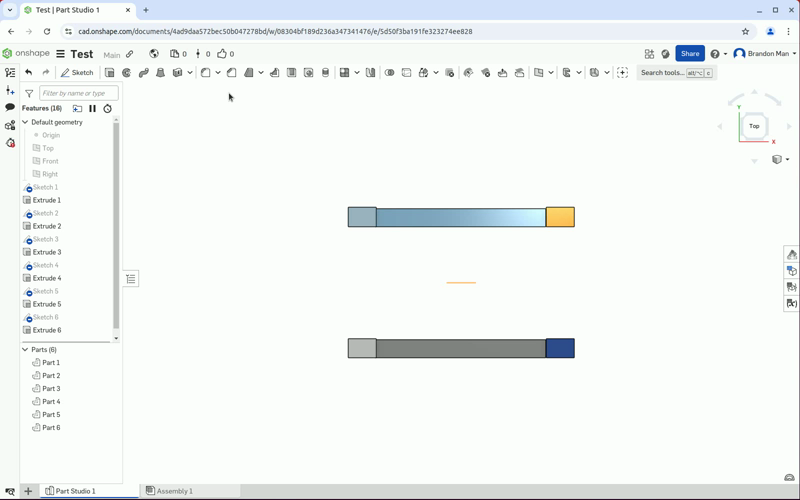
mouse_move(541, 75)
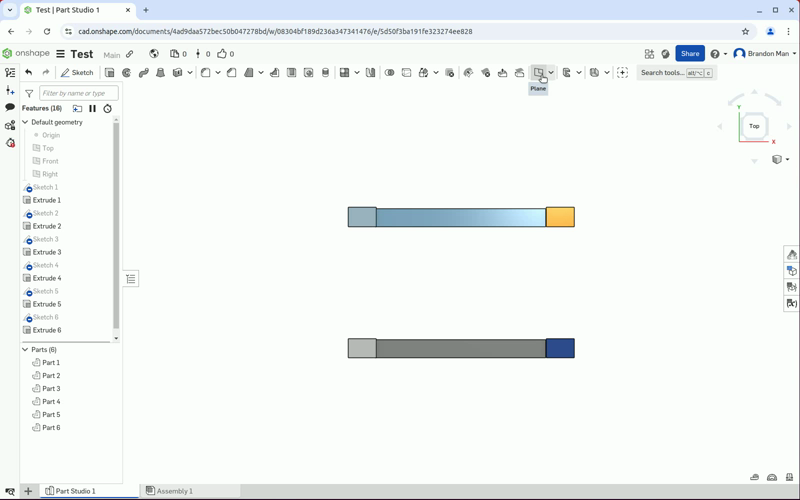
click(541, 75)
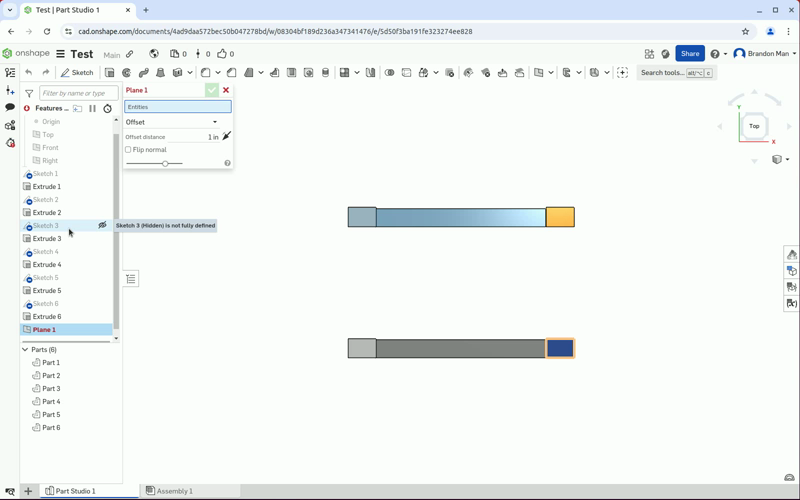
scroll(3)
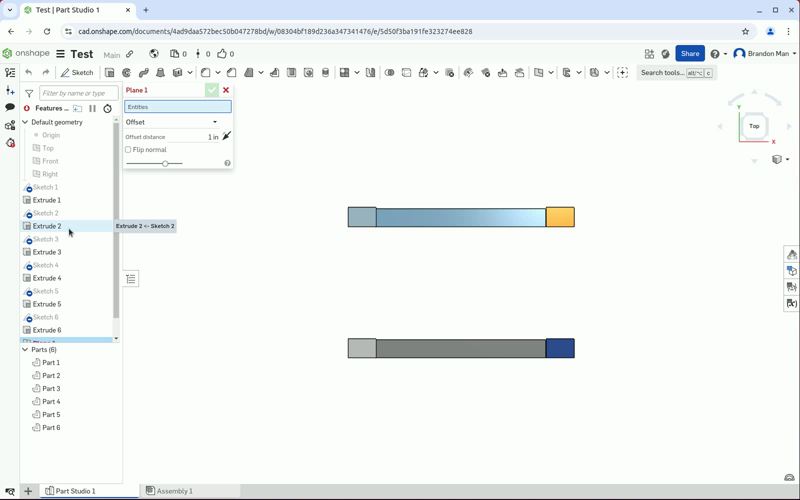
mouse_move(69, 150)
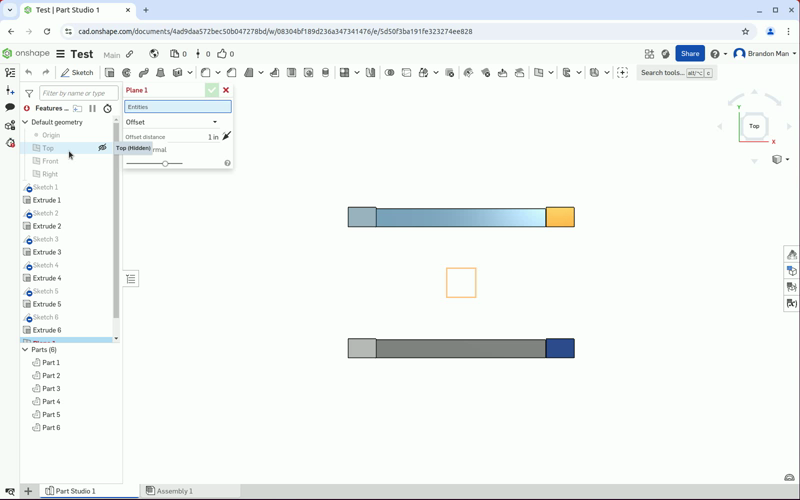
click(69, 150)
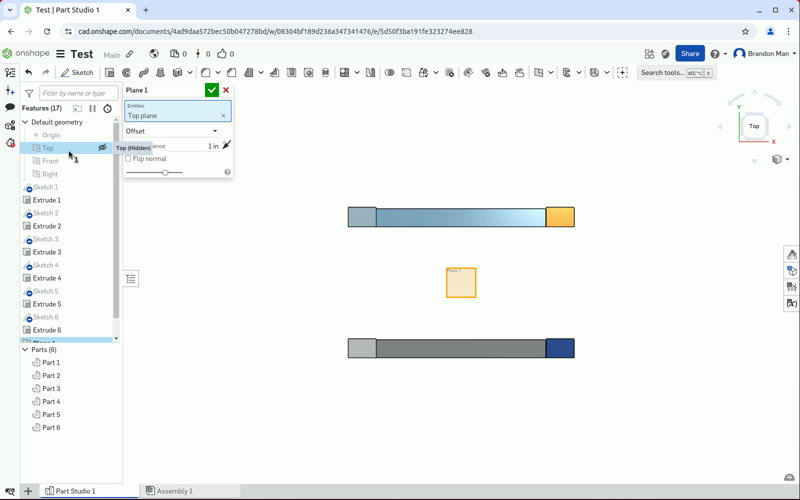
key(tab, 2)
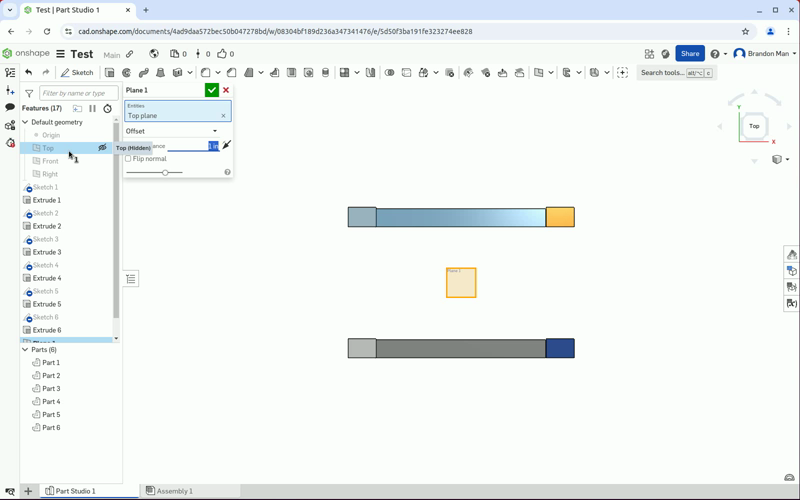
text(3.851)
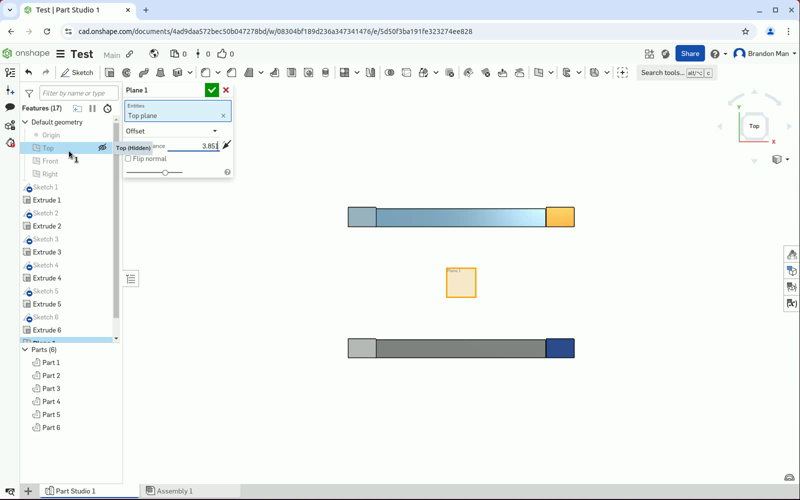
key(enter, 2)
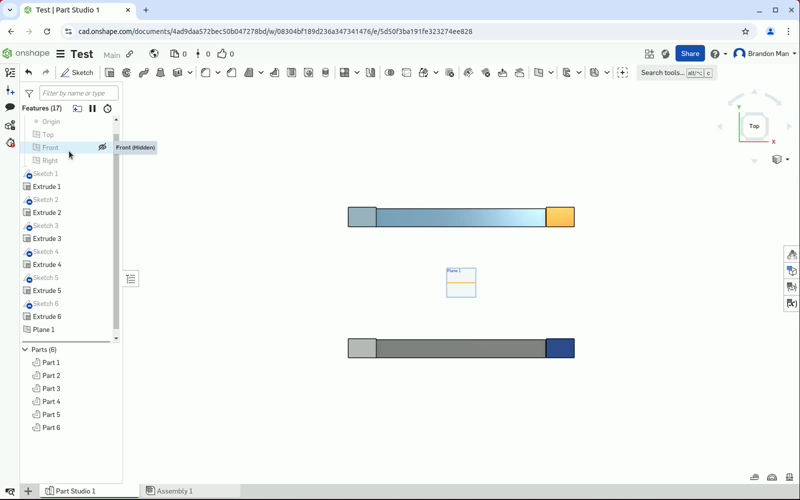
key(shift+s)
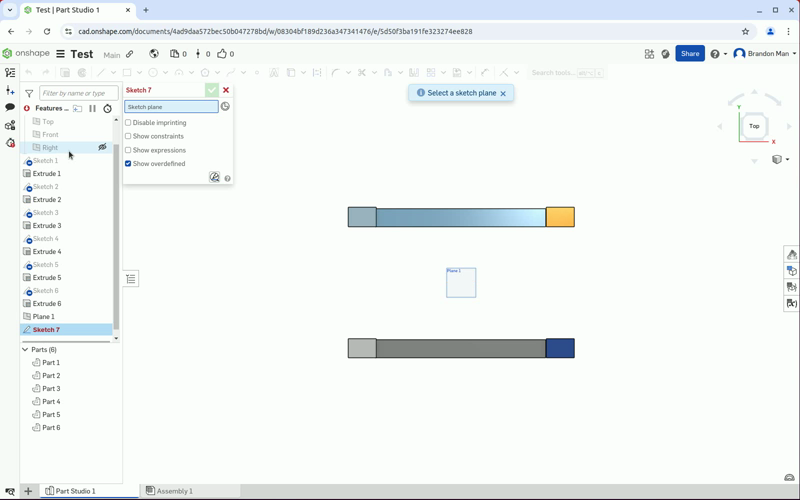
mouse_move(69, 319)
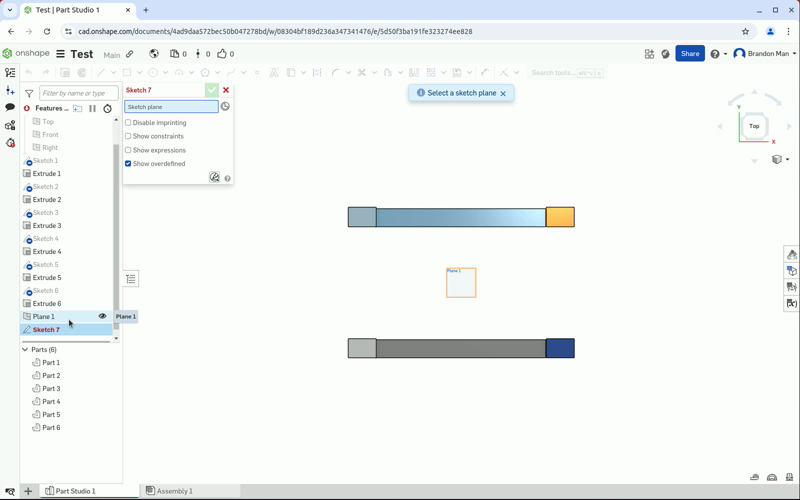
click(69, 319)
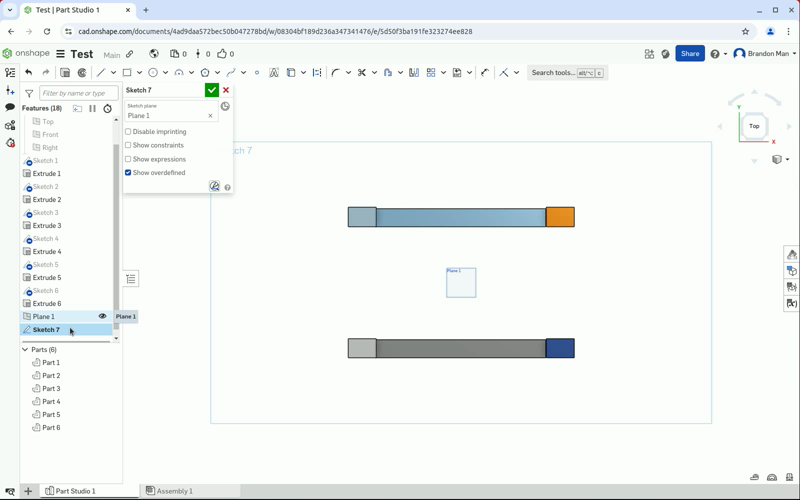
mouse_move(73, 352)
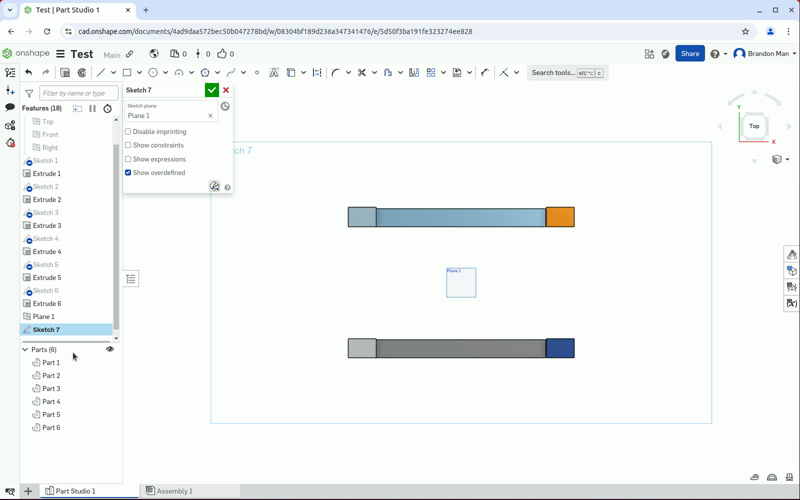
key(y)
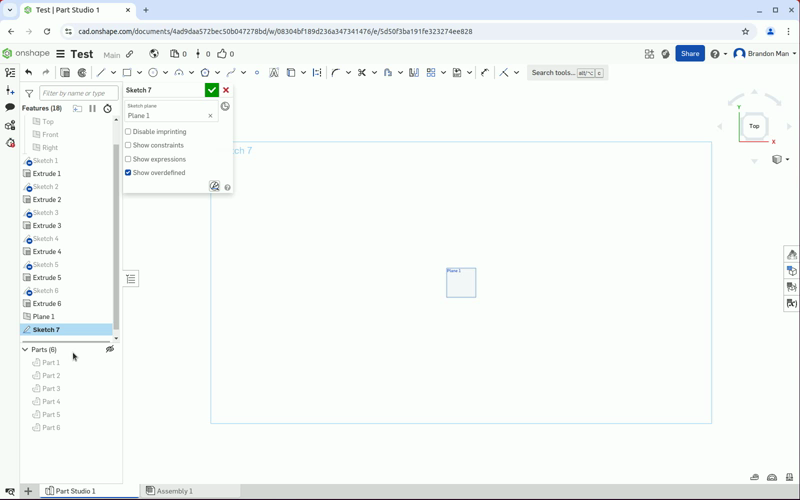
key(l)
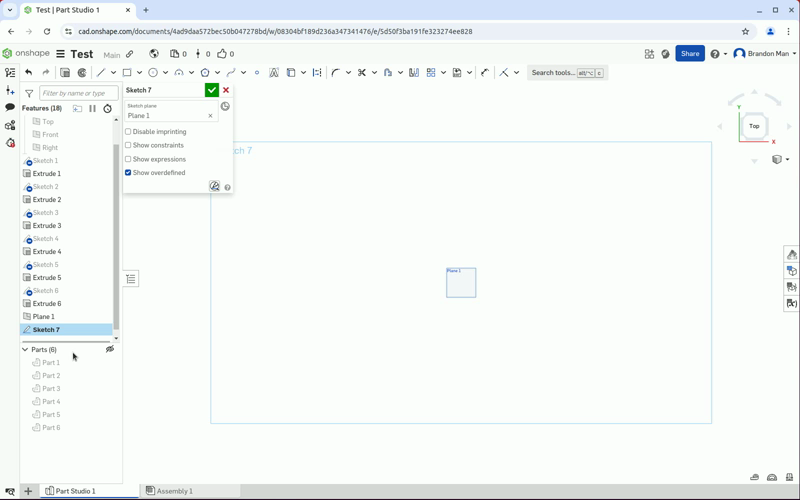
key_down(shift)
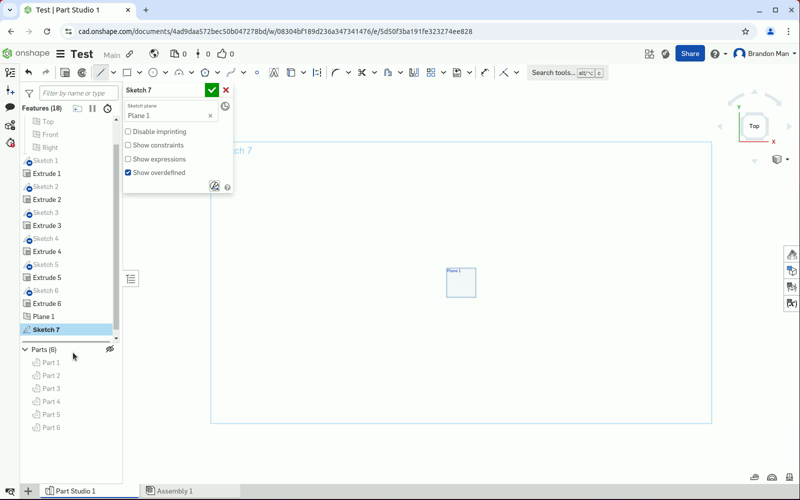
mouse_move(546, 357)
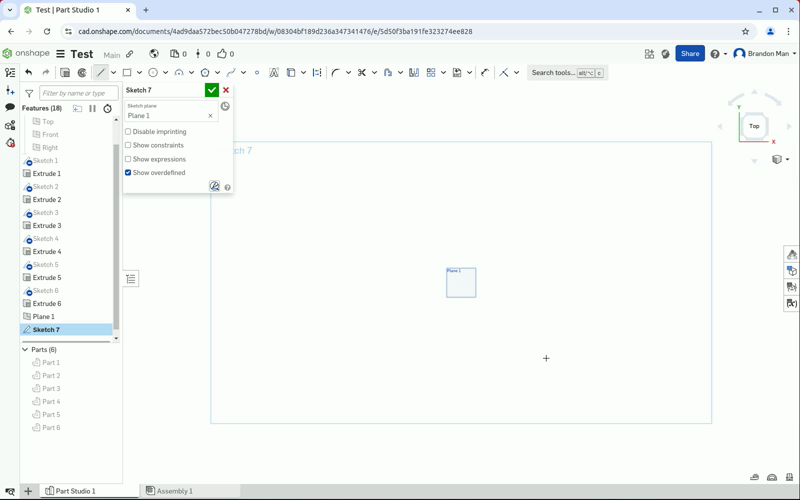
click(546, 357)
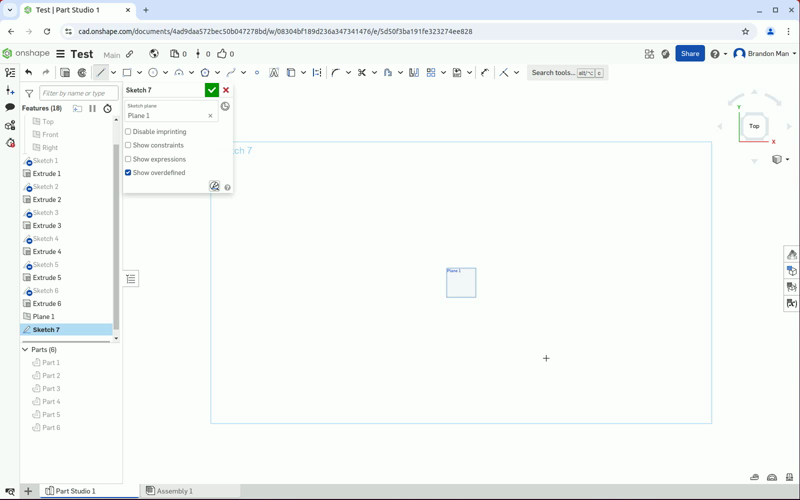
key_up(shift)
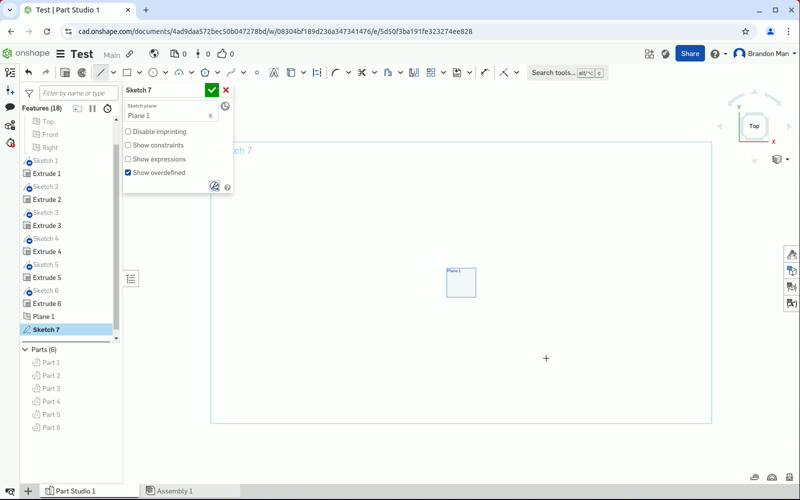
key_down(shift)
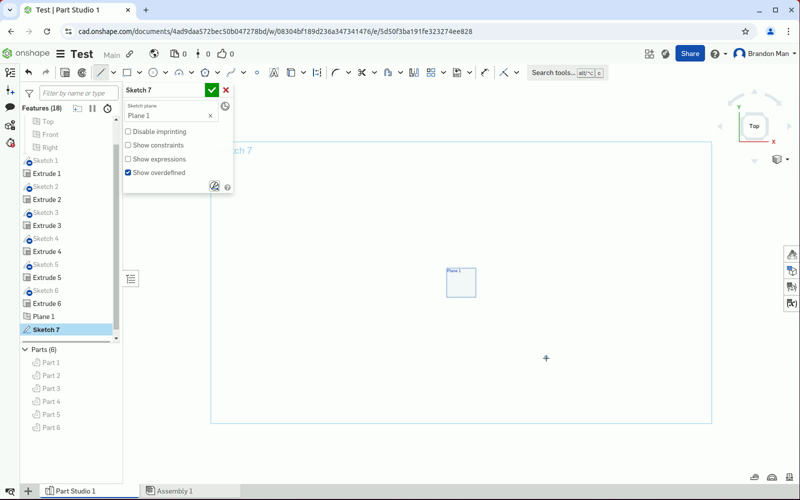
mouse_move(576, 357)
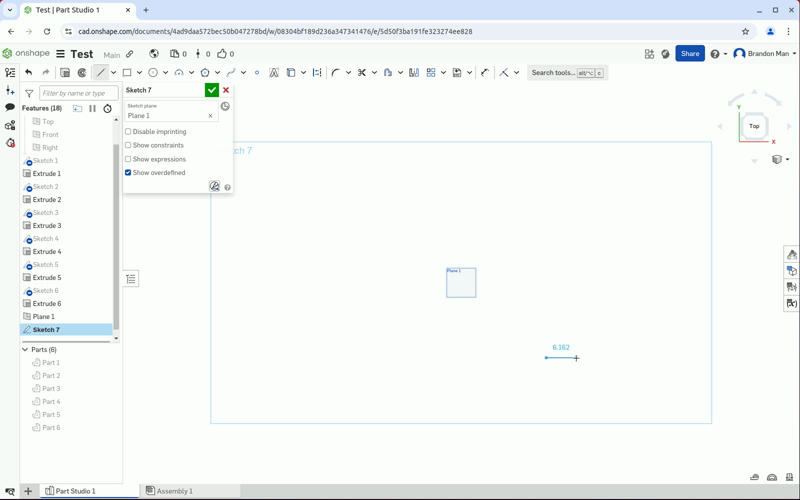
mouse_move(574, 357)
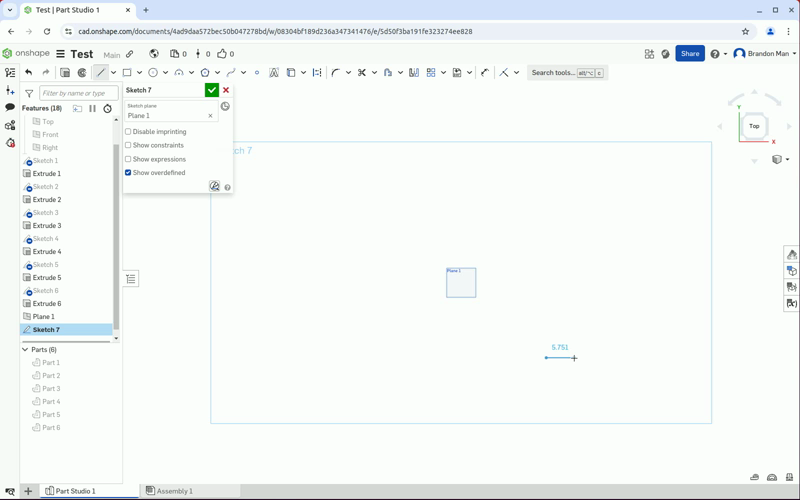
click(574, 357)
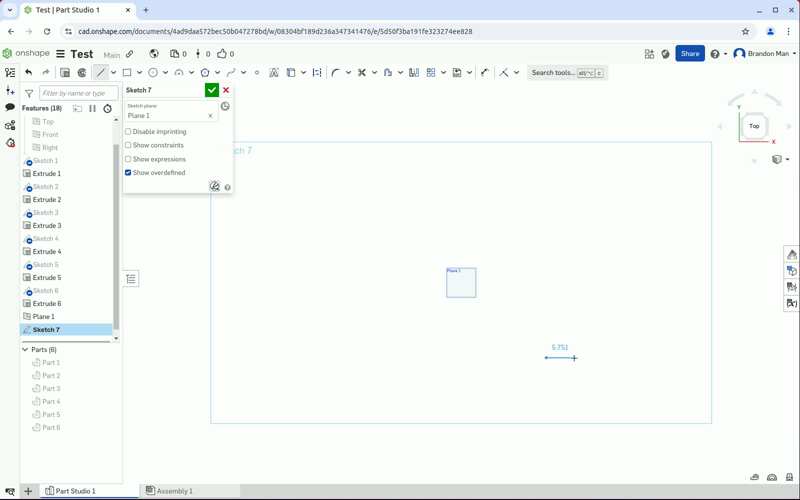
key_up(shift)
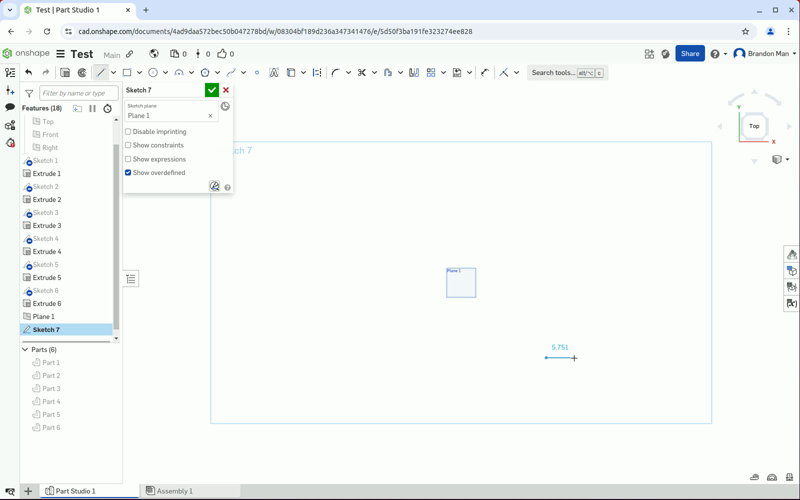
key_down(shift)
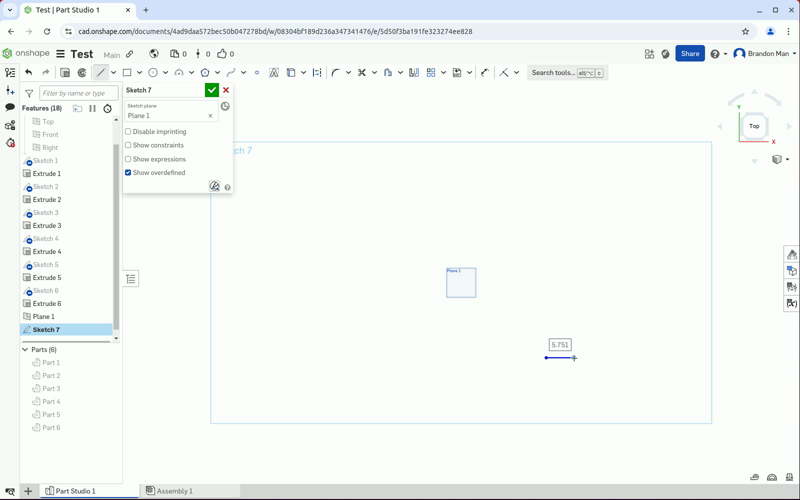
mouse_move(589, 357)
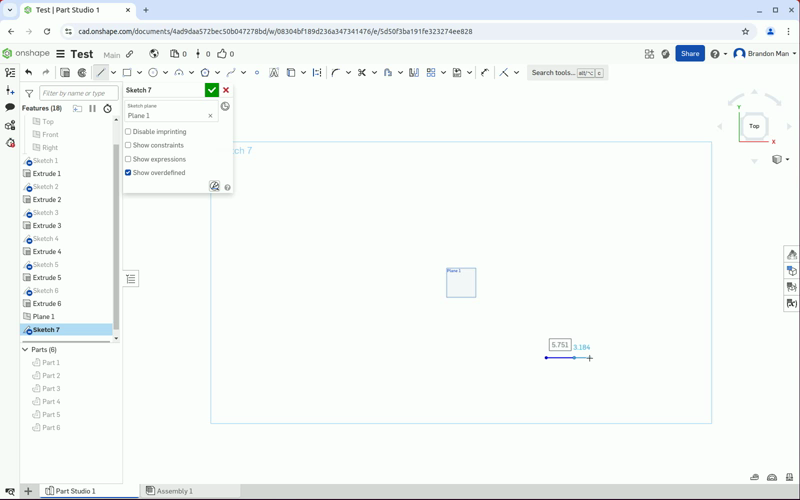
mouse_move(574, 338)
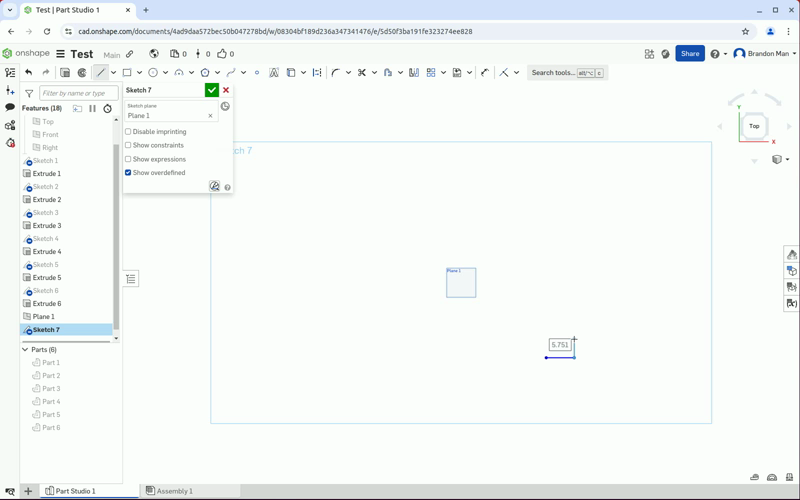
click(574, 338)
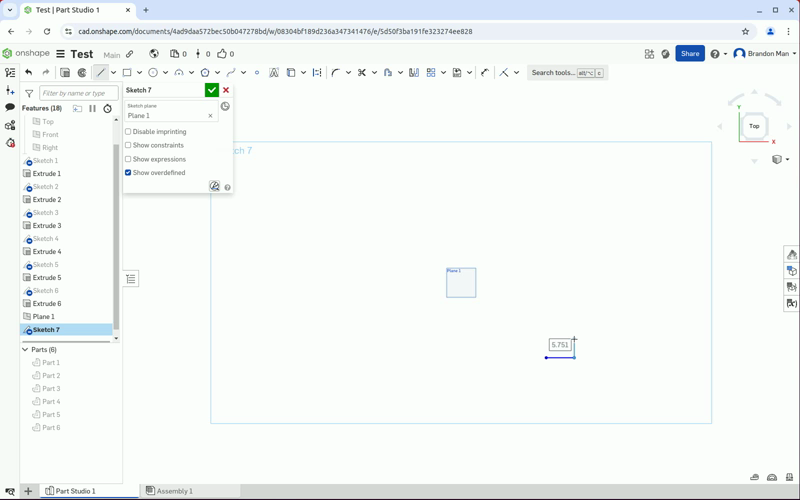
key_up(shift)
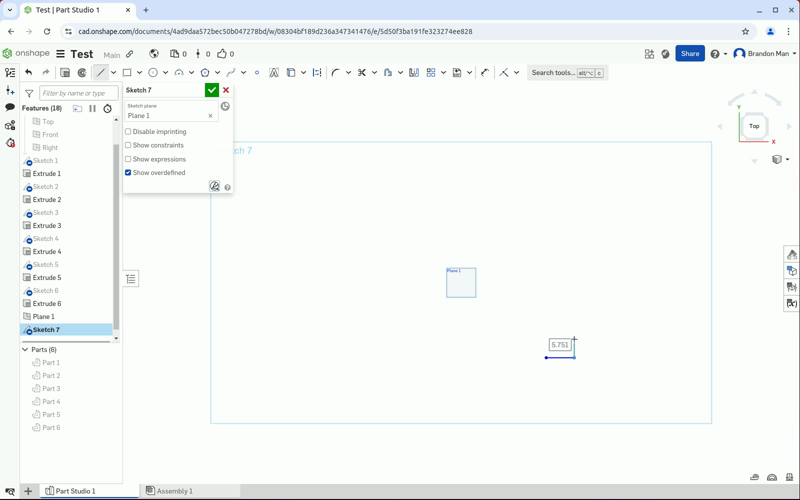
key_down(shift)
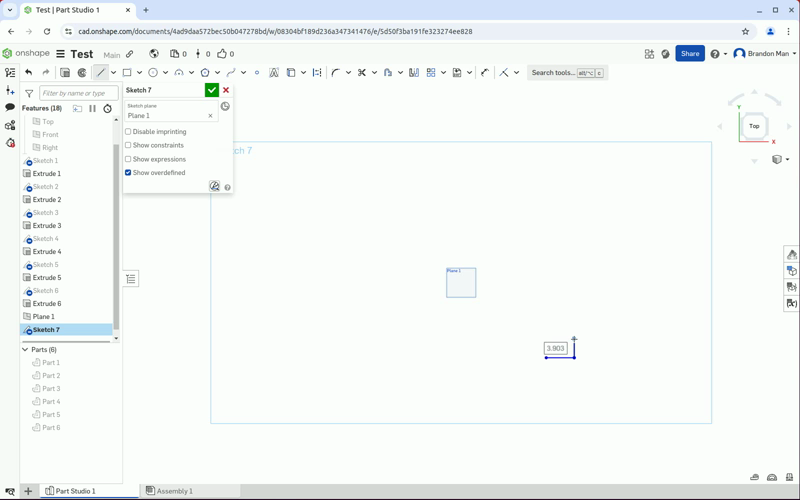
mouse_move(589, 338)
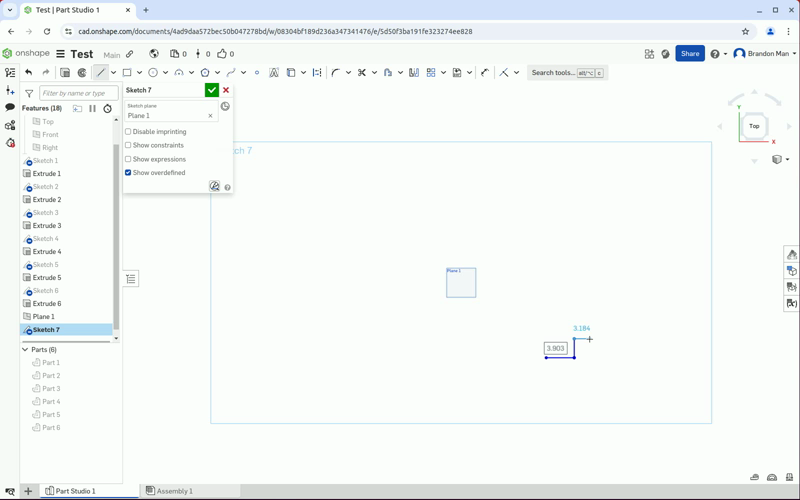
mouse_move(546, 338)
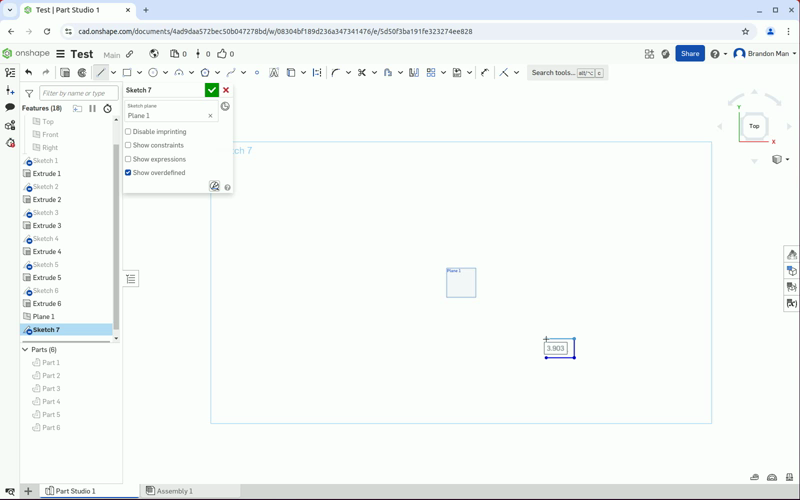
click(546, 338)
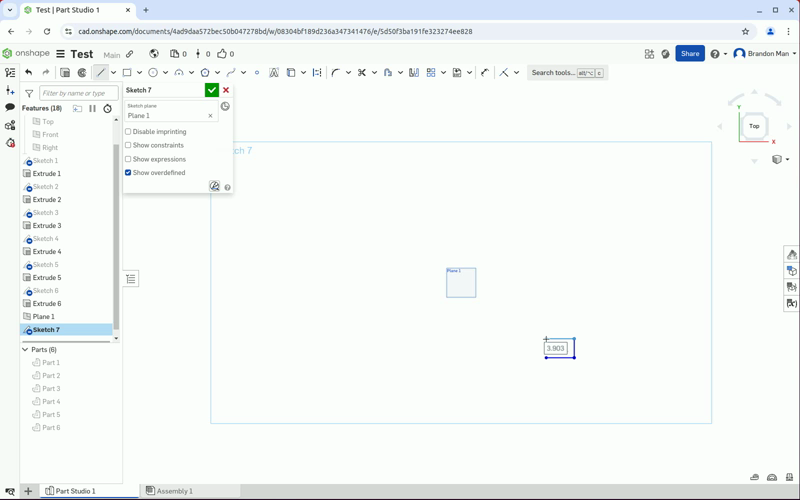
key_up(shift)
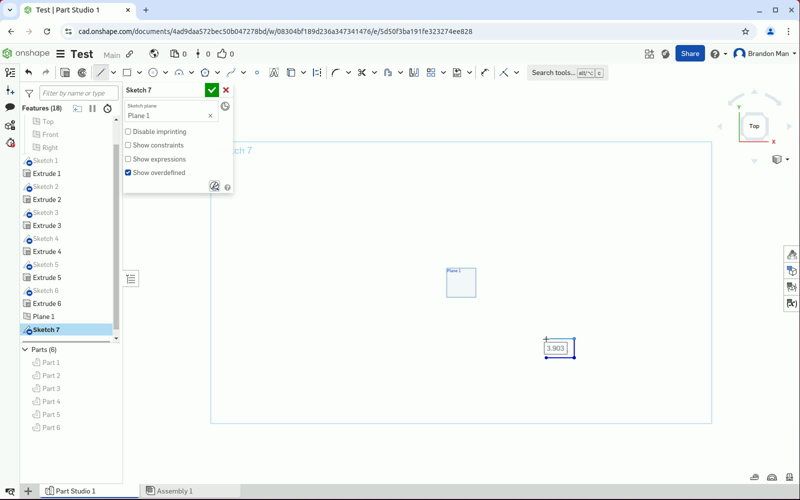
mouse_move(576, 338)
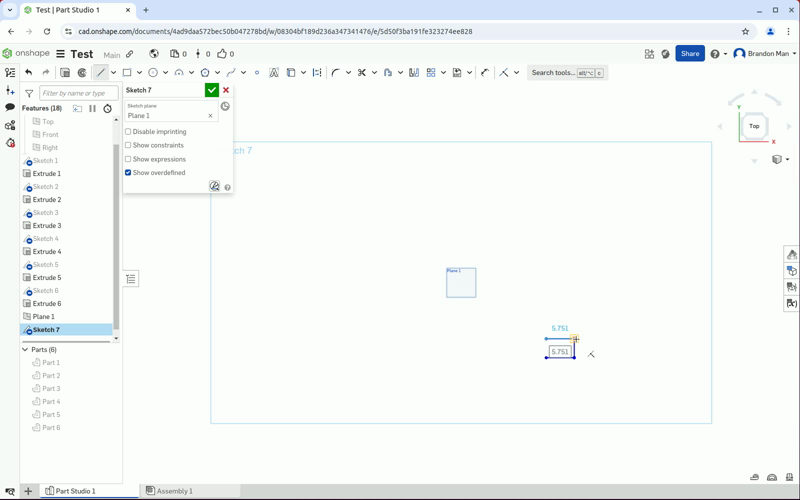
key_down(shift)
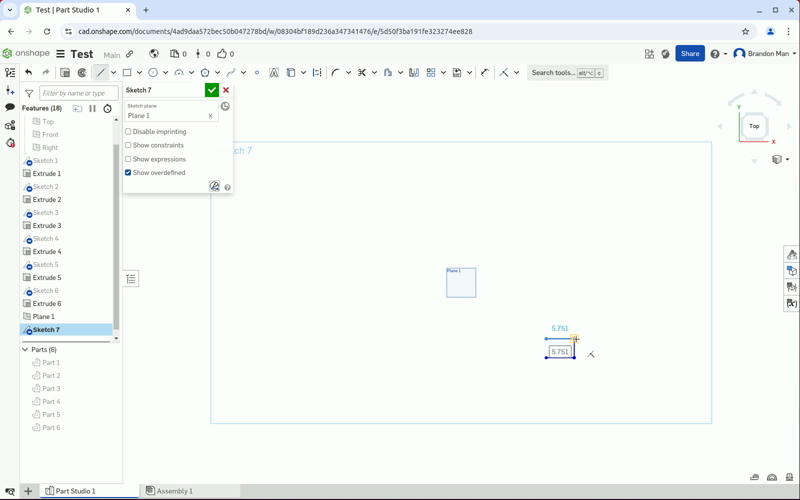
mouse_move(546, 357)
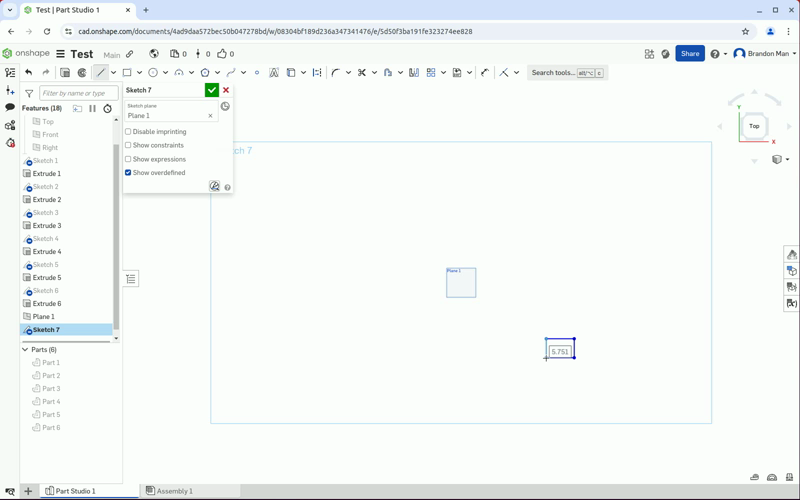
key_up(shift)
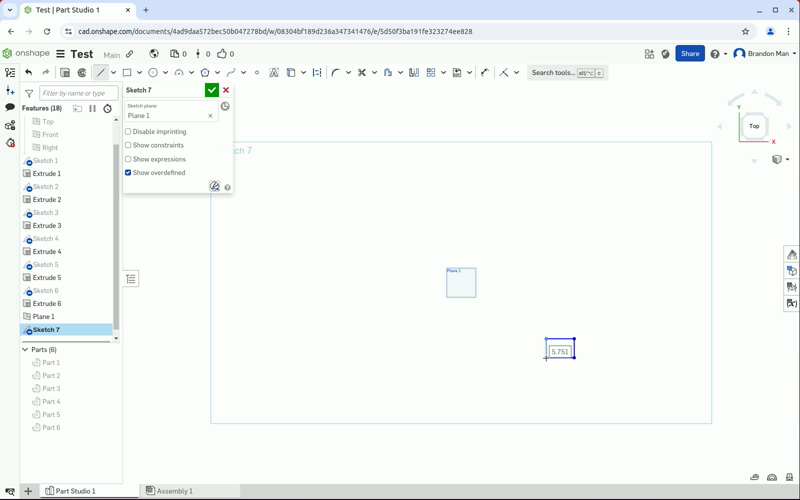
click(546, 357)
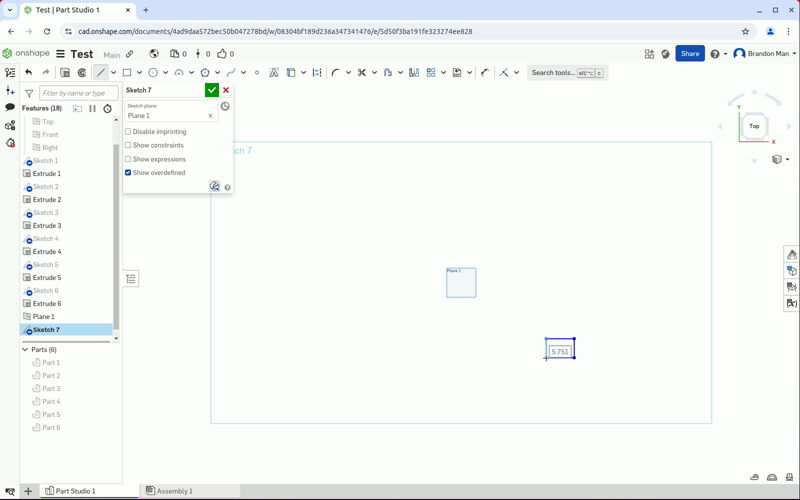
key(esc)
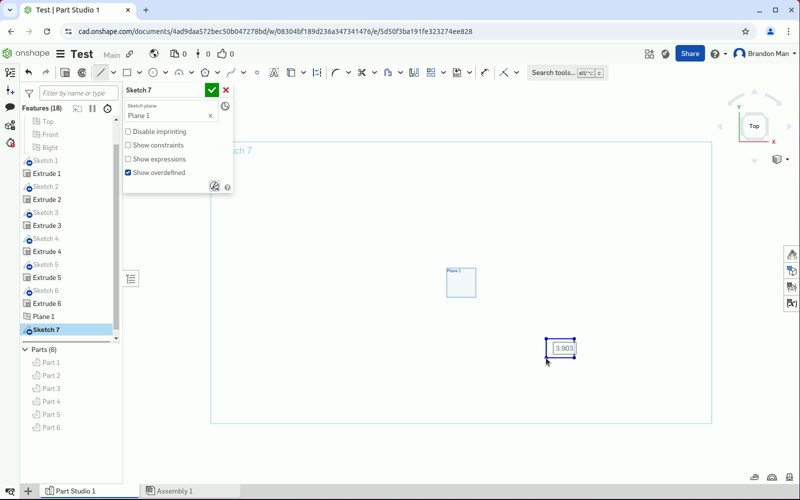
mouse_move(562, 355)
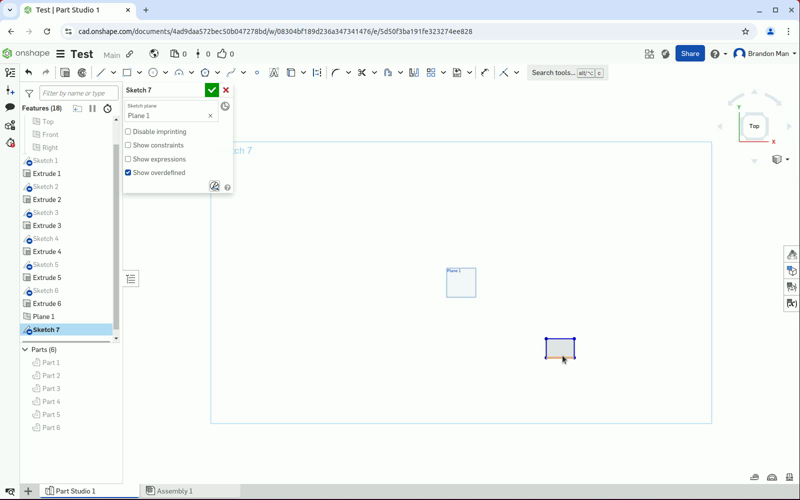
scroll(6)
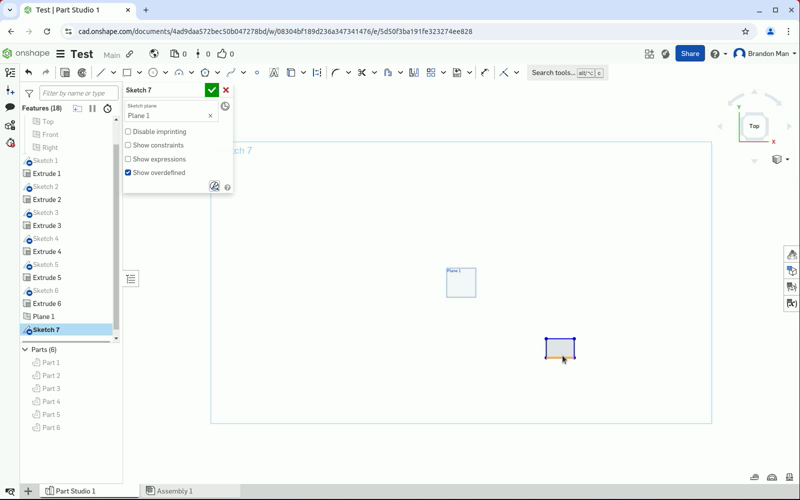
scroll(6)
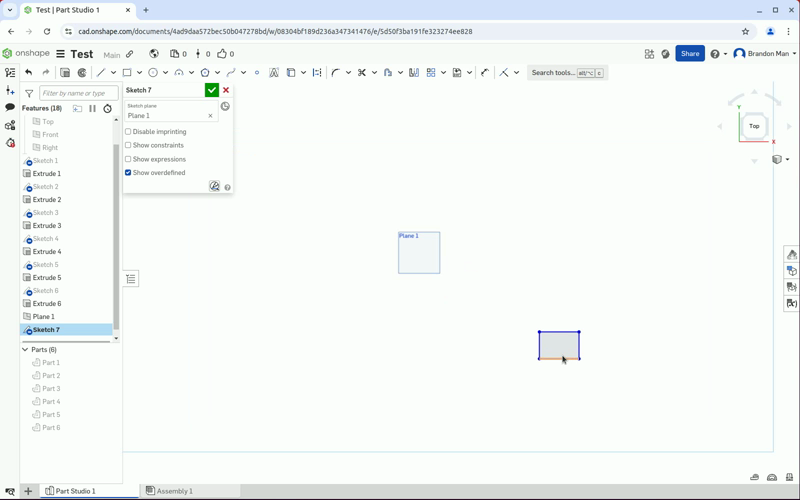
scroll(6)
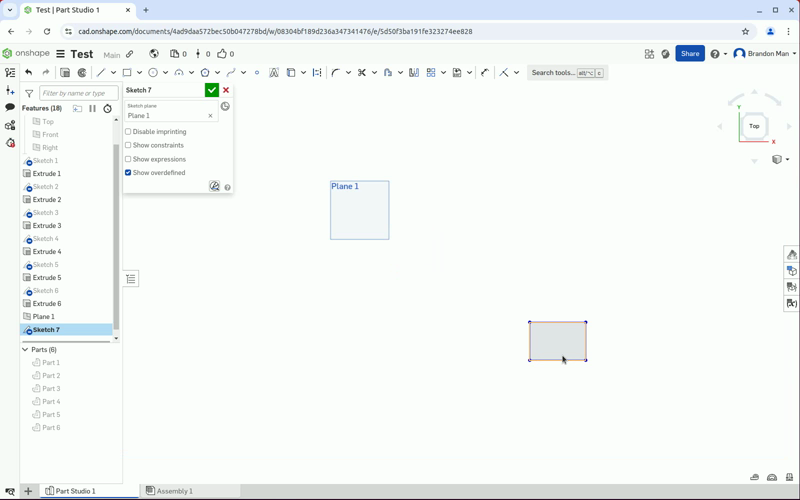
scroll(6)
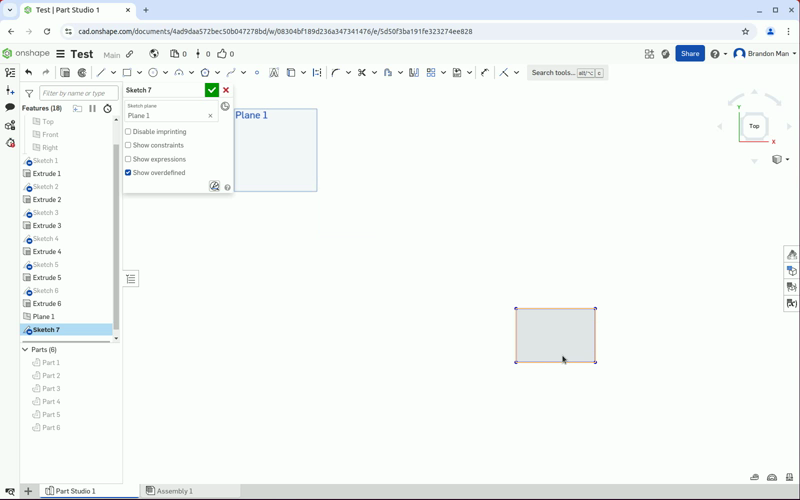
scroll(6)
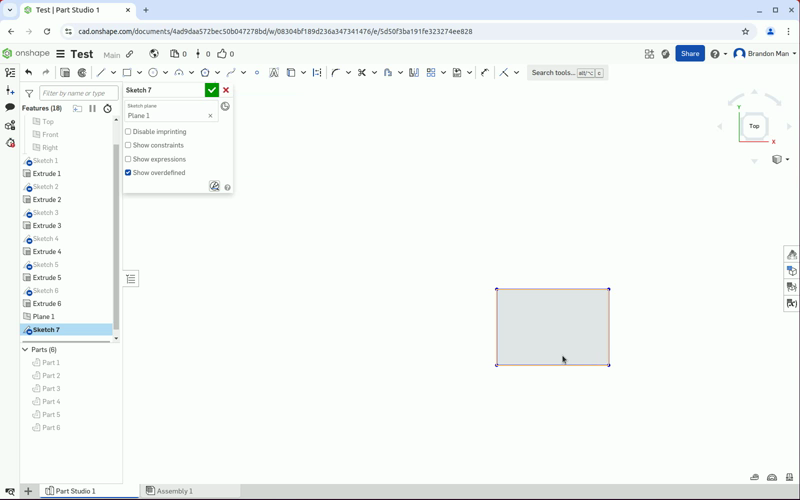
scroll(6)
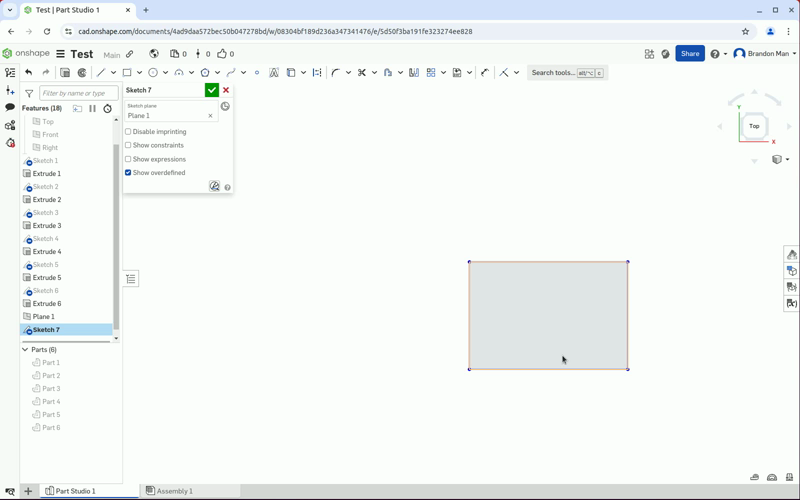
scroll(6)
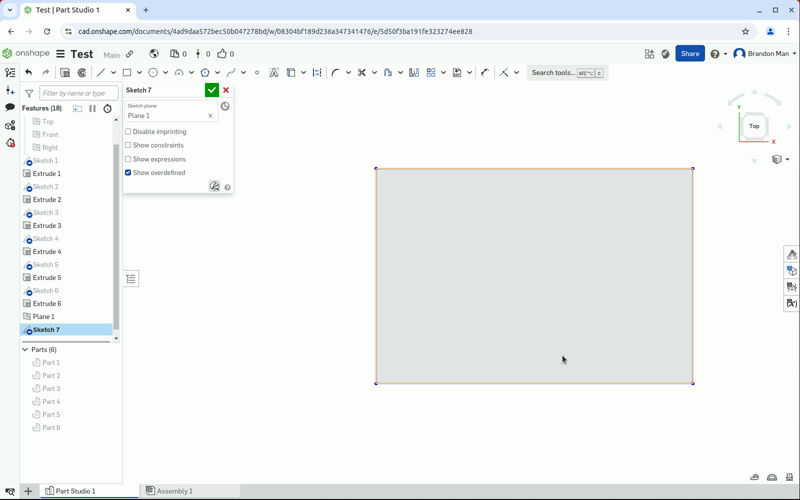
click(562, 355)
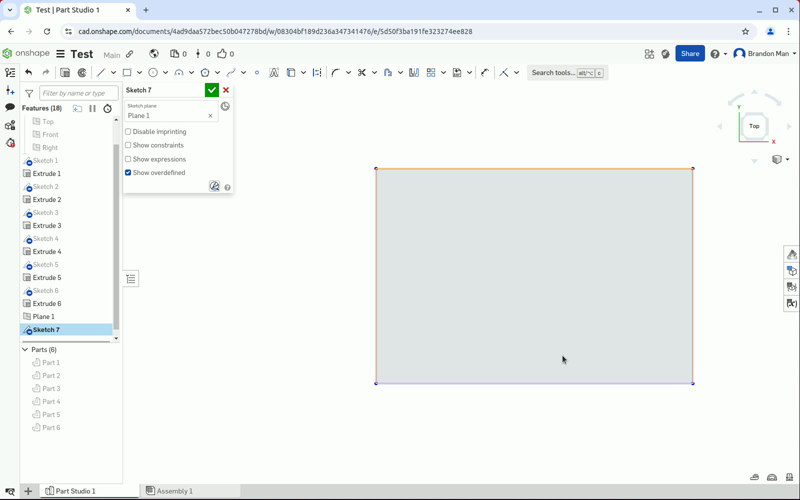
scroll(-6)
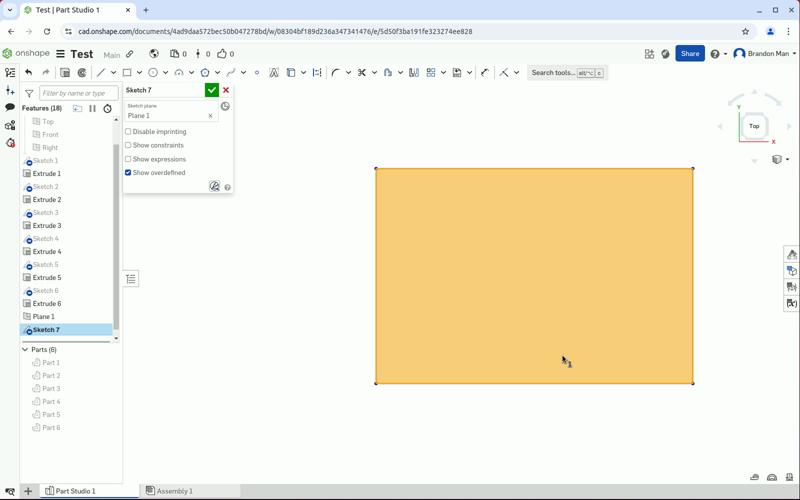
scroll(-6)
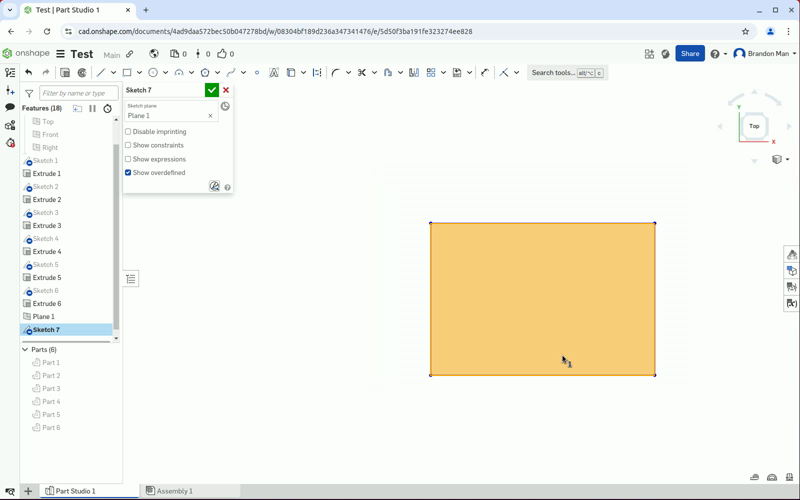
scroll(-6)
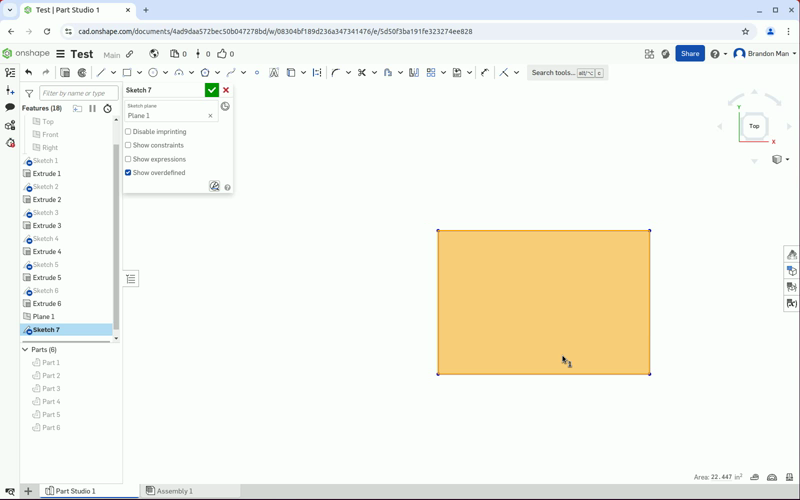
scroll(-6)
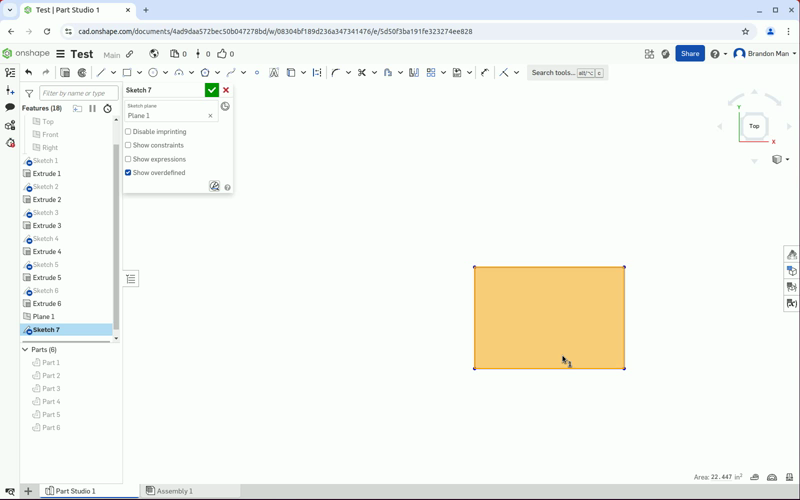
scroll(-6)
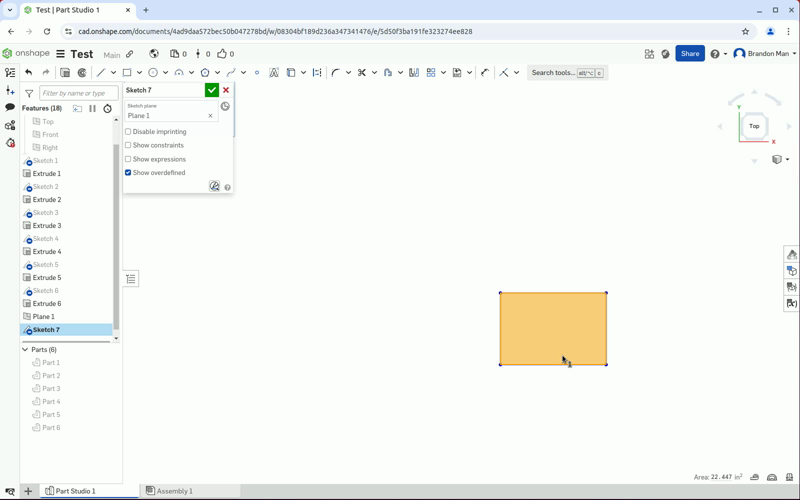
scroll(-6)
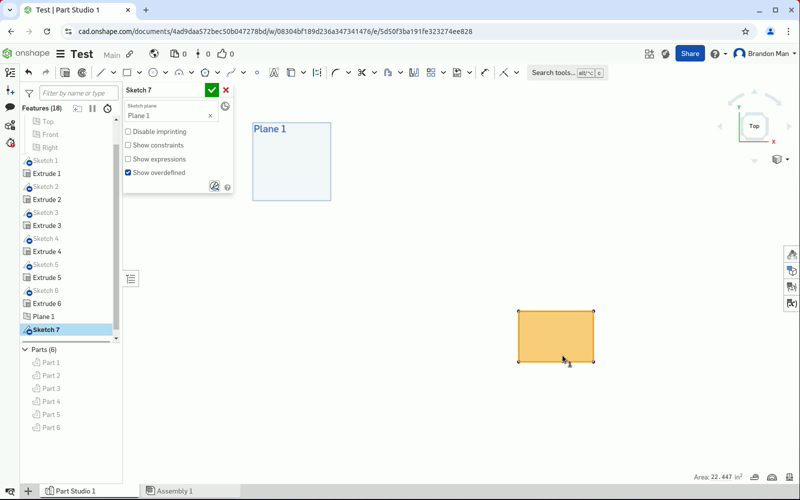
scroll(-6)
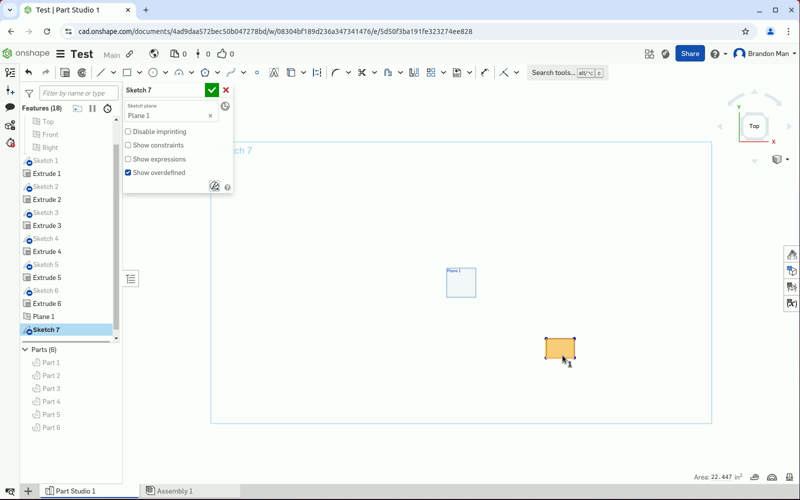
mouse_move(73, 352)
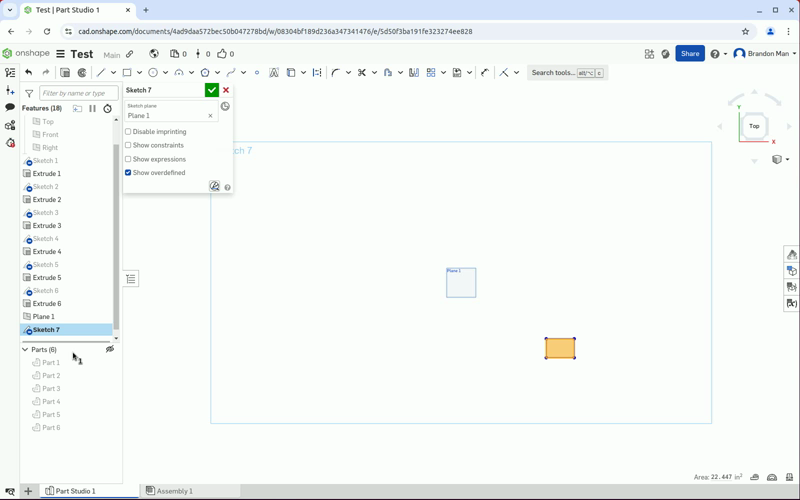
key(shift+y)
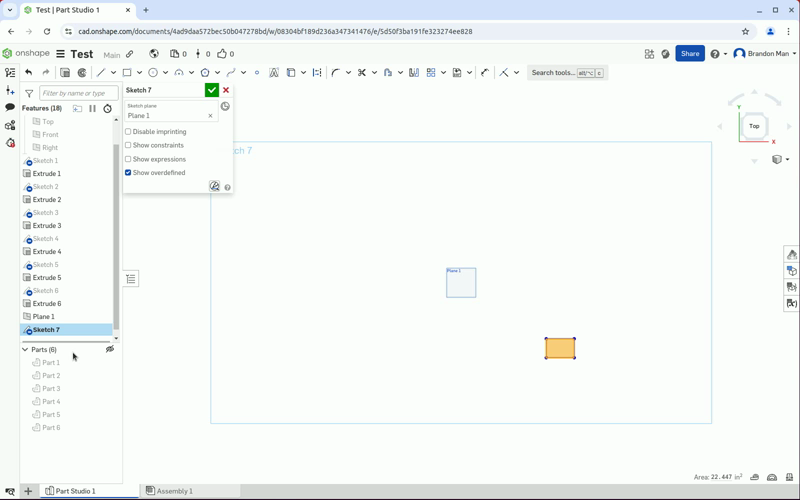
key(shift+e)
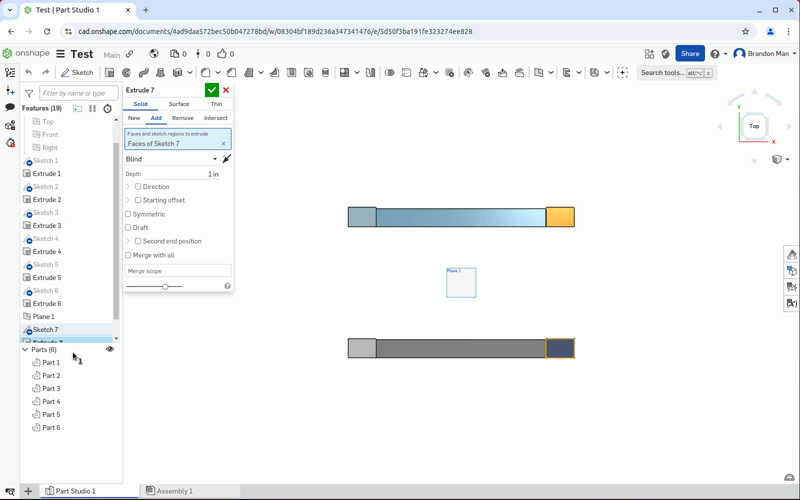
mouse_move(143, 106)
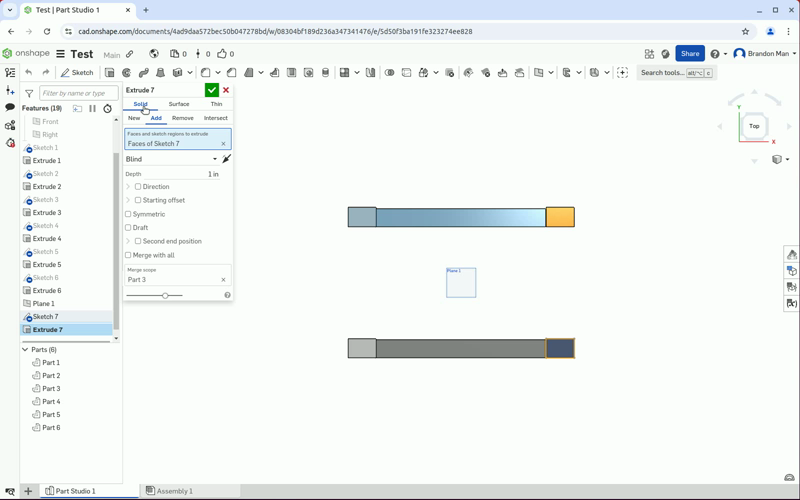
click(143, 106)
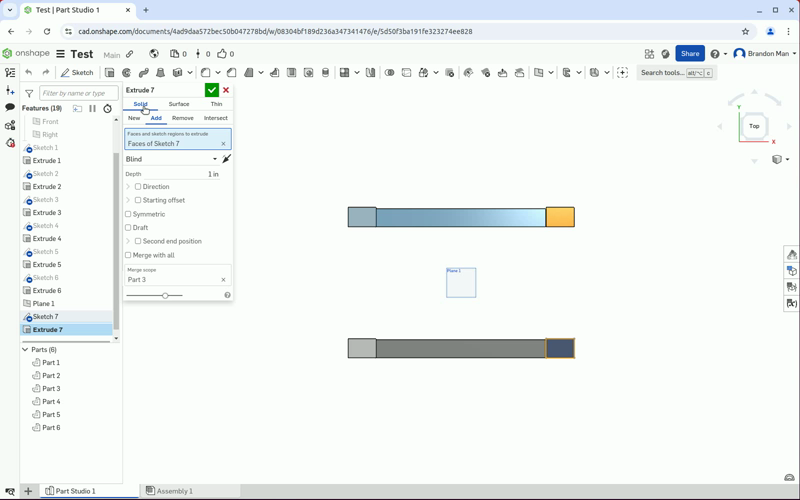
mouse_move(137, 120)
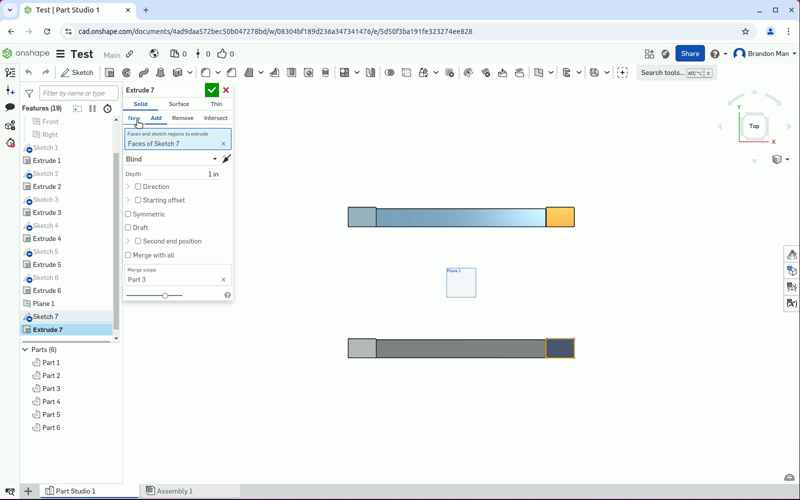
click(137, 120)
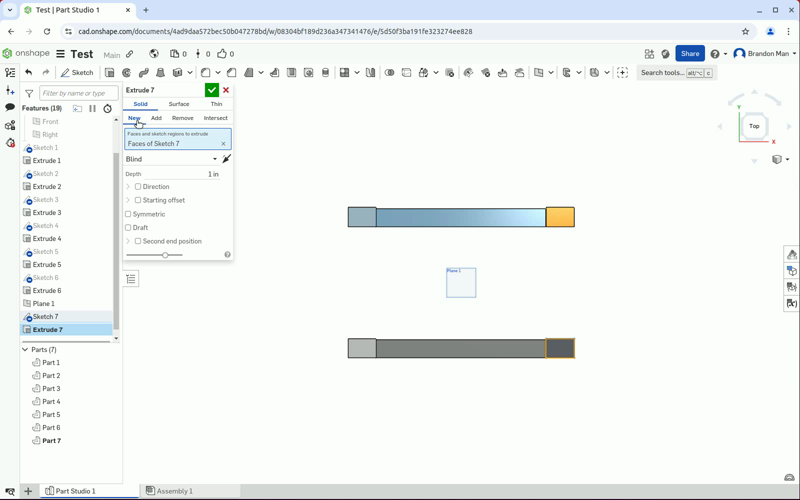
key(tab, 4)
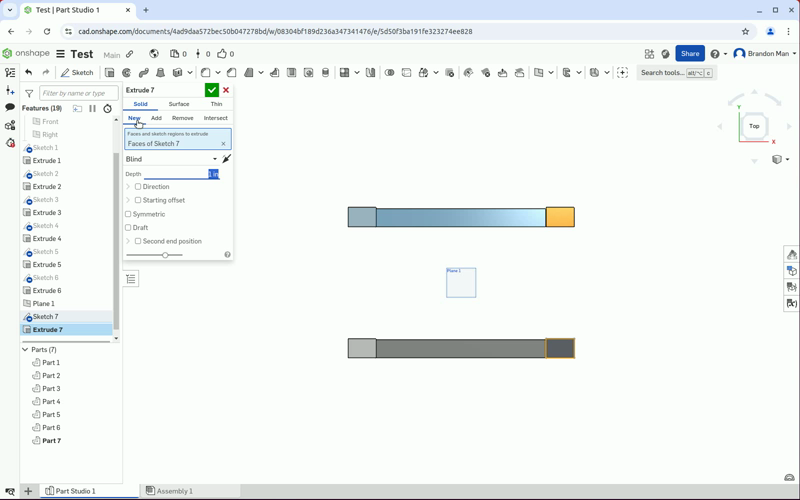
text(1.685)
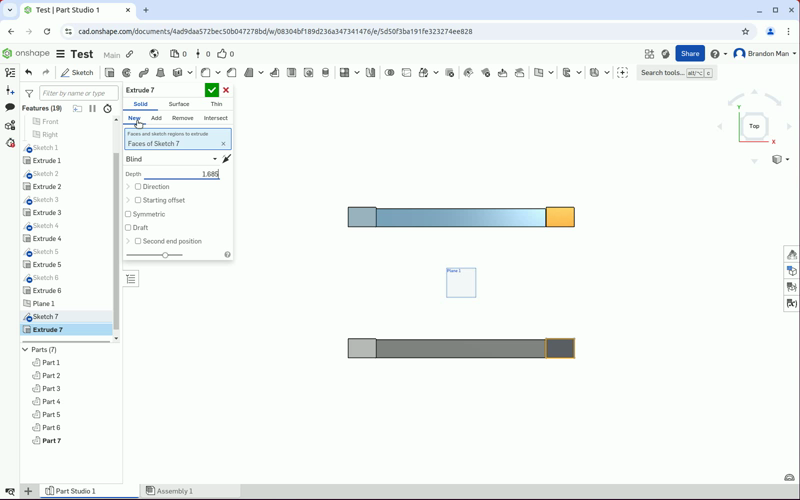
key(enter)
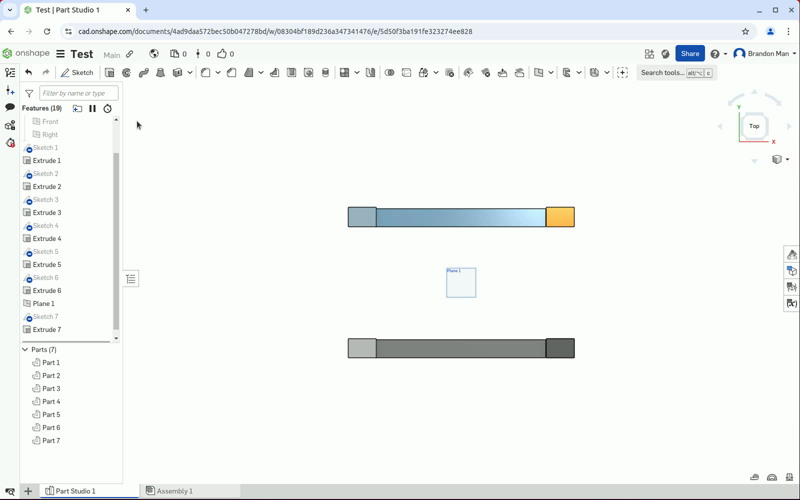
key(shift+h)
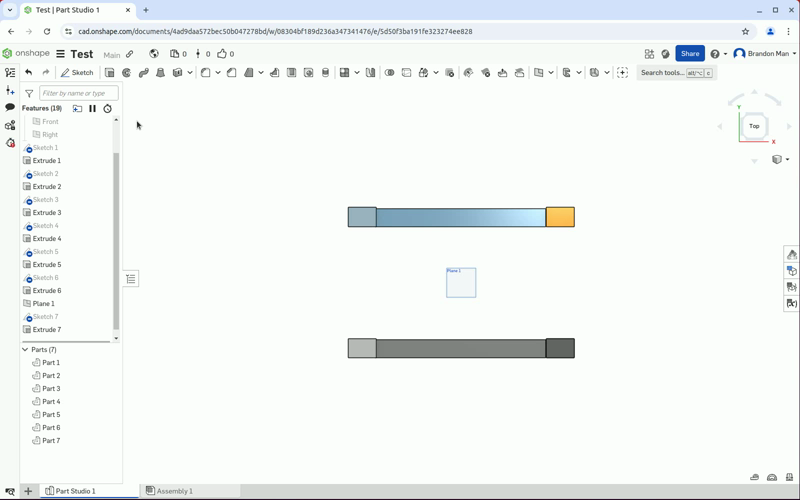
key(shift+h)
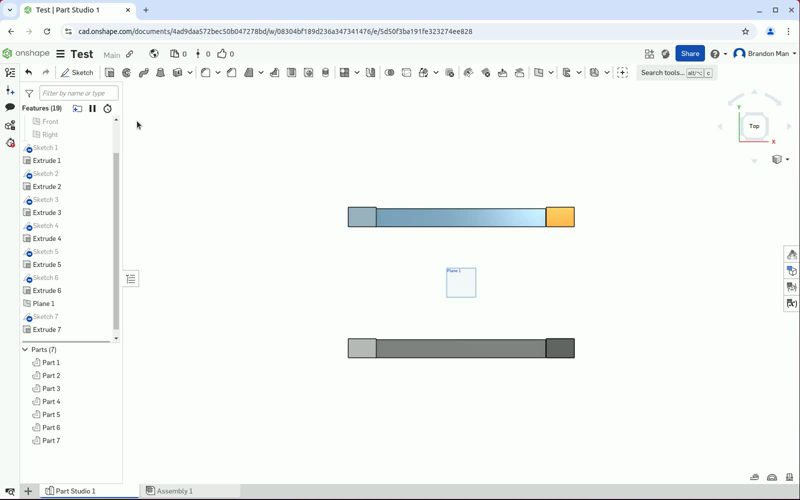
mouse_move(69, 150)
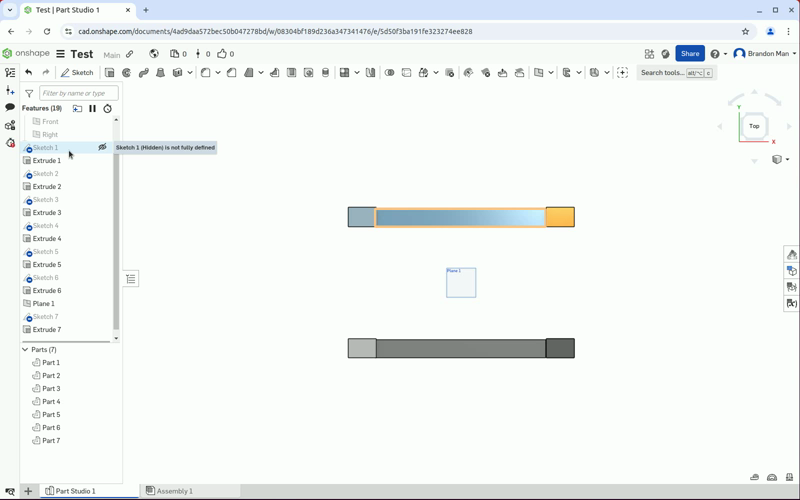
click(69, 150)
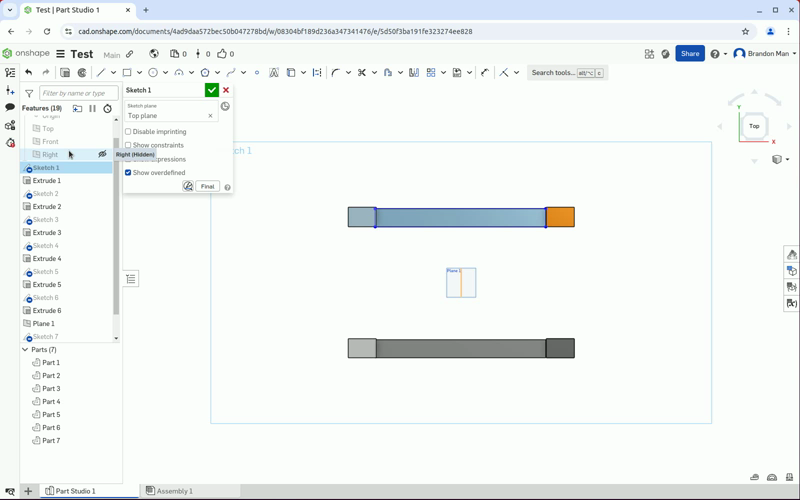
mouse_move(229, 92)
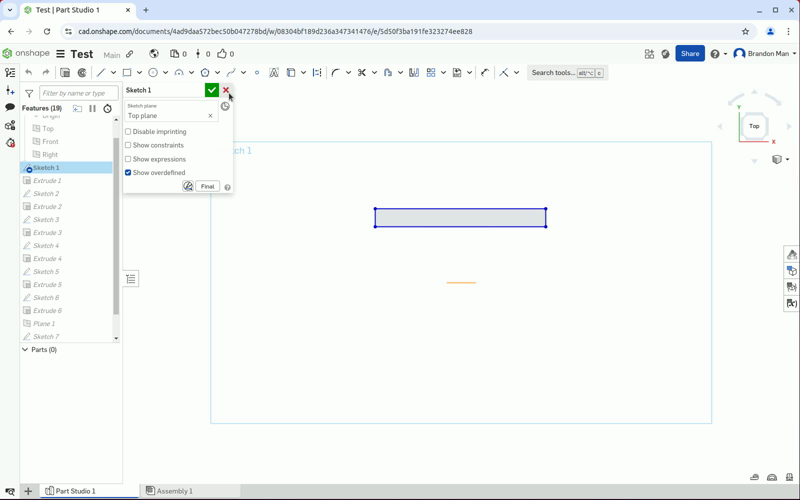
click(229, 92)
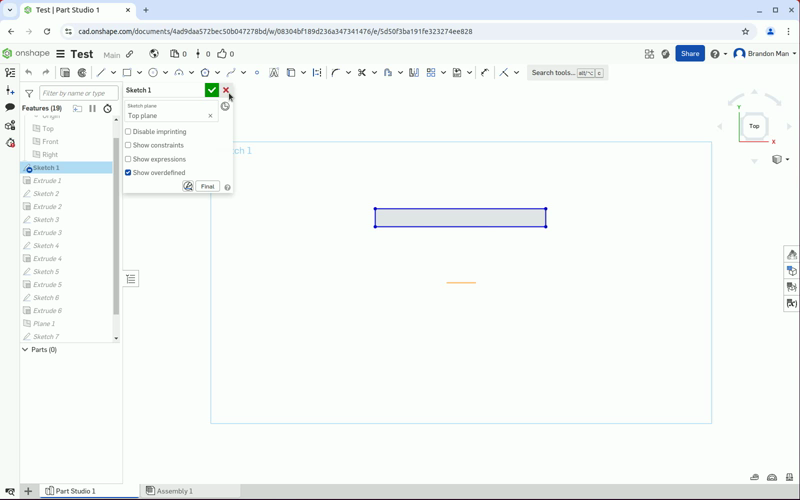
key(shift+s)
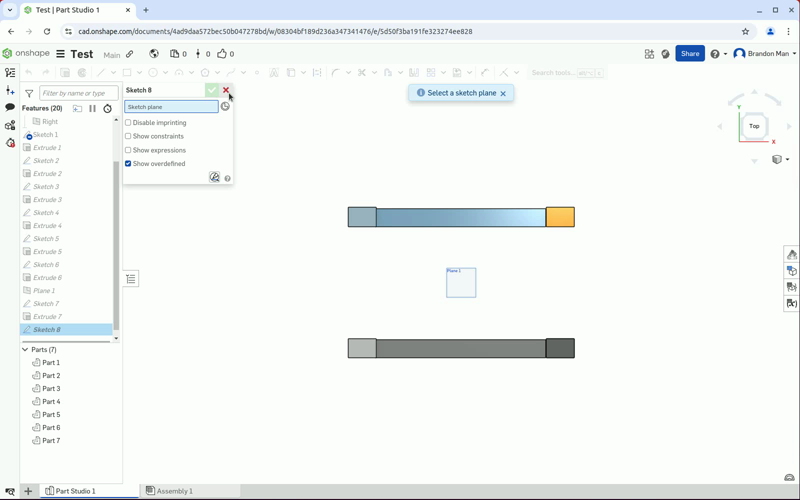
mouse_move(69, 293)
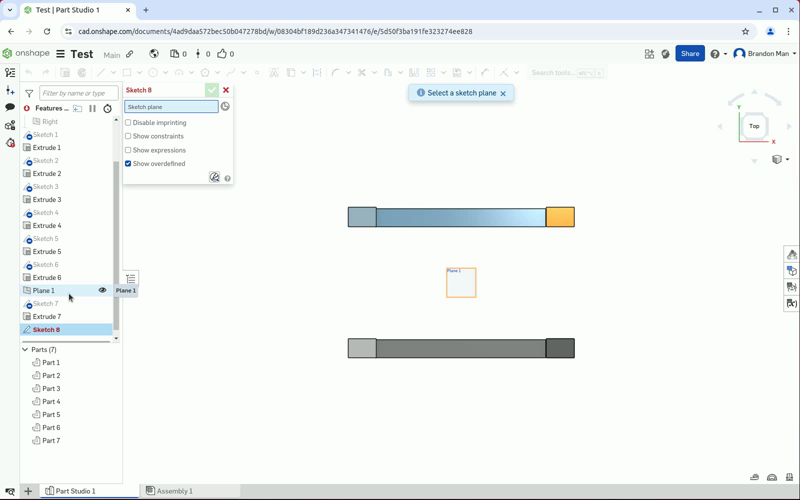
click(69, 293)
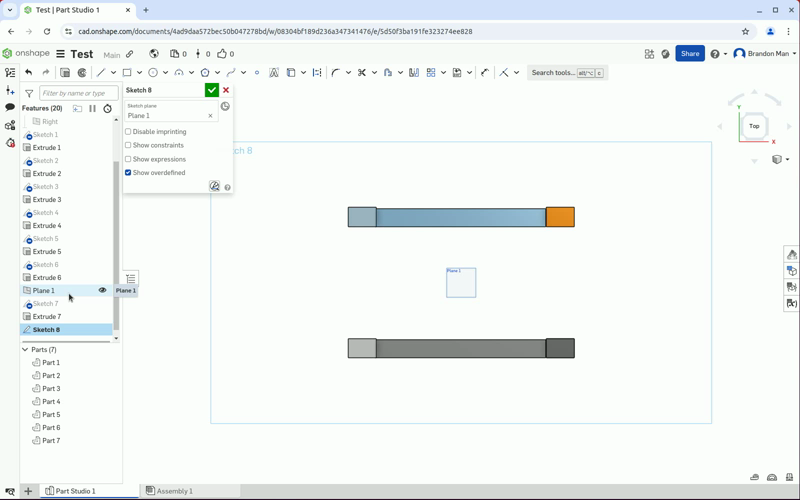
mouse_move(73, 352)
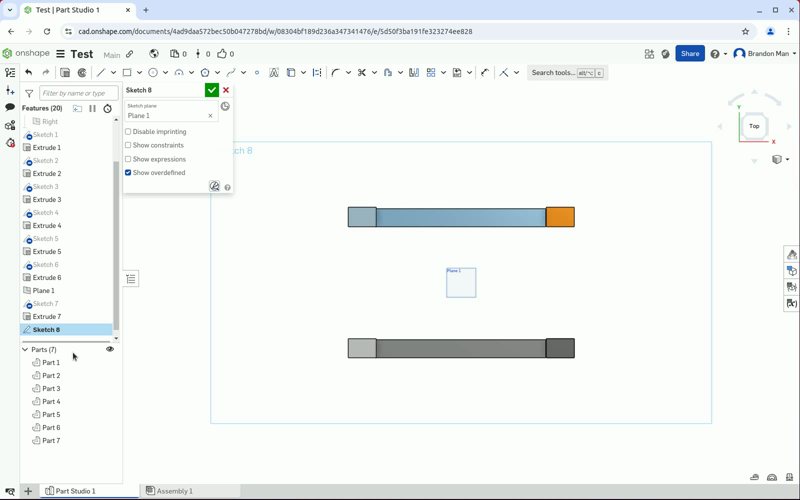
key(y)
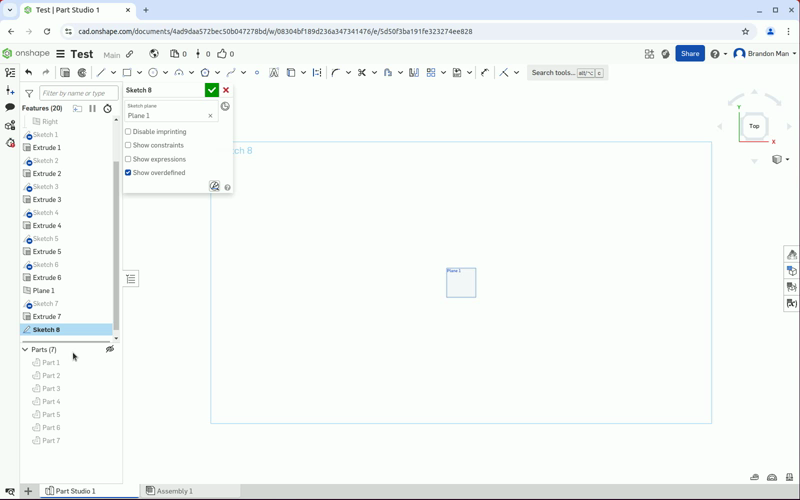
key(l)
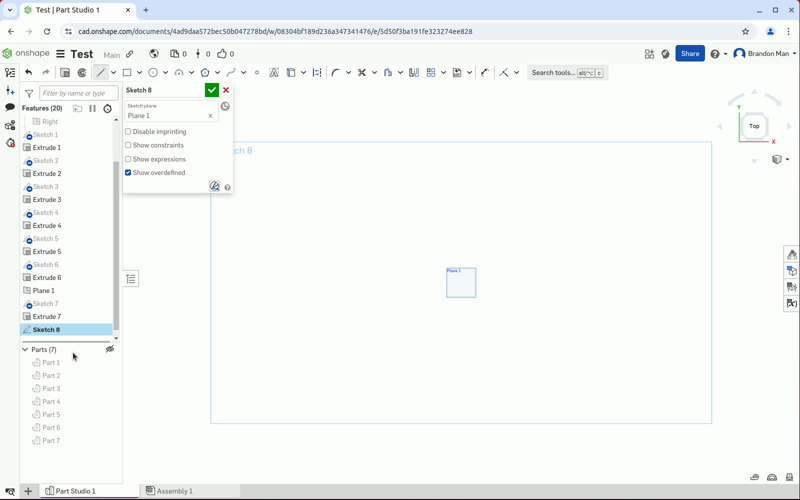
key_down(shift)
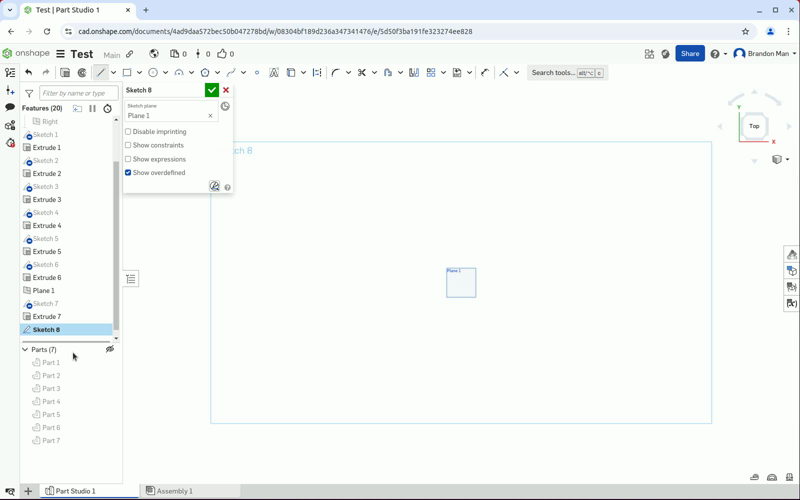
mouse_move(348, 357)
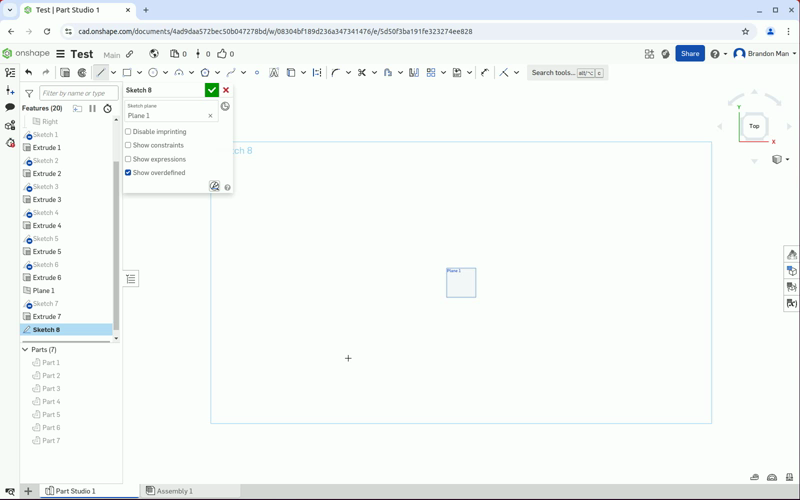
click(348, 357)
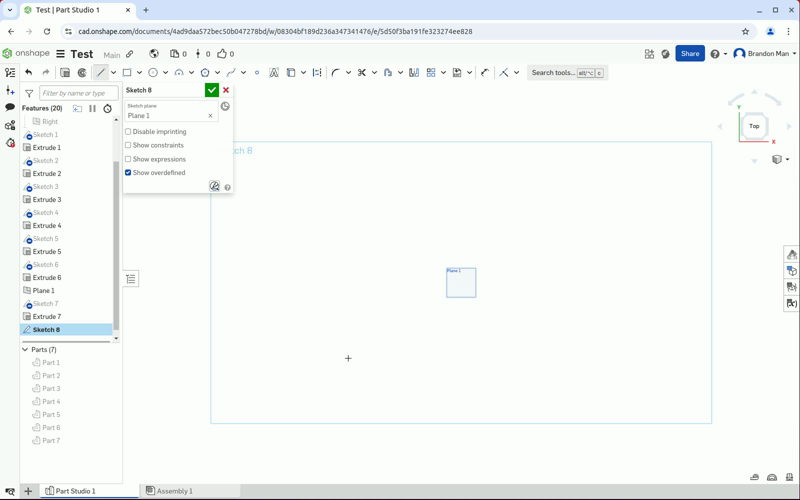
key_up(shift)
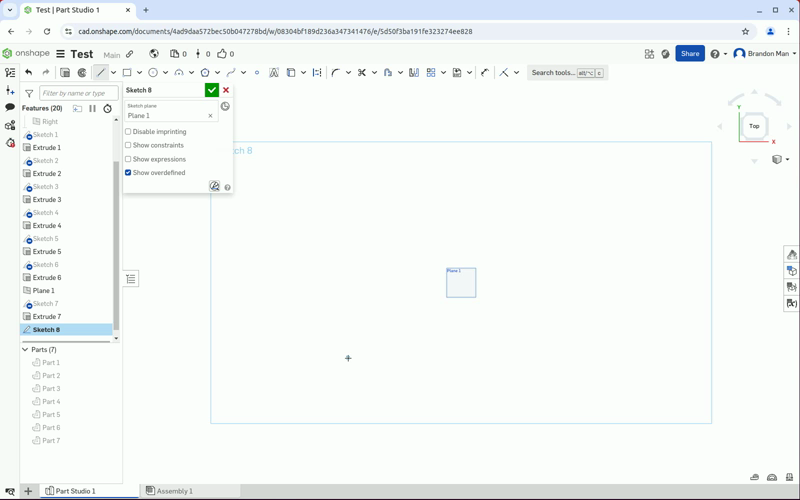
key_down(shift)
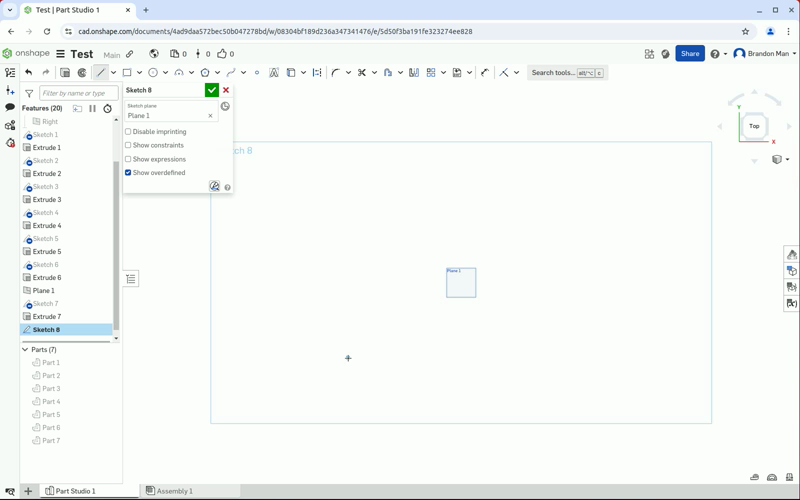
mouse_move(546, 357)
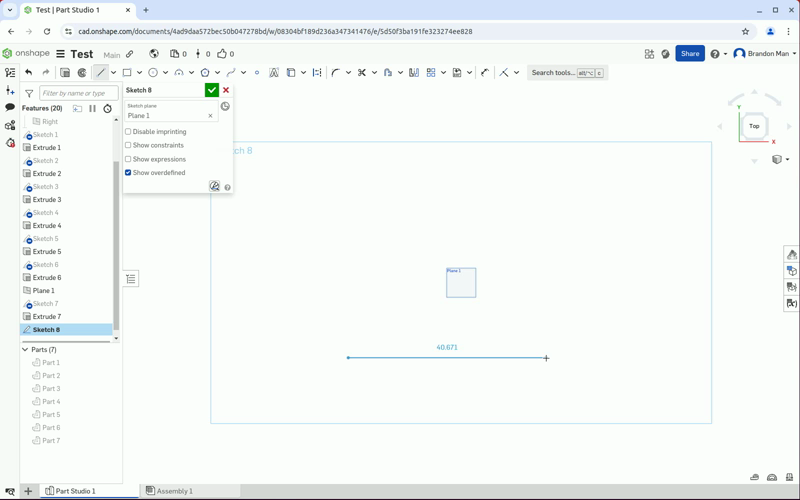
click(546, 357)
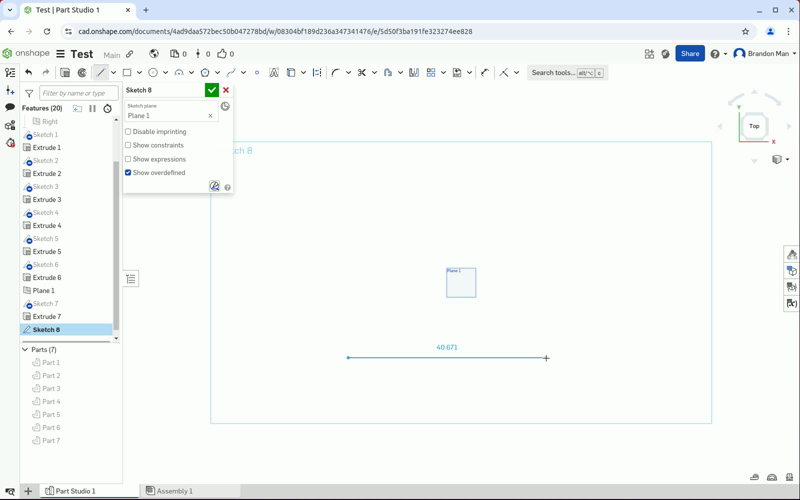
key_up(shift)
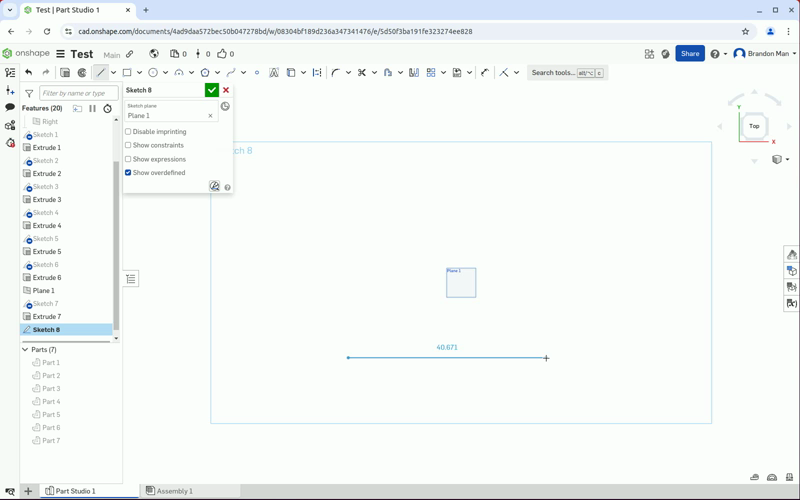
key_down(shift)
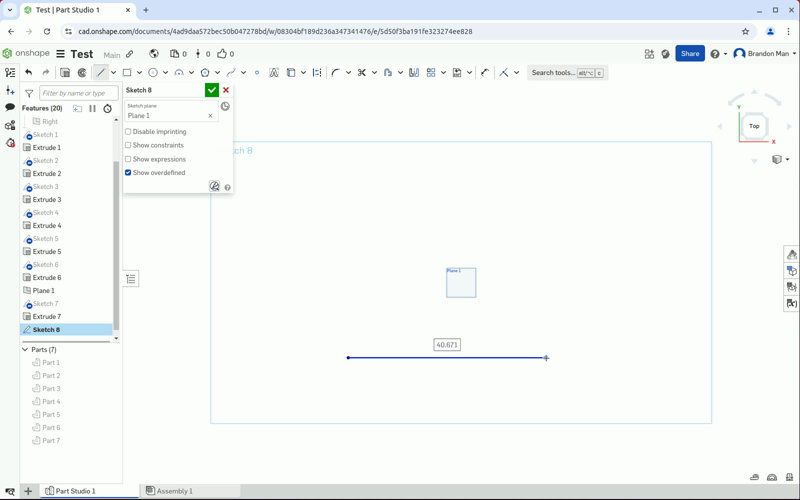
mouse_move(576, 357)
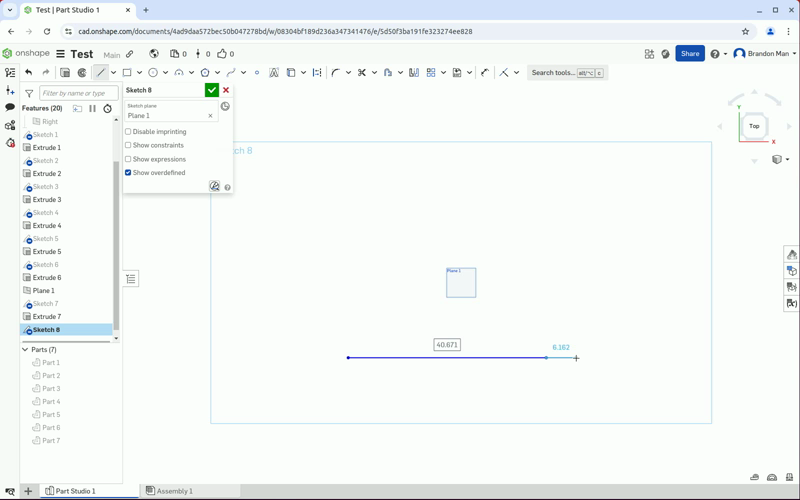
mouse_move(546, 339)
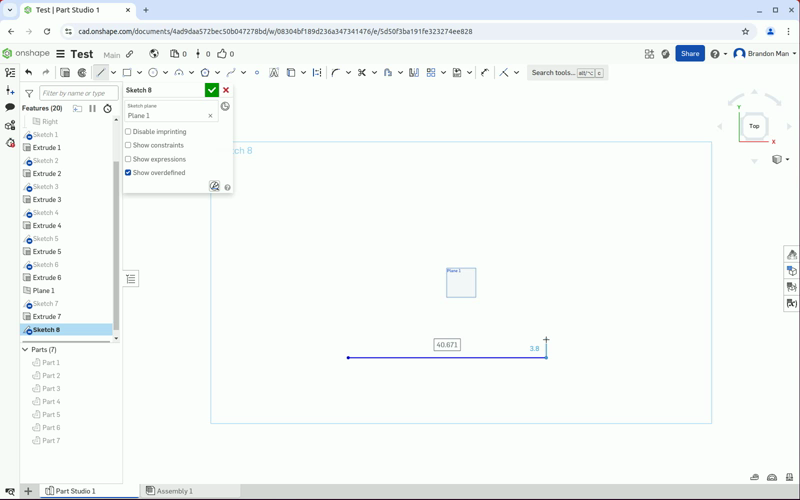
click(546, 339)
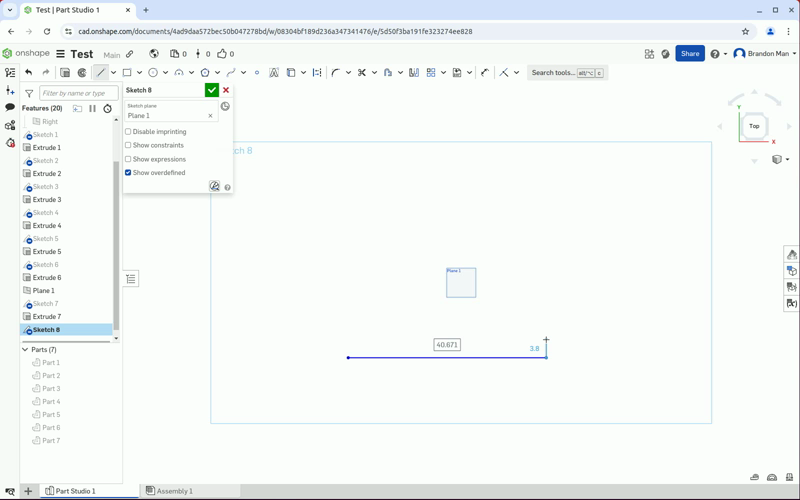
key_up(shift)
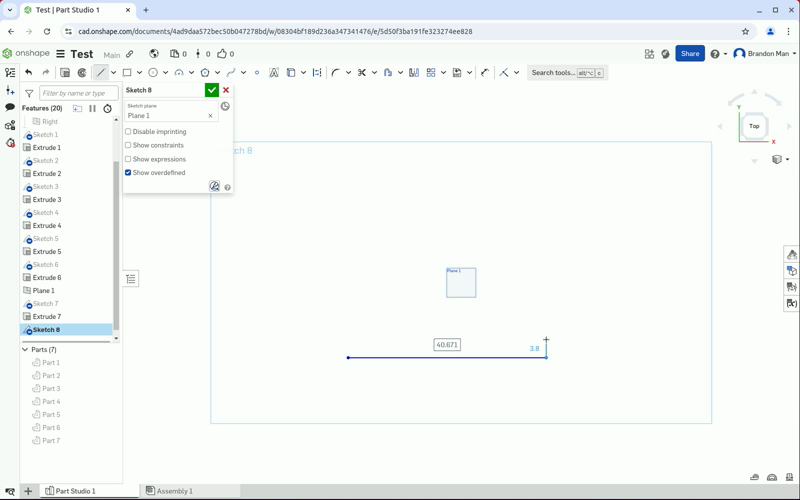
key_down(shift)
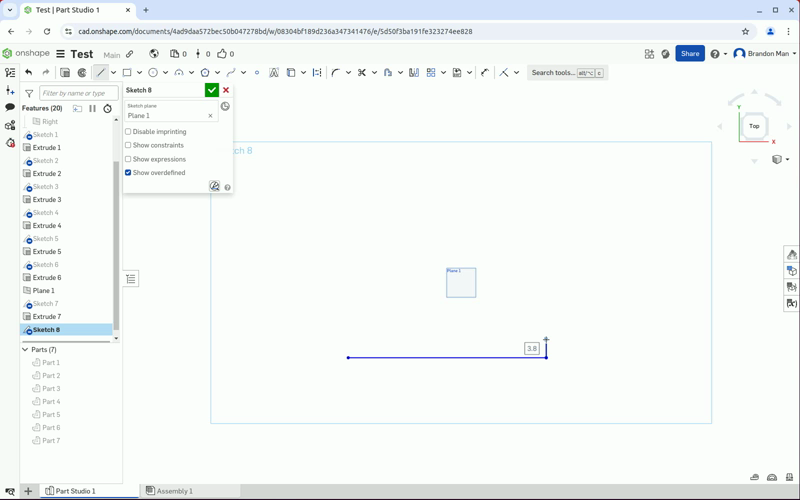
mouse_move(576, 339)
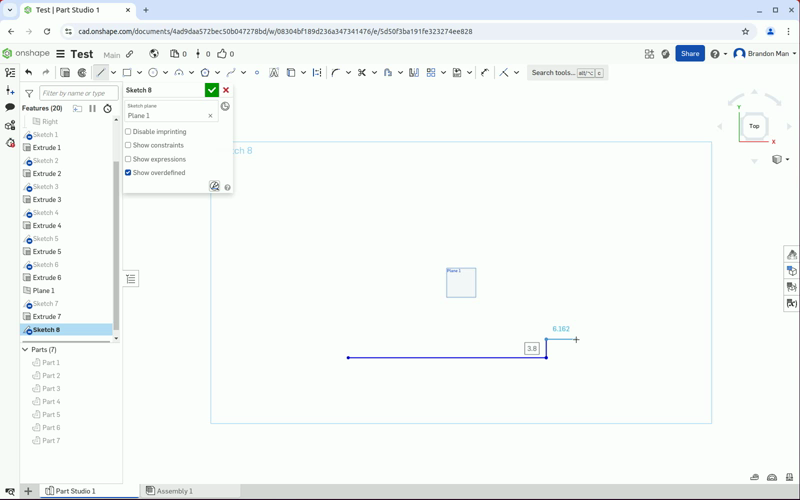
mouse_move(572, 339)
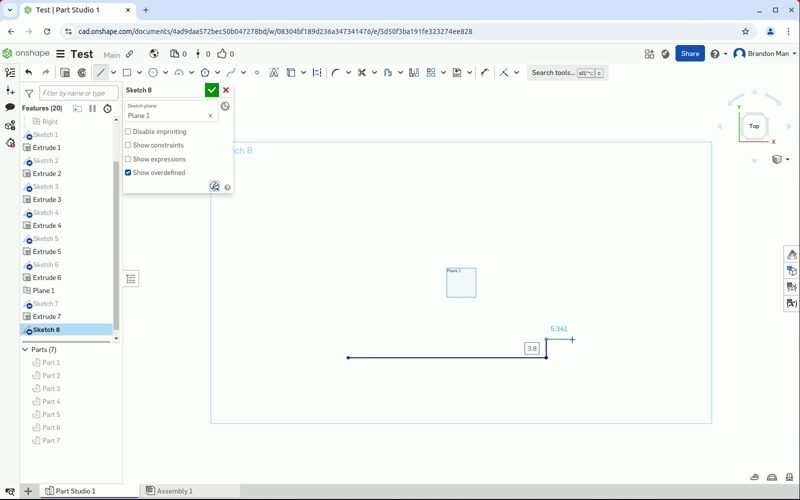
click(572, 339)
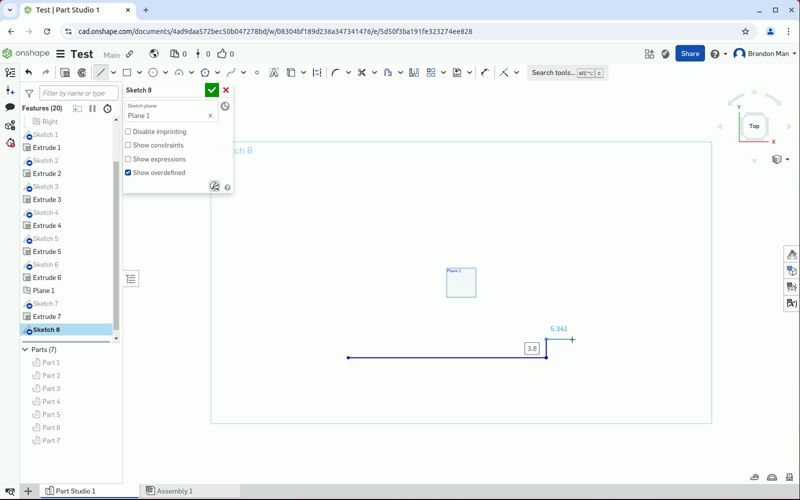
key_up(shift)
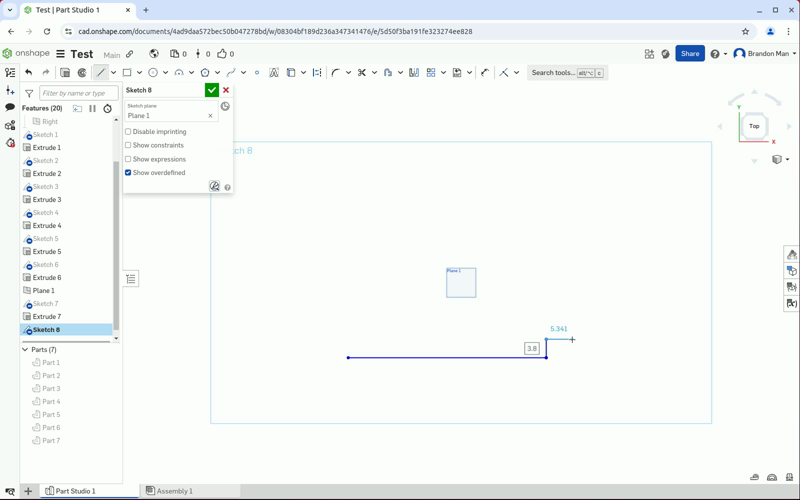
key_down(shift)
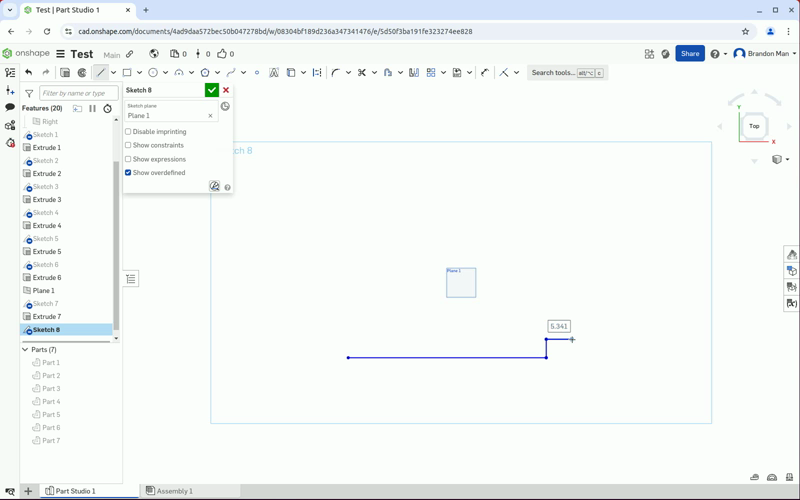
mouse_move(572, 209)
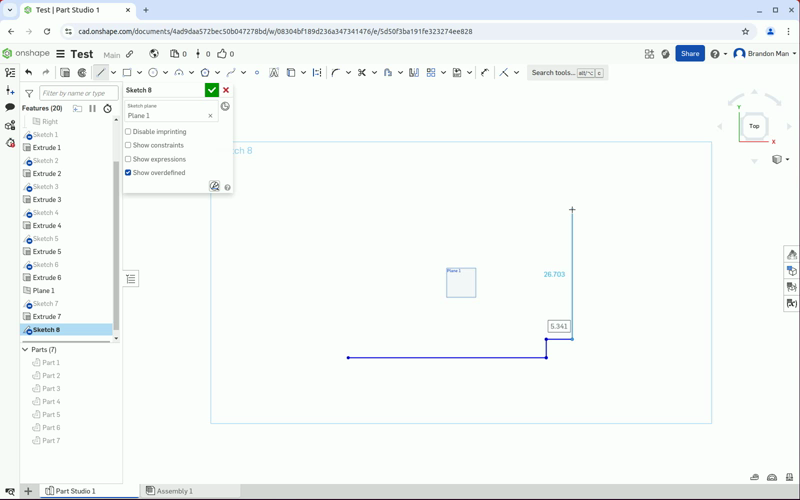
click(572, 209)
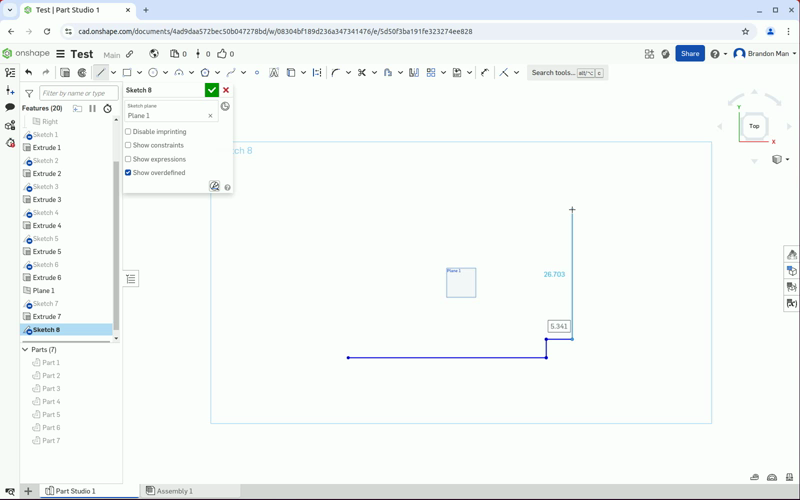
key_up(shift)
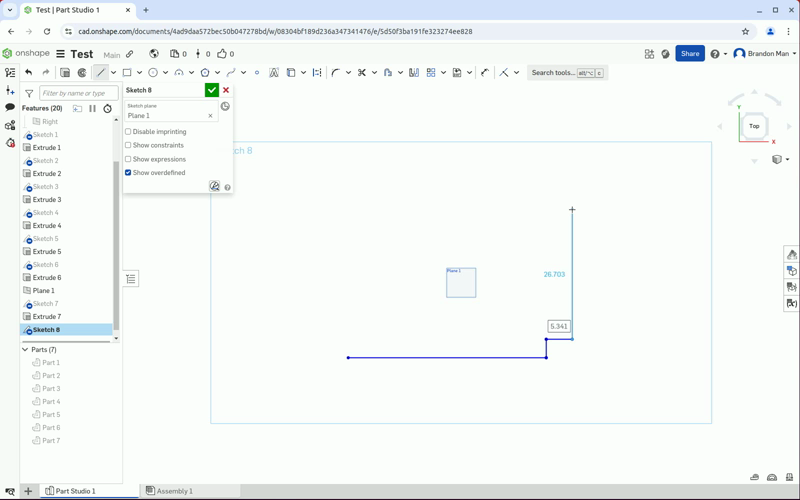
key_down(shift)
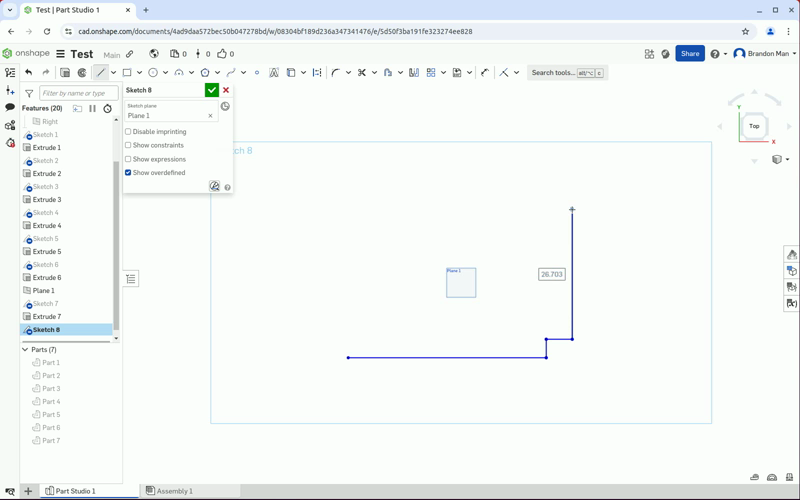
mouse_move(348, 209)
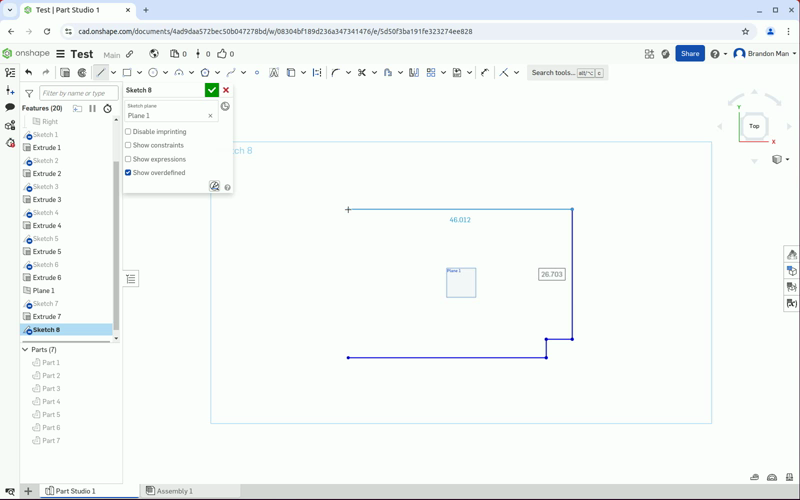
click(348, 209)
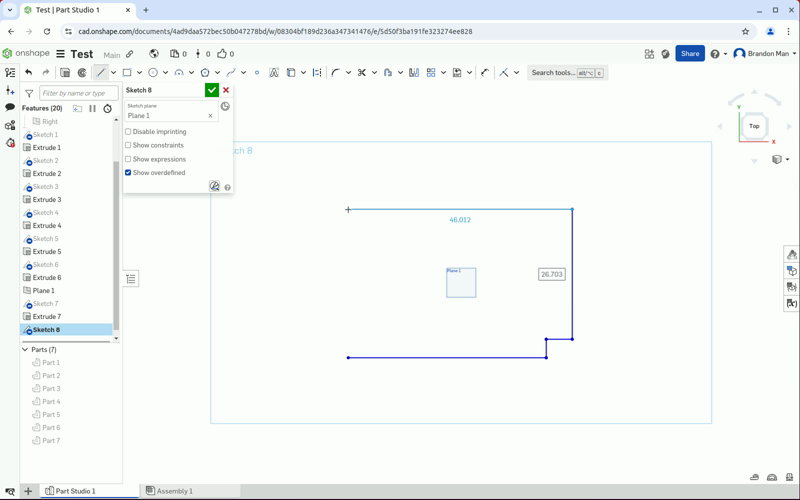
key_up(shift)
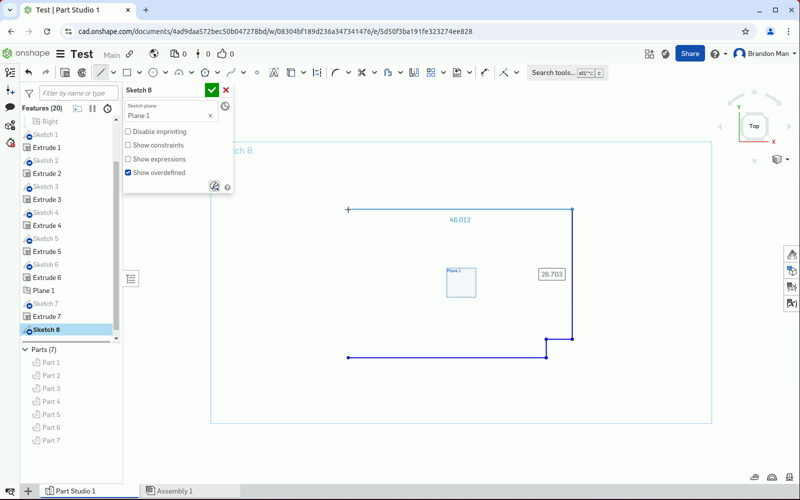
key_down(shift)
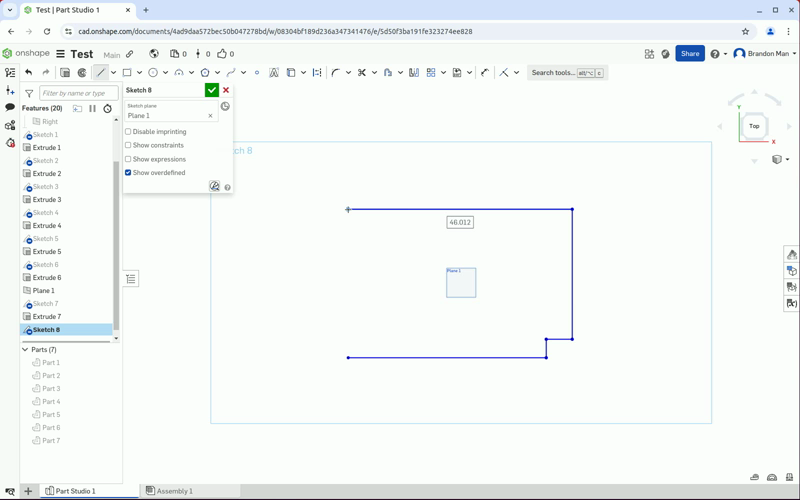
mouse_move(348, 357)
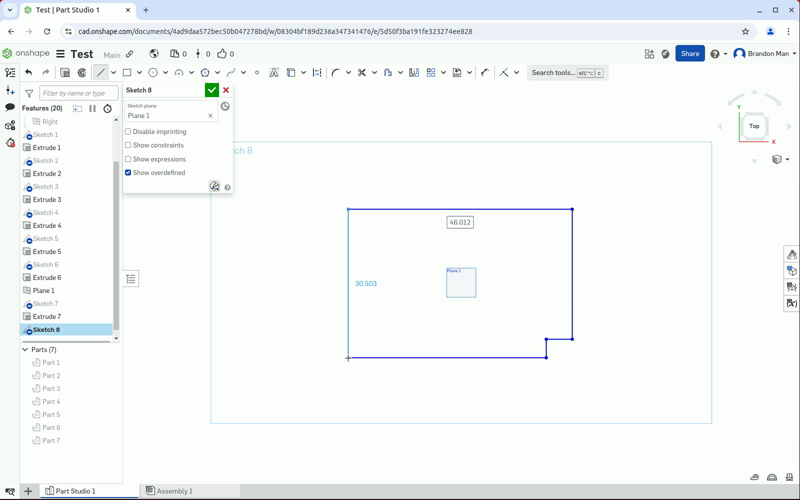
key_up(shift)
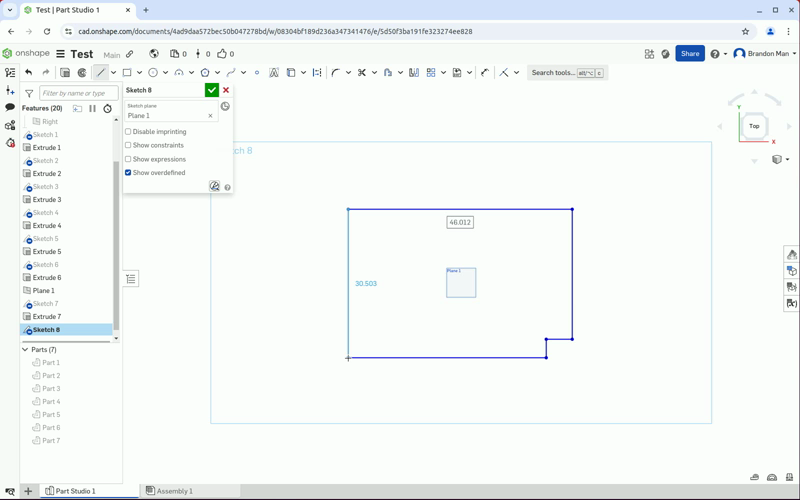
click(348, 357)
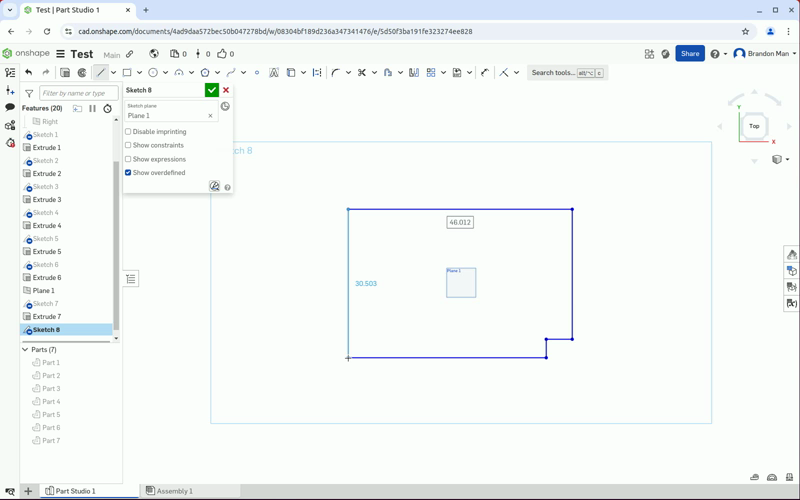
key(esc)
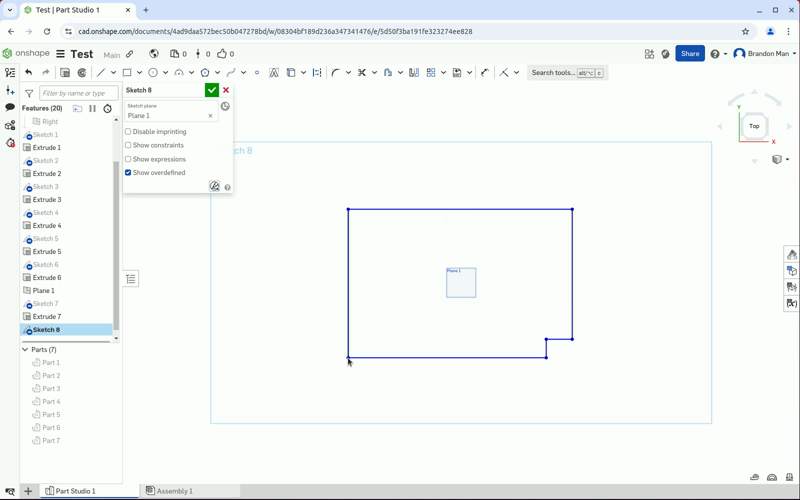
mouse_move(505, 330)
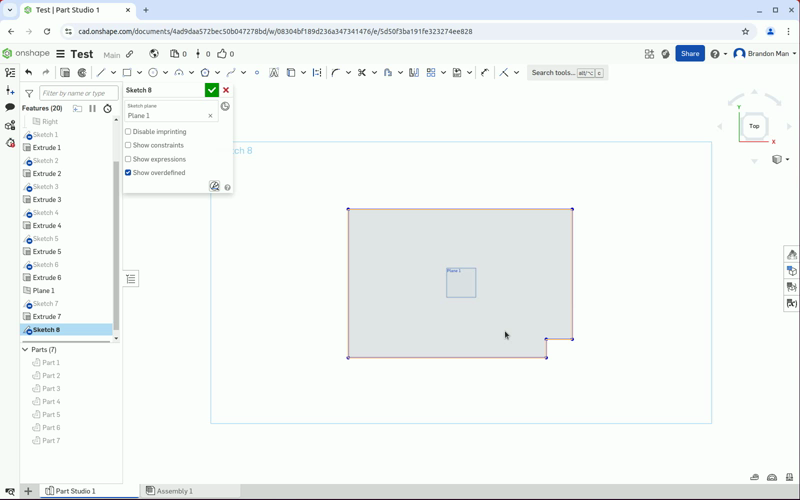
click(505, 330)
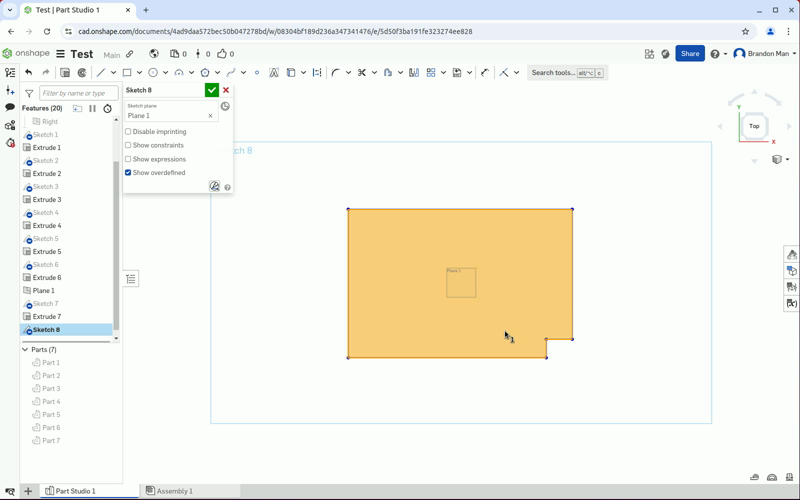
mouse_move(73, 352)
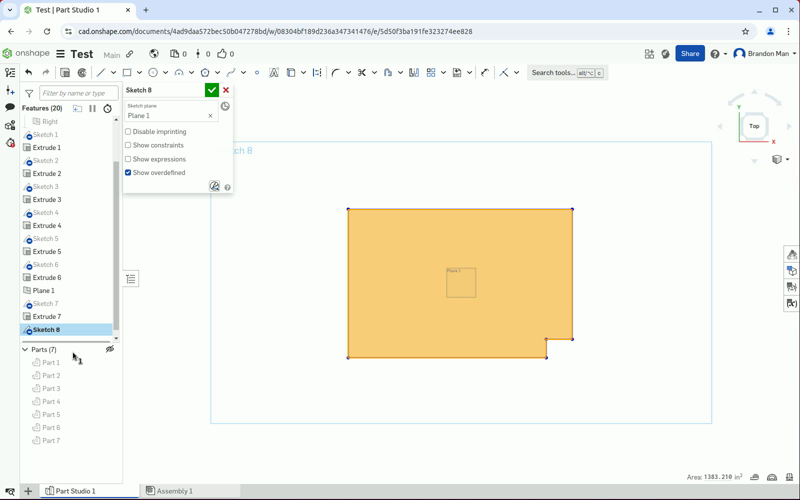
key(shift+y)
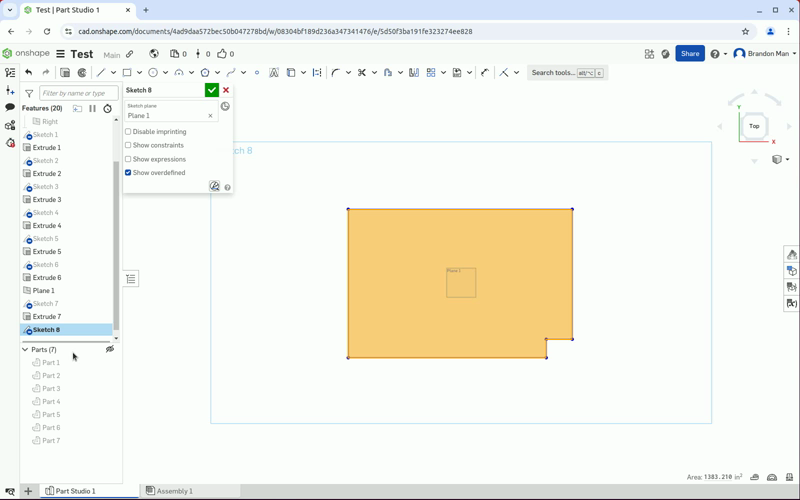
key(shift+e)
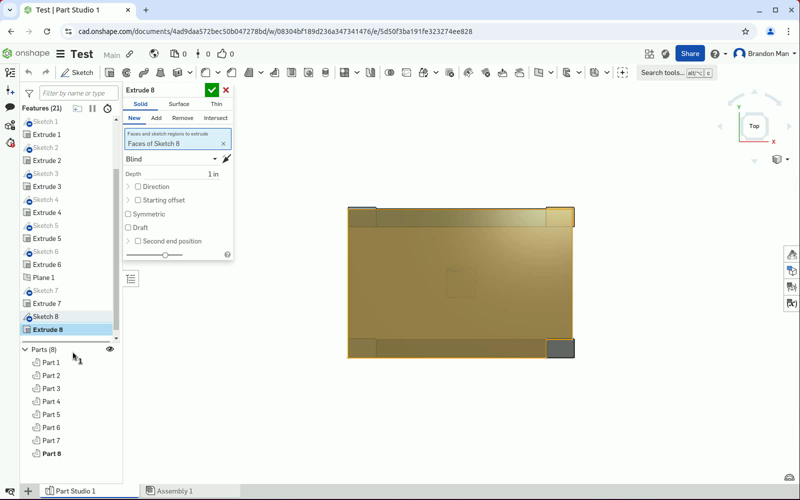
mouse_move(143, 106)
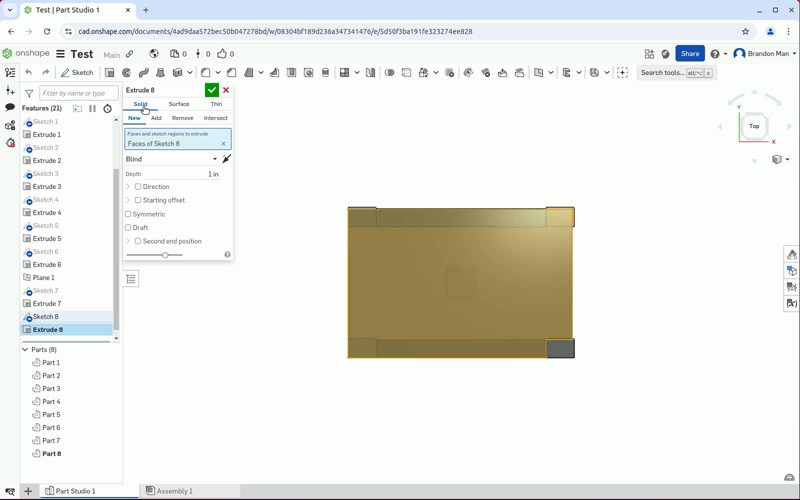
click(143, 106)
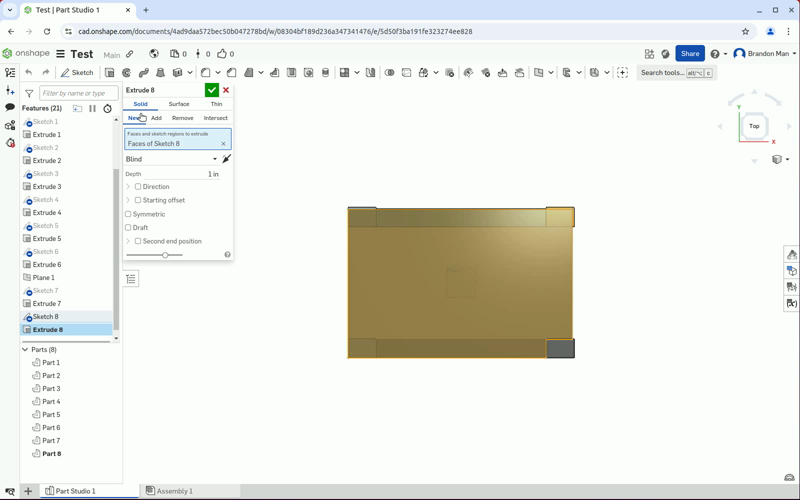
mouse_move(137, 120)
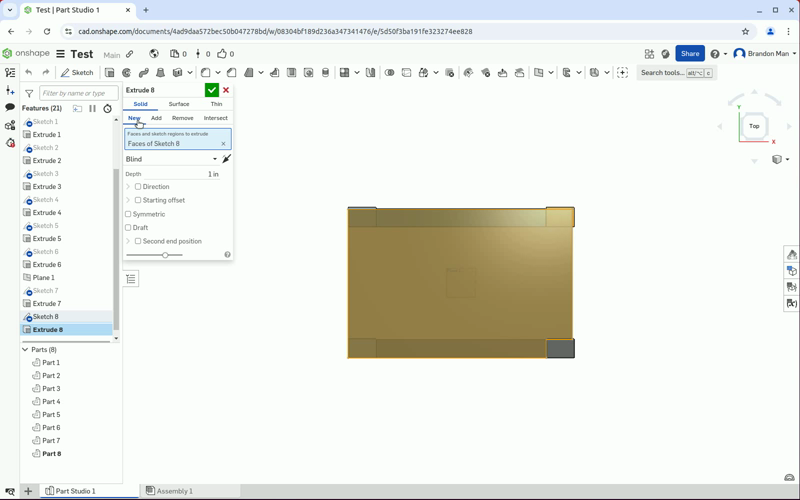
click(137, 120)
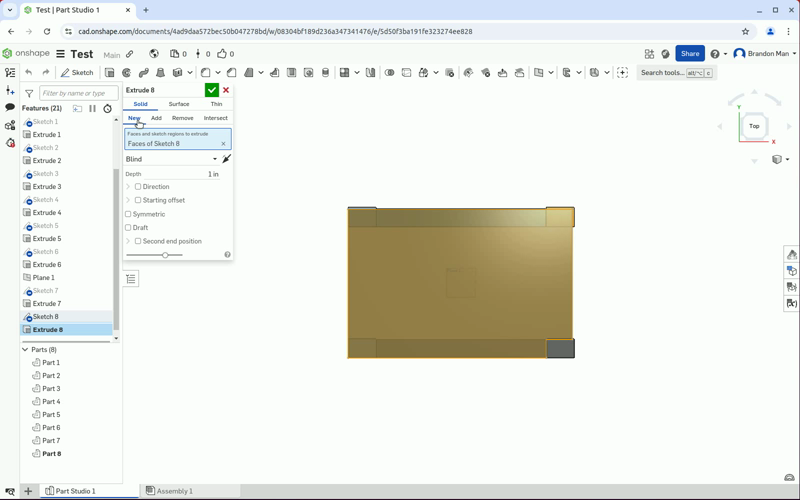
key(tab, 4)
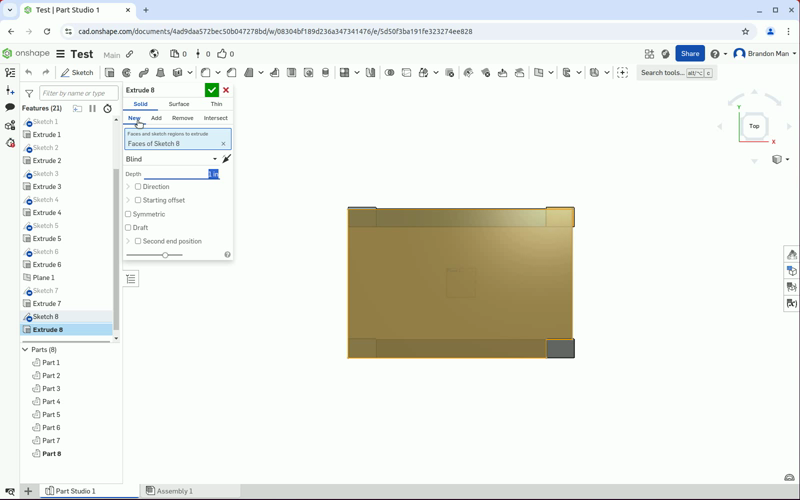
text(1.685)
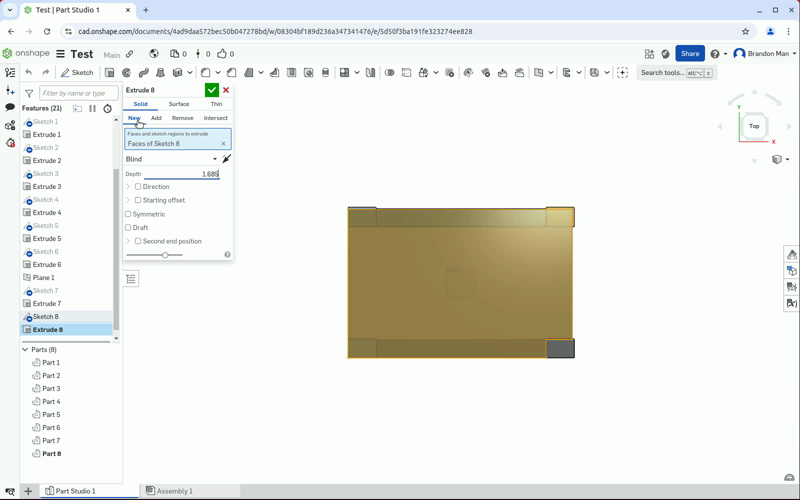
key(enter)
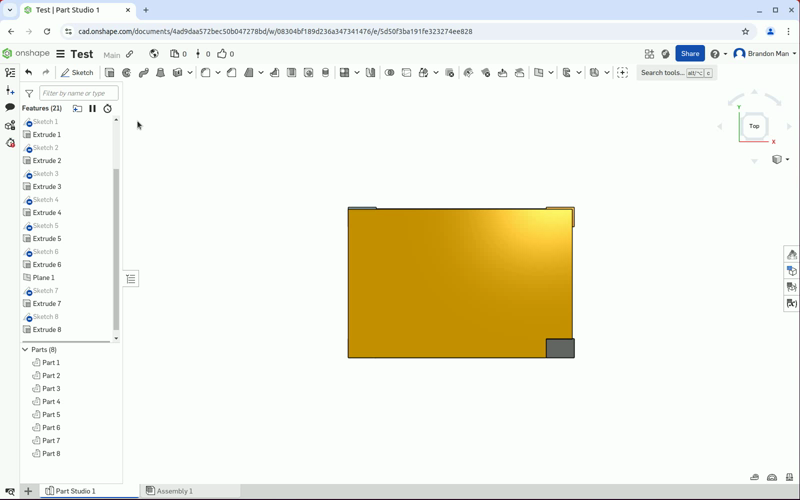
key(shift+h)
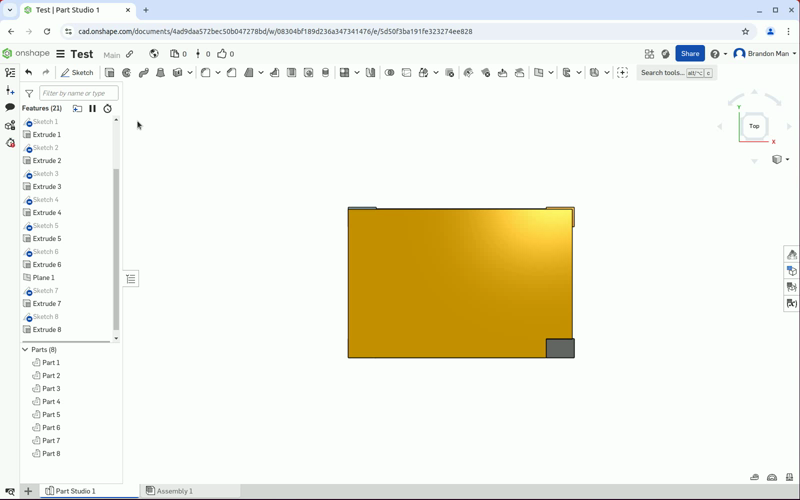
key(shift+h)
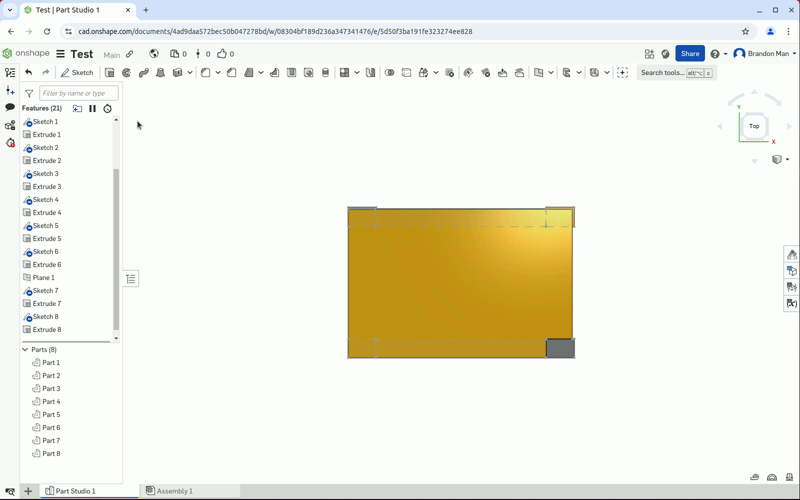
key(shift+7)
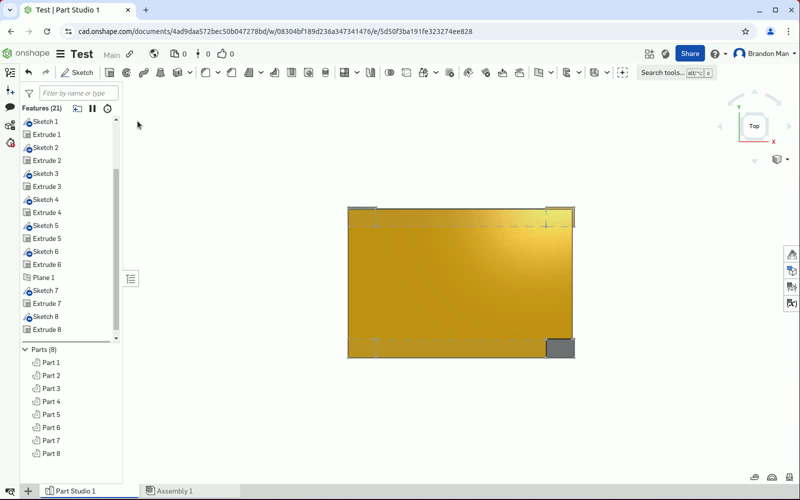
key(up, 3)
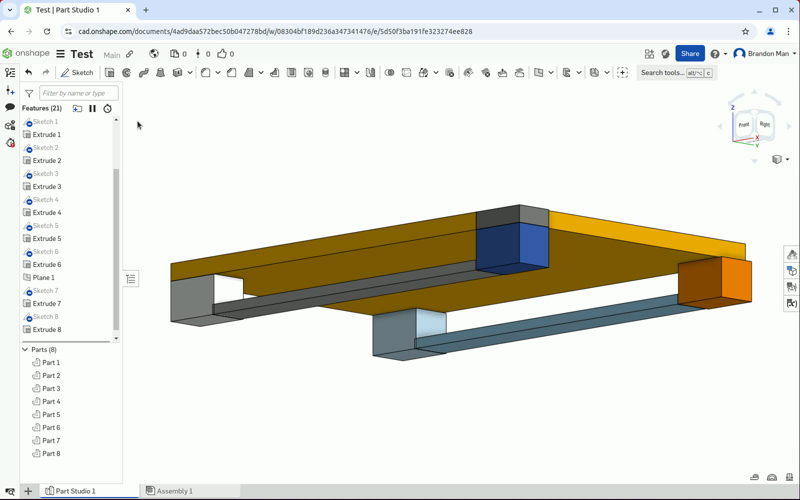
key(left, 3)
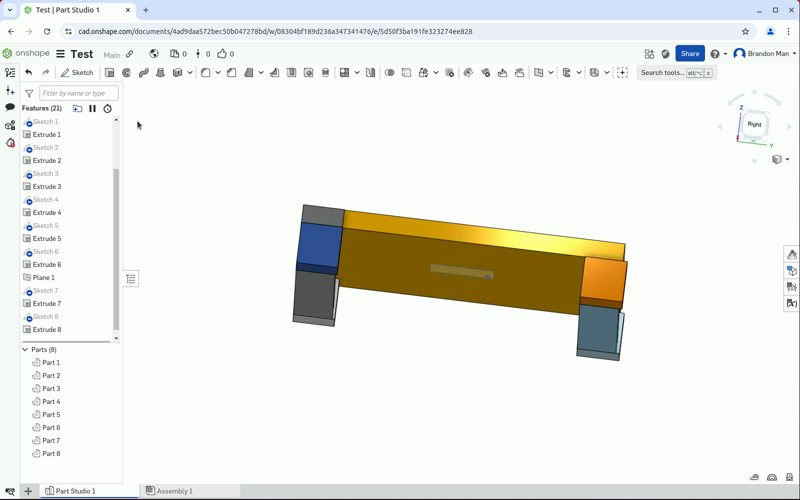
key(right, 3)
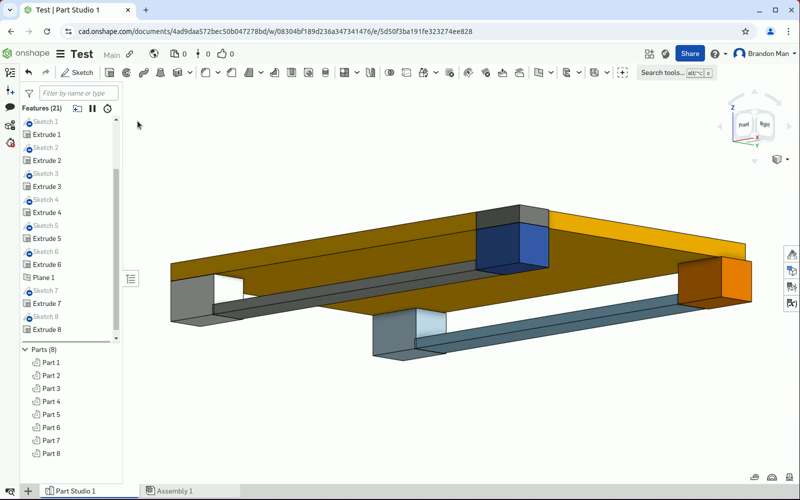
key(down, 3)
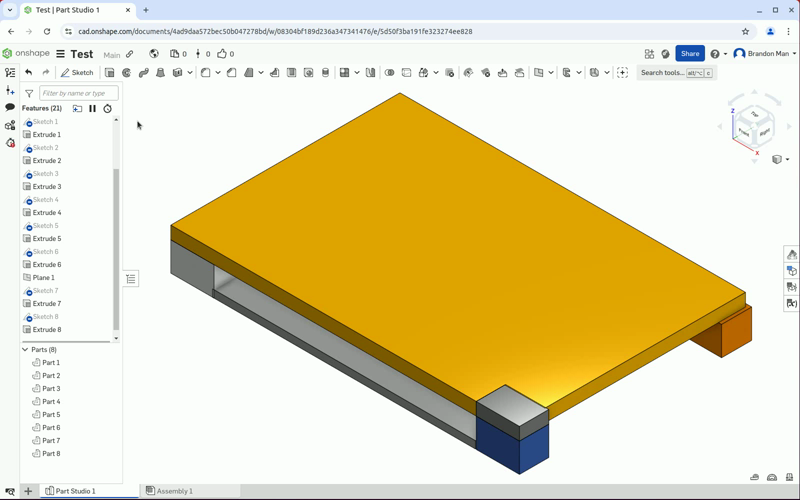
mouse_move(69, 124)
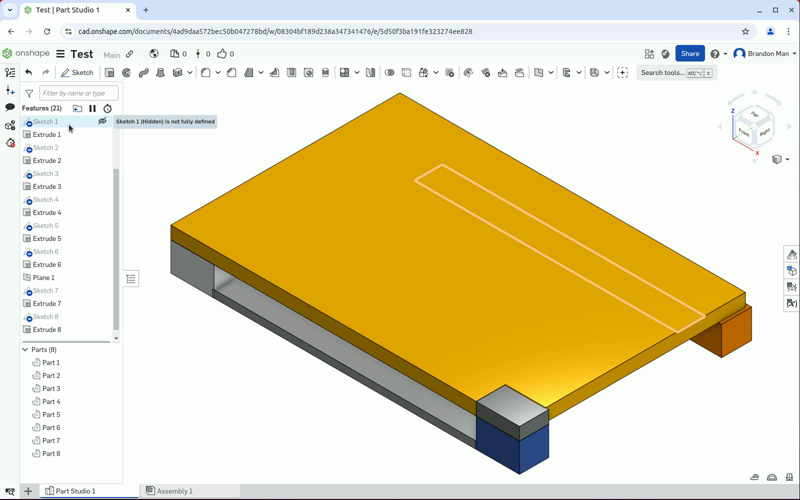
click(69, 124)